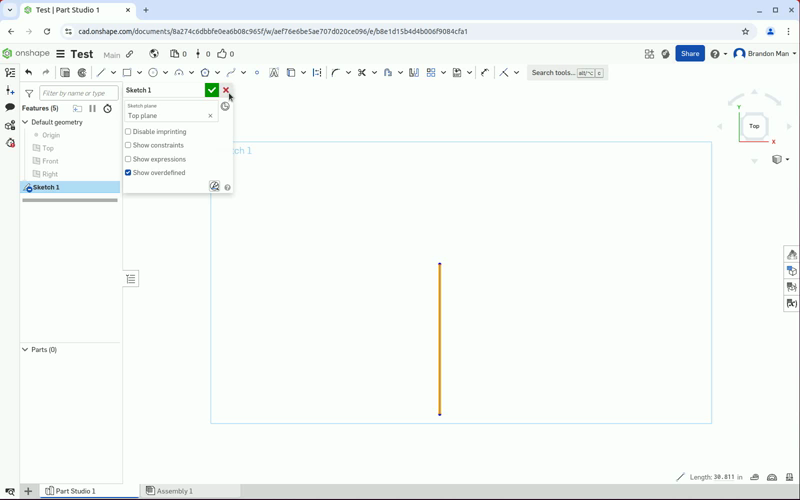
key(shift+h)
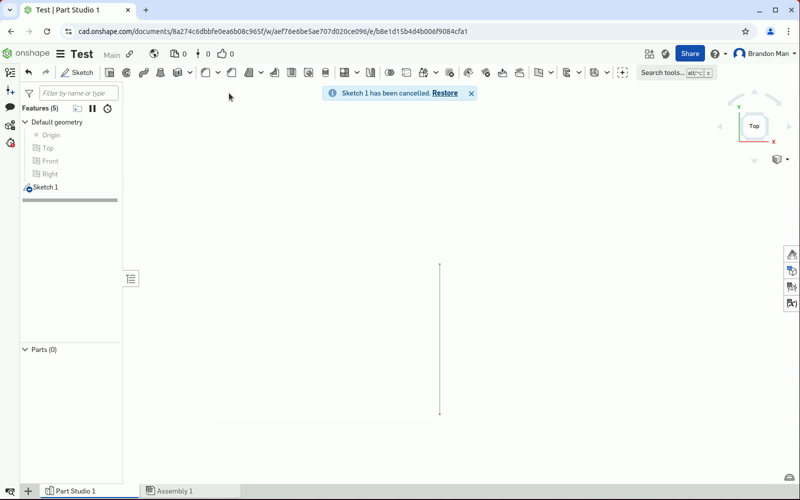
key(shift+s)
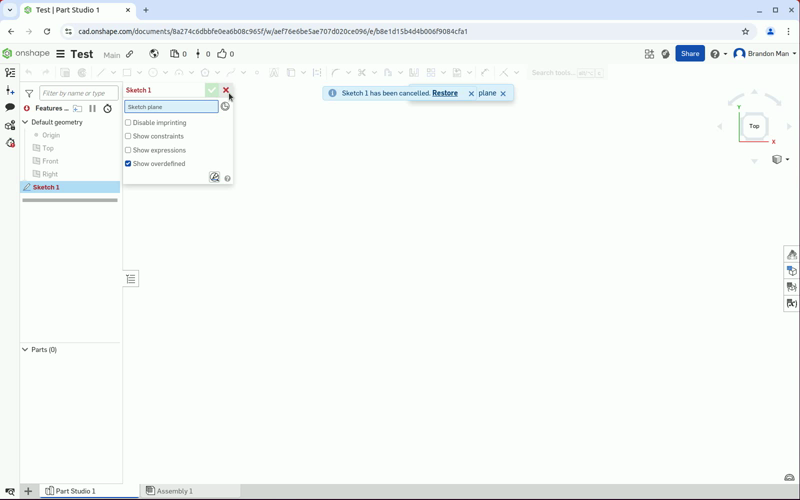
mouse_move(73, 150)
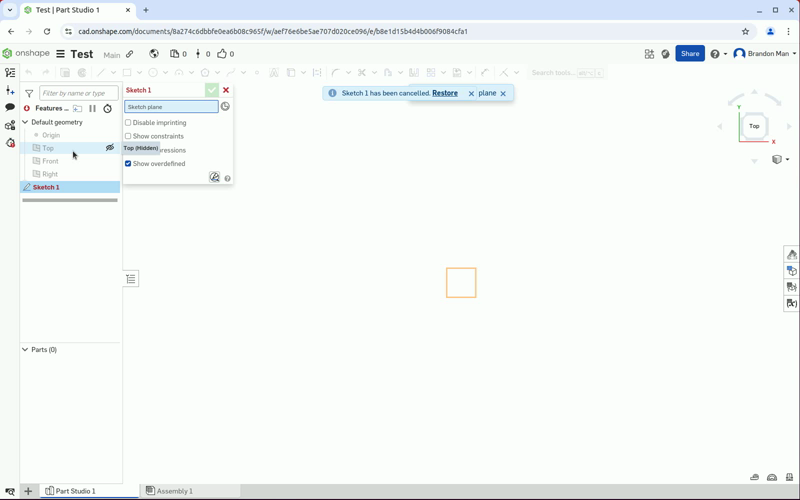
click(73, 150)
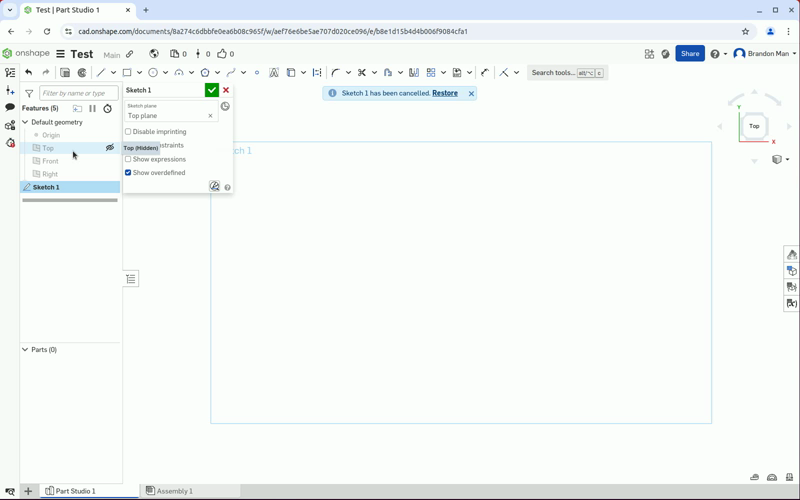
mouse_move(73, 352)
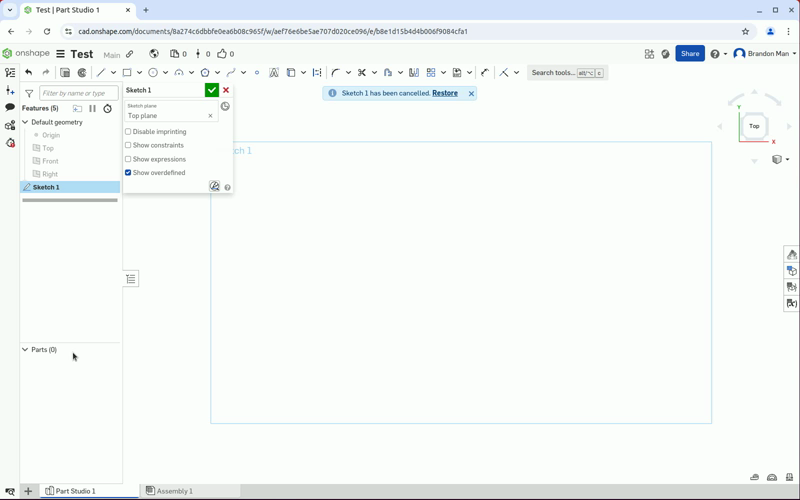
key(y)
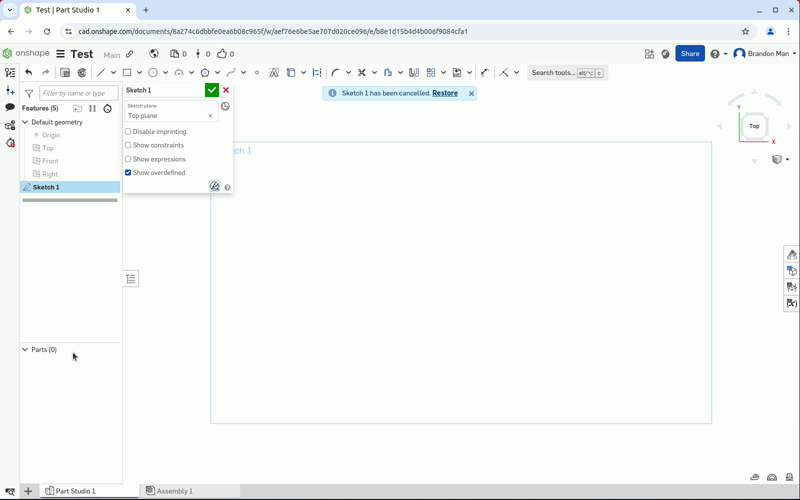
key(l)
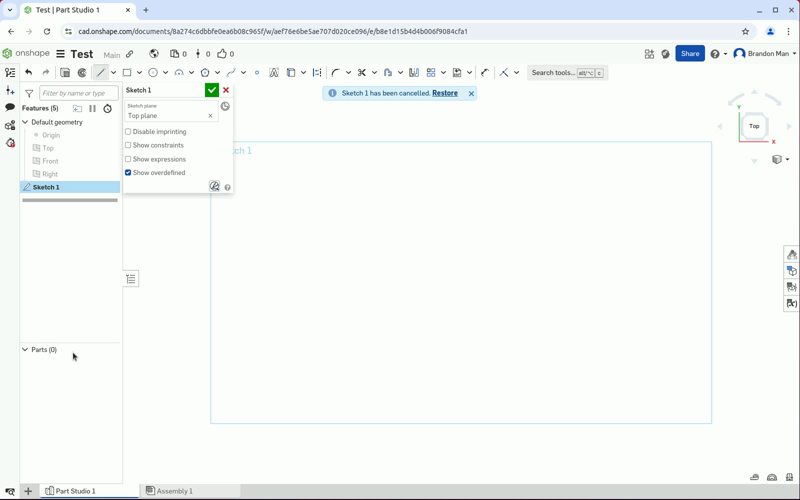
key_down(shift)
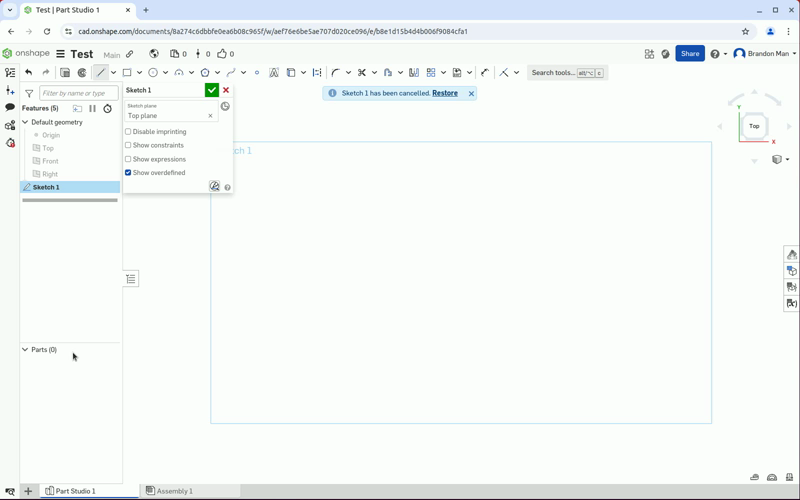
mouse_move(353, 357)
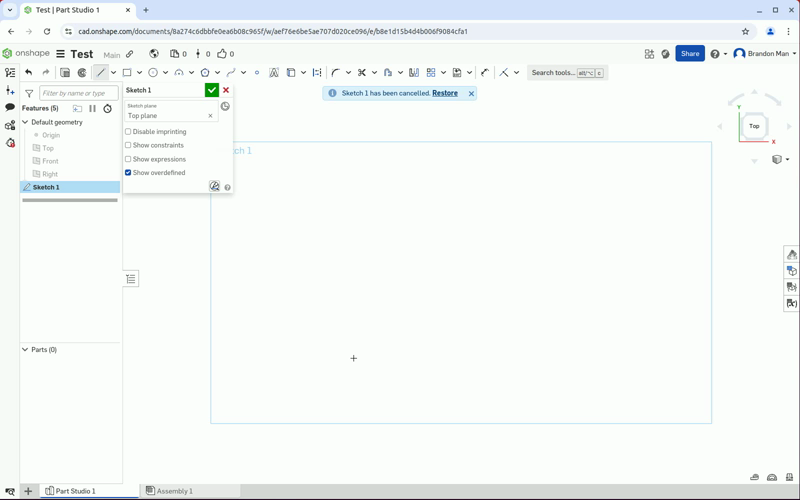
click(353, 357)
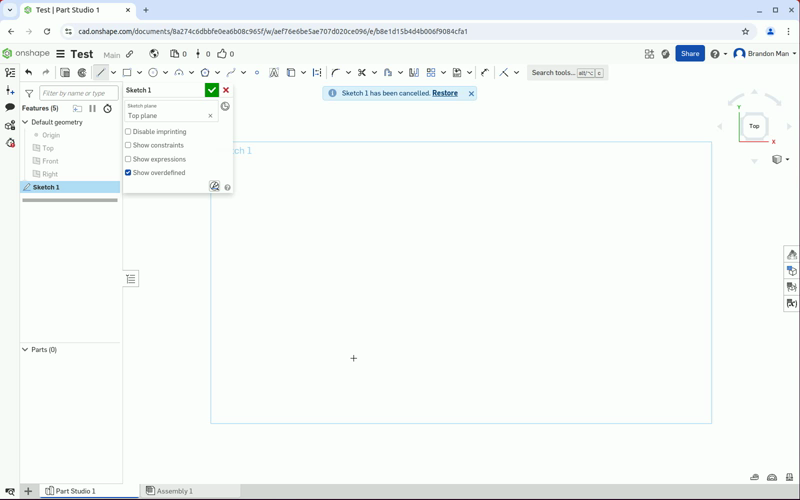
key_up(shift)
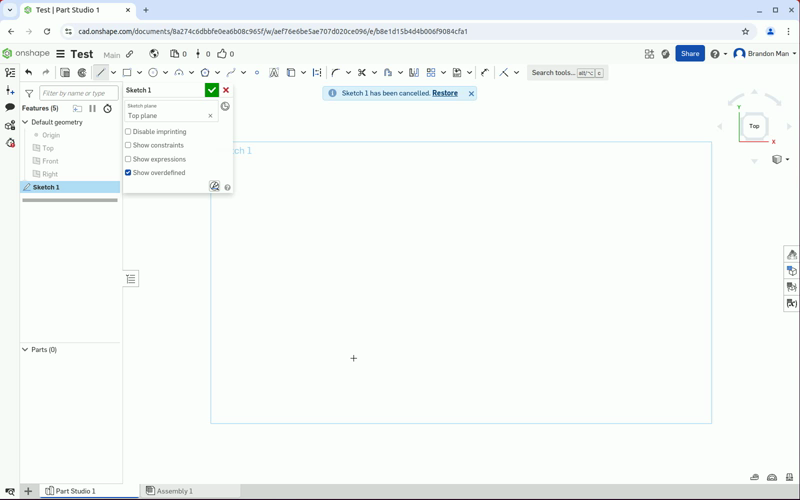
key_down(shift)
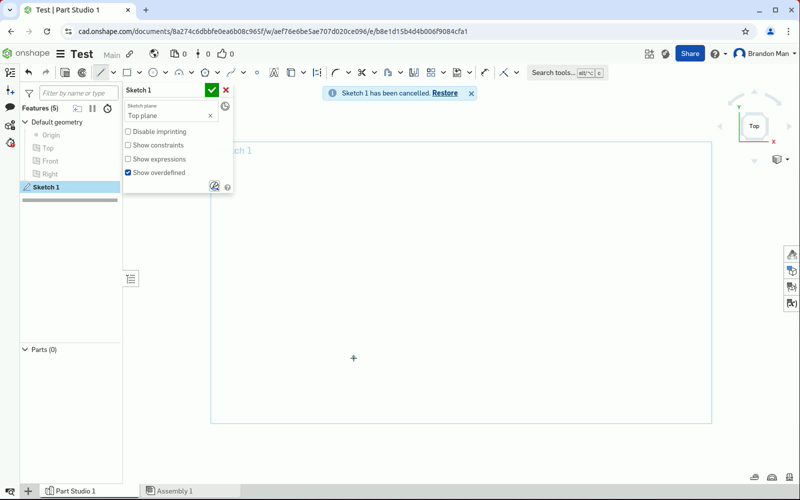
mouse_move(565, 357)
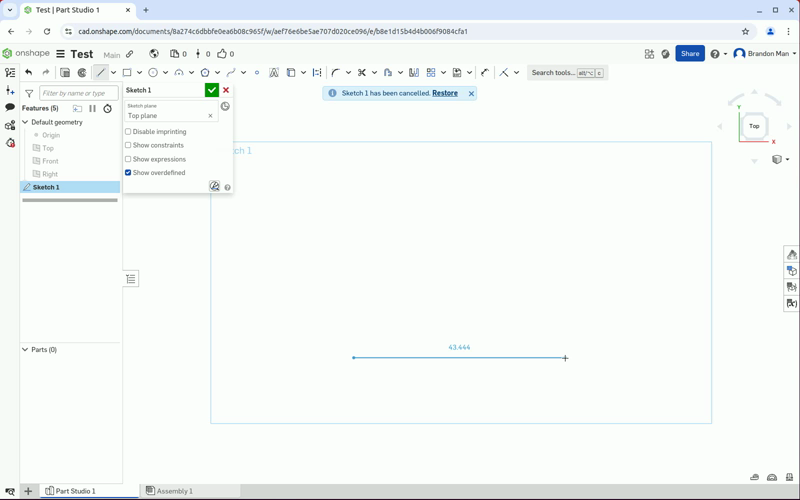
click(565, 357)
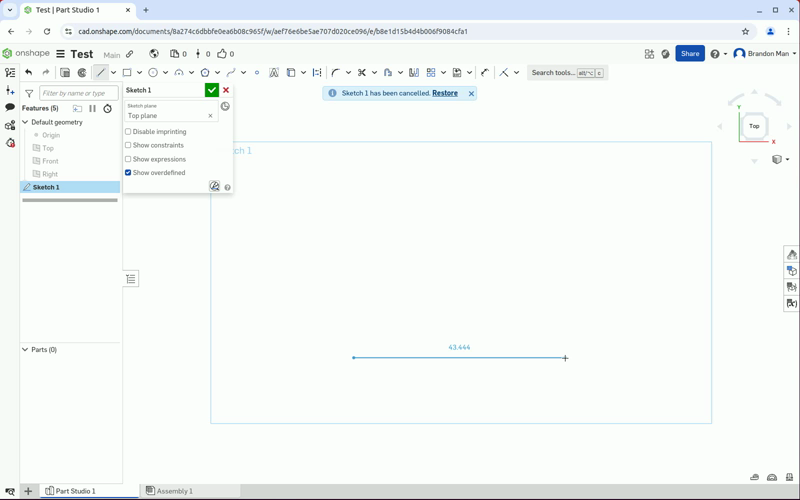
key_up(shift)
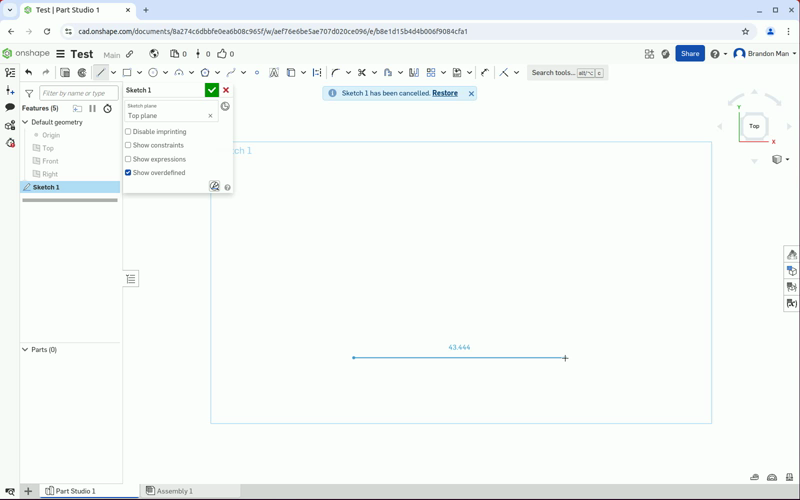
key_down(shift)
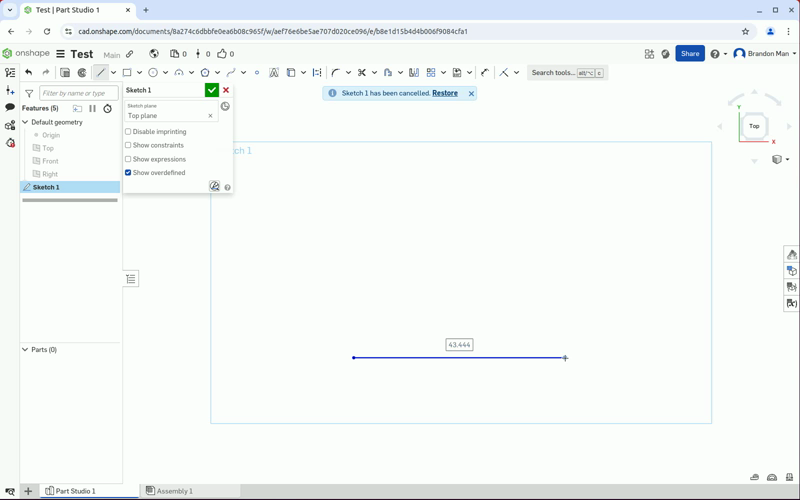
mouse_move(565, 209)
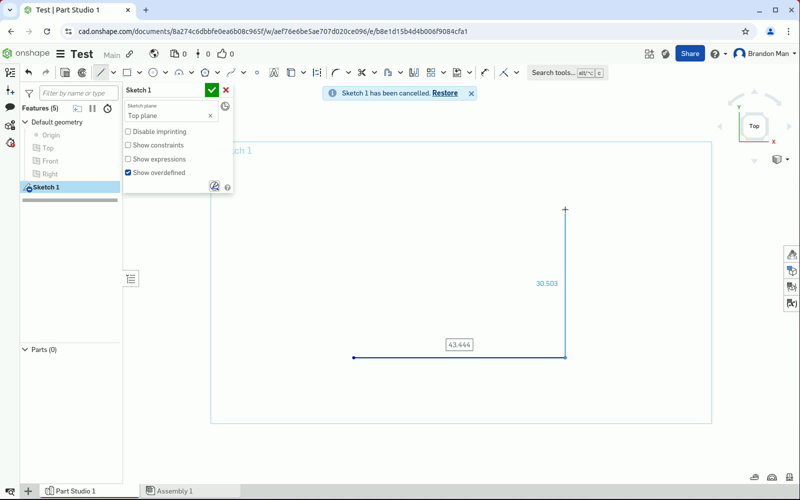
click(565, 209)
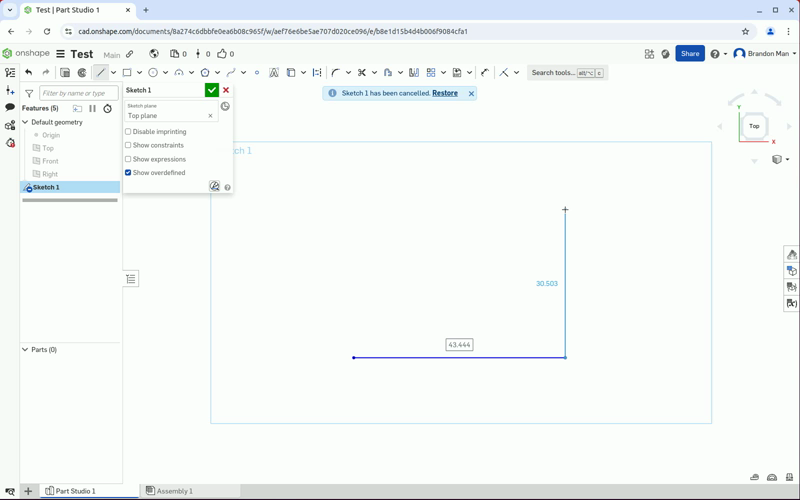
key_up(shift)
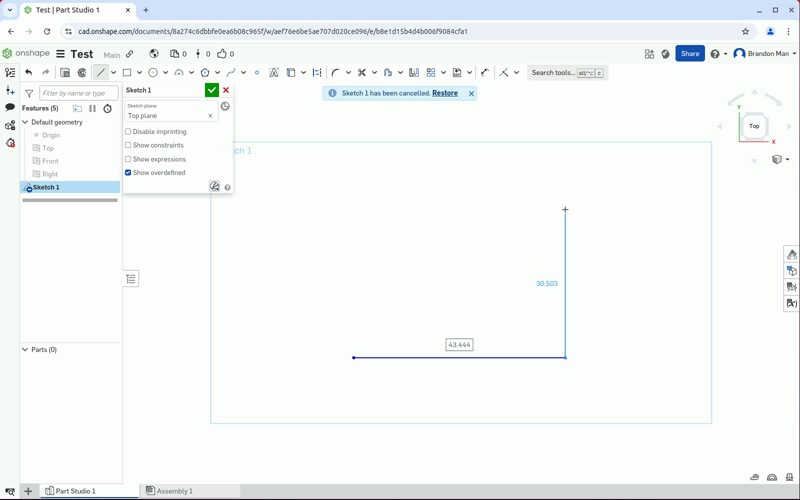
key_down(shift)
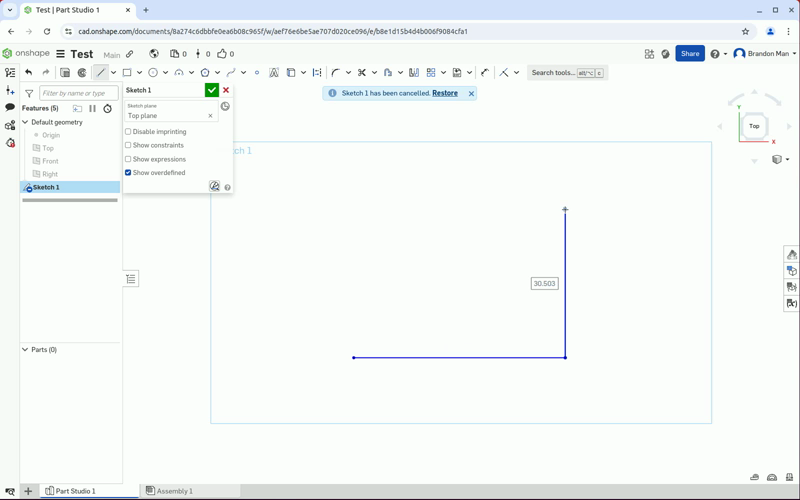
mouse_move(353, 209)
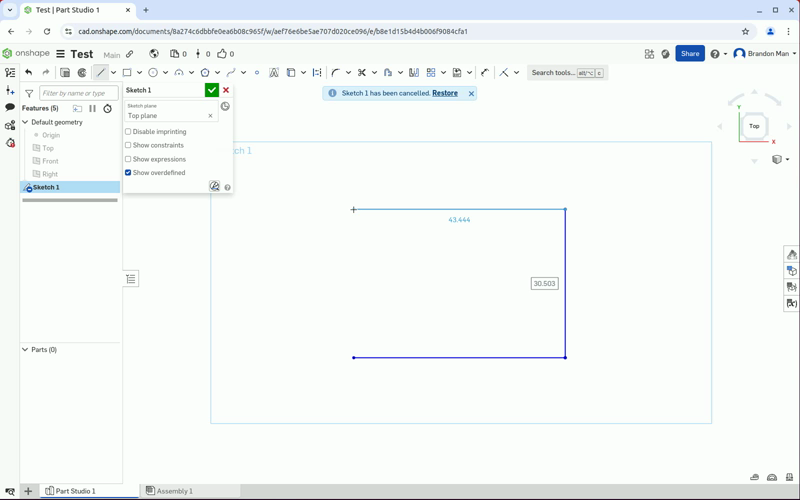
click(353, 209)
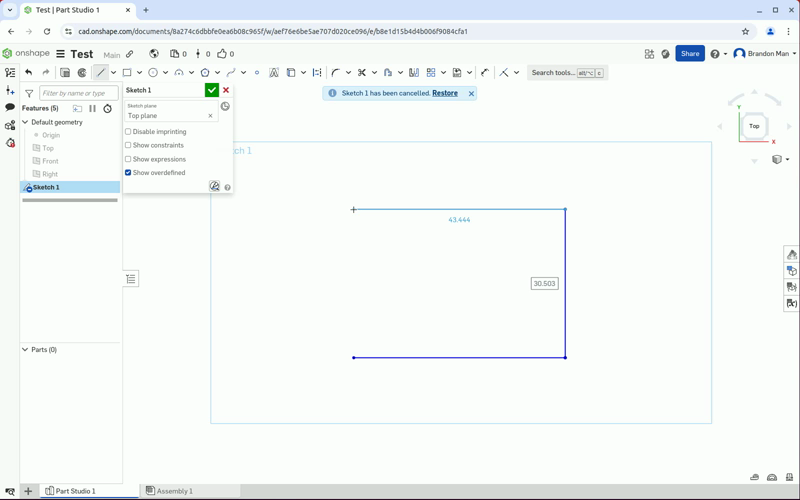
key_up(shift)
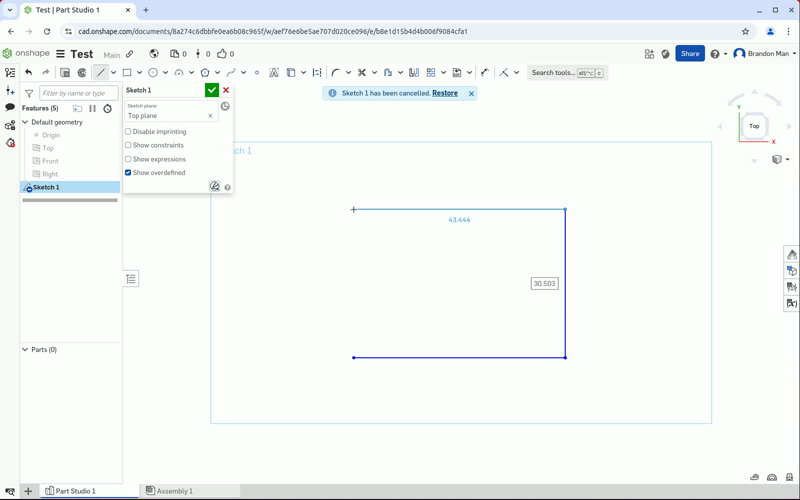
key_down(shift)
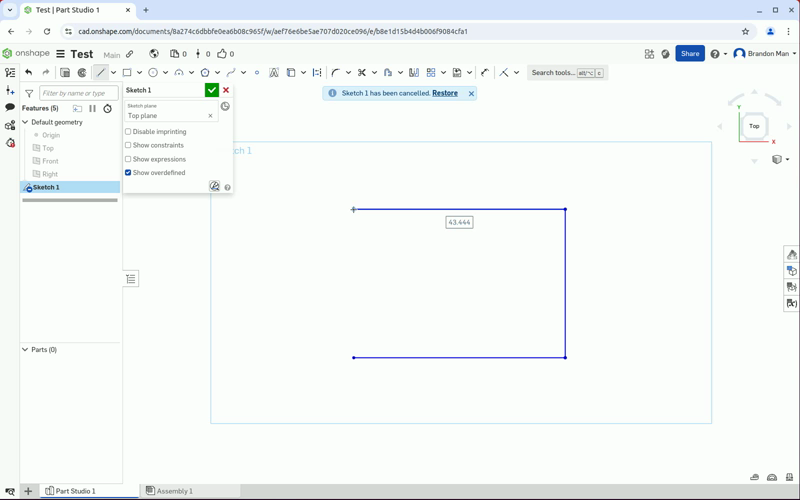
mouse_move(353, 357)
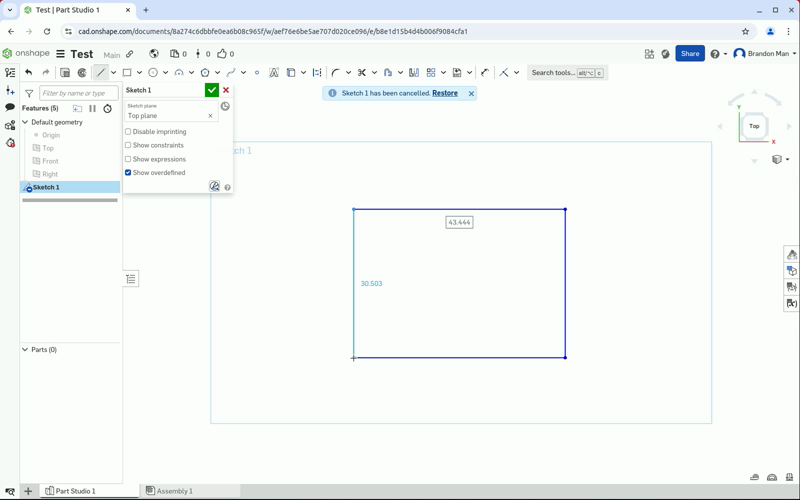
key_up(shift)
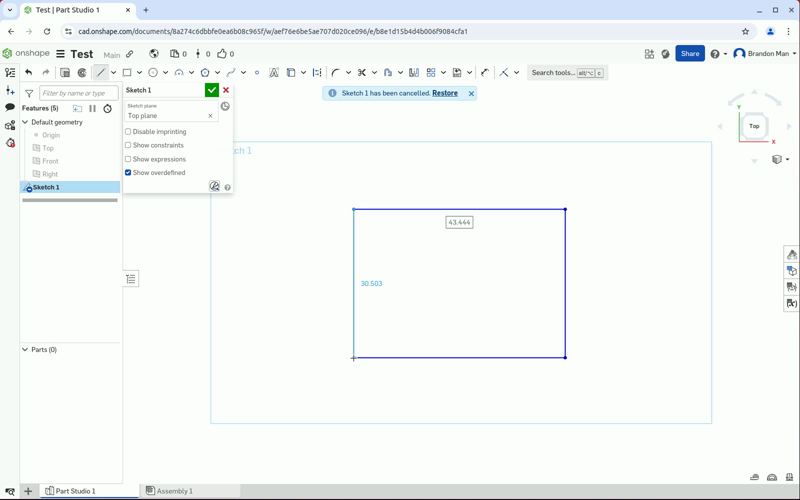
click(353, 357)
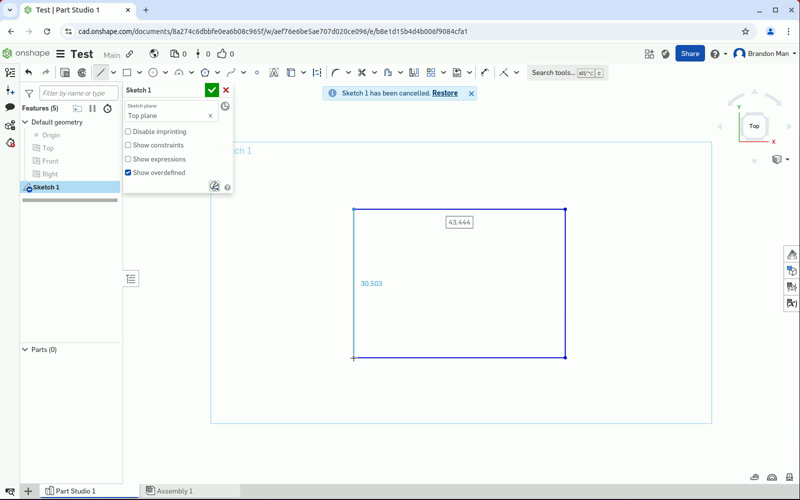
key(esc)
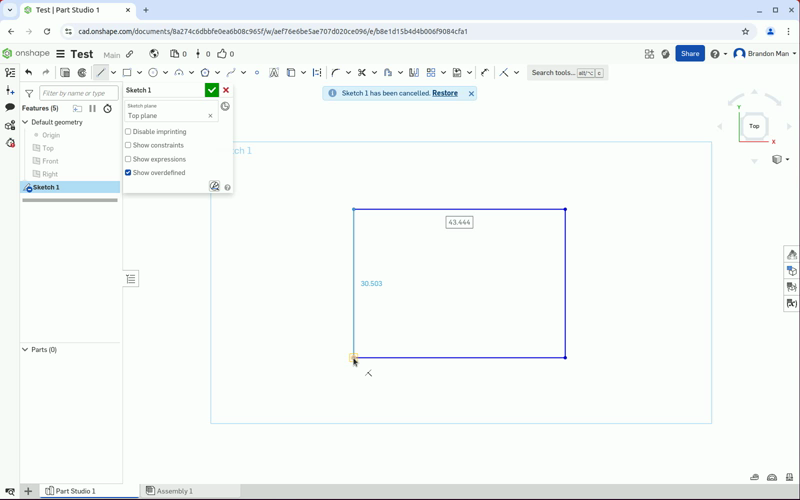
key(c)
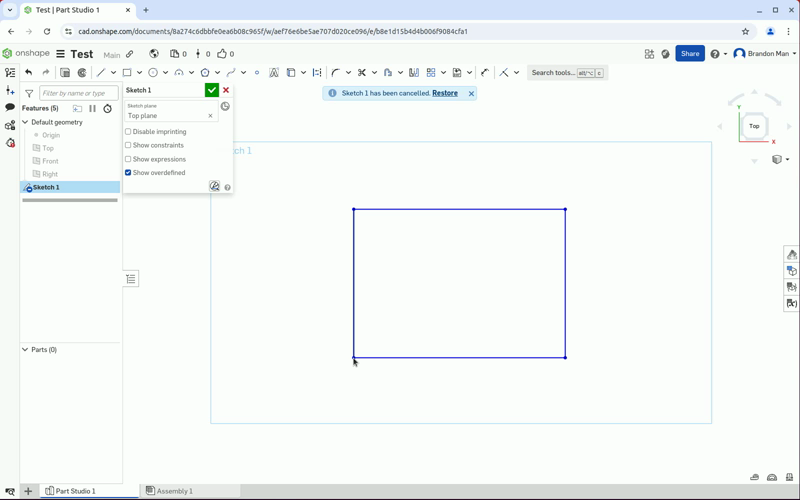
key_down(shift)
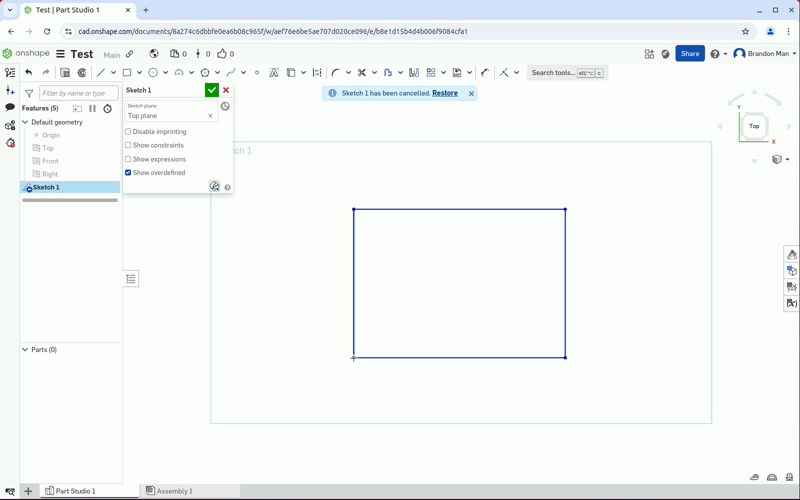
mouse_move(460, 282)
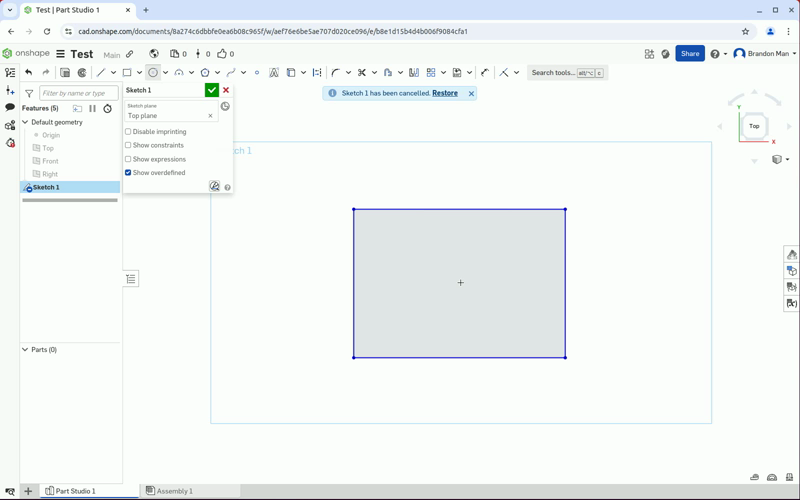
click(460, 282)
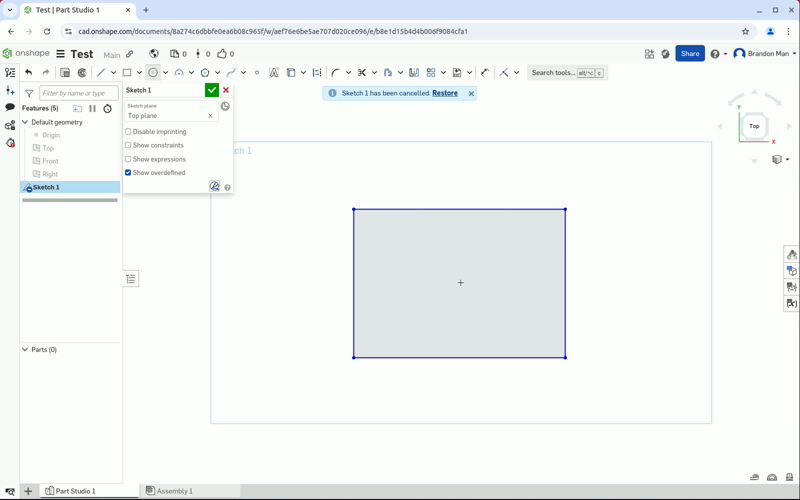
key_up(shift)
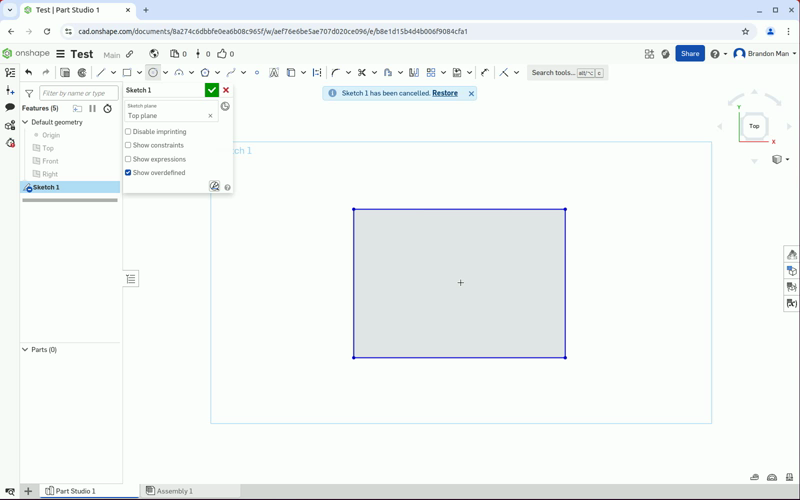
mouse_move(498, 282)
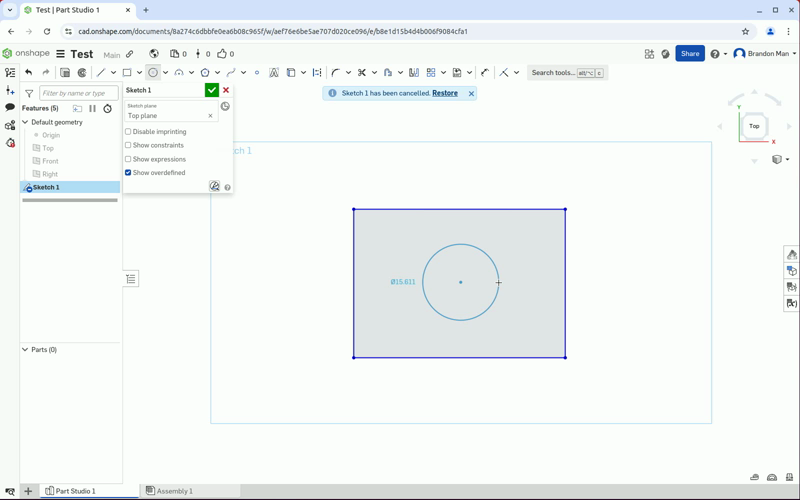
click(498, 282)
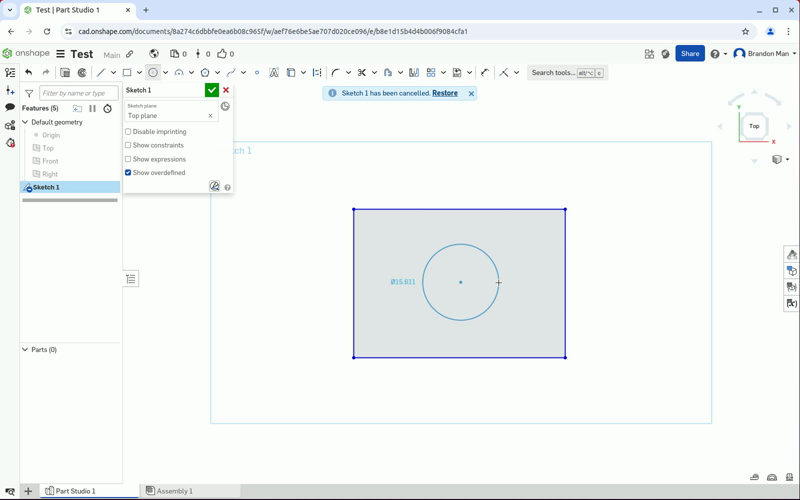
key(esc)
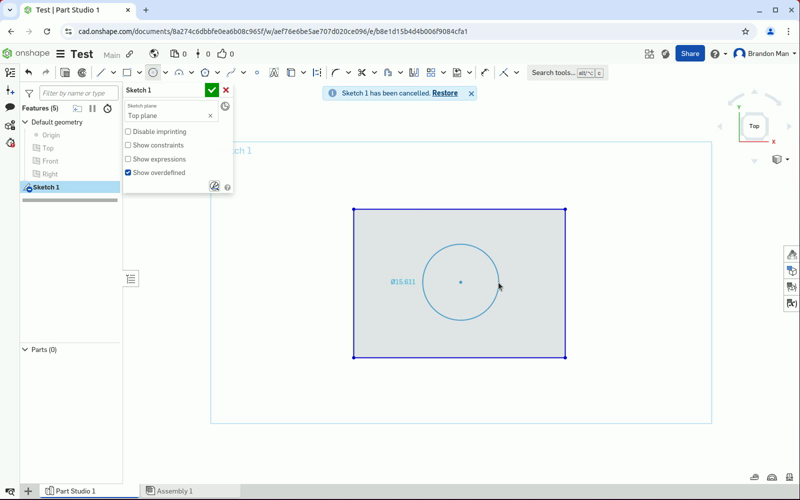
mouse_move(529, 232)
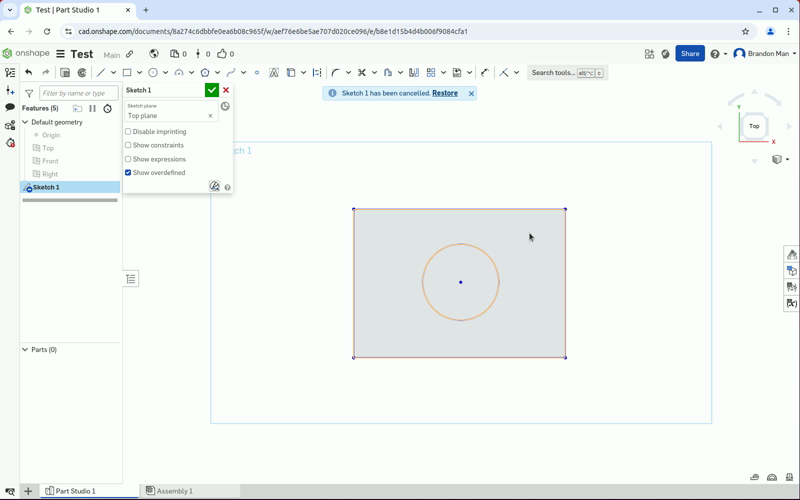
click(529, 232)
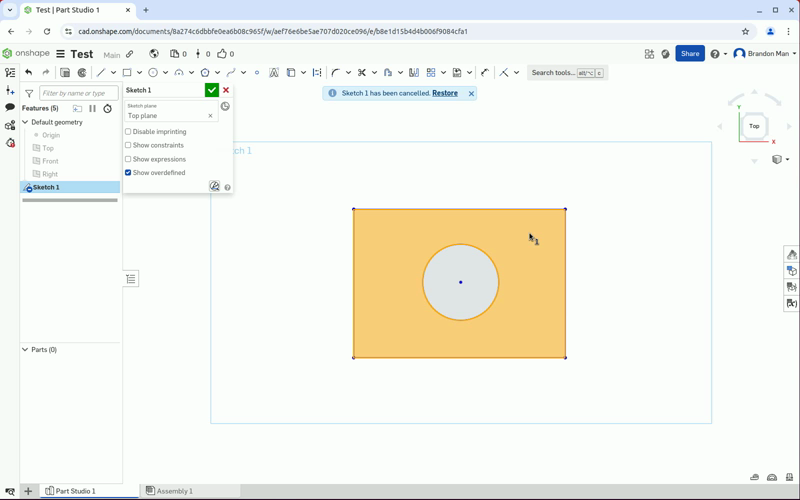
mouse_move(73, 352)
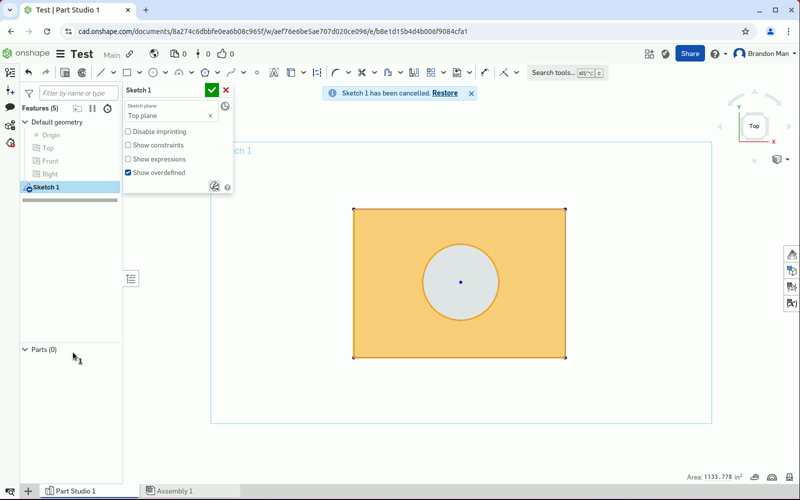
key(shift+y)
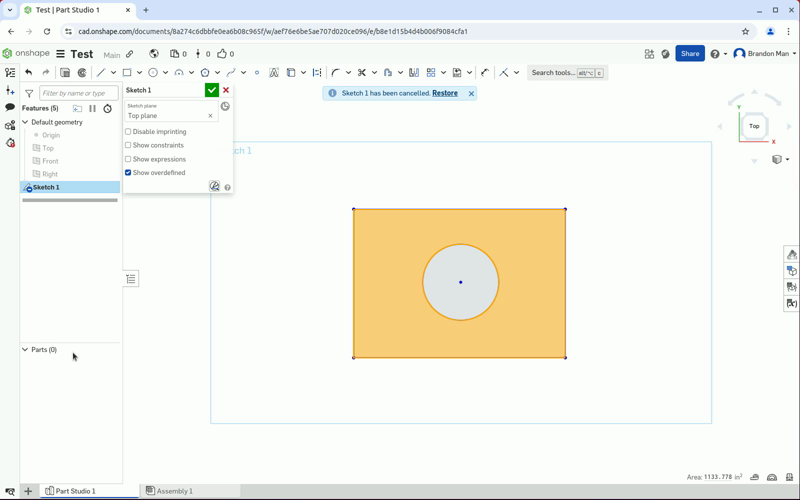
key(shift+e)
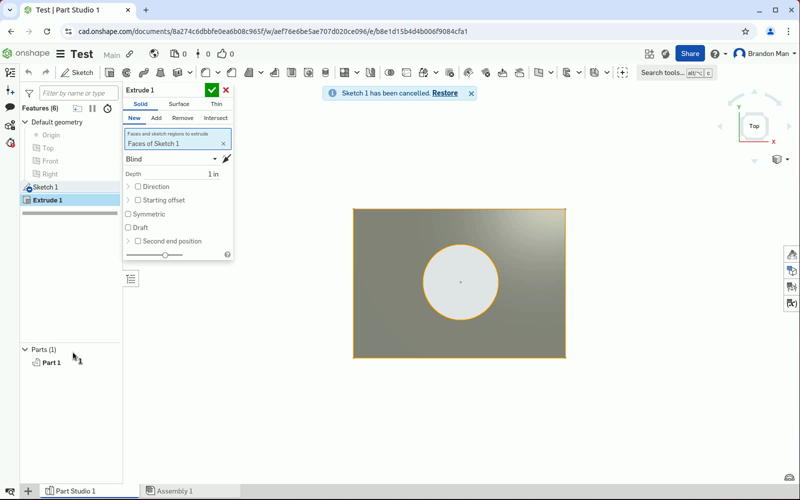
mouse_move(143, 106)
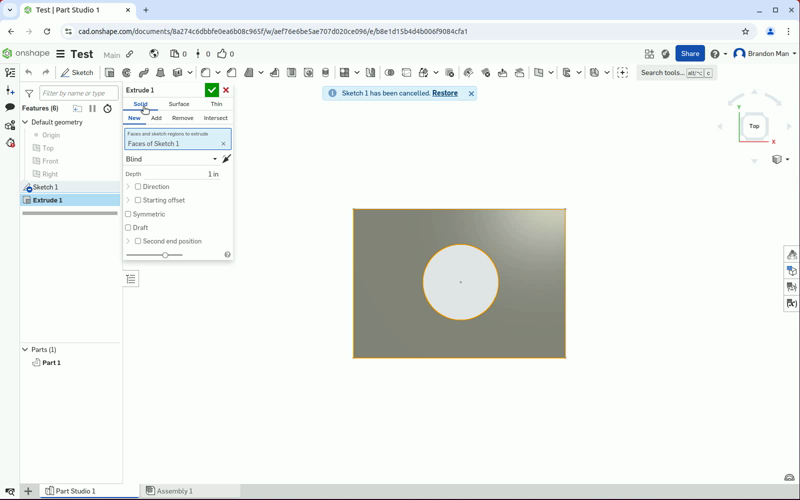
click(143, 106)
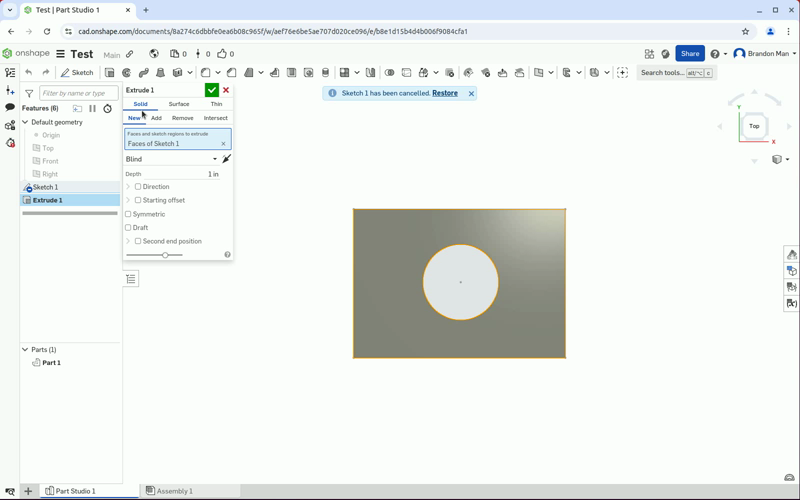
mouse_move(137, 120)
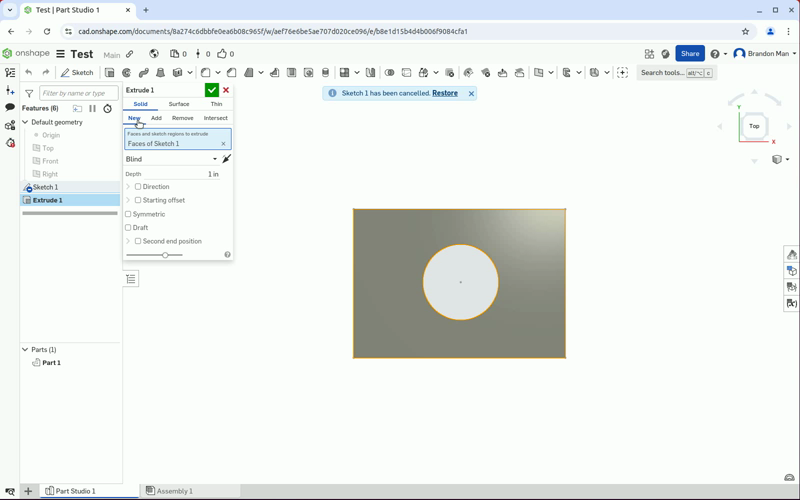
click(137, 120)
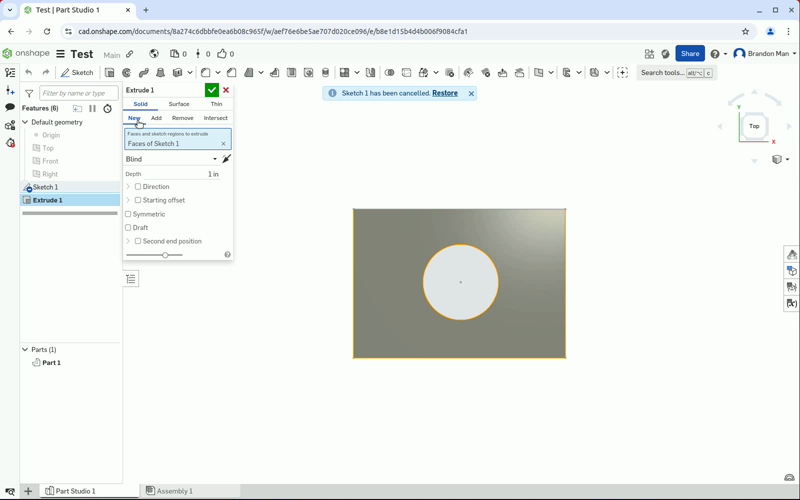
key(tab, 4)
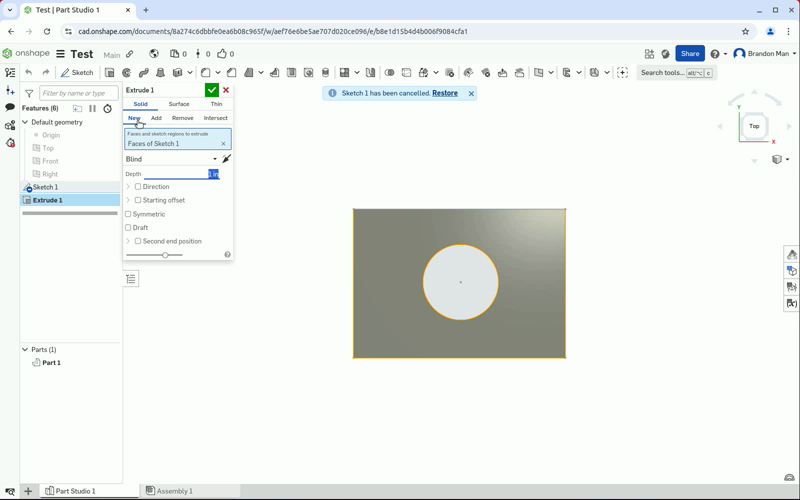
text(11.554)
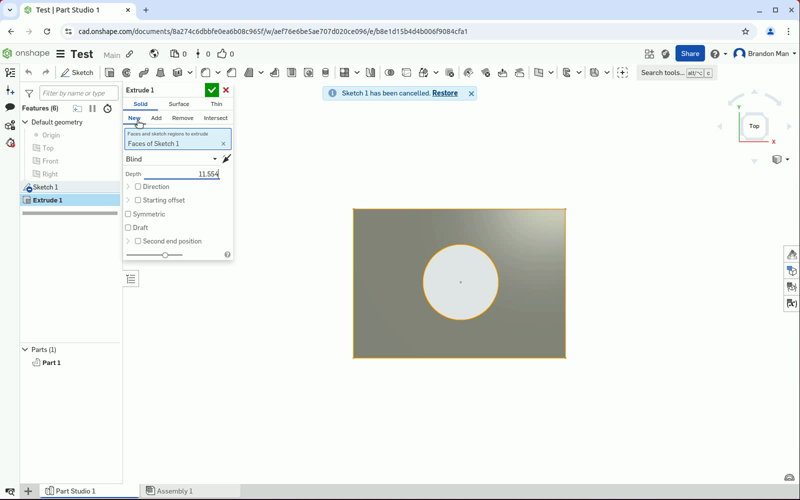
key(enter)
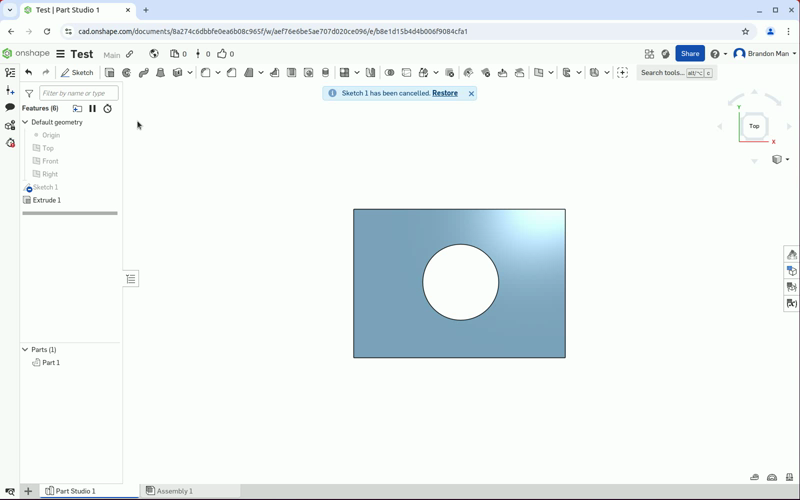
key(shift+h)
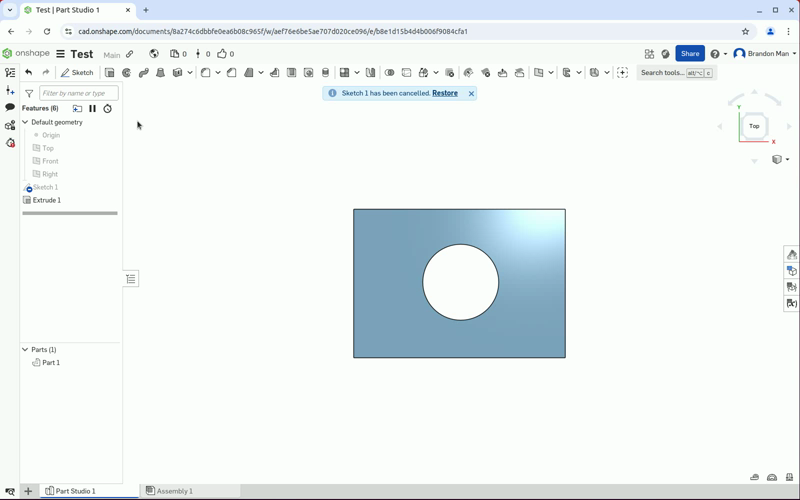
key(shift+h)
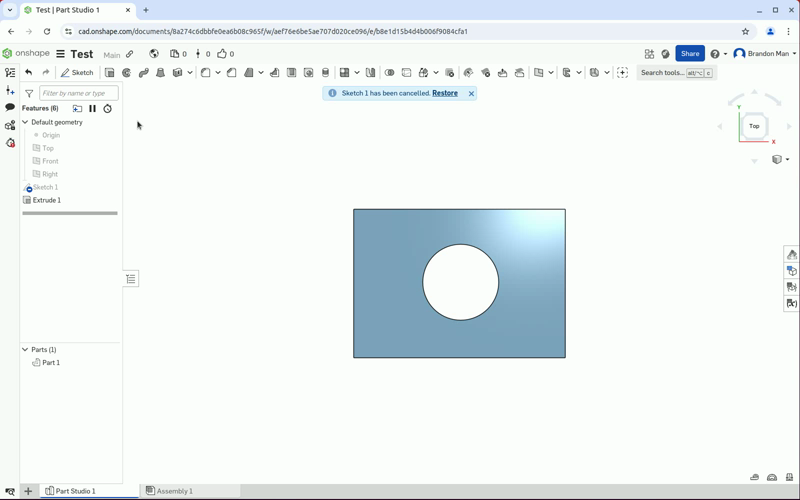
mouse_move(73, 189)
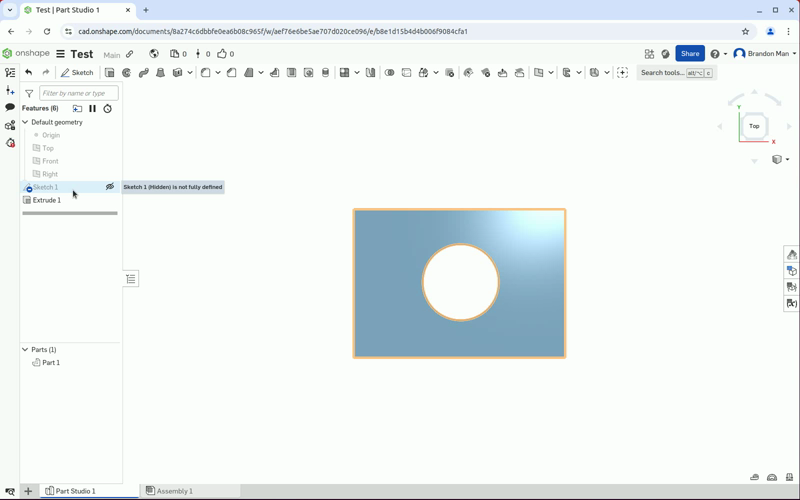
click(73, 189)
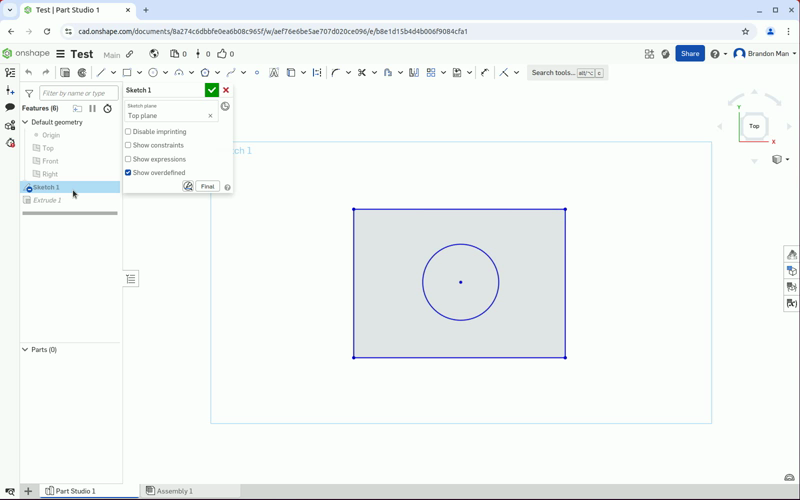
mouse_move(229, 92)
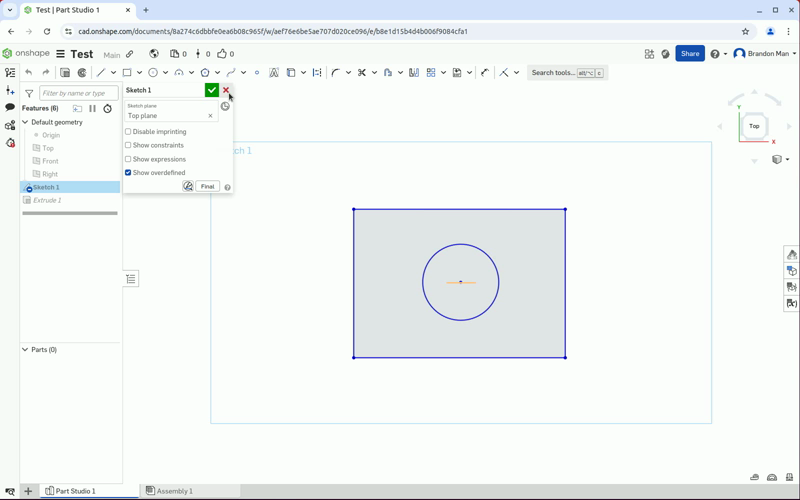
click(229, 92)
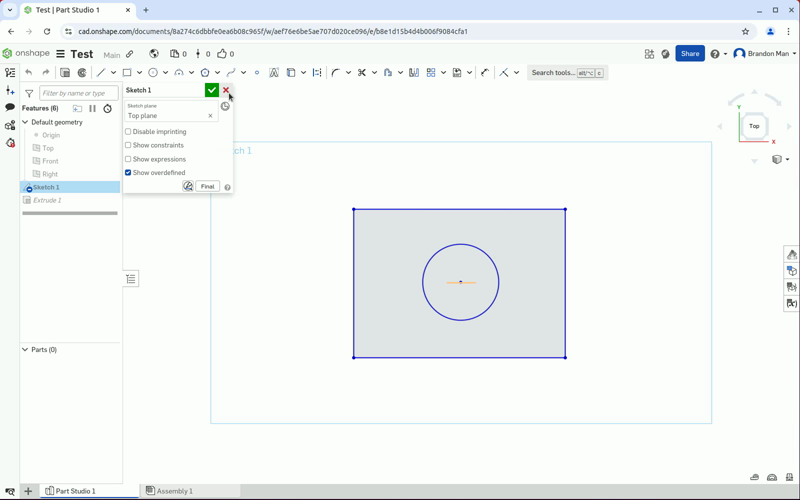
key(shift+s)
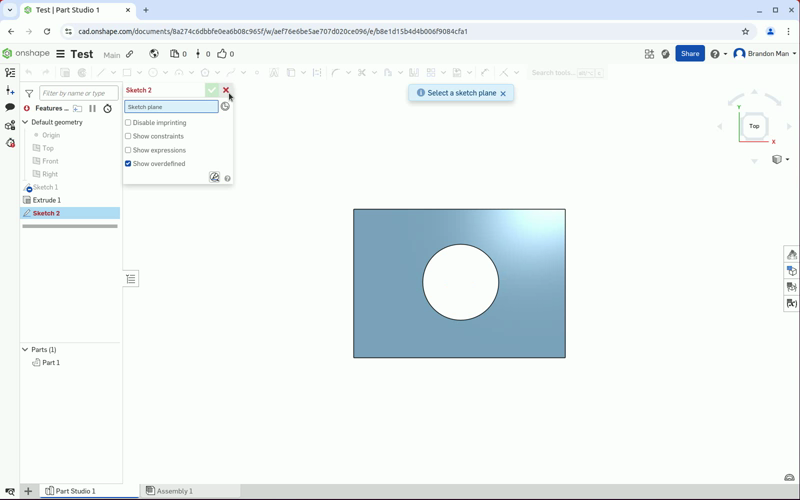
mouse_move(73, 150)
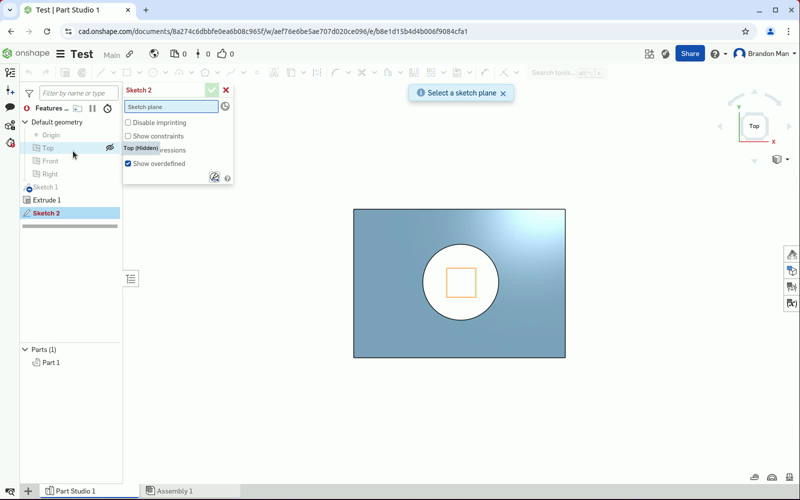
click(73, 150)
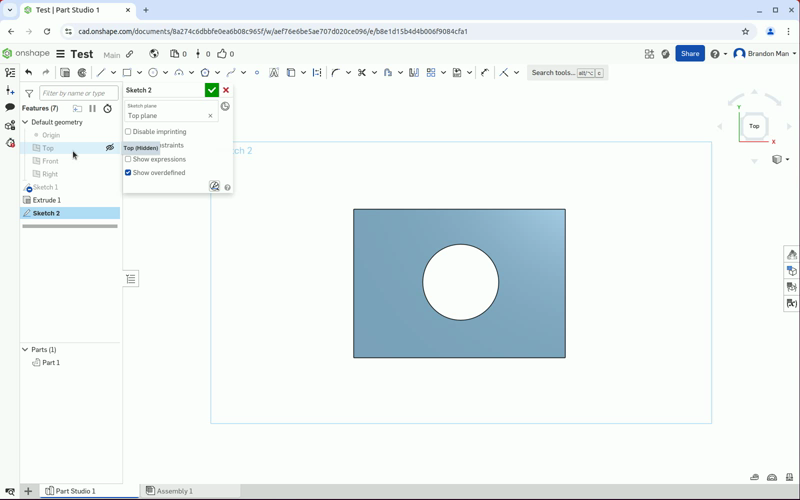
mouse_move(73, 352)
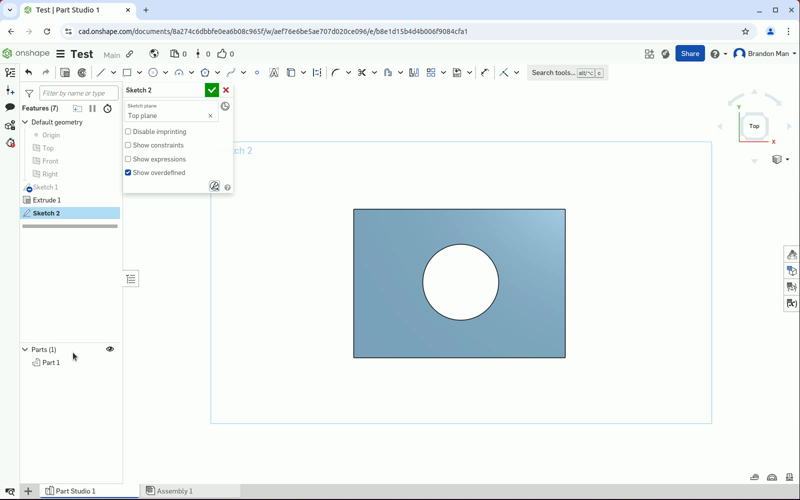
key(y)
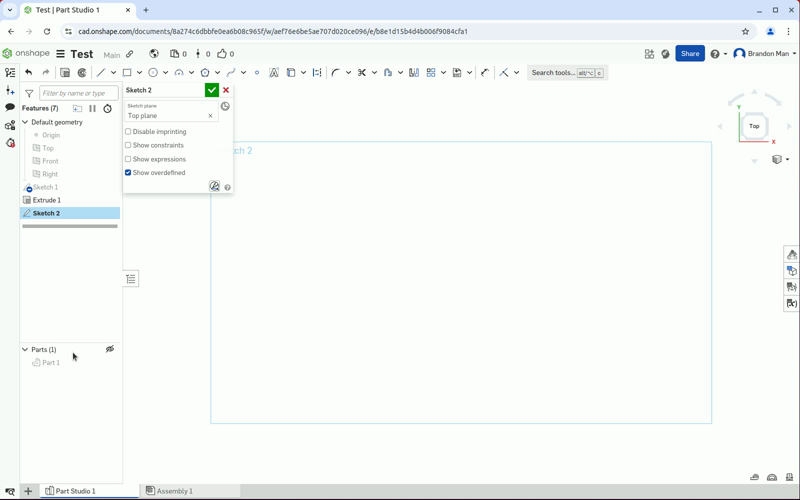
key(c)
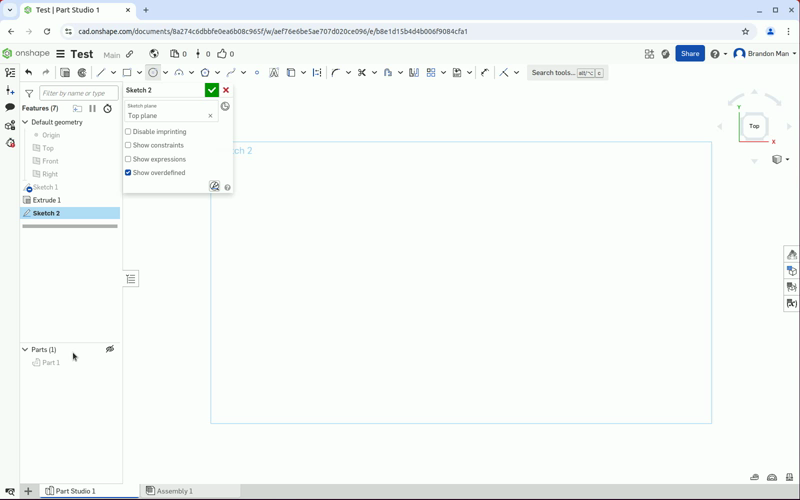
key_down(shift)
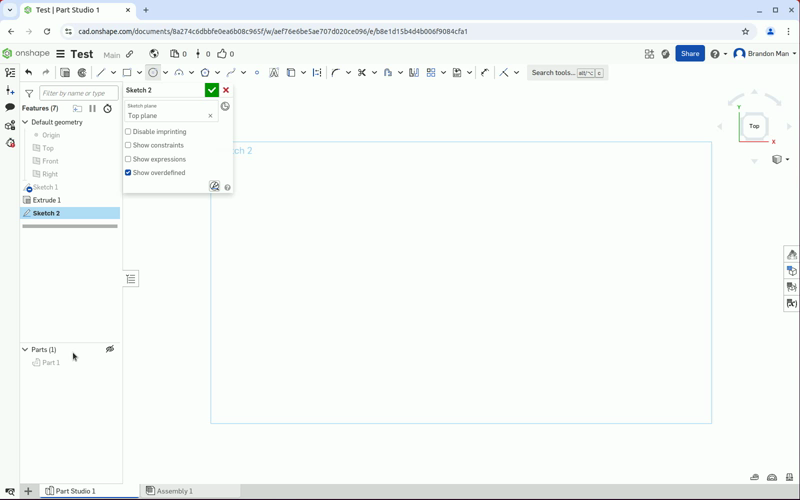
mouse_move(460, 282)
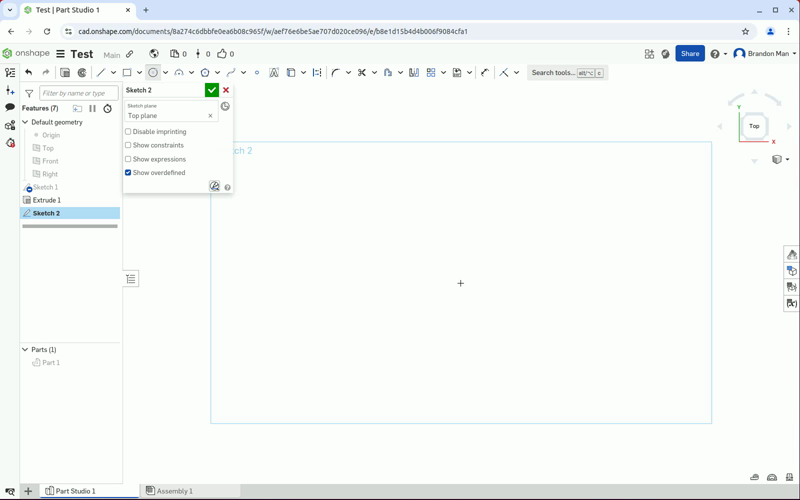
click(460, 282)
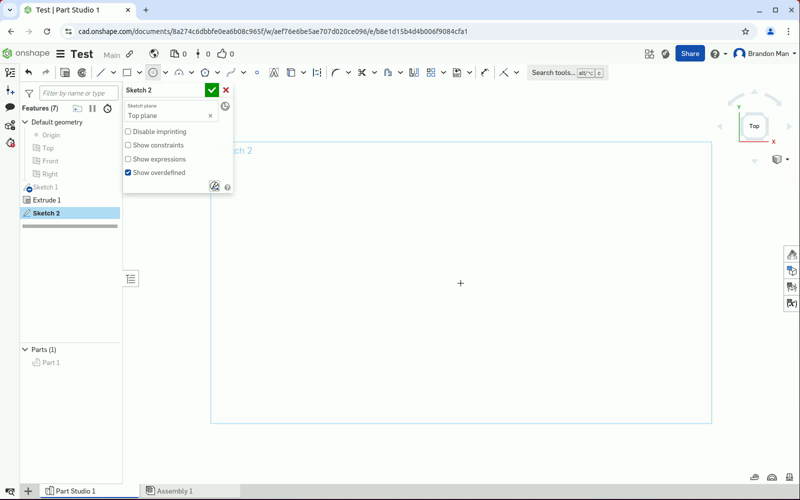
key_up(shift)
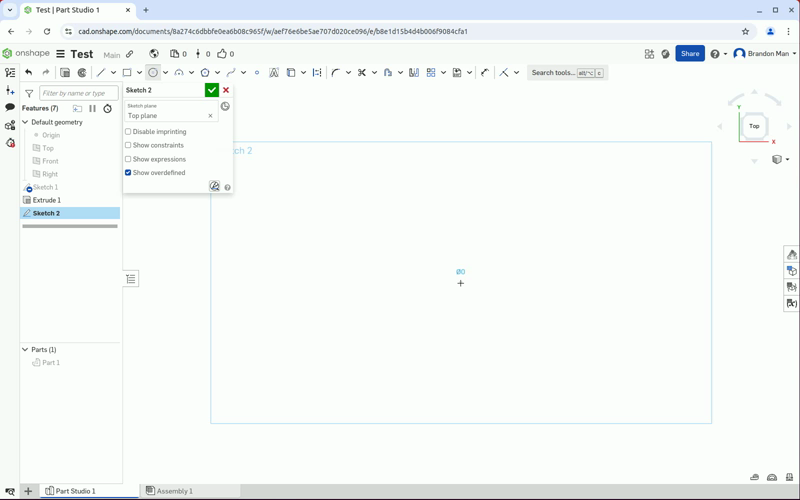
mouse_move(498, 282)
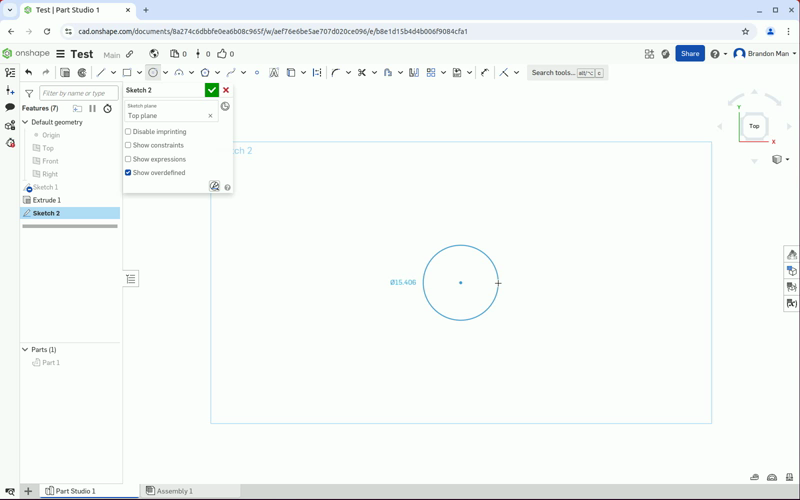
click(498, 282)
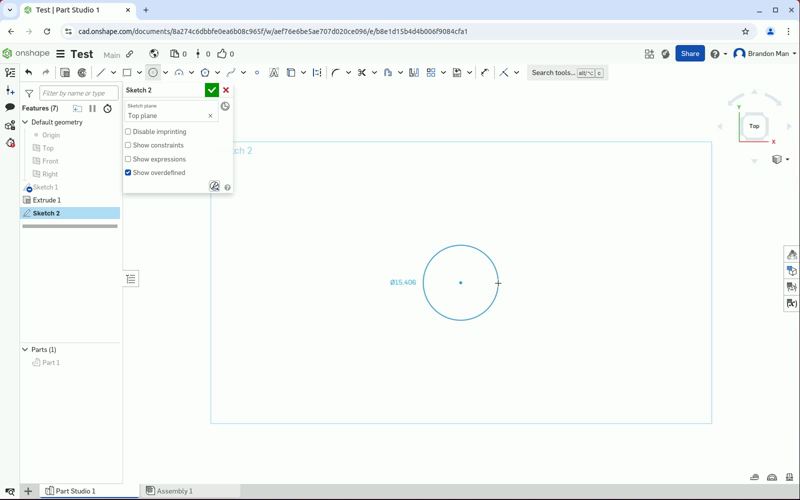
key(esc)
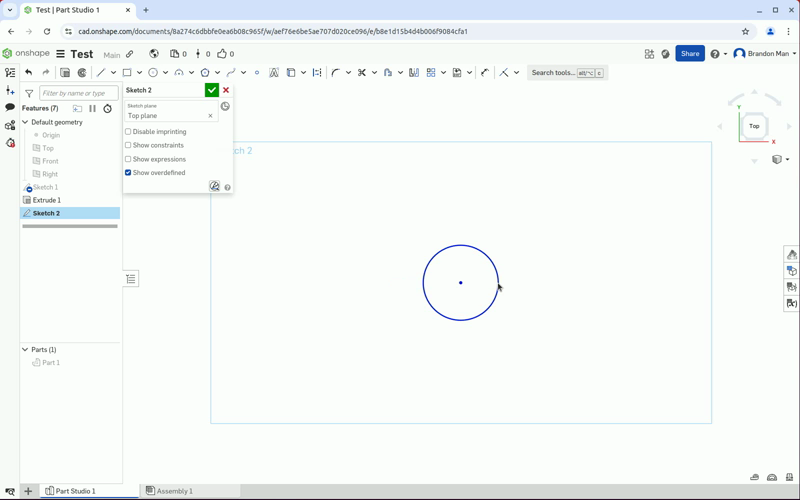
mouse_move(460, 299)
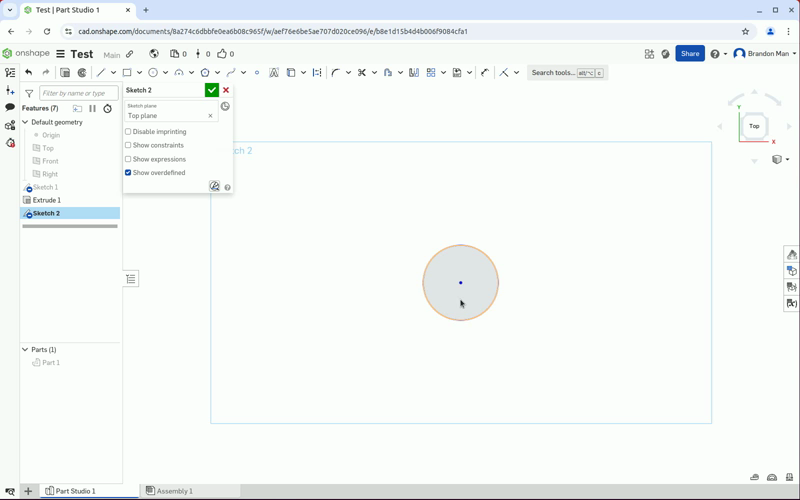
click(460, 299)
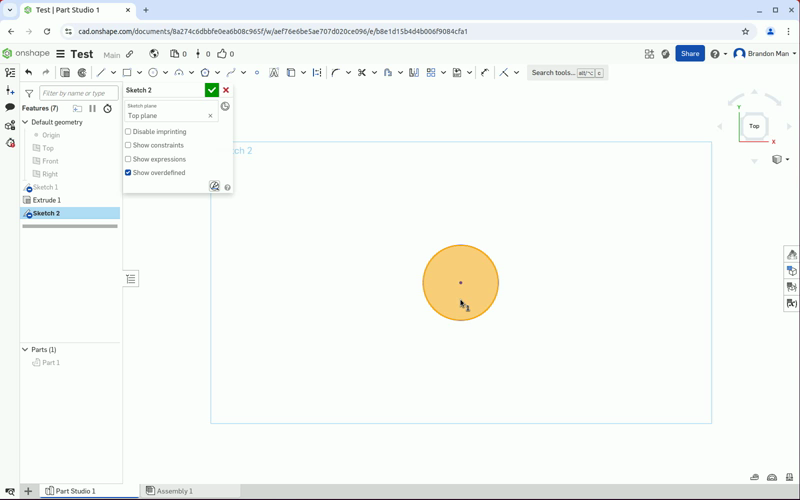
mouse_move(73, 352)
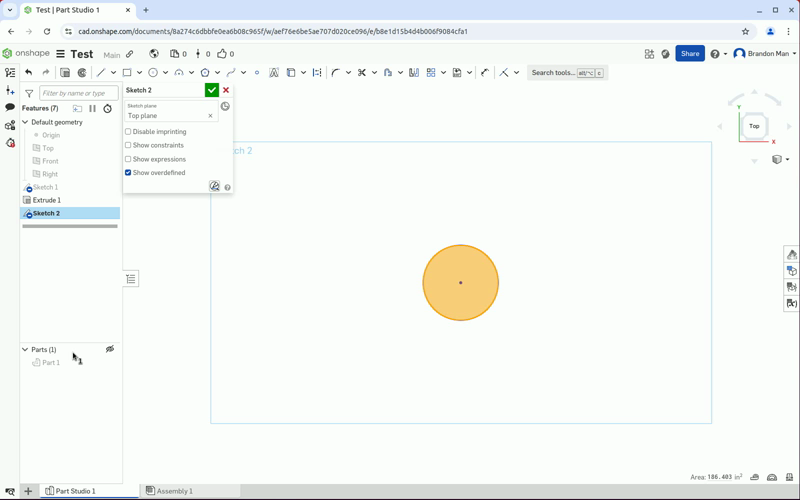
key(shift+y)
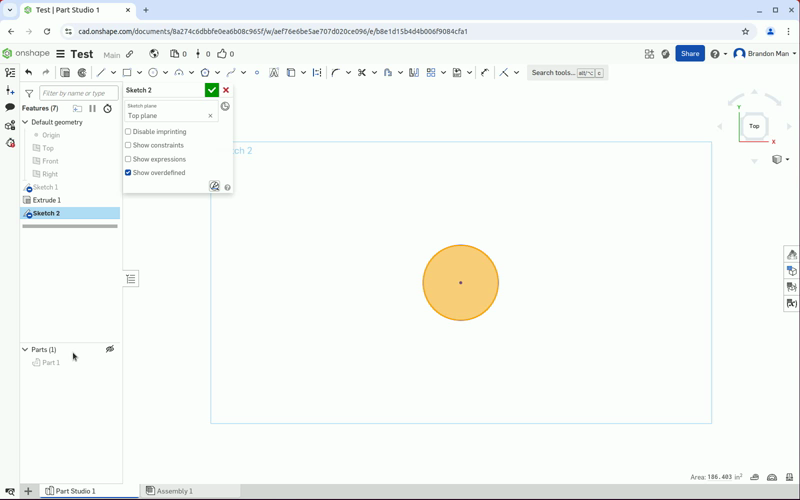
key(shift+e)
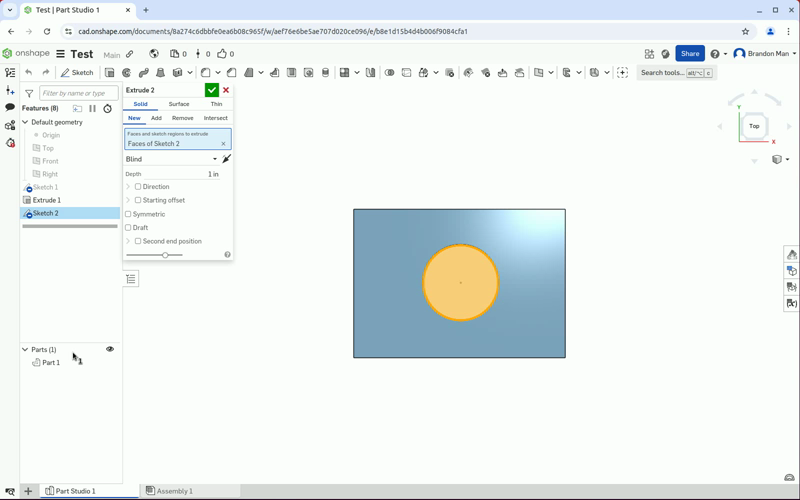
mouse_move(143, 106)
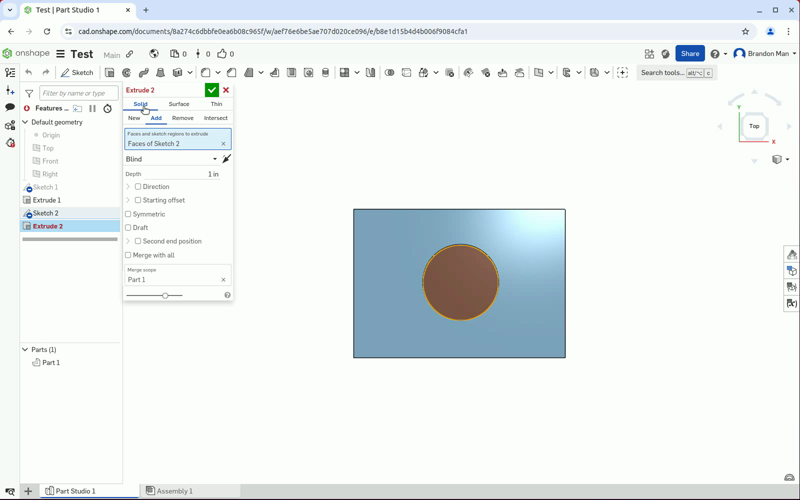
click(143, 106)
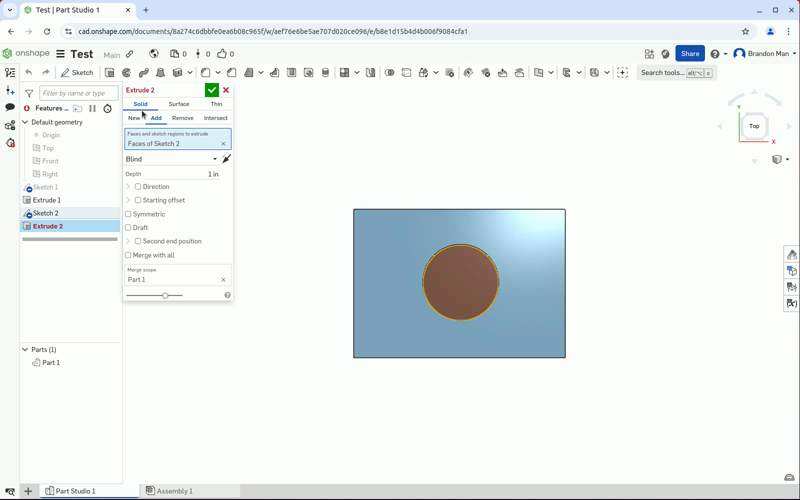
mouse_move(137, 120)
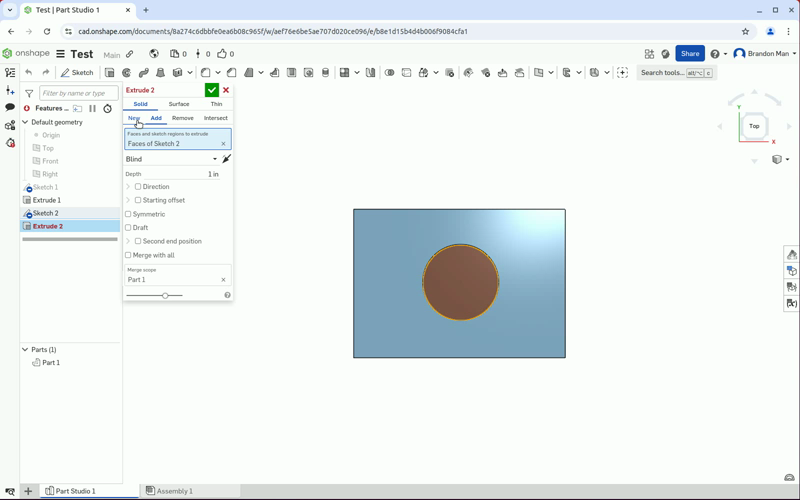
click(137, 120)
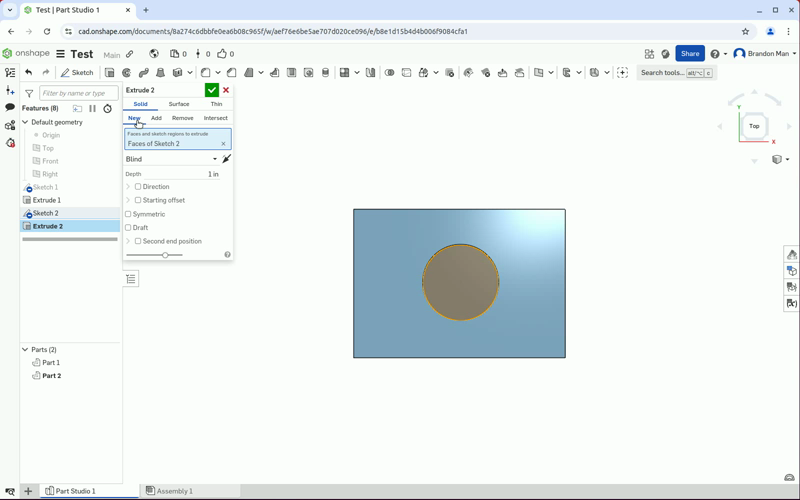
key(tab, 4)
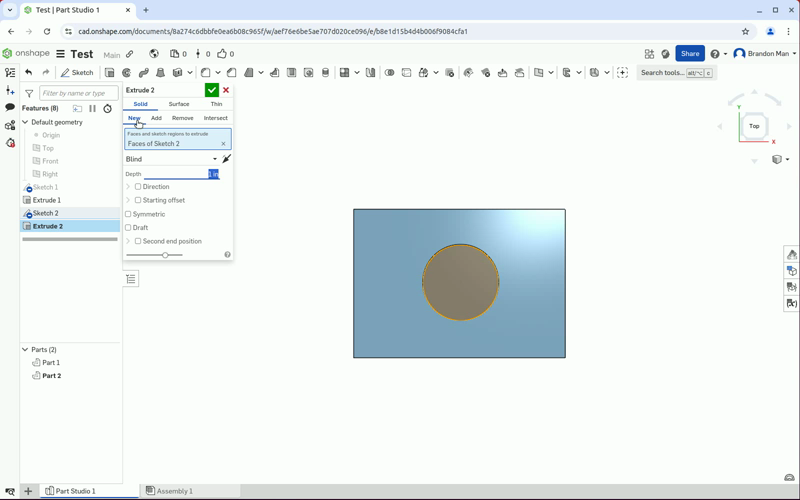
text(23.108)
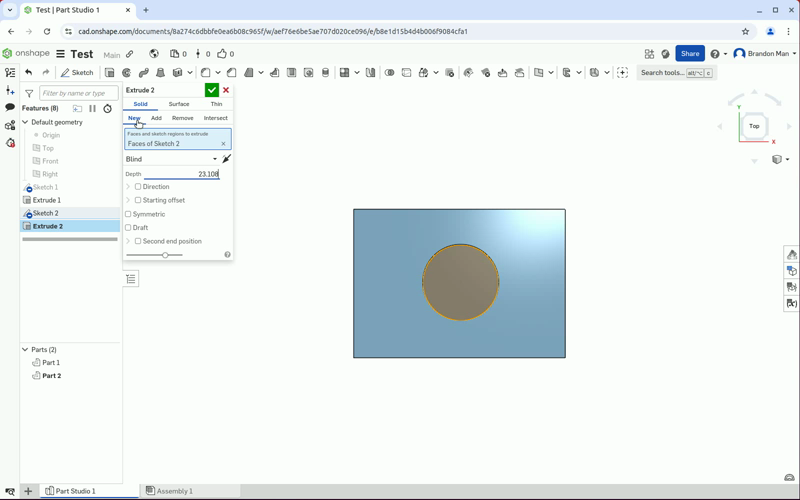
key(enter)
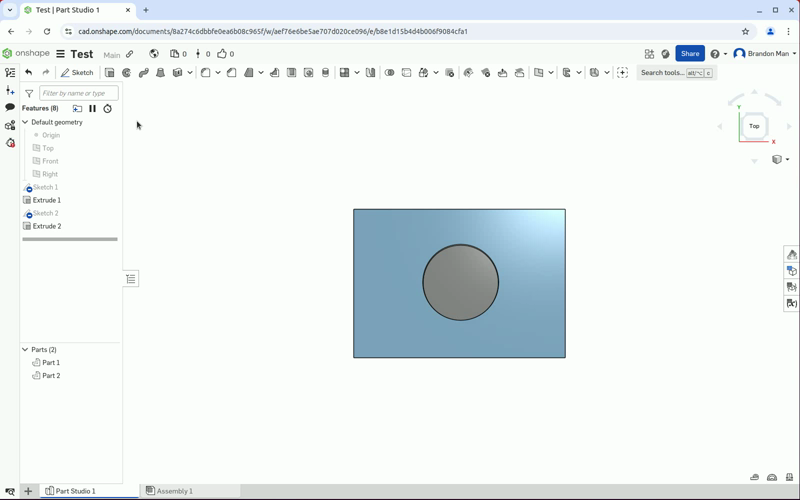
key(shift+h)
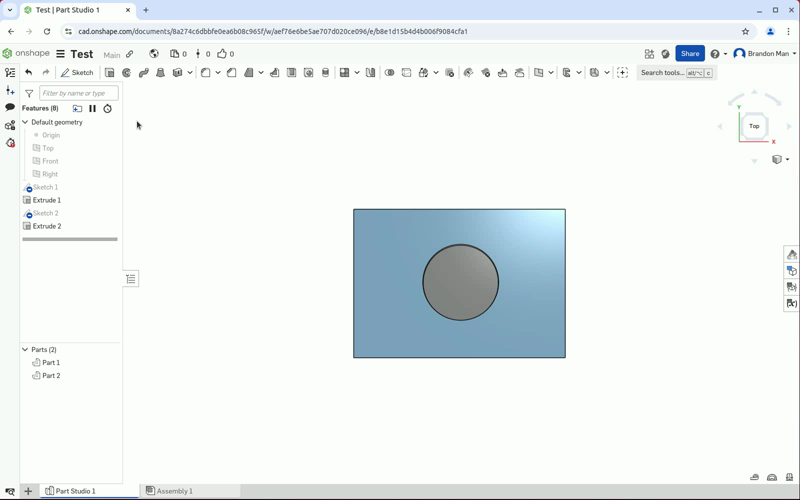
key(shift+h)
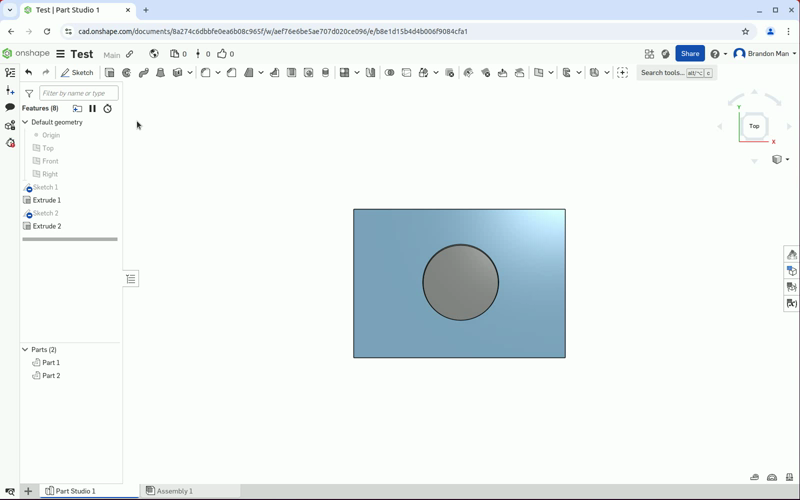
mouse_move(73, 189)
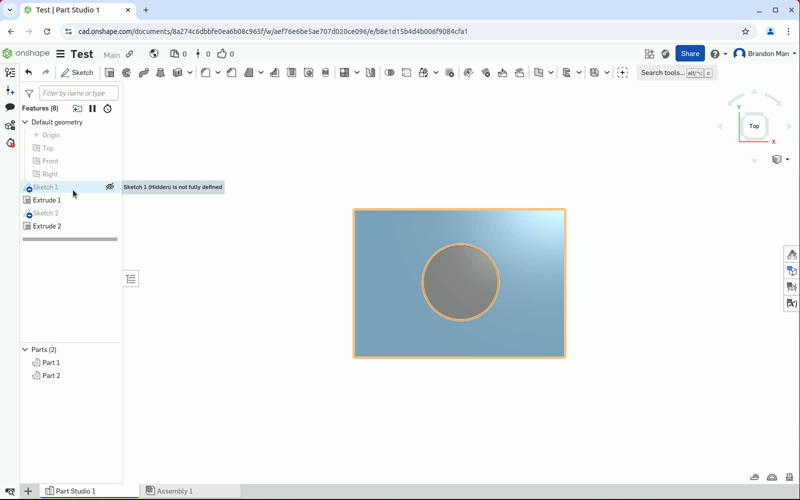
click(73, 189)
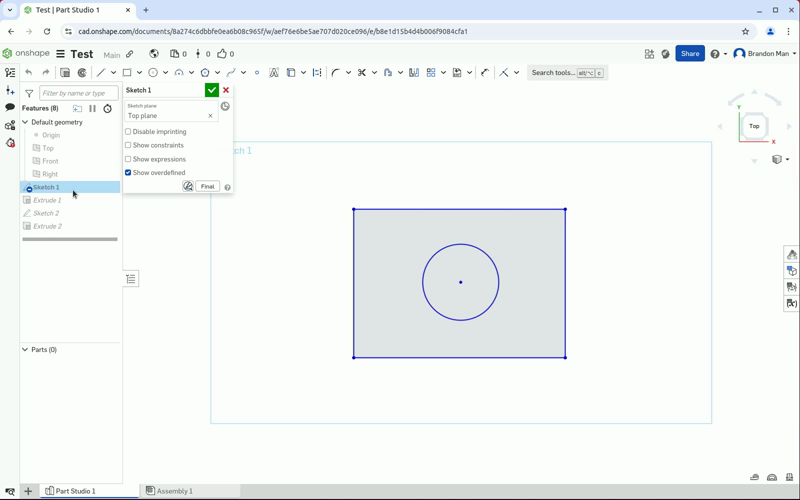
mouse_move(229, 92)
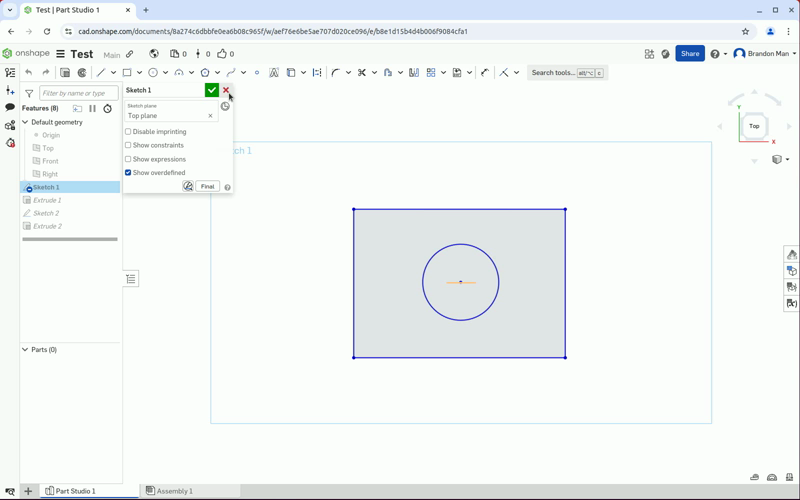
click(229, 92)
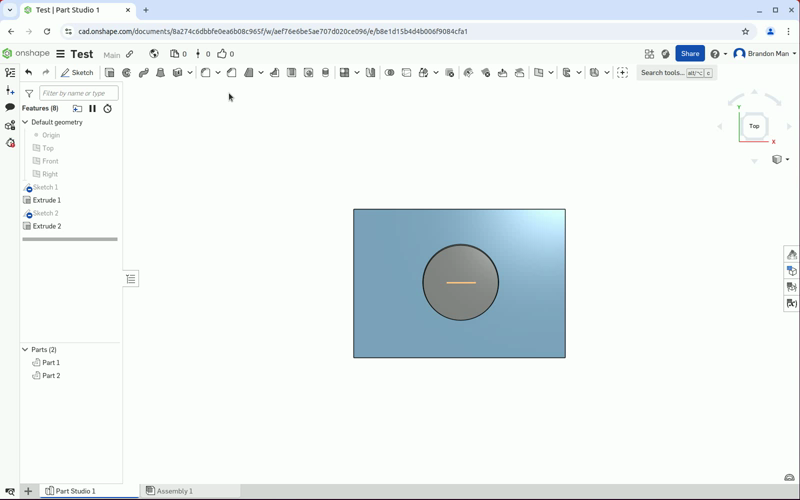
mouse_move(73, 352)
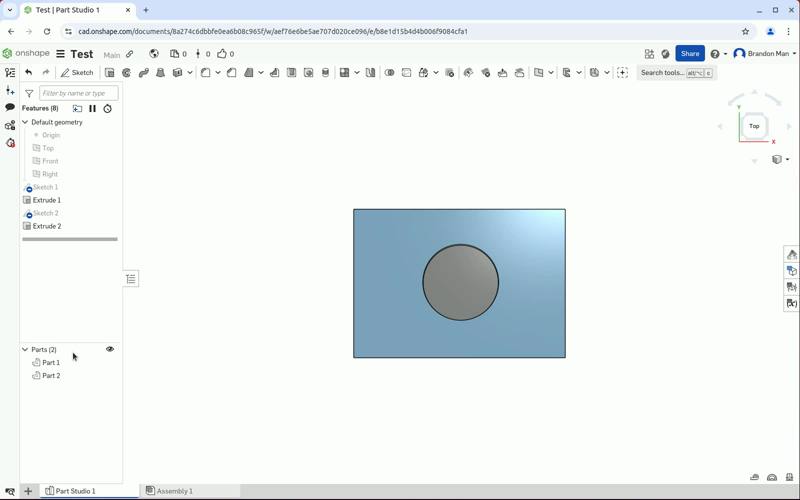
key(y)
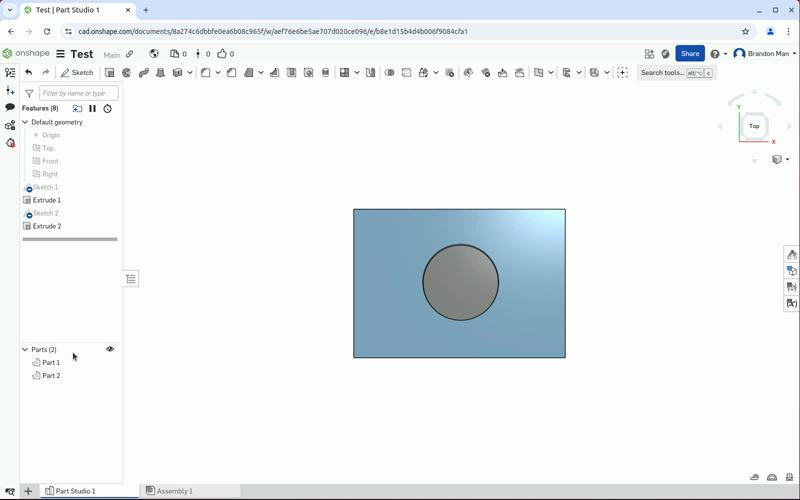
key(shift+p)
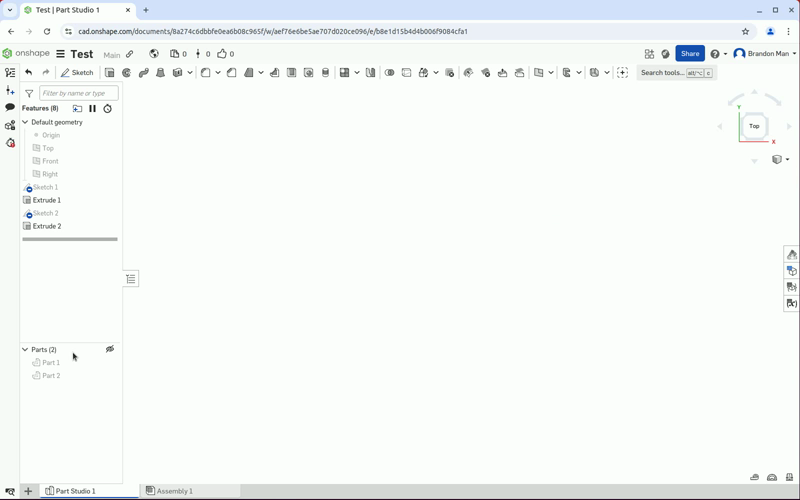
key(space)
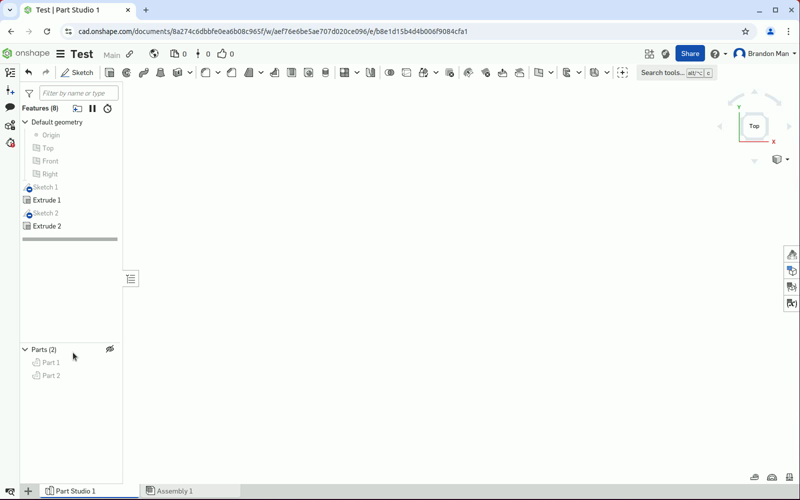
key_down(shift)
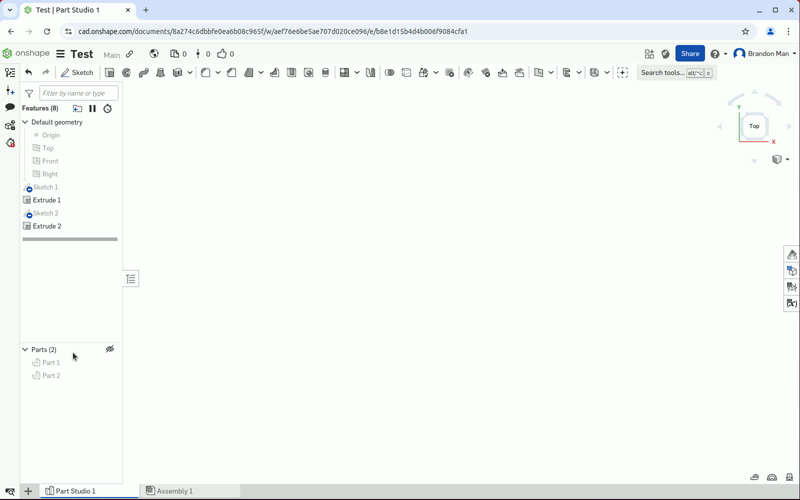
key(up)
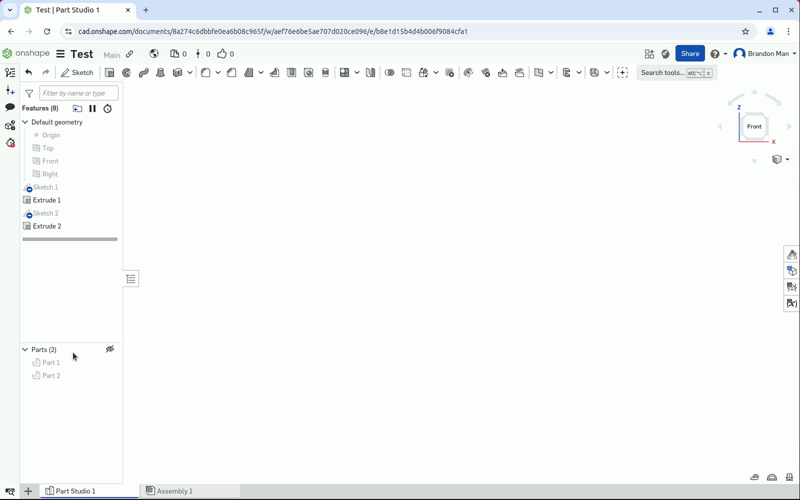
key_up(shift)
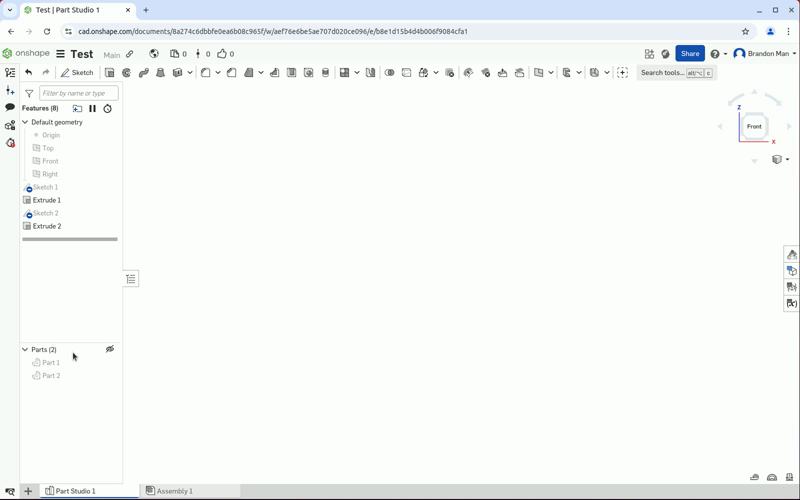
mouse_move(73, 352)
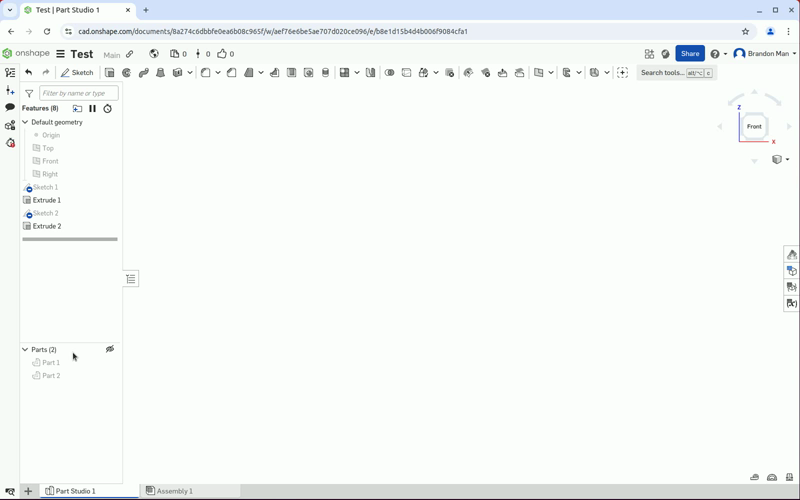
key(shift+y)
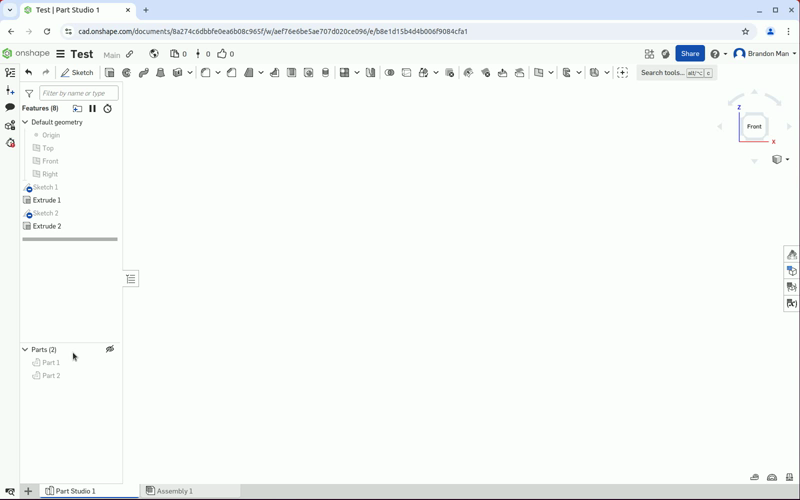
key(shift+s)
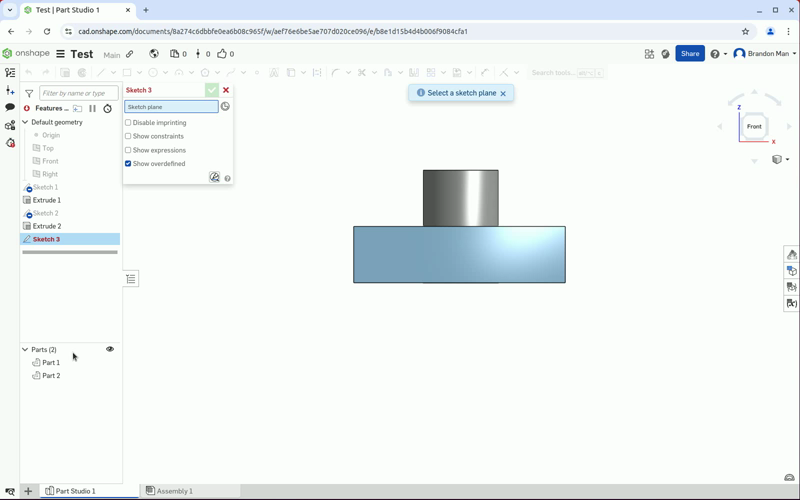
mouse_move(73, 163)
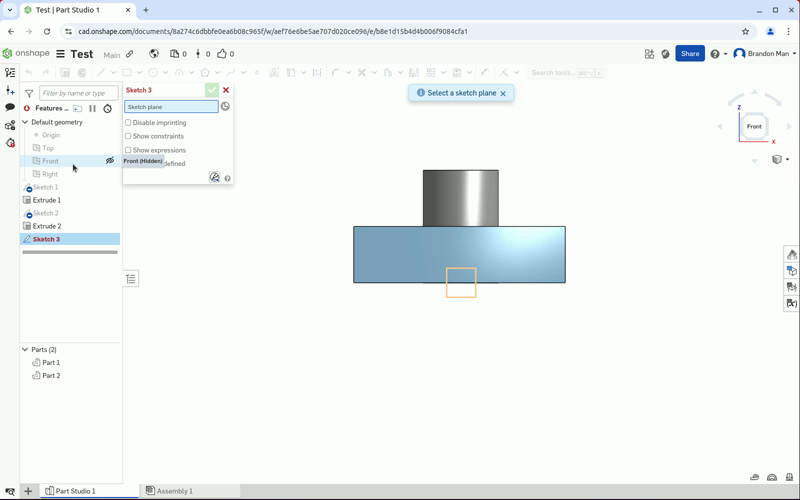
click(73, 163)
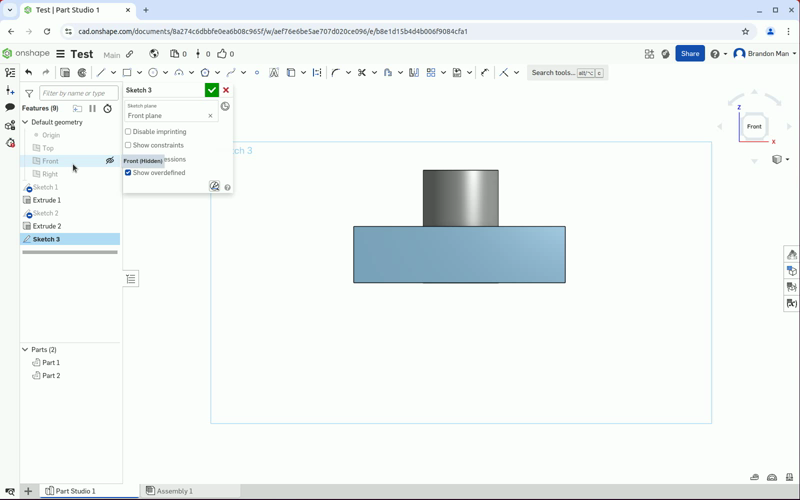
mouse_move(73, 352)
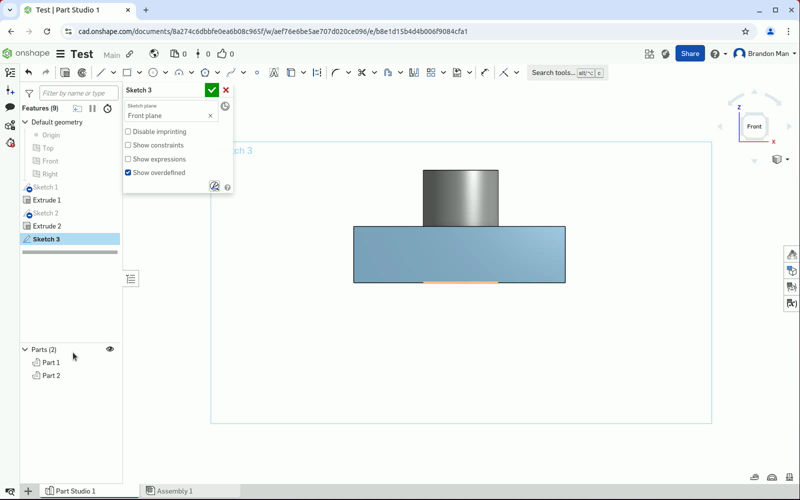
key(y)
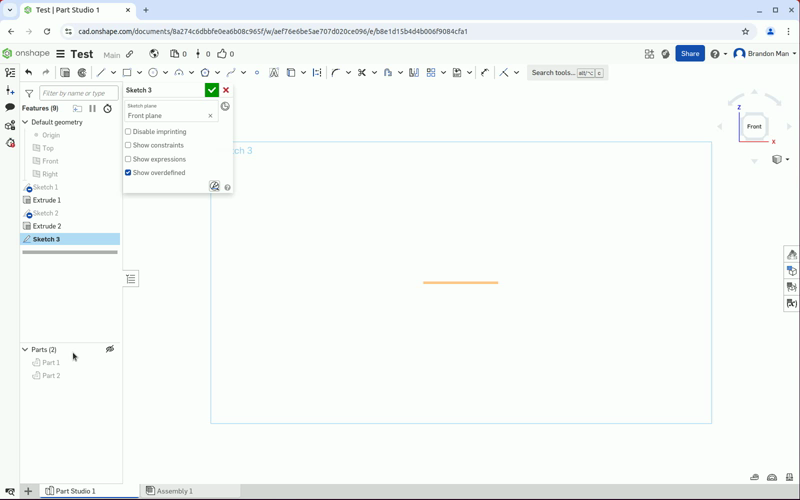
key(l)
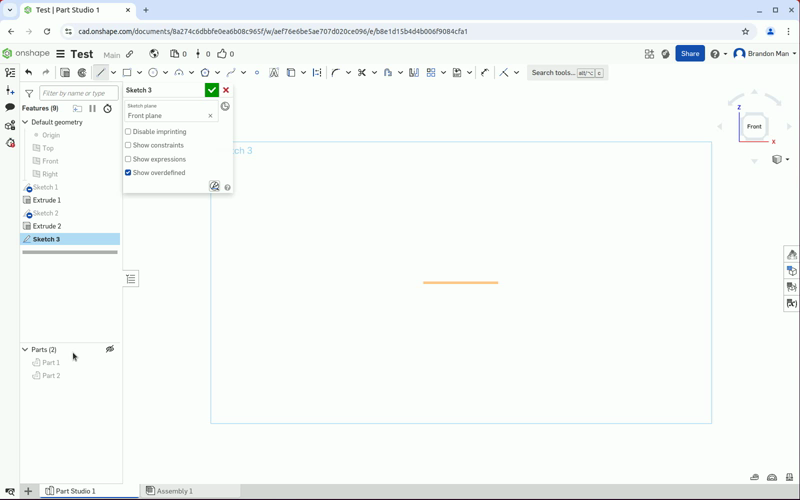
key_down(shift)
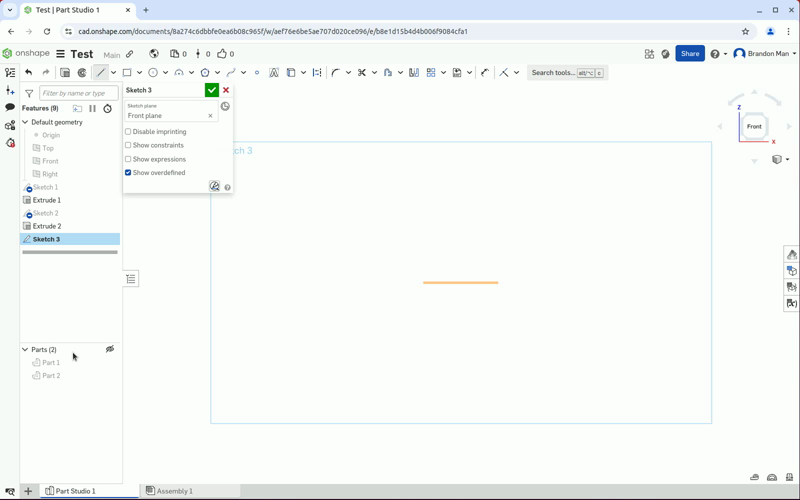
mouse_move(423, 171)
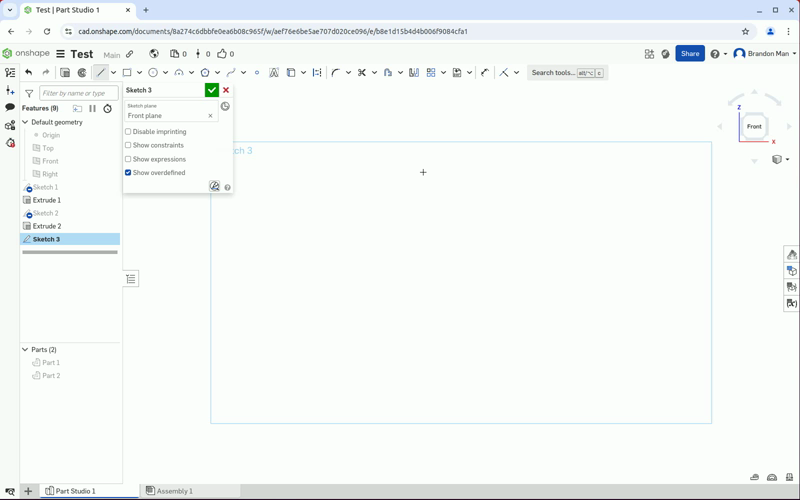
click(423, 171)
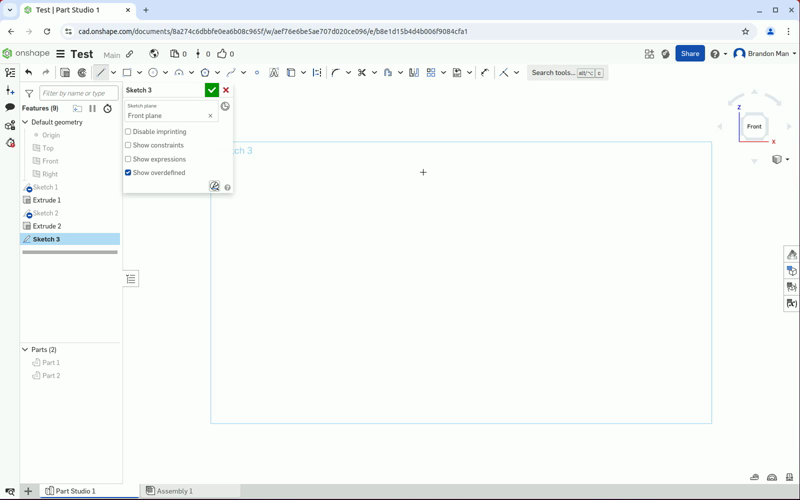
key_up(shift)
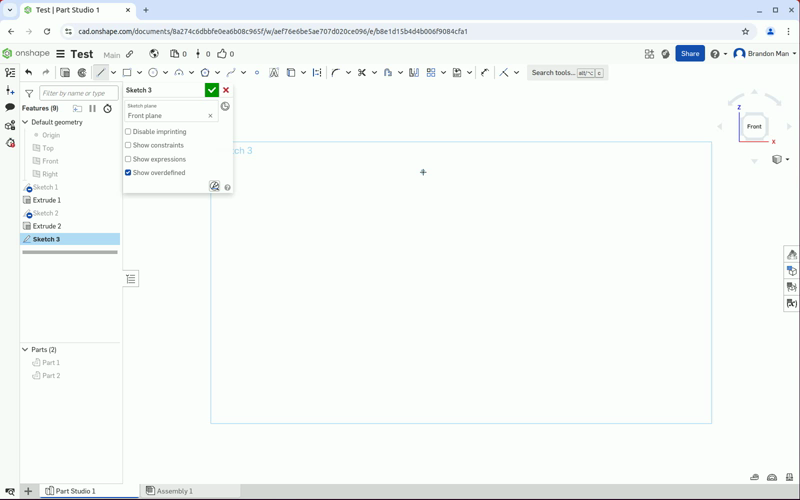
key_down(shift)
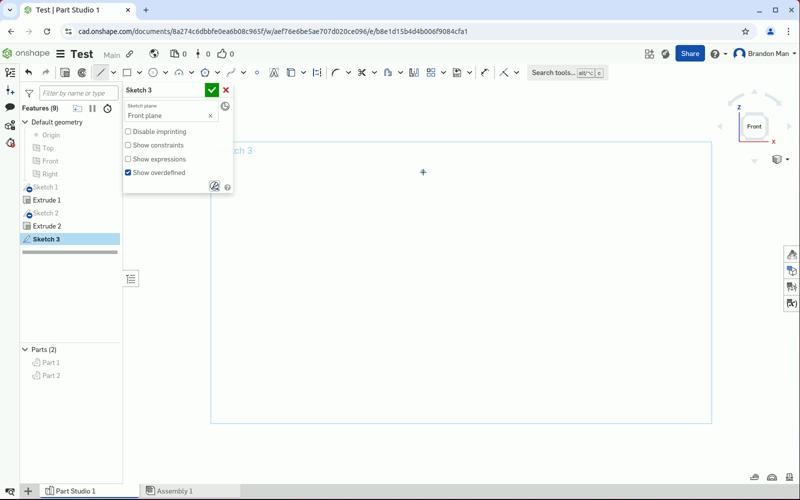
mouse_move(497, 202)
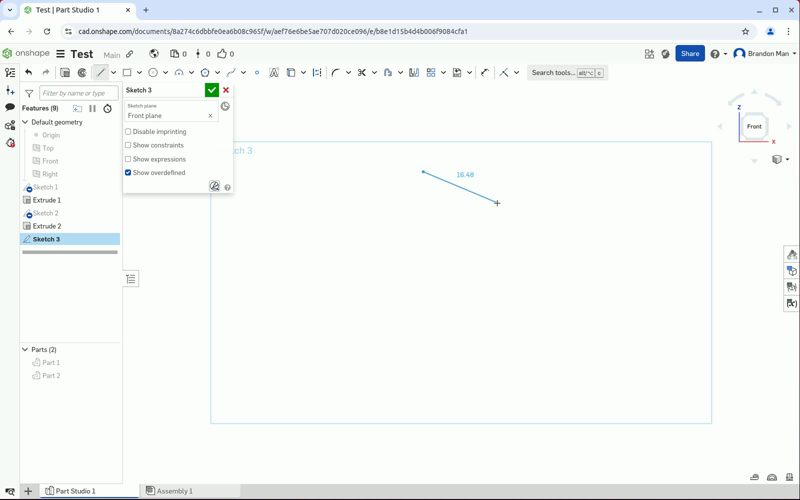
click(497, 202)
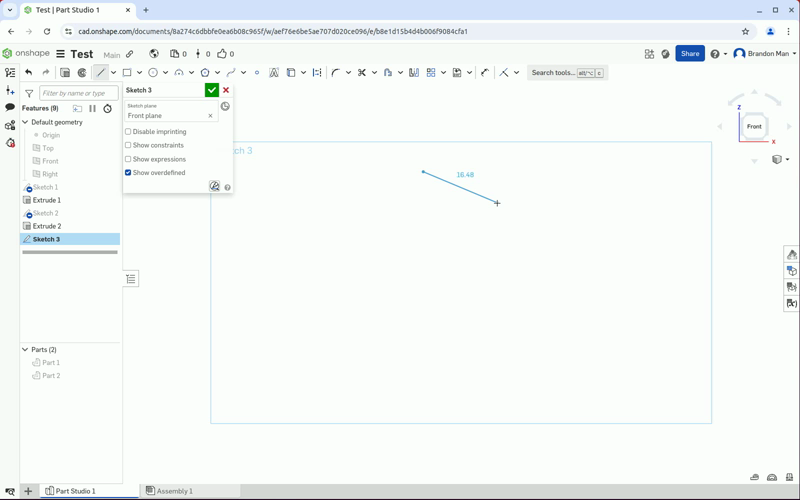
key_up(shift)
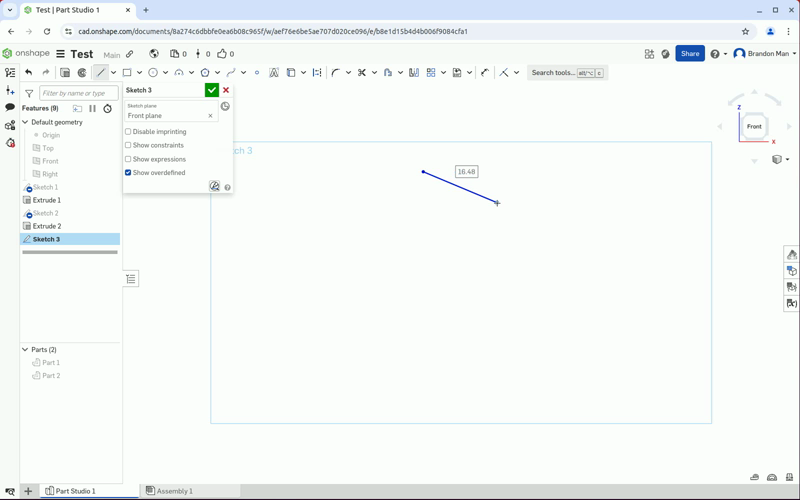
key_down(shift)
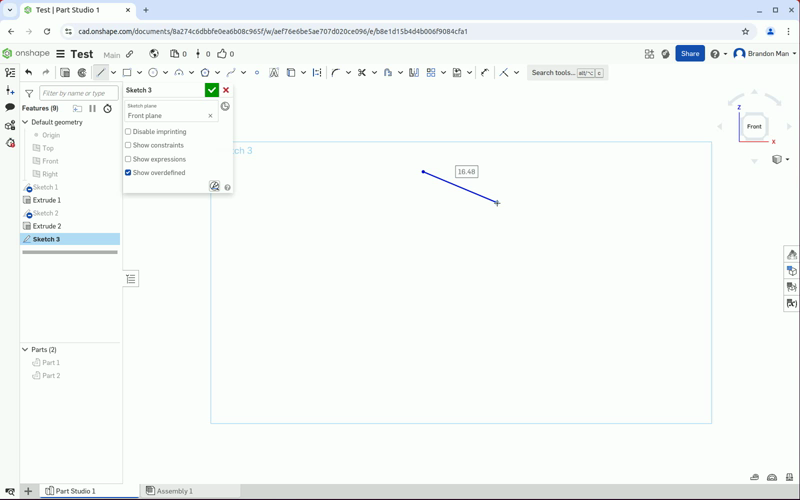
mouse_move(527, 202)
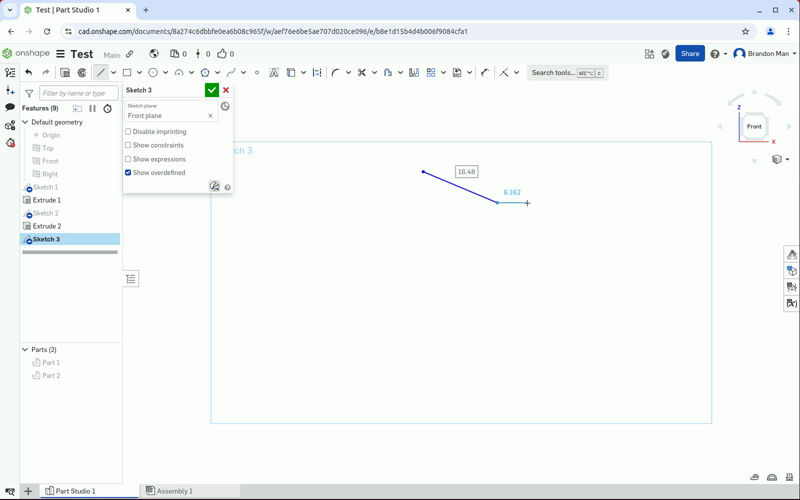
mouse_move(497, 170)
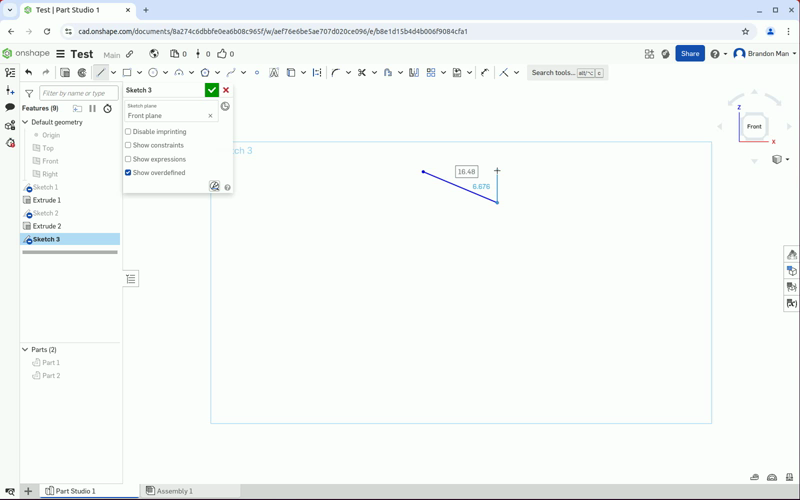
click(497, 170)
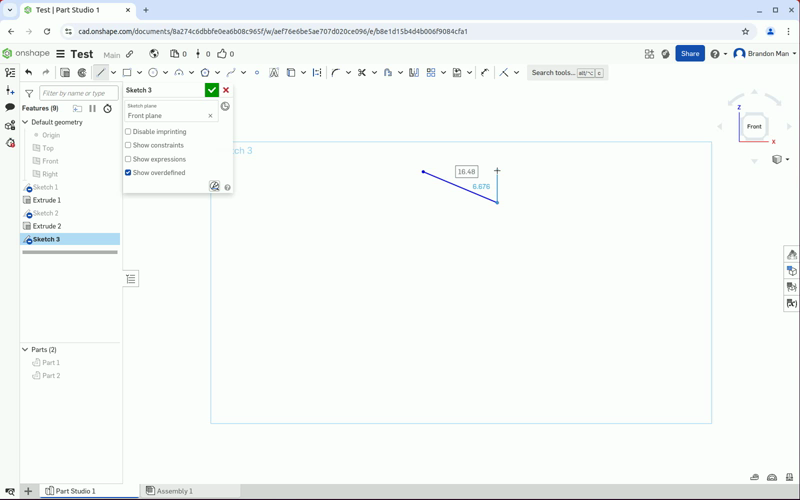
key_up(shift)
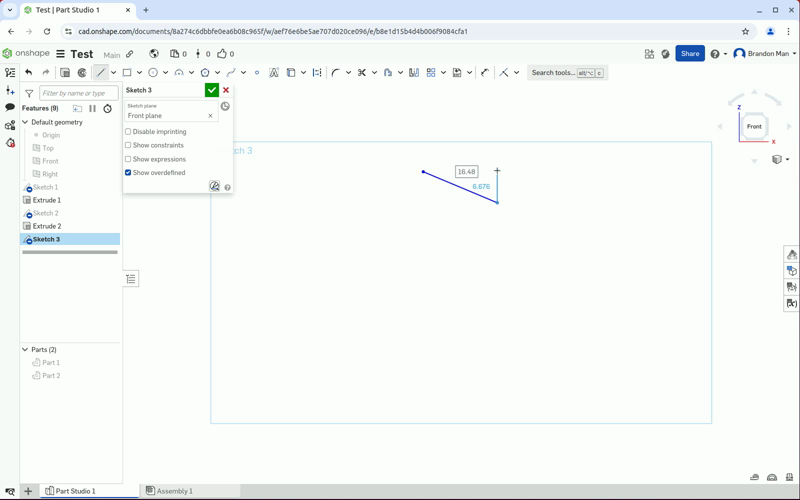
key(esc)
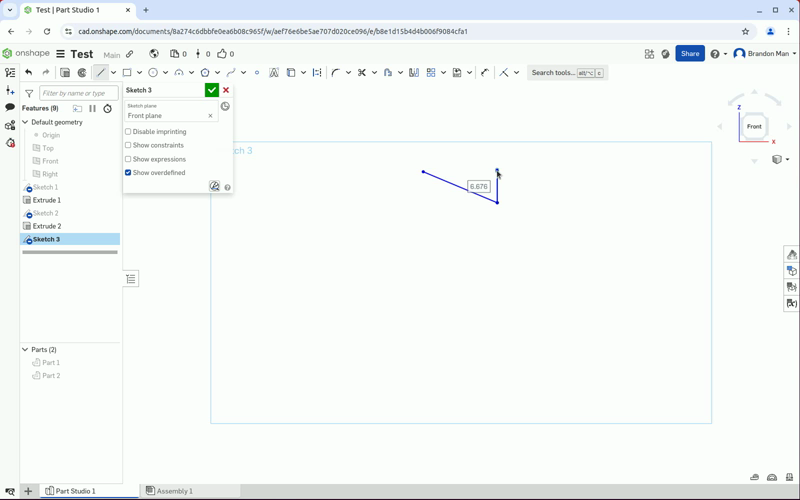
key(a)
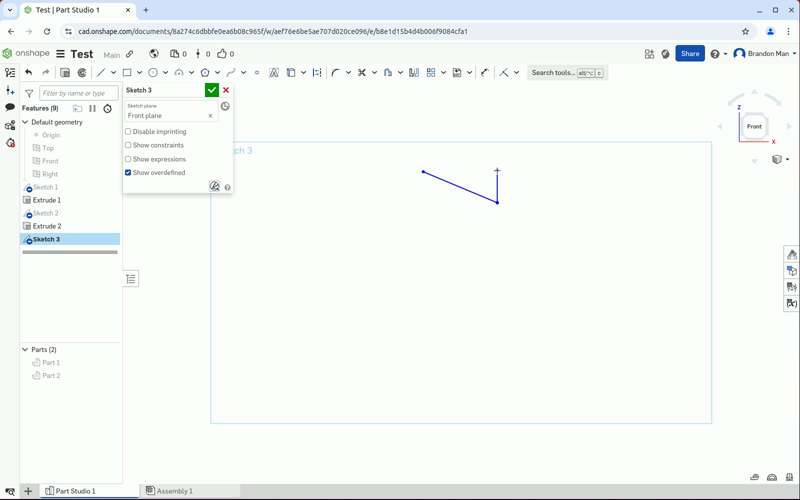
mouse_move(497, 170)
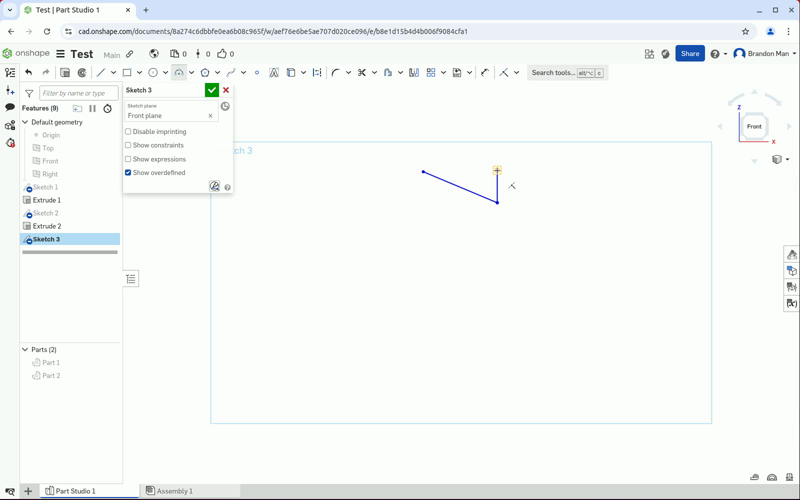
click(497, 170)
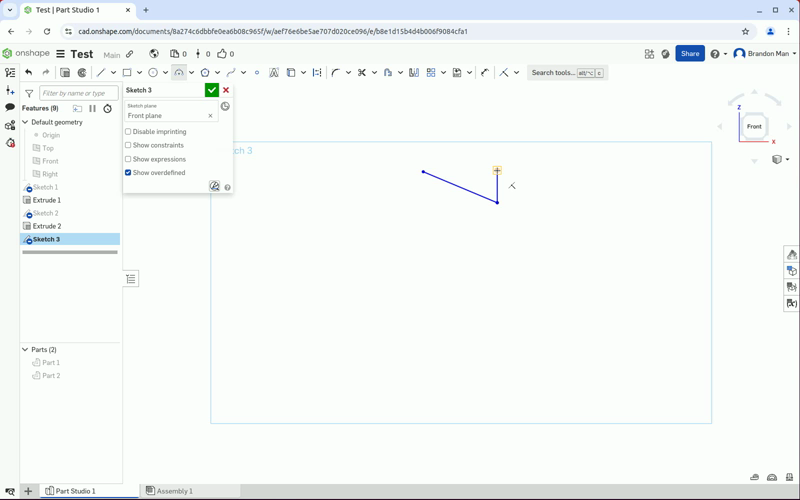
mouse_move(423, 171)
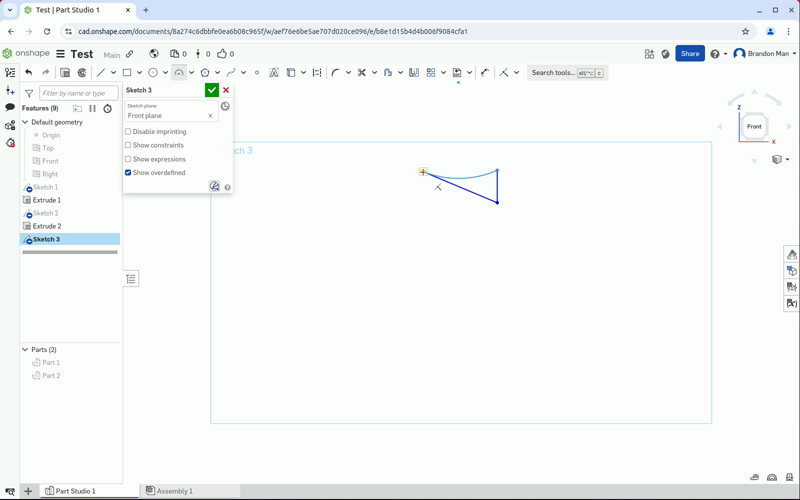
click(423, 171)
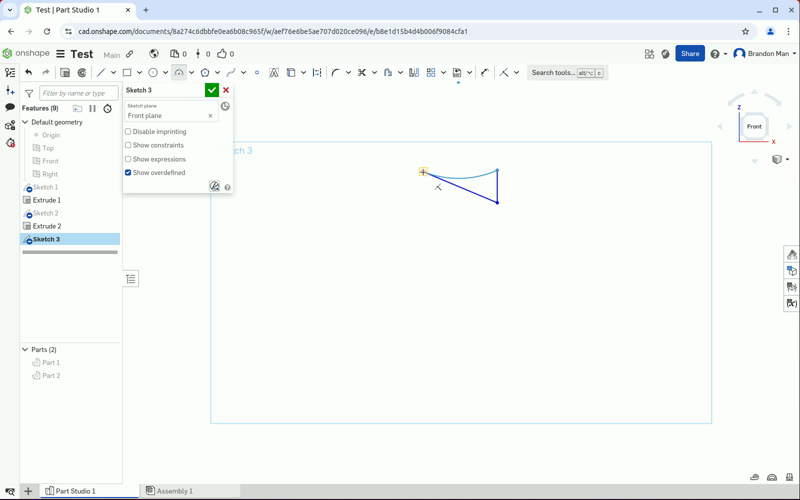
key_down(shift)
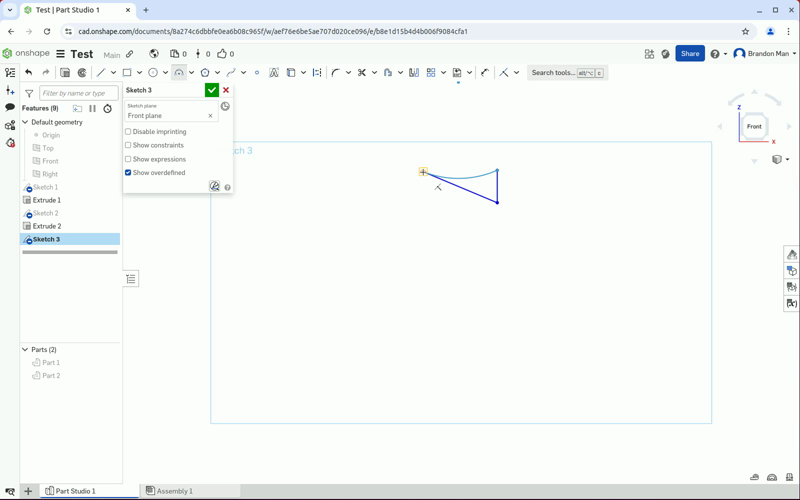
mouse_move(460, 163)
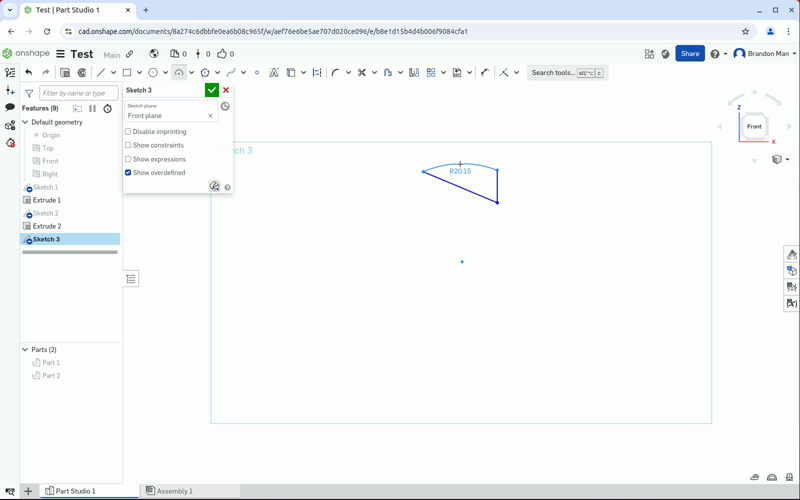
click(460, 163)
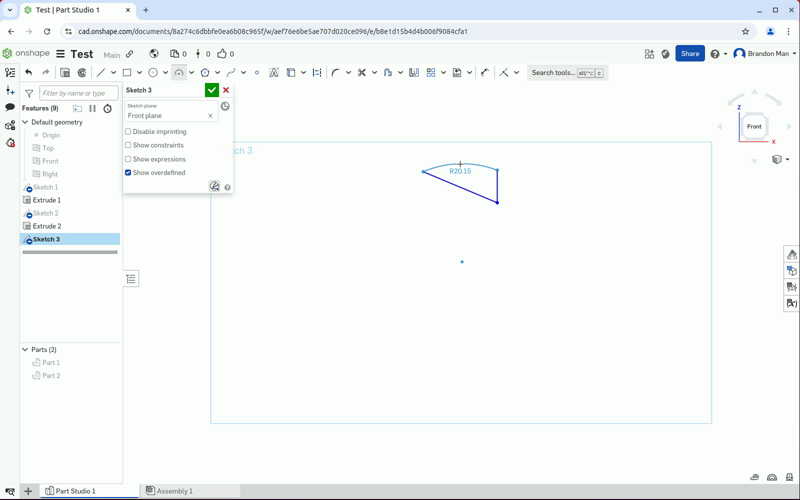
key_up(shift)
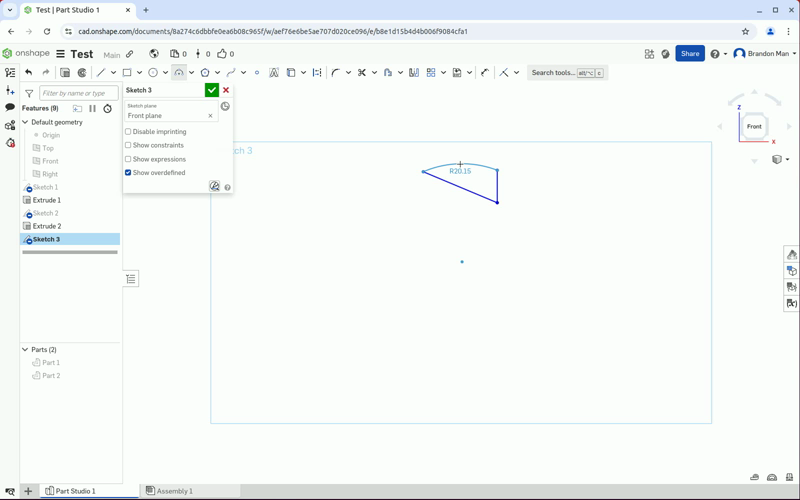
key(esc)
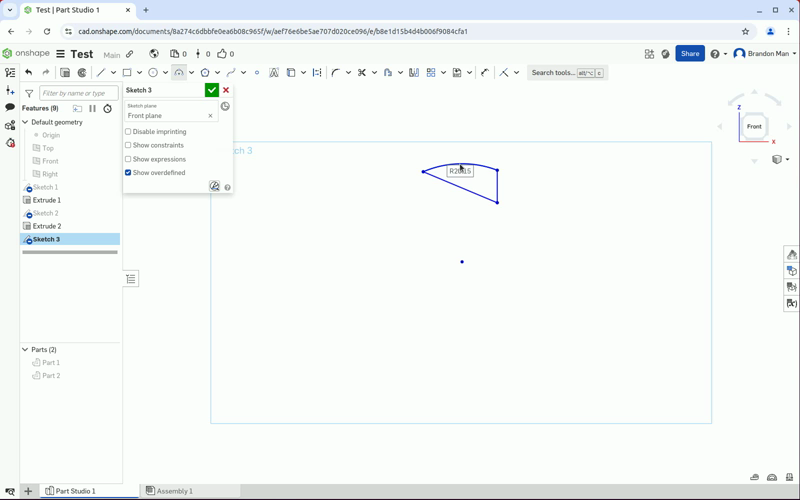
mouse_move(445, 176)
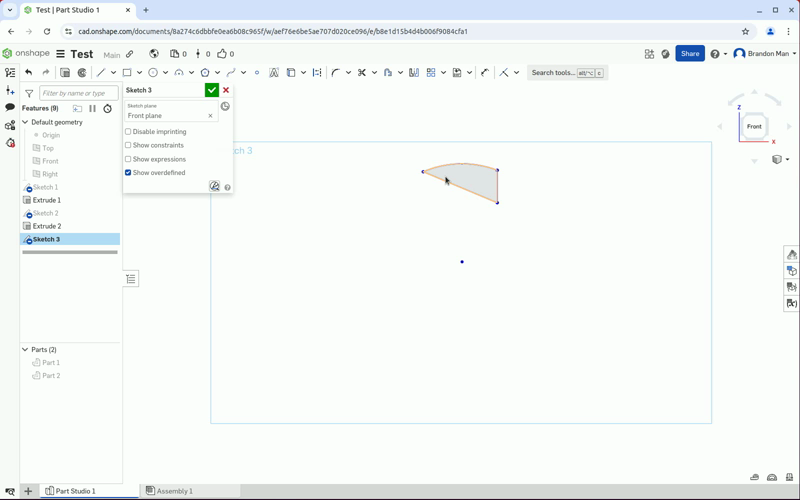
scroll(6)
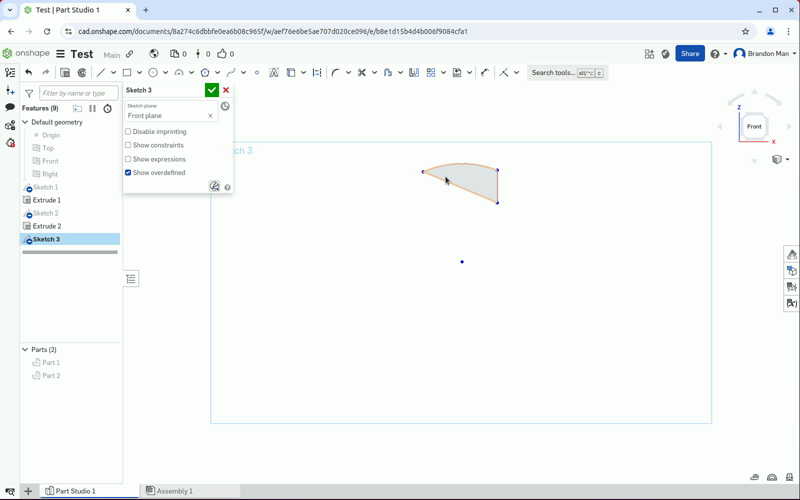
scroll(6)
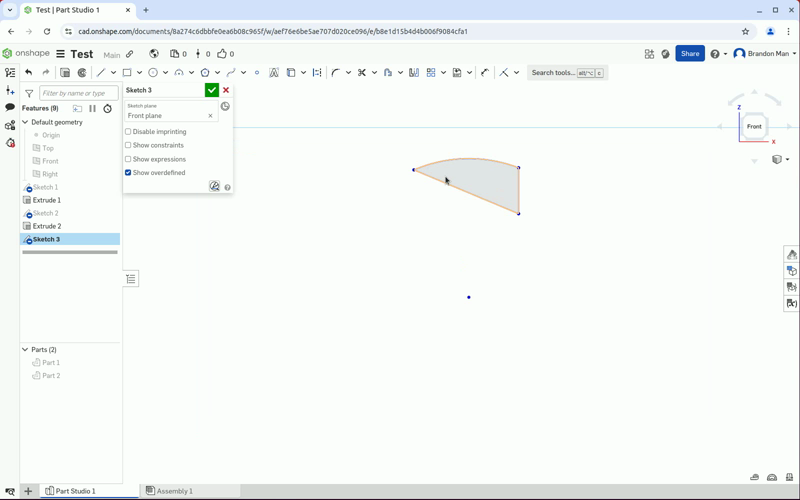
scroll(6)
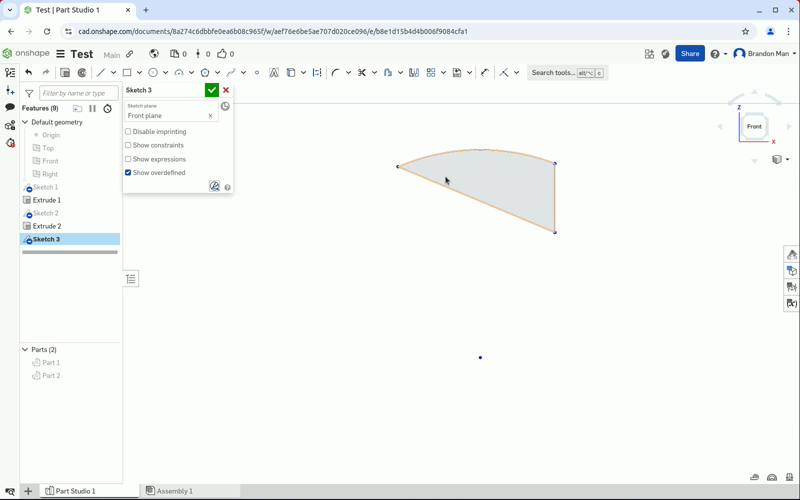
scroll(6)
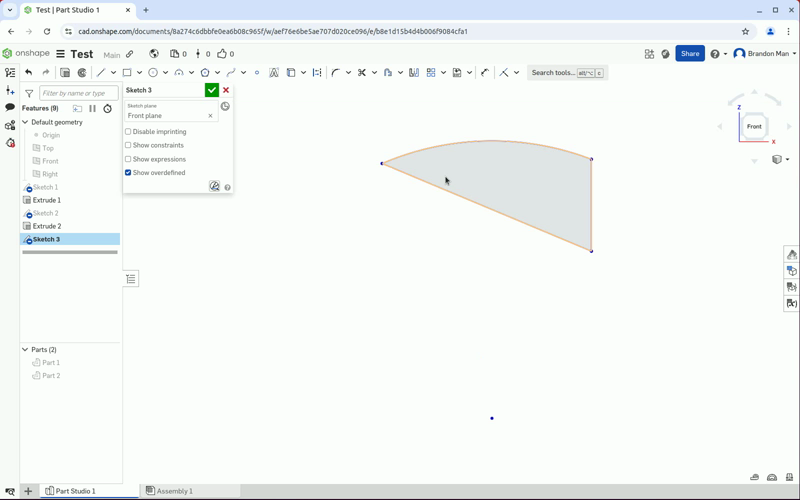
scroll(6)
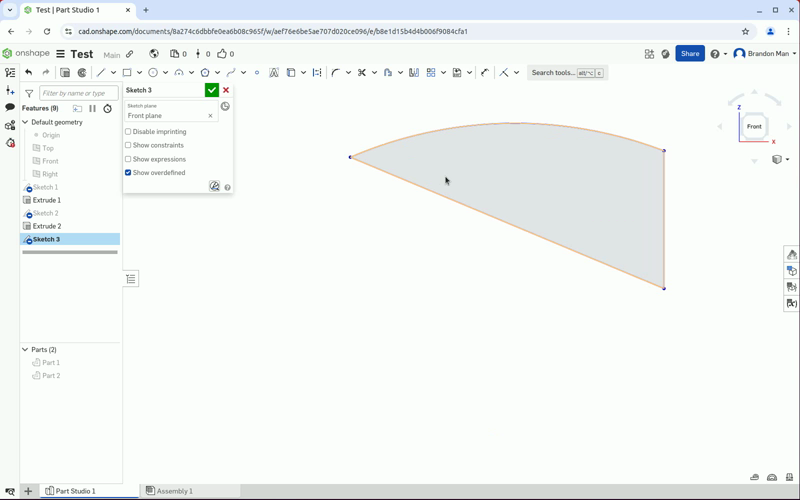
scroll(6)
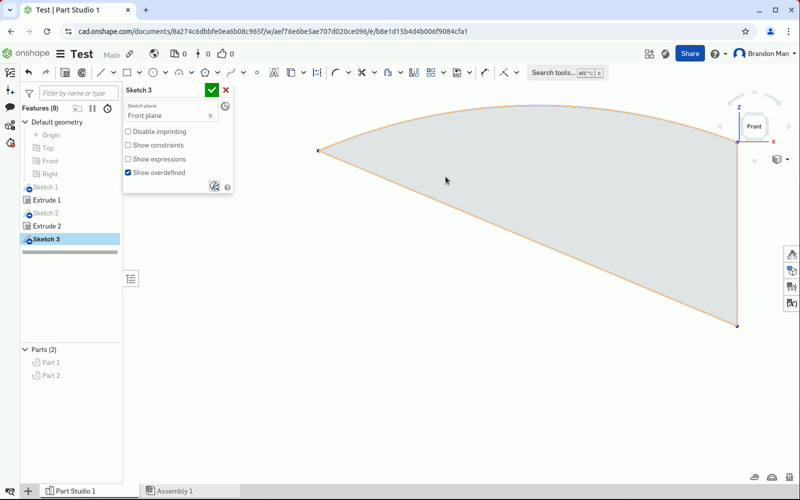
scroll(6)
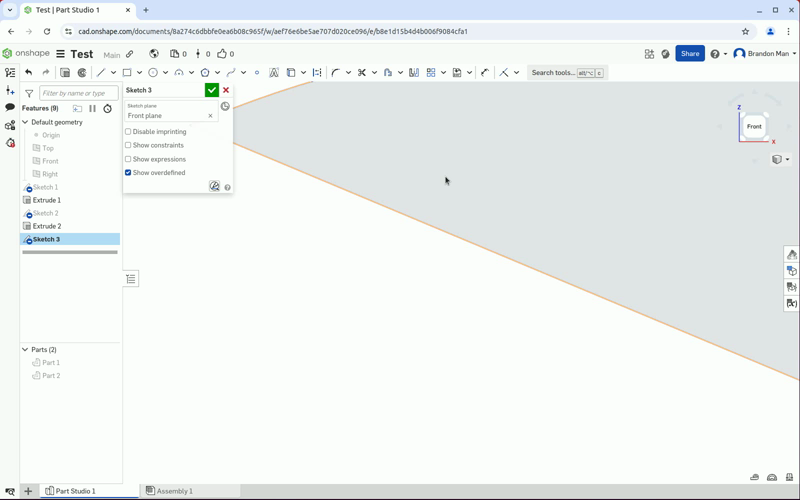
click(445, 176)
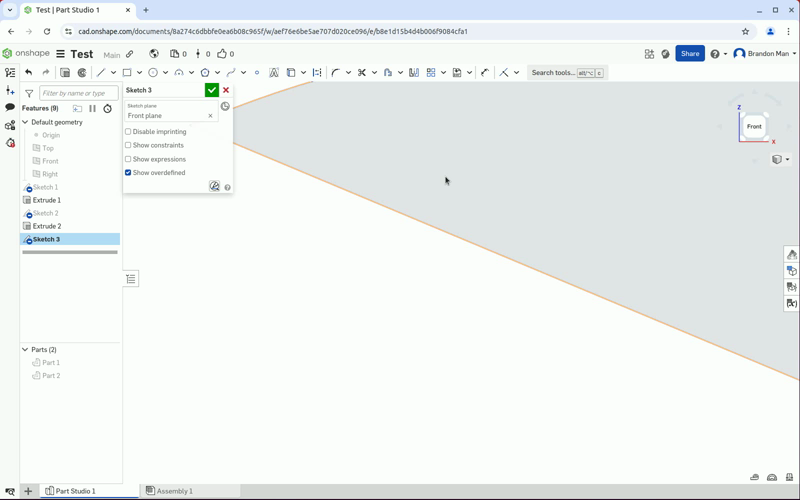
scroll(-6)
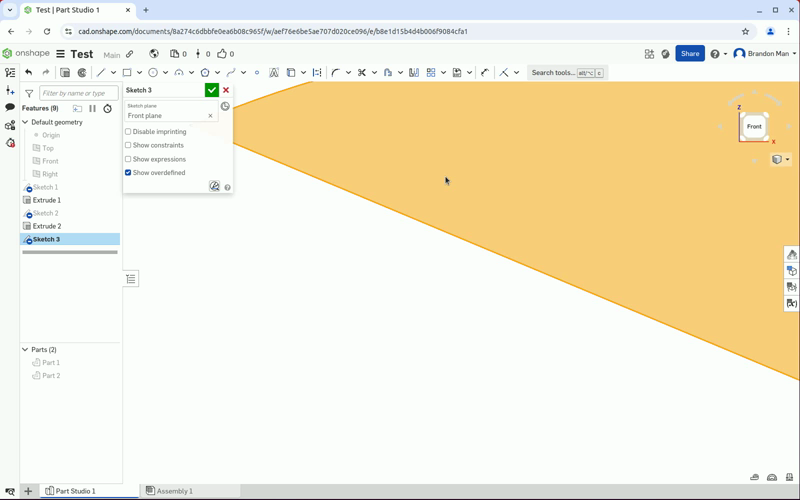
scroll(-6)
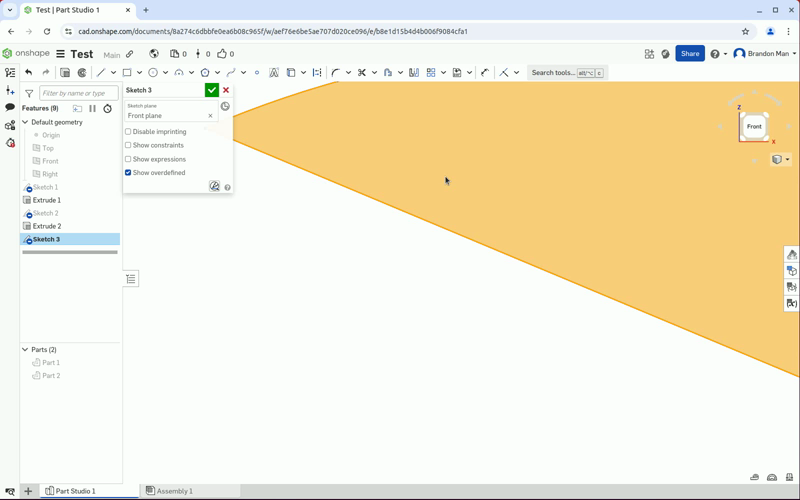
scroll(-6)
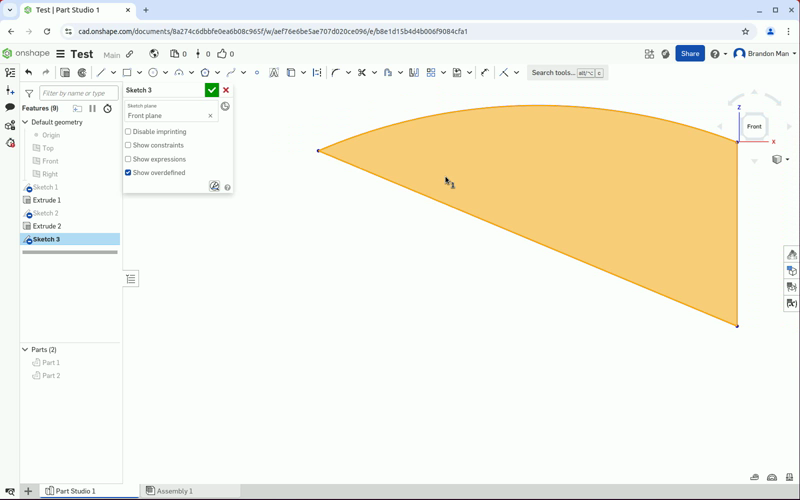
scroll(-6)
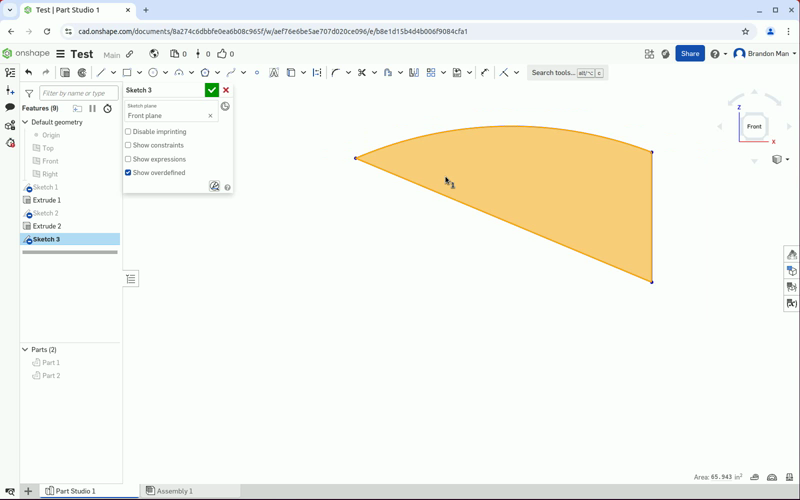
scroll(-6)
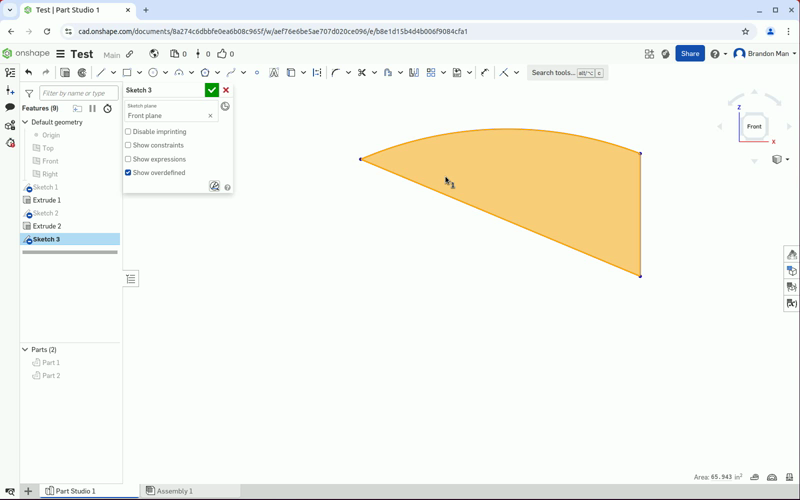
scroll(-6)
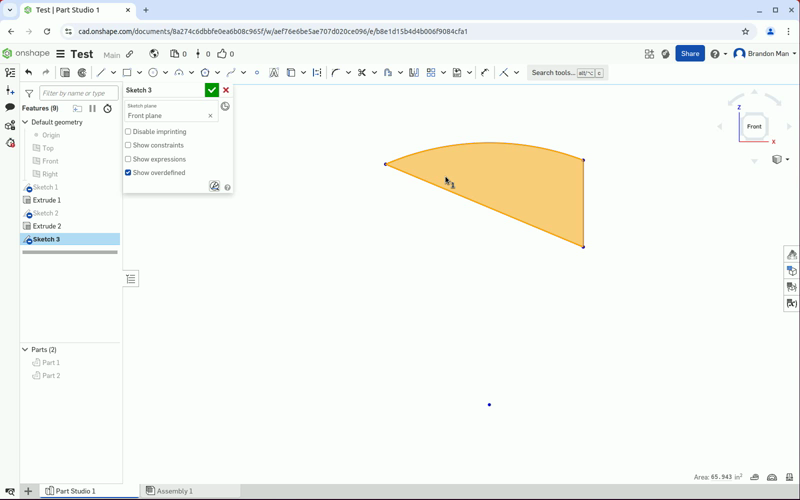
scroll(-6)
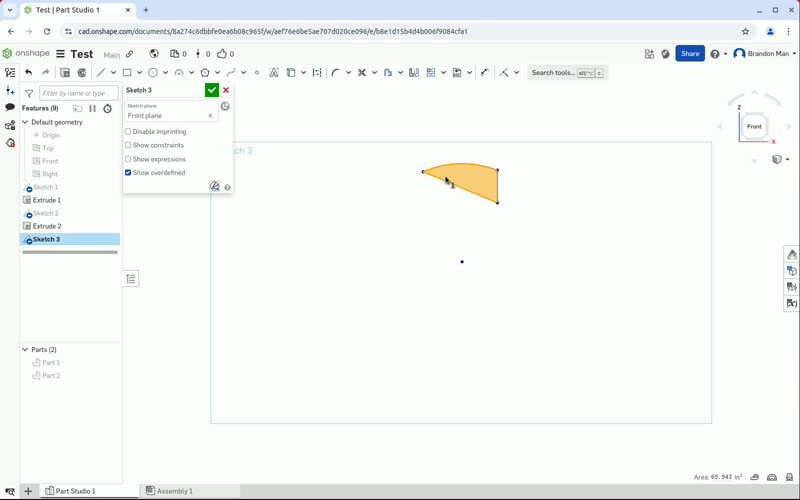
mouse_move(73, 352)
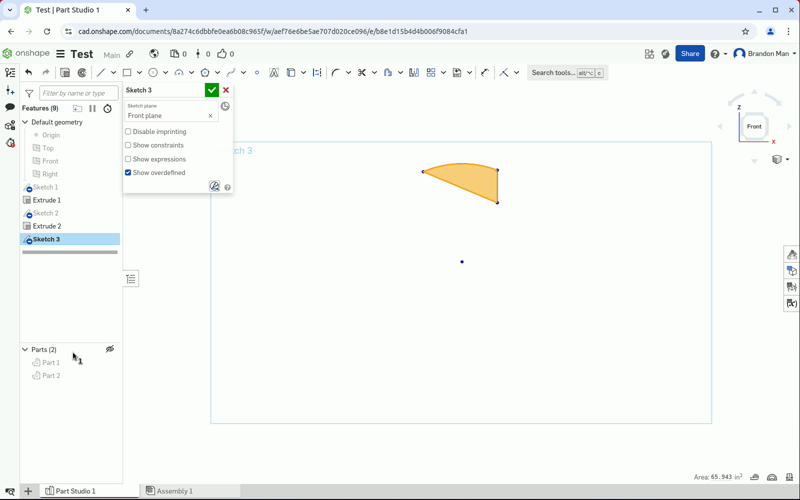
key(shift+y)
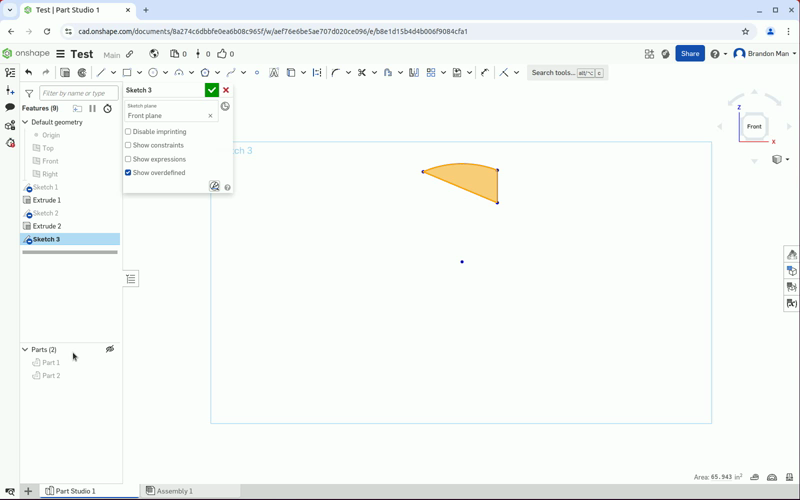
key(shift+e)
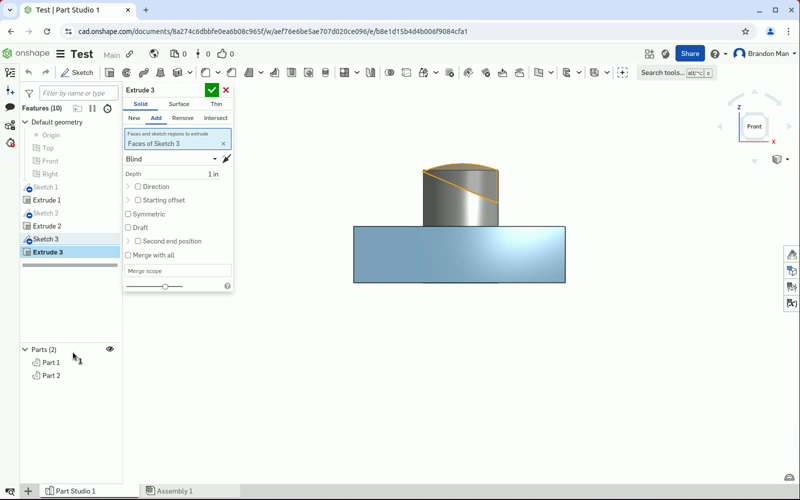
mouse_move(143, 106)
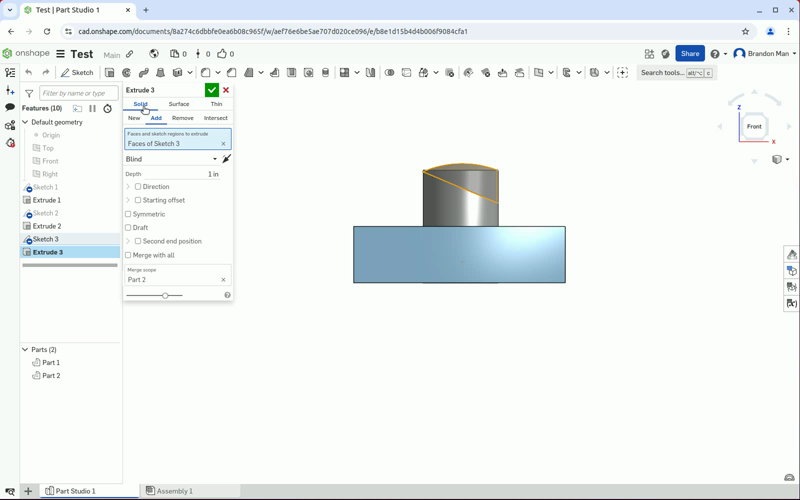
click(143, 106)
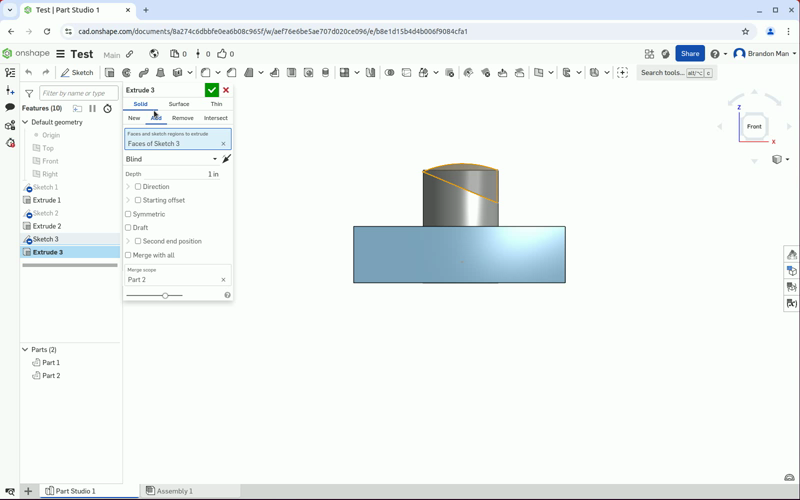
mouse_move(186, 120)
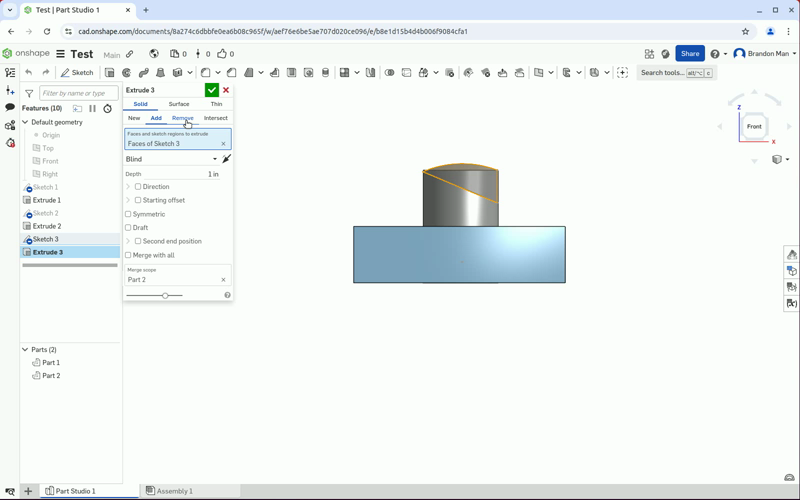
click(186, 120)
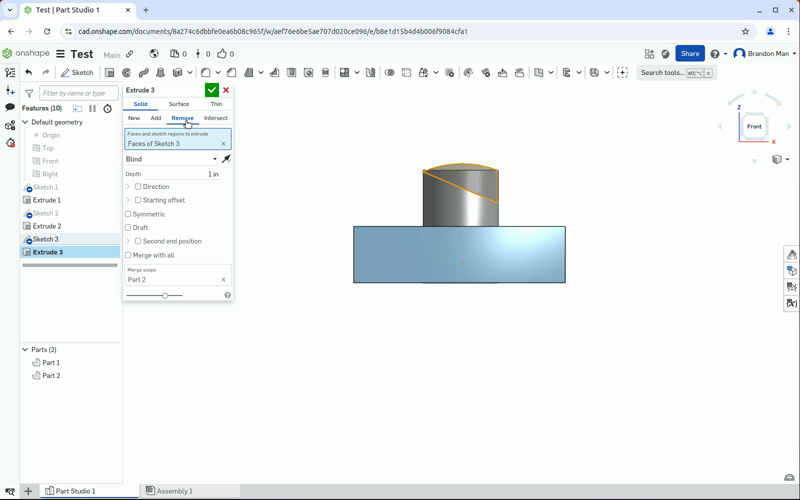
key(tab, 4)
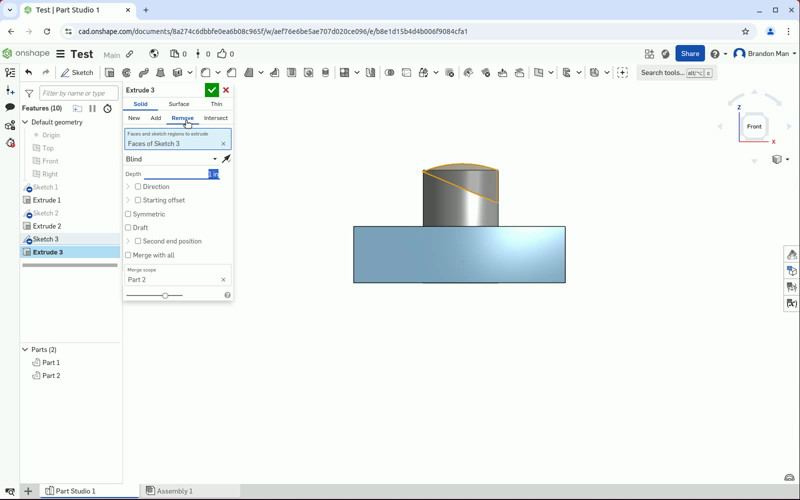
text(11.554)
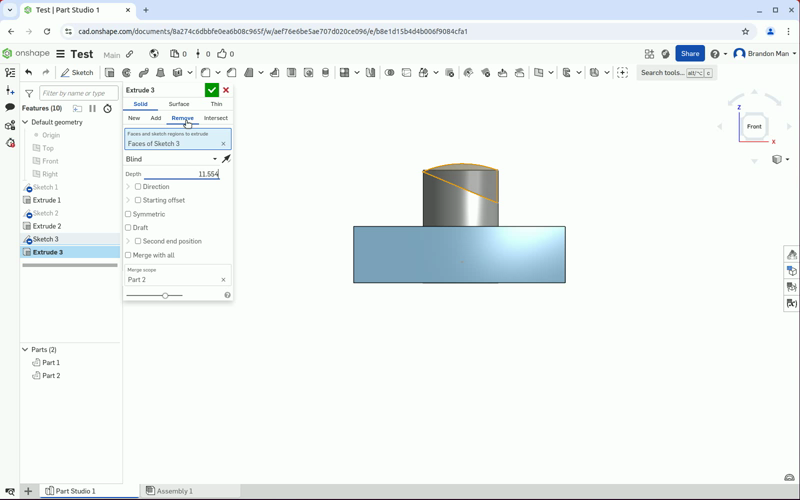
key(tab, 6)
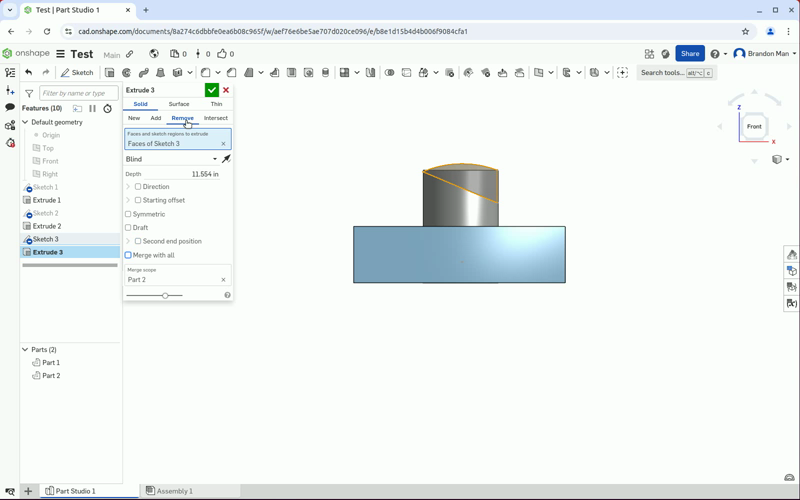
key(space)
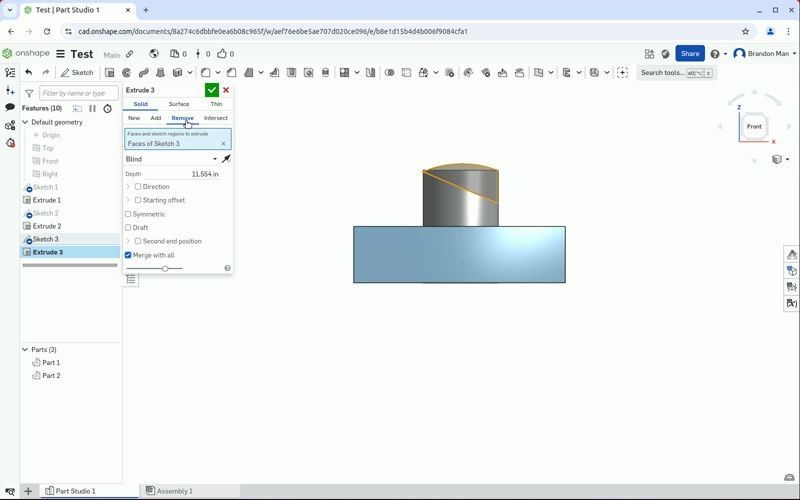
key(enter)
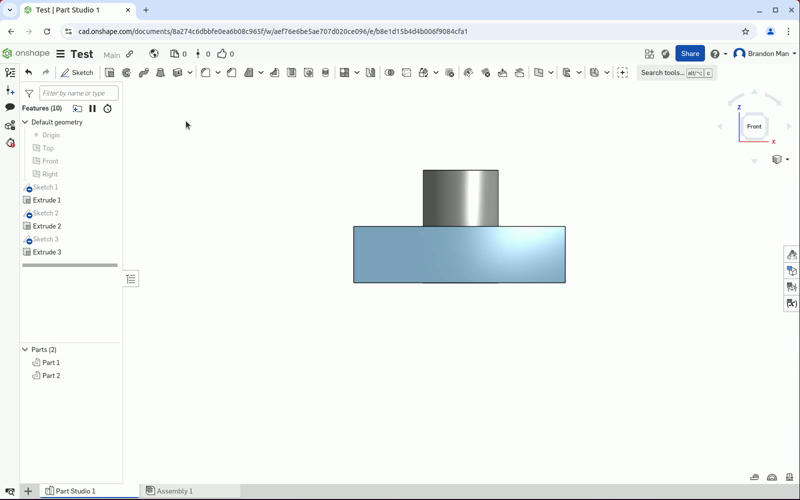
key(shift+h)
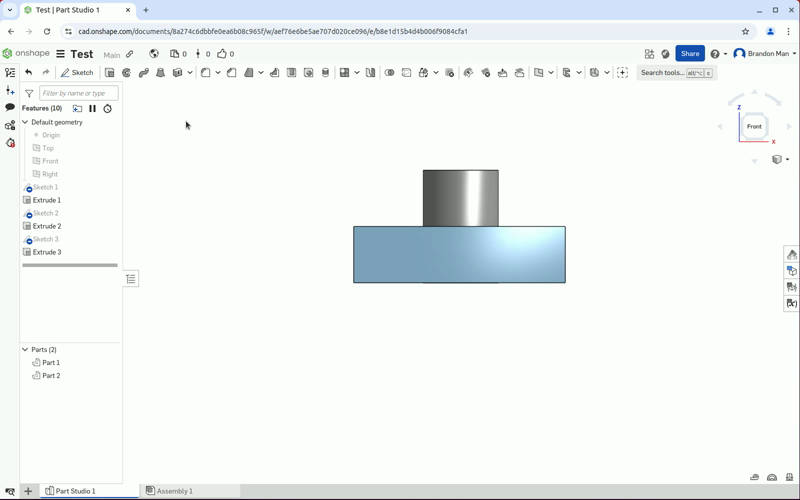
key(shift+h)
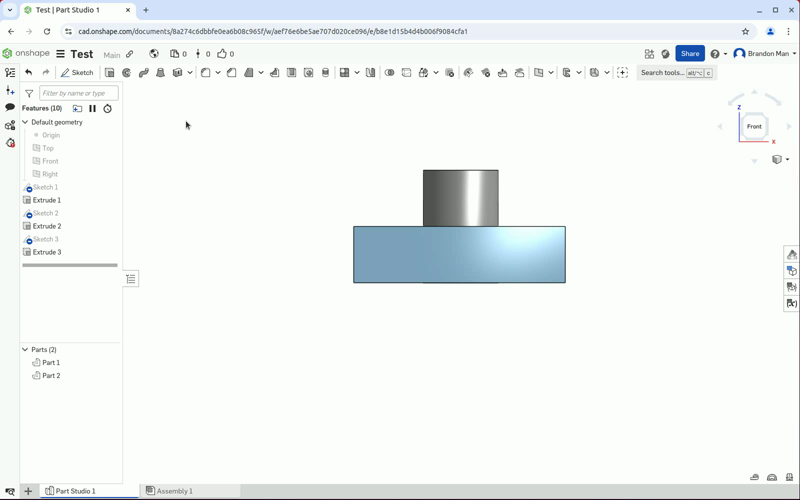
mouse_move(73, 189)
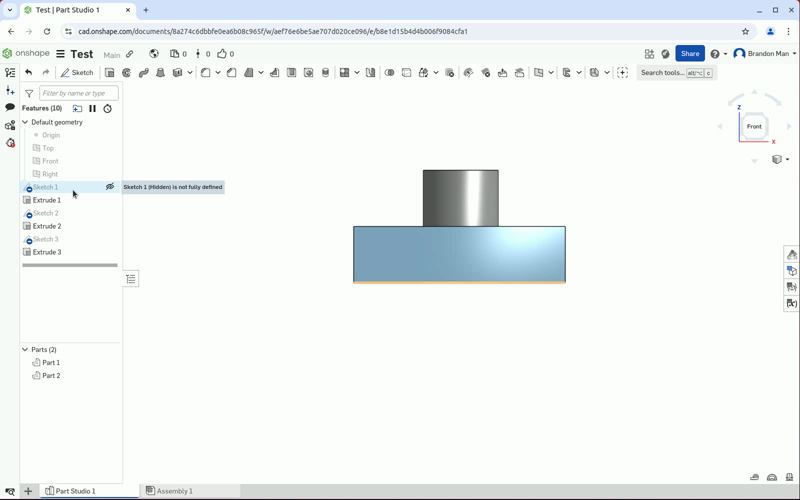
click(73, 189)
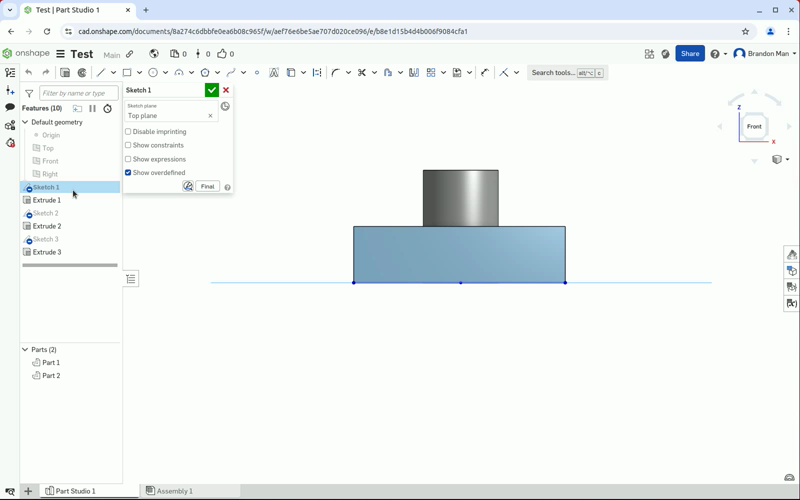
mouse_move(229, 92)
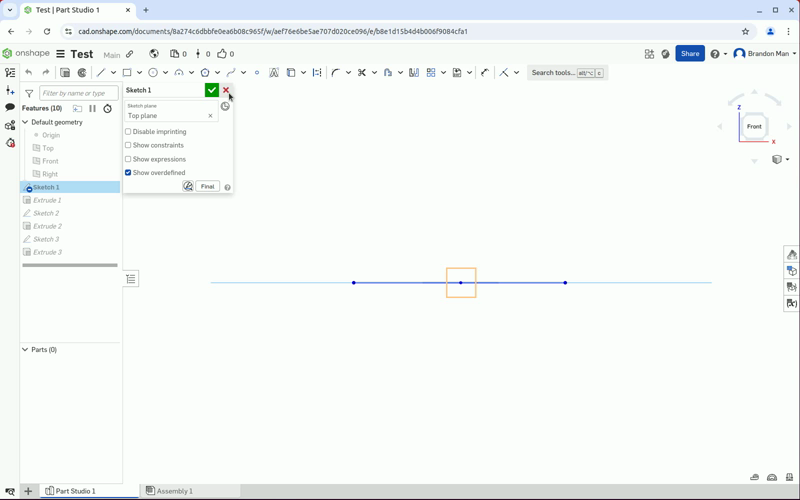
click(229, 92)
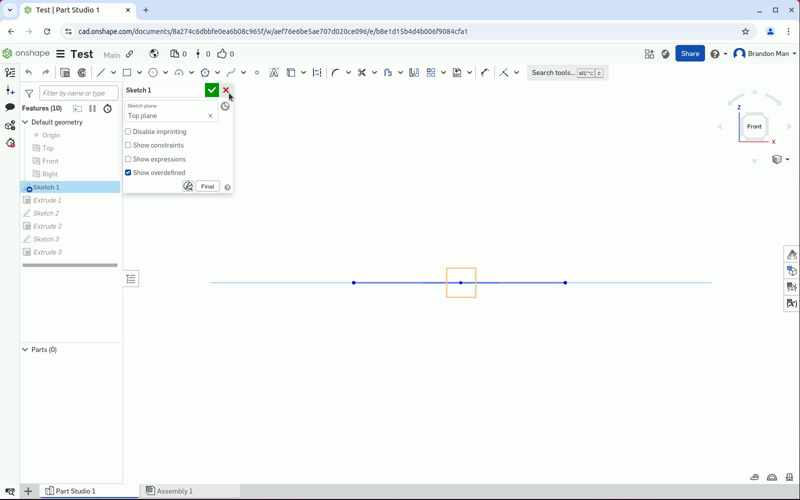
key(shift+s)
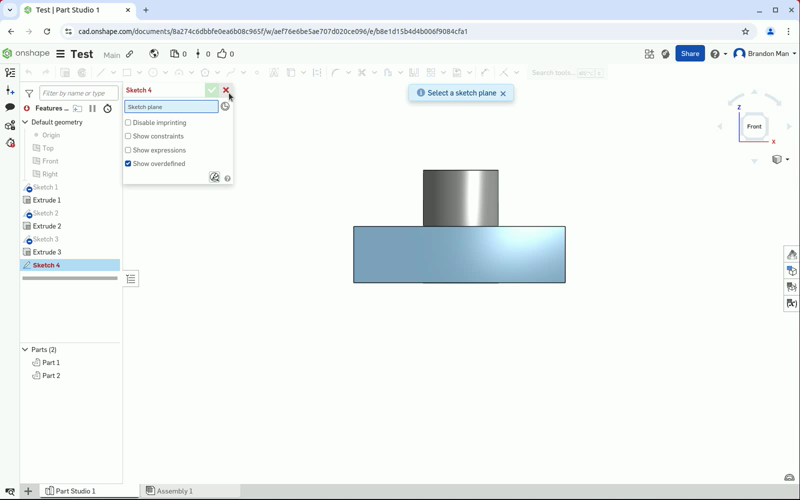
mouse_move(73, 163)
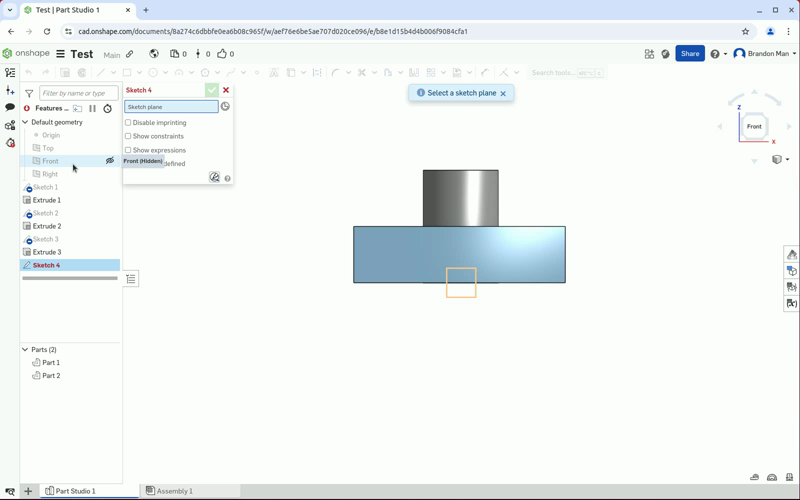
click(73, 163)
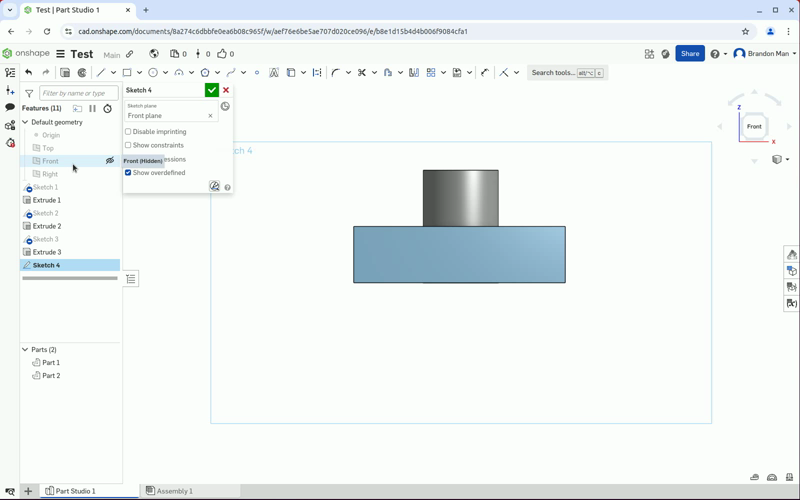
mouse_move(73, 352)
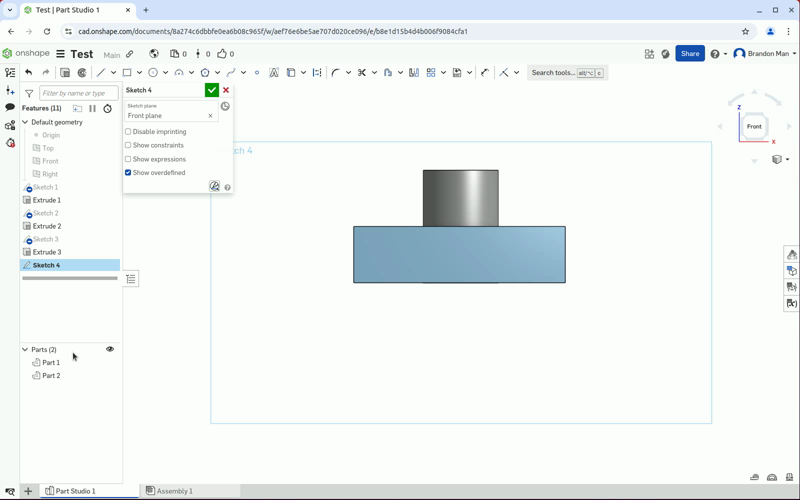
key(y)
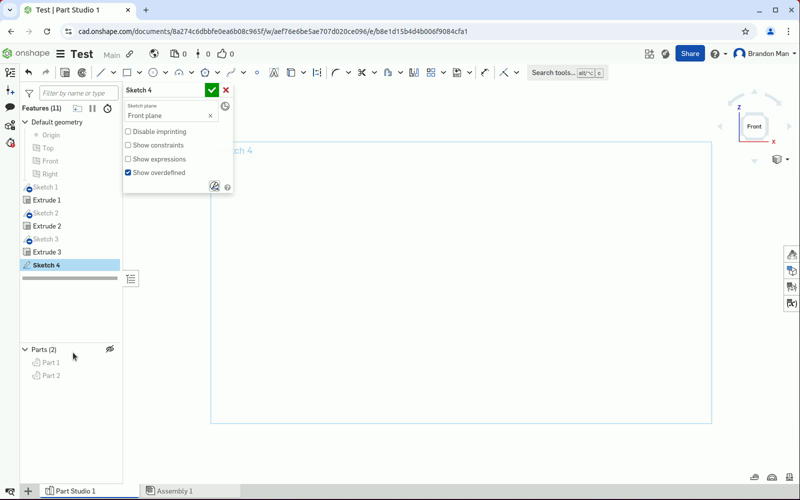
key(l)
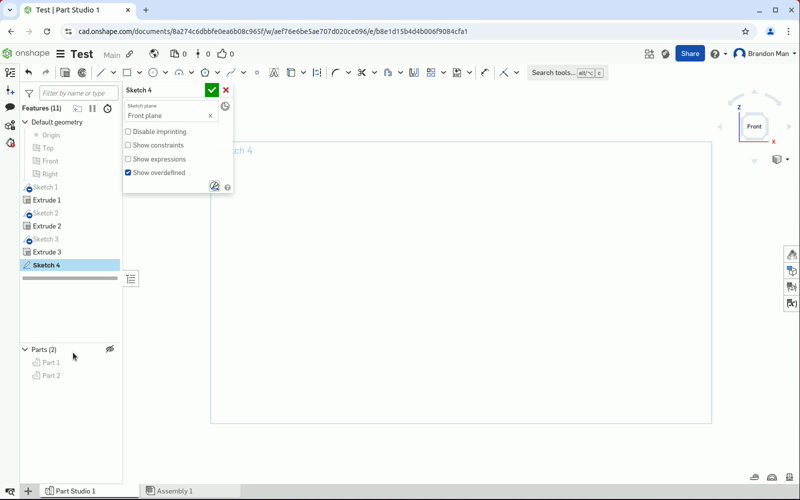
key_down(shift)
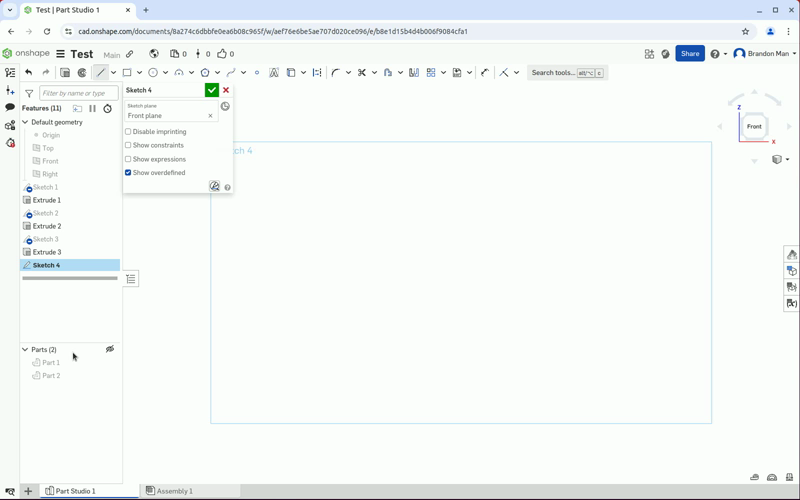
mouse_move(424, 171)
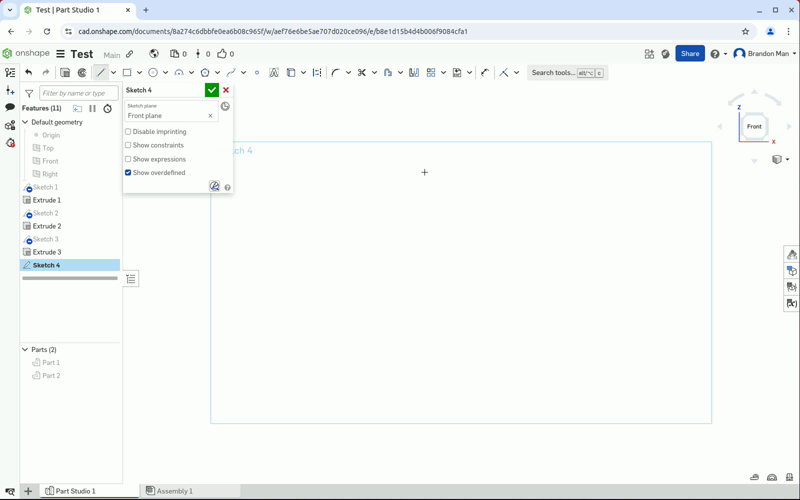
click(424, 171)
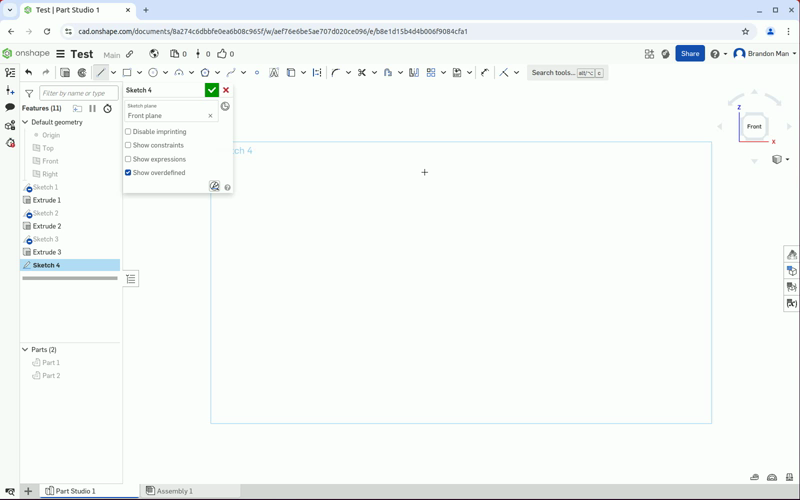
key_up(shift)
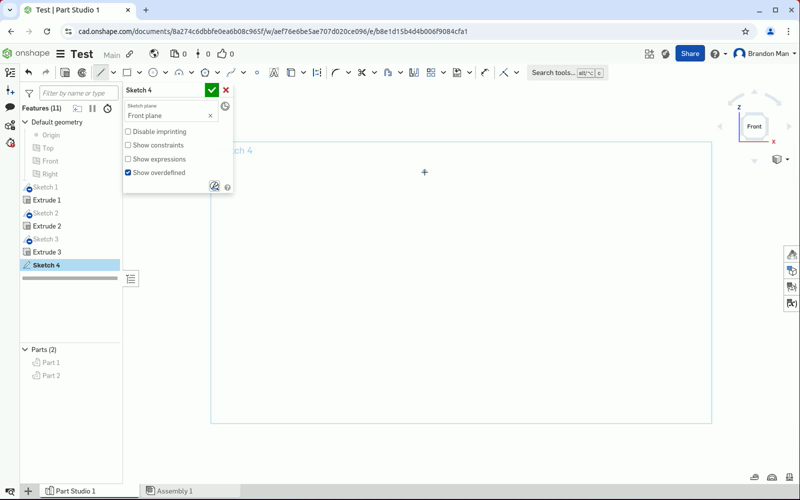
key_down(shift)
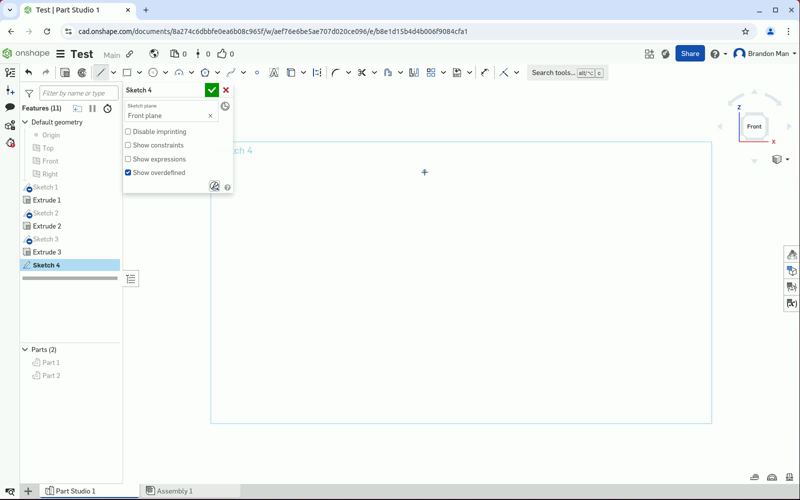
mouse_move(498, 202)
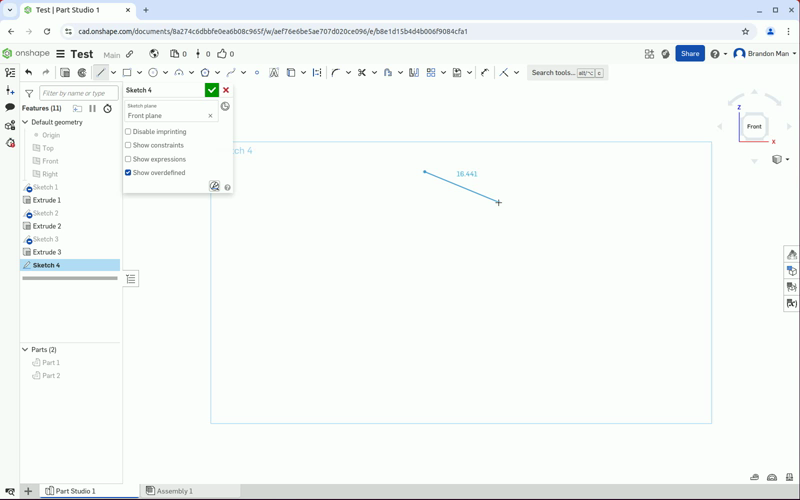
click(498, 202)
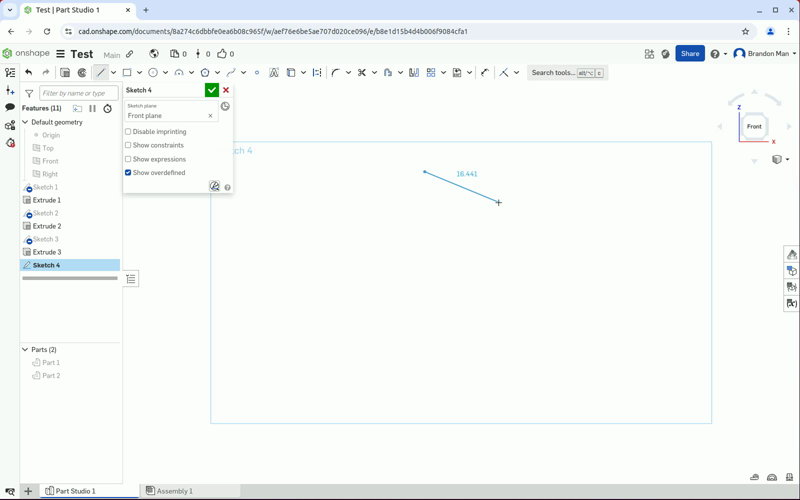
key_up(shift)
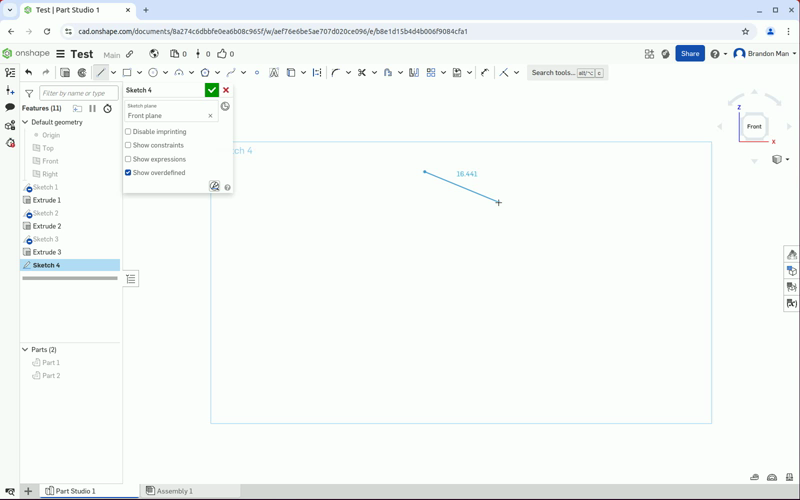
key_down(shift)
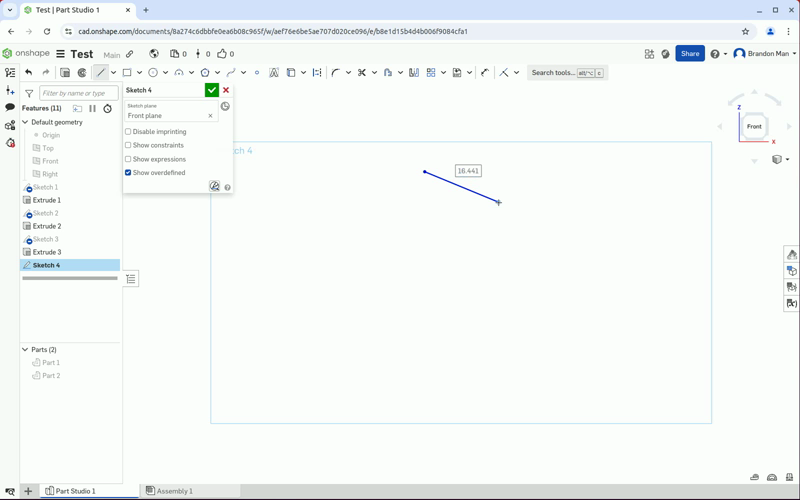
mouse_move(528, 202)
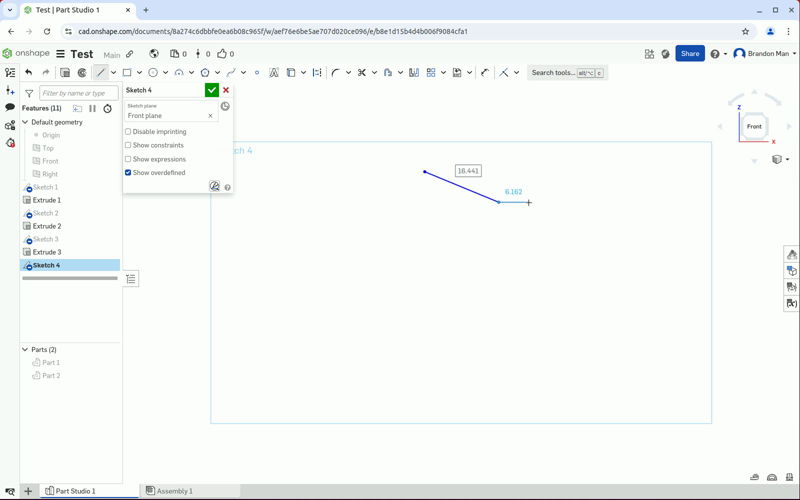
mouse_move(498, 170)
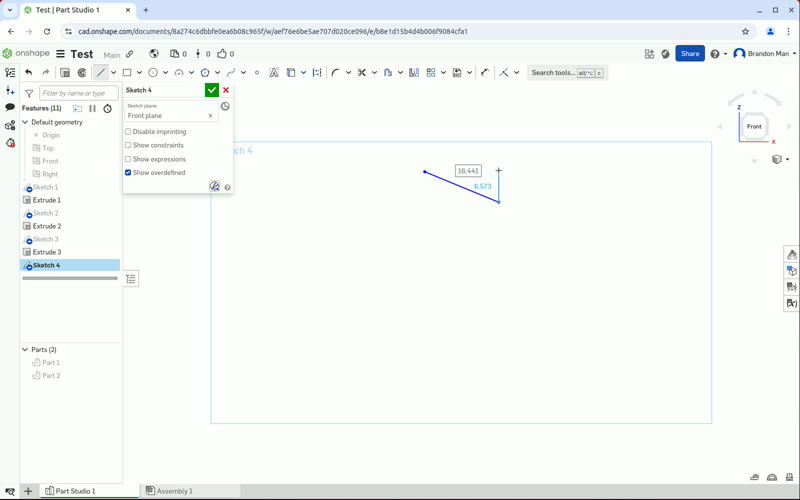
click(498, 170)
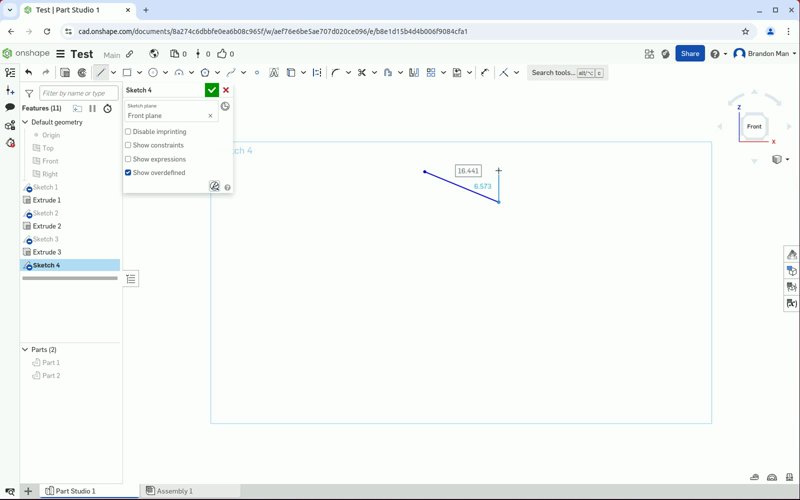
key_up(shift)
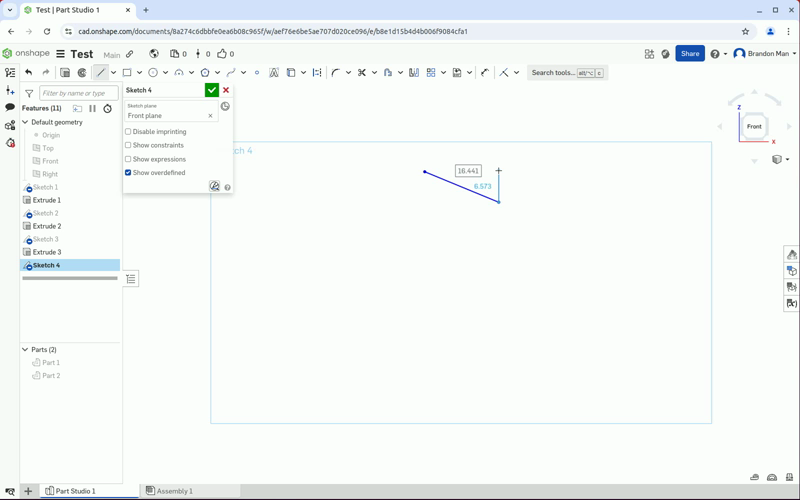
key_down(shift)
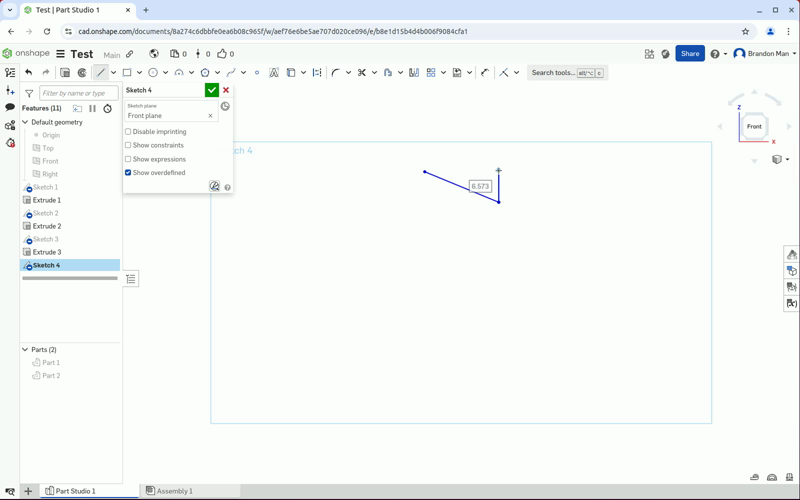
mouse_move(424, 170)
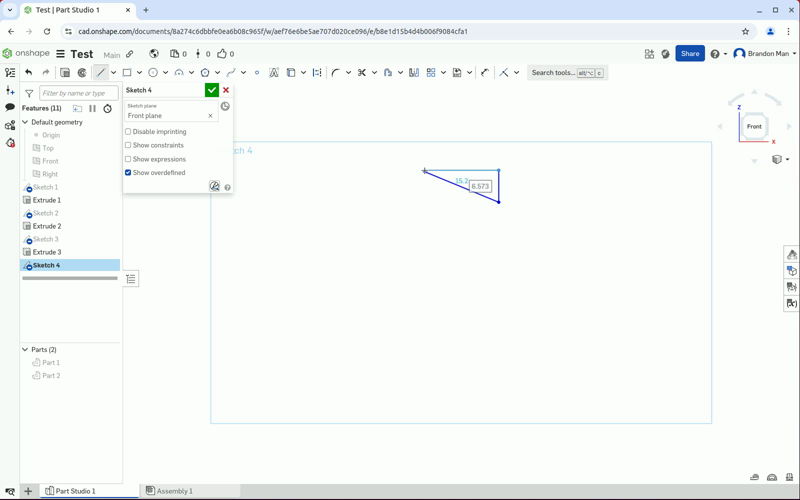
scroll(6)
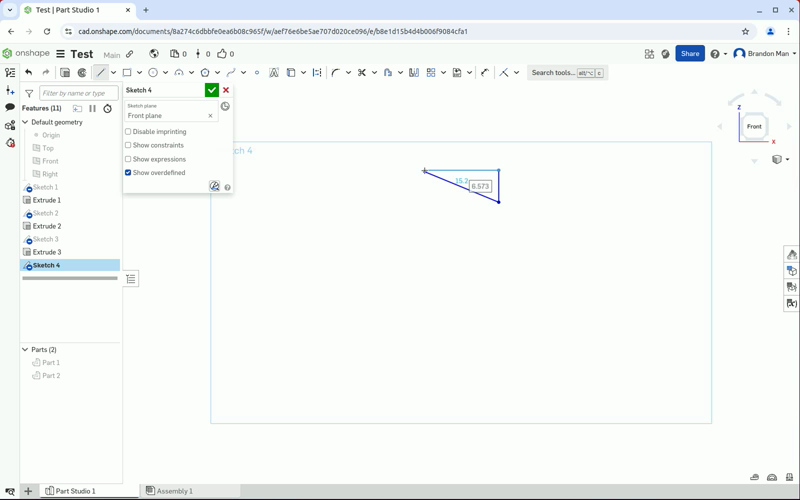
scroll(6)
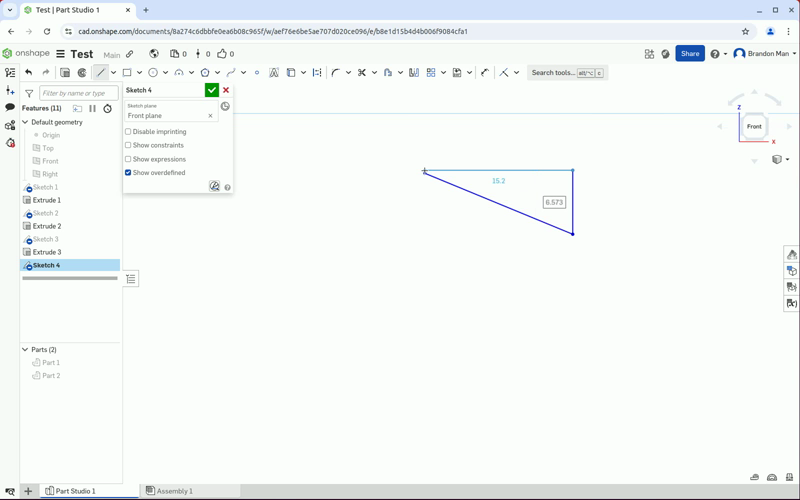
scroll(6)
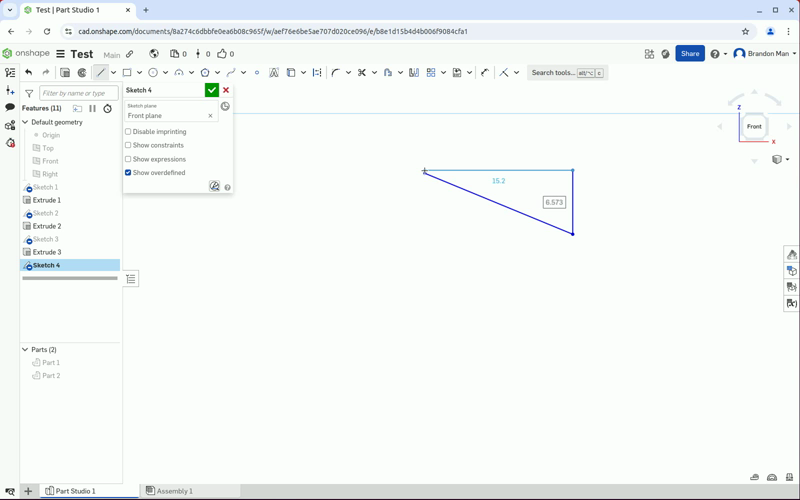
scroll(6)
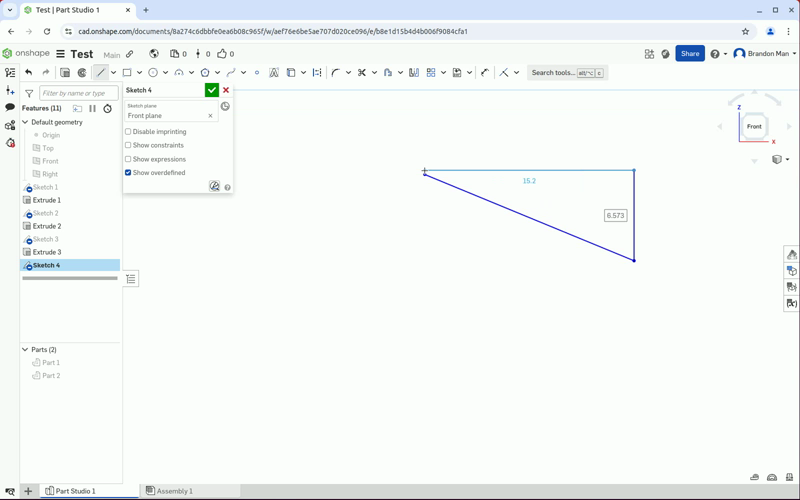
scroll(6)
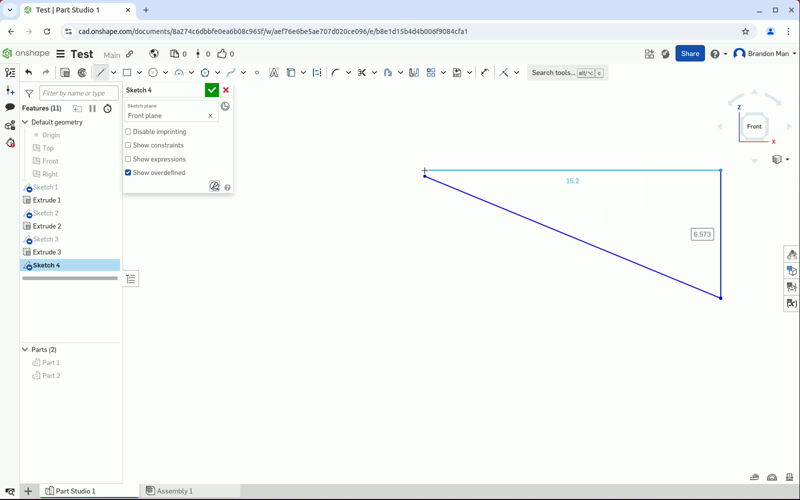
scroll(6)
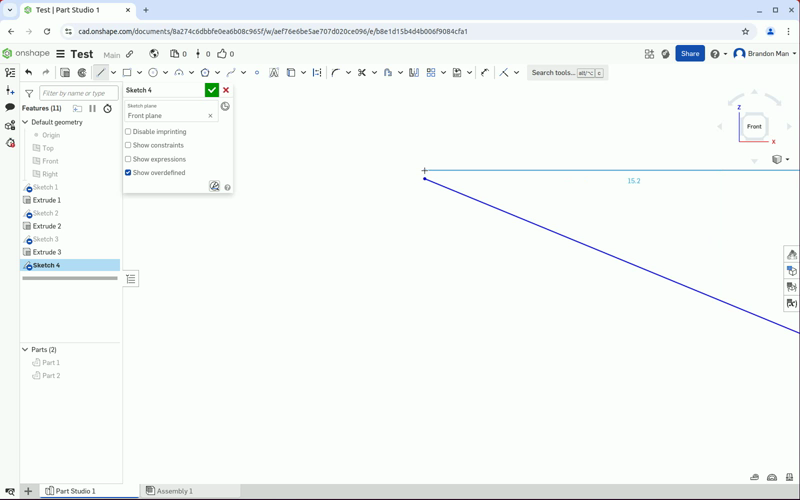
scroll(6)
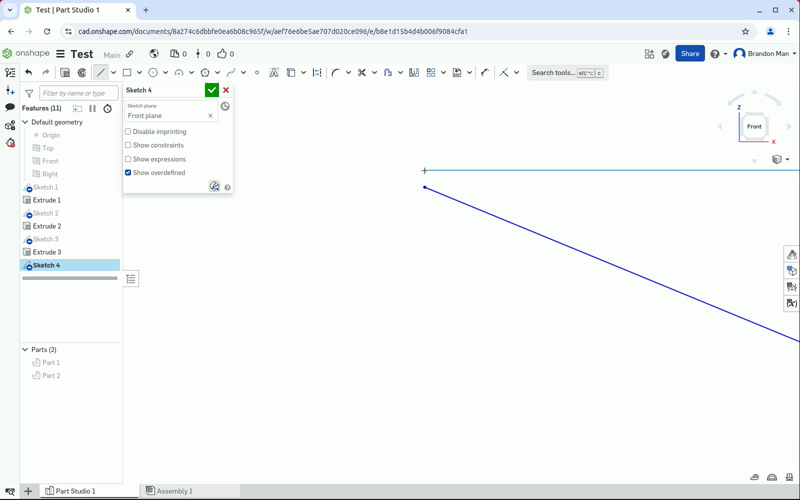
click(424, 170)
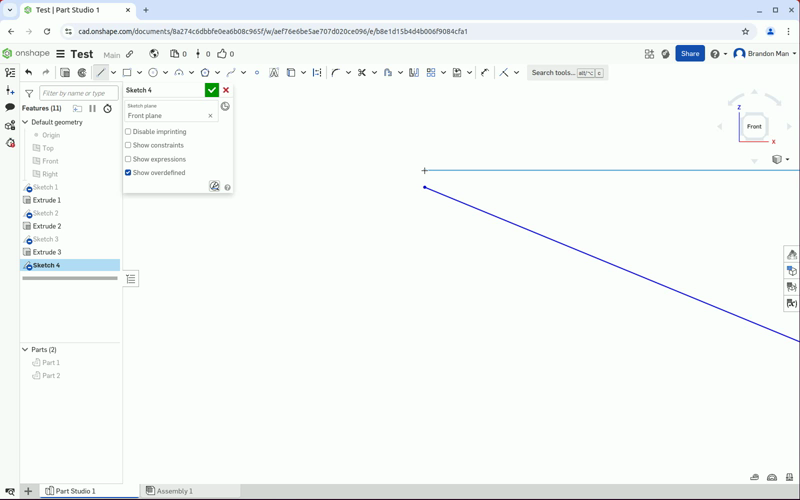
scroll(-6)
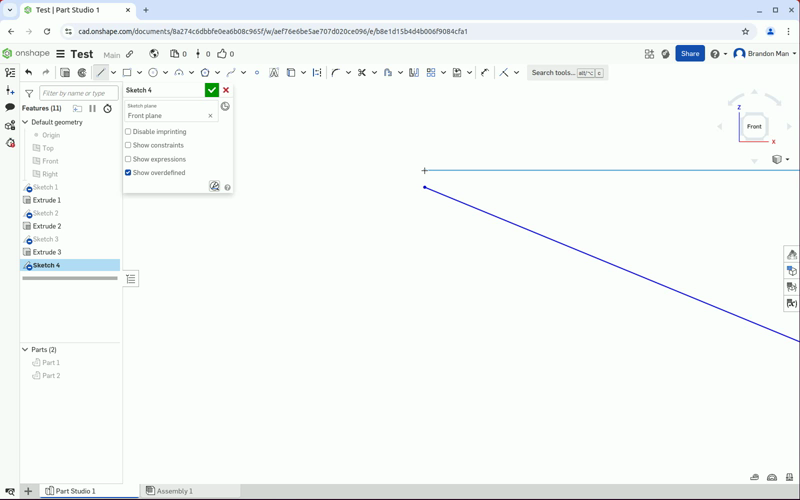
scroll(-6)
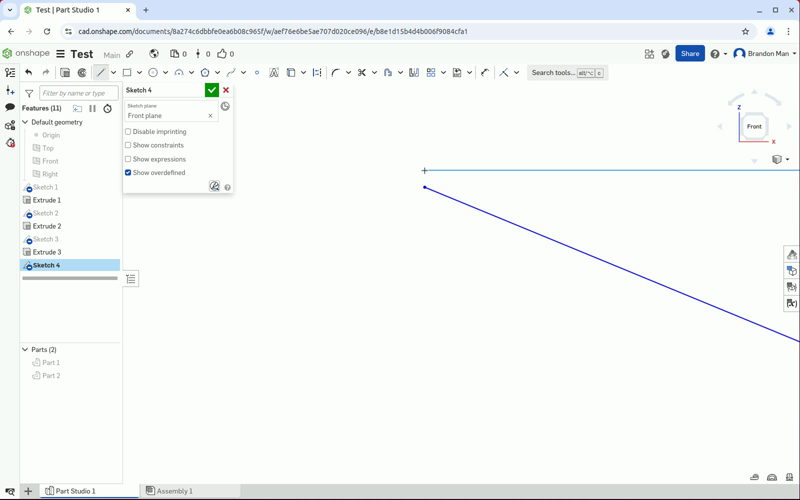
scroll(-6)
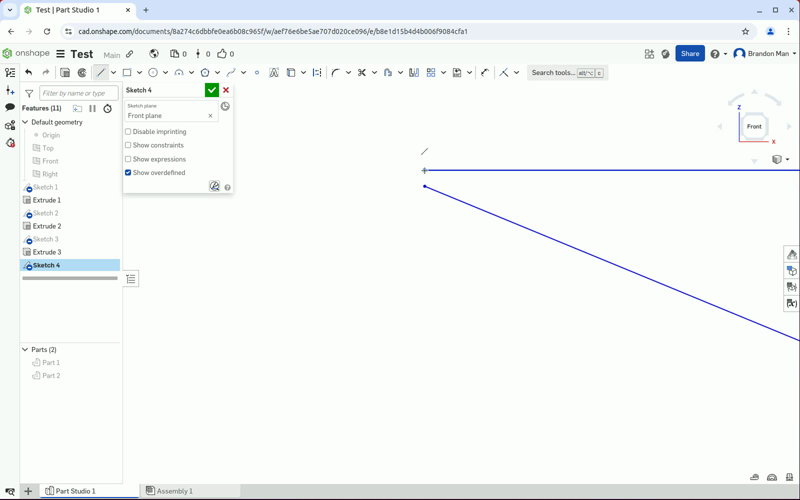
scroll(-6)
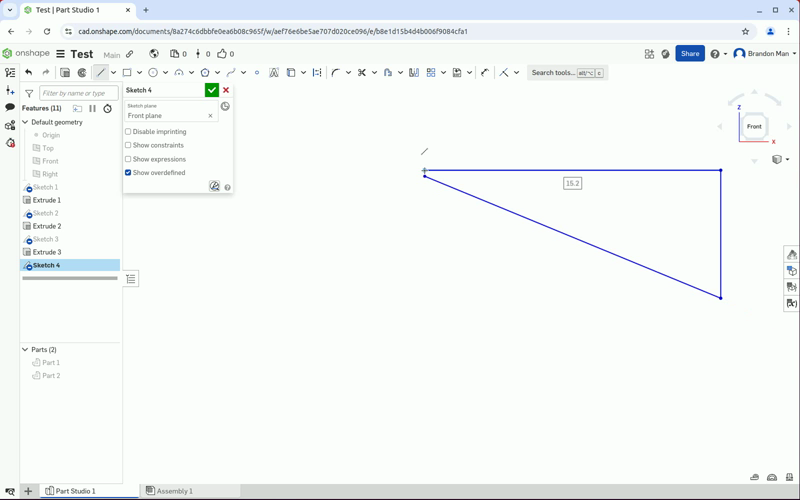
scroll(-6)
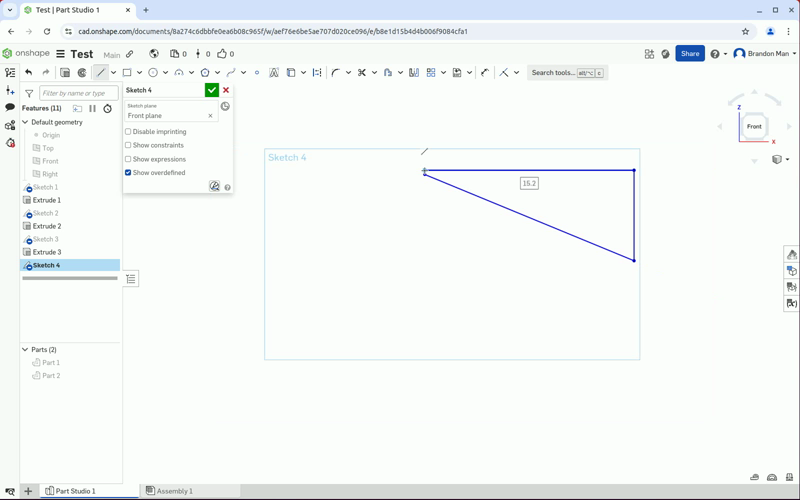
scroll(-6)
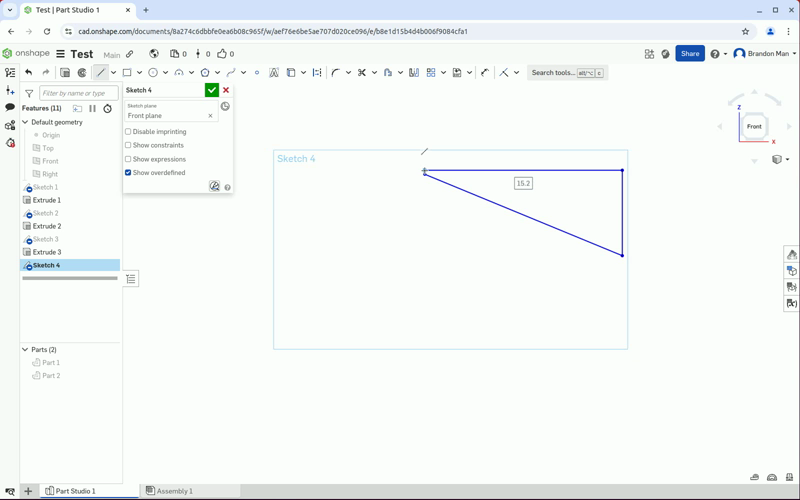
scroll(-6)
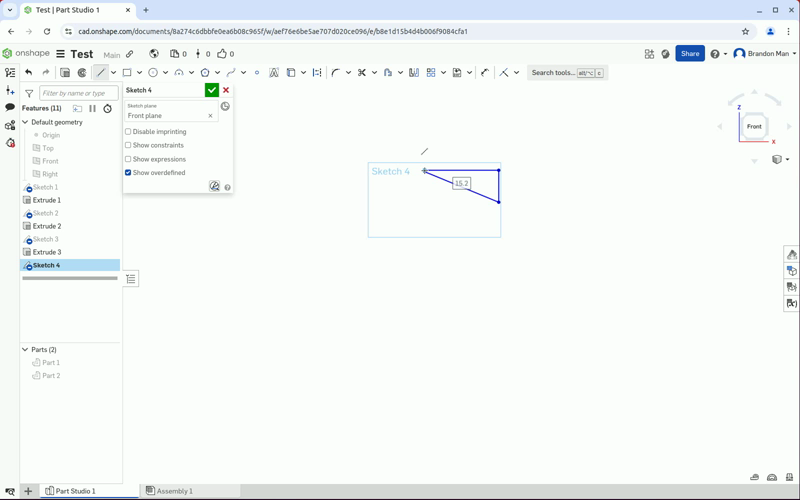
key_up(shift)
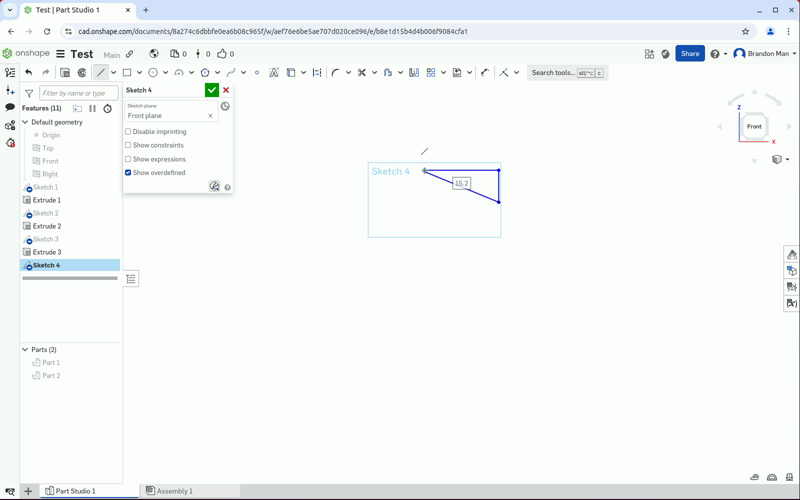
mouse_move(454, 170)
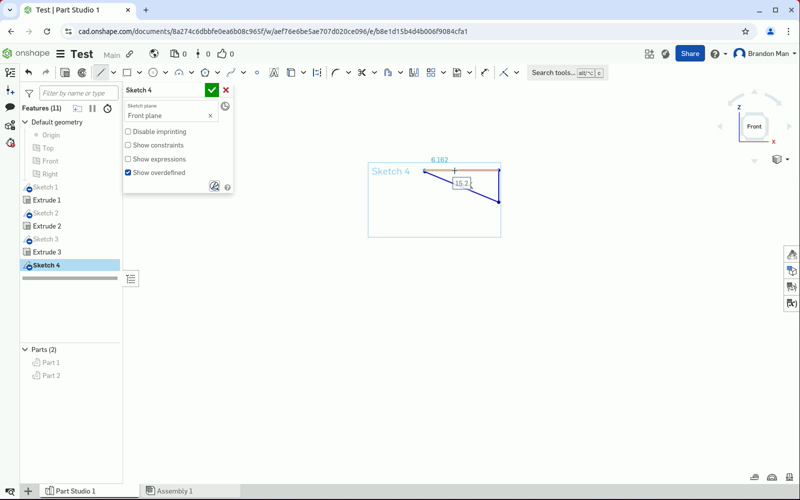
key_down(shift)
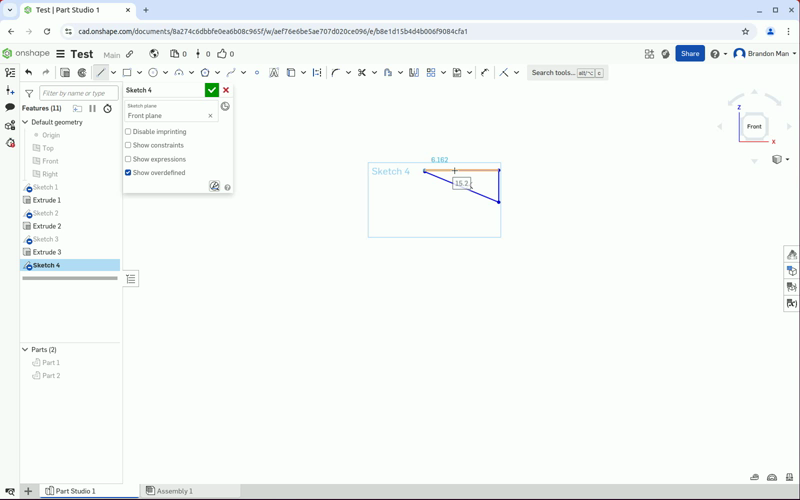
mouse_move(424, 171)
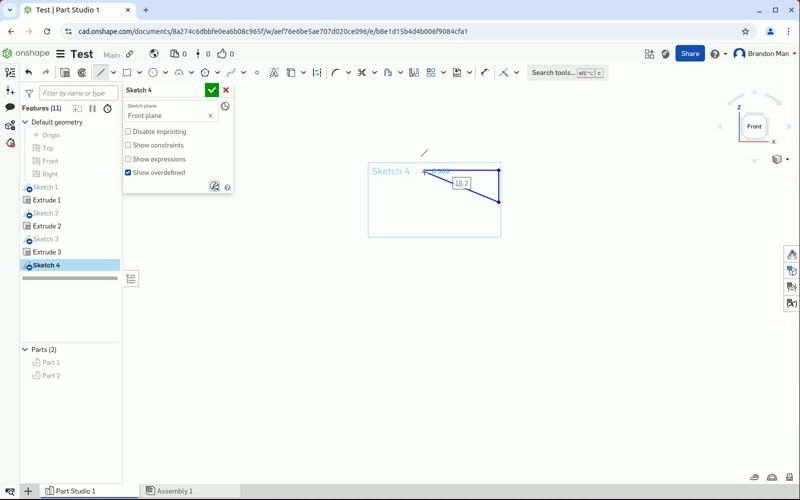
scroll(6)
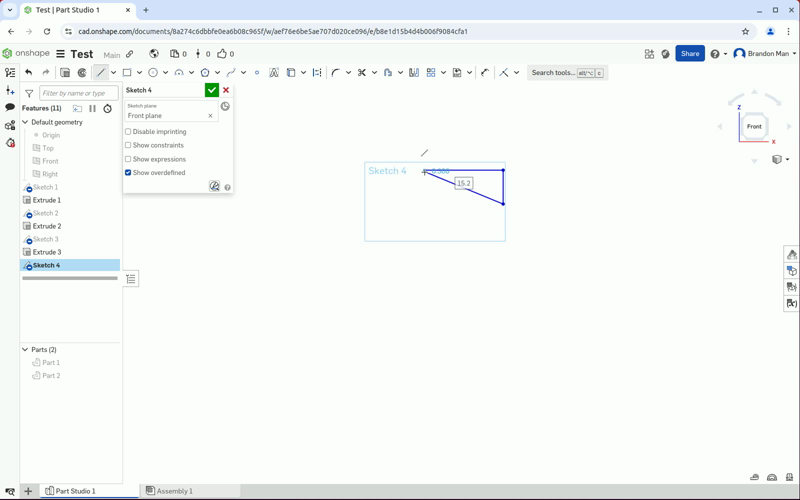
scroll(6)
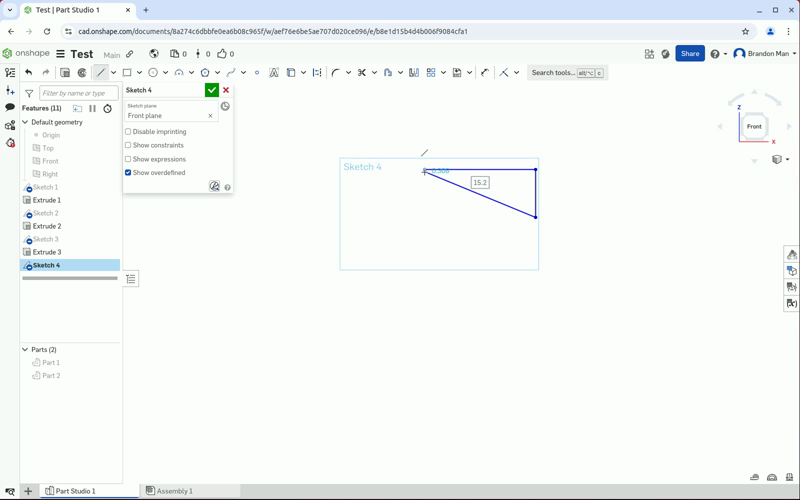
scroll(6)
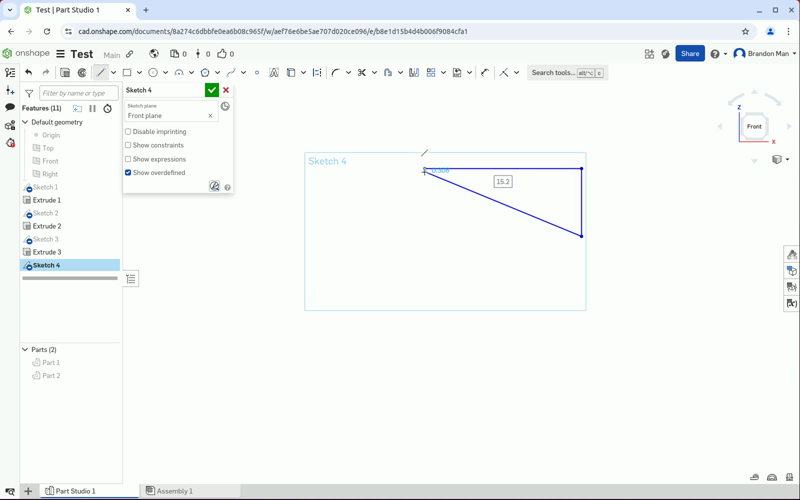
scroll(6)
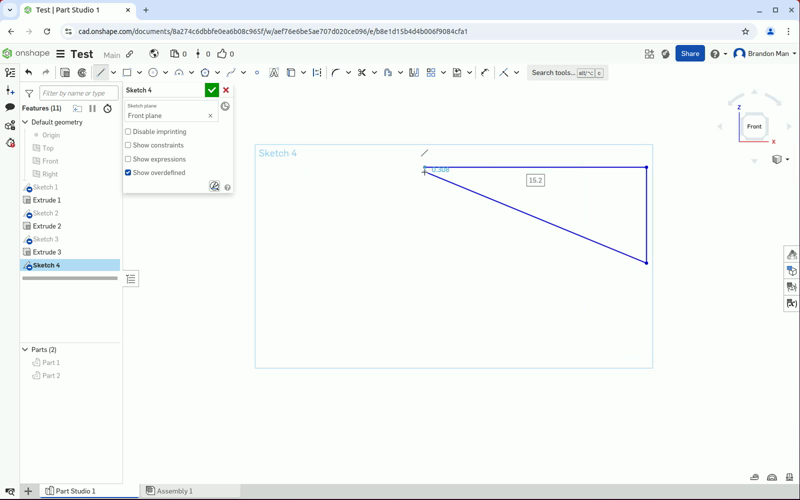
scroll(6)
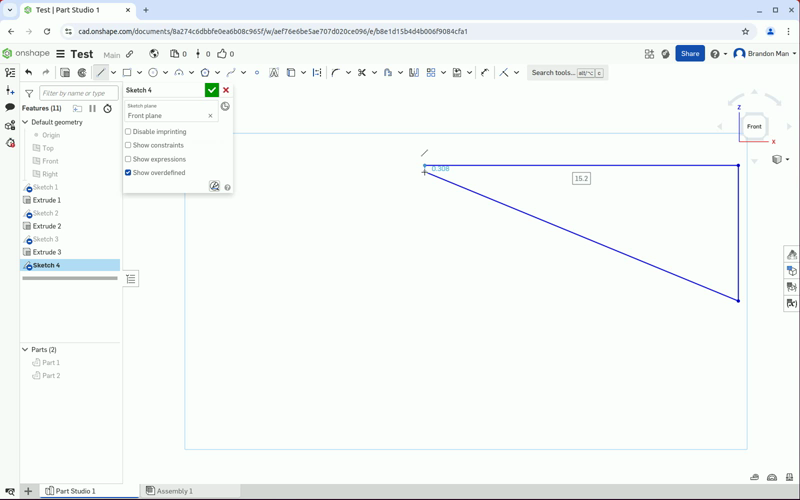
scroll(6)
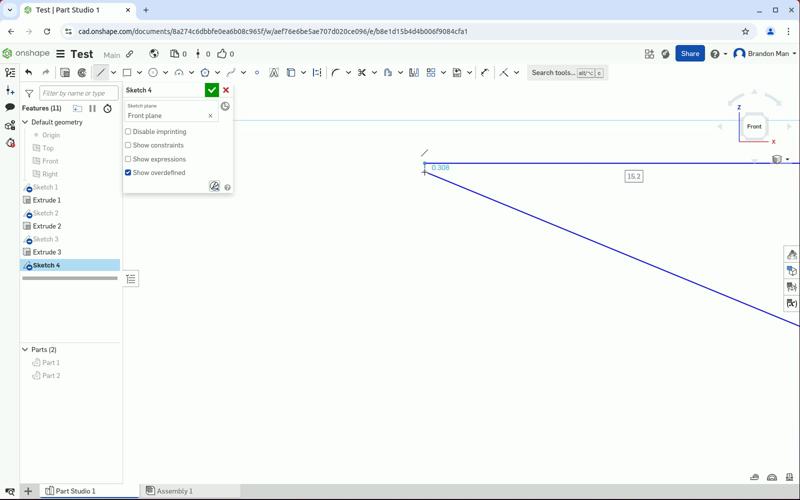
scroll(6)
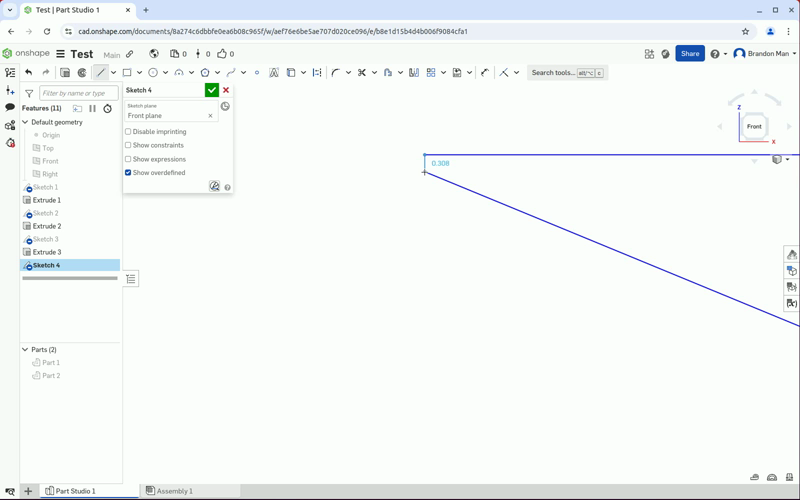
key_up(shift)
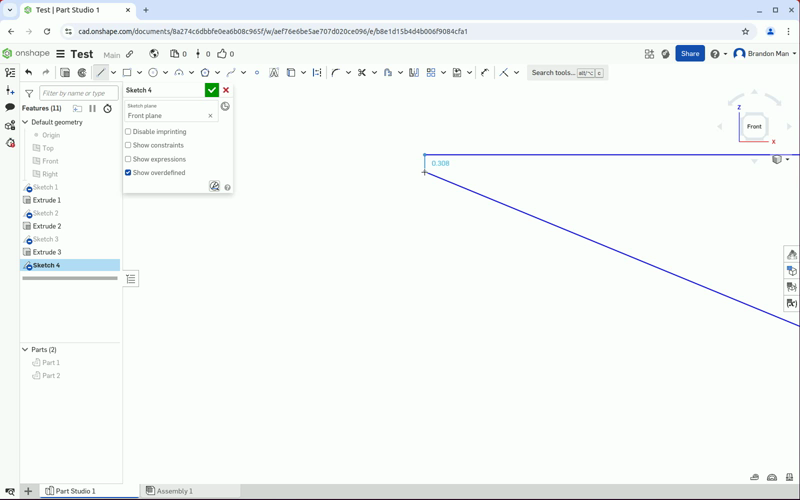
click(424, 171)
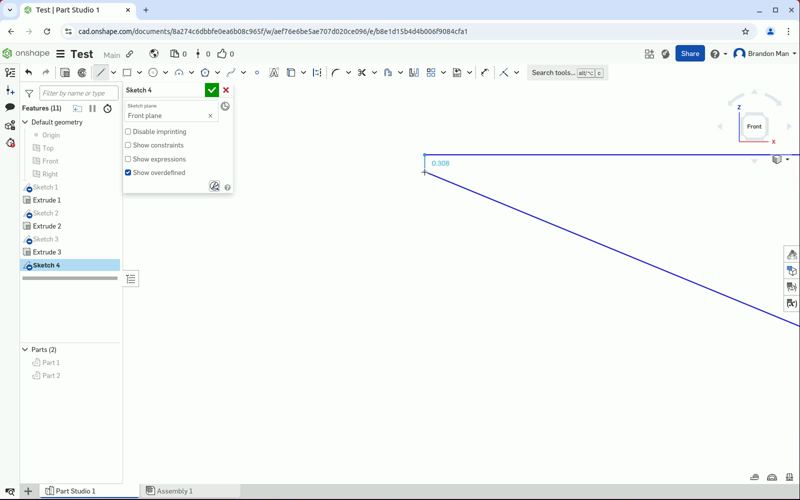
scroll(-6)
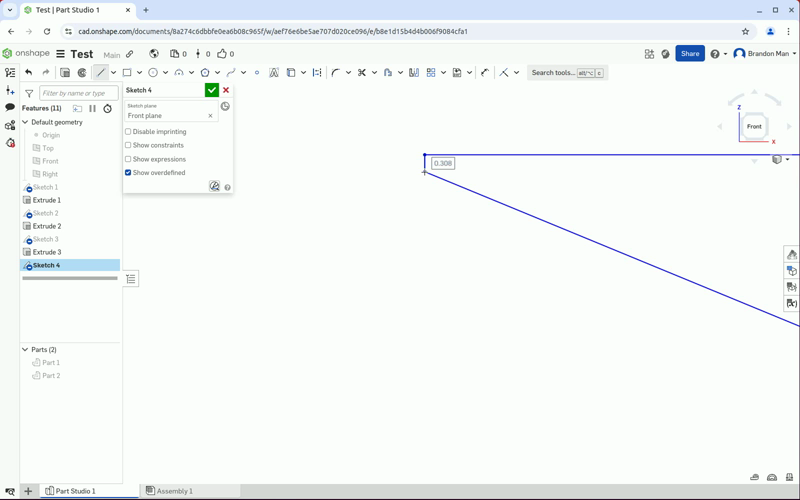
scroll(-6)
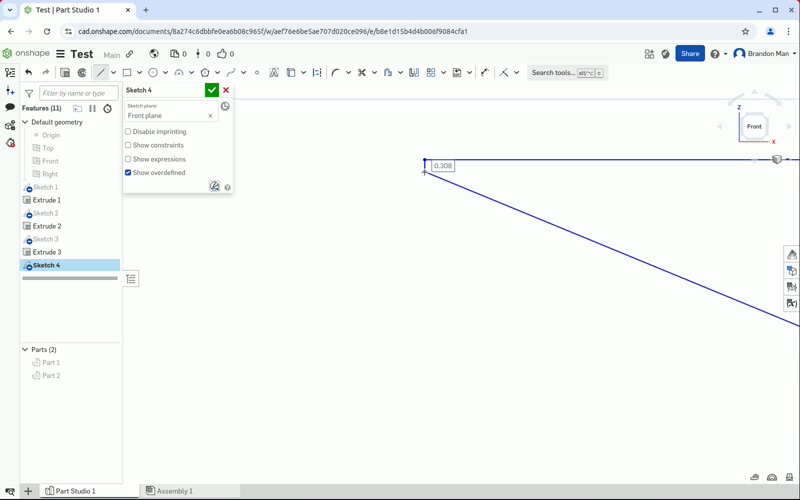
scroll(-6)
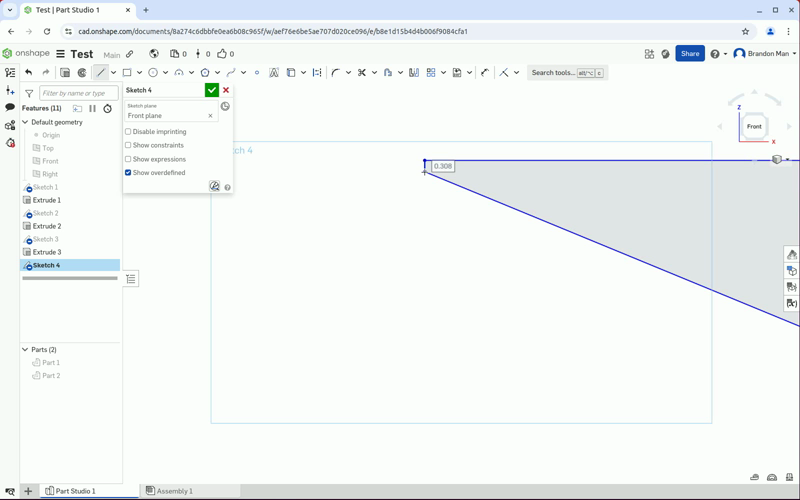
scroll(-6)
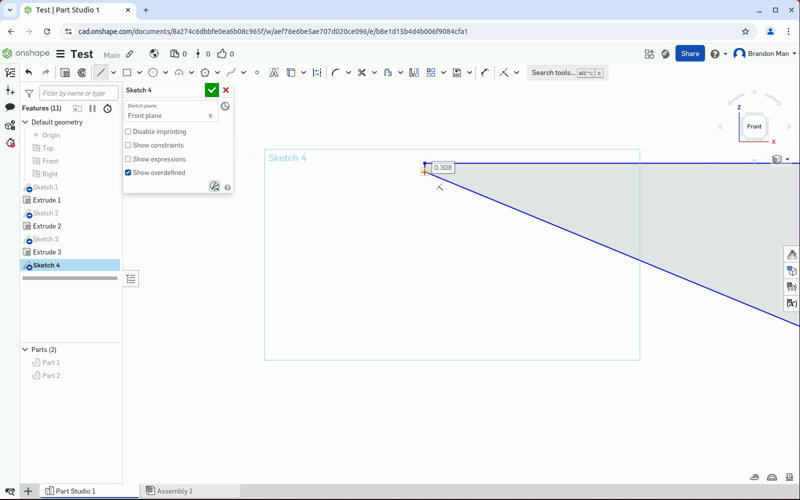
scroll(-6)
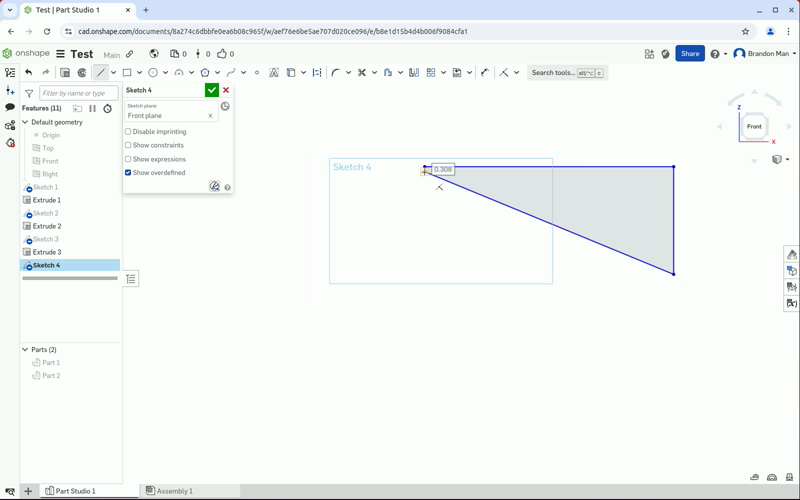
scroll(-6)
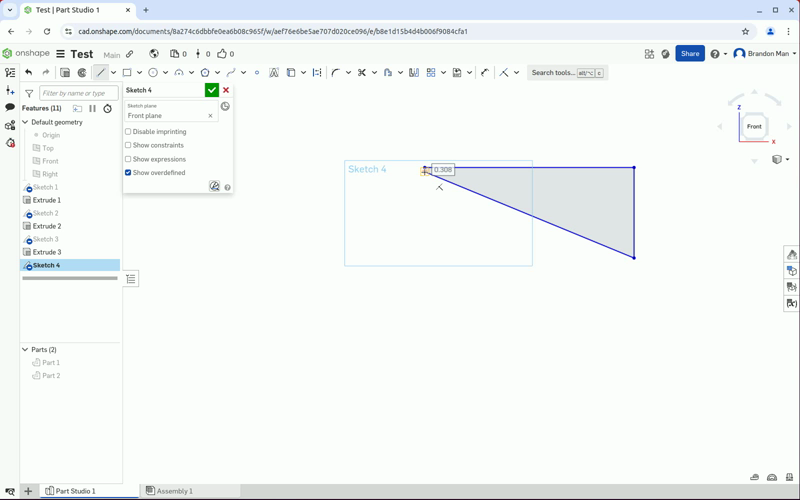
scroll(-6)
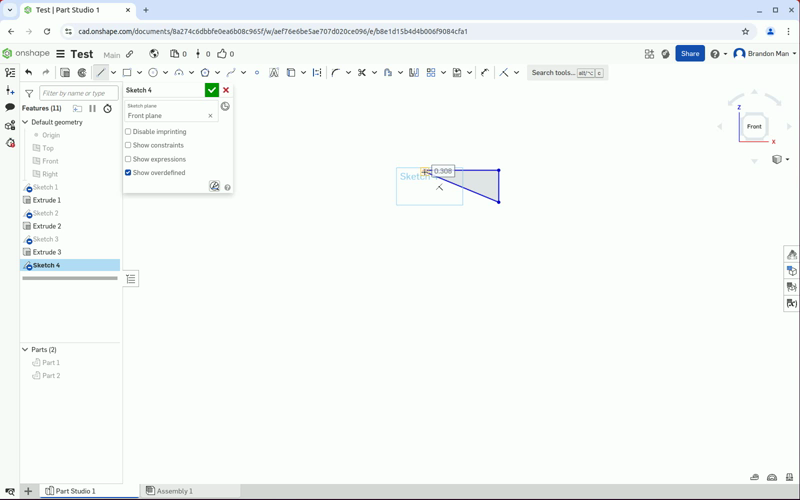
key(esc)
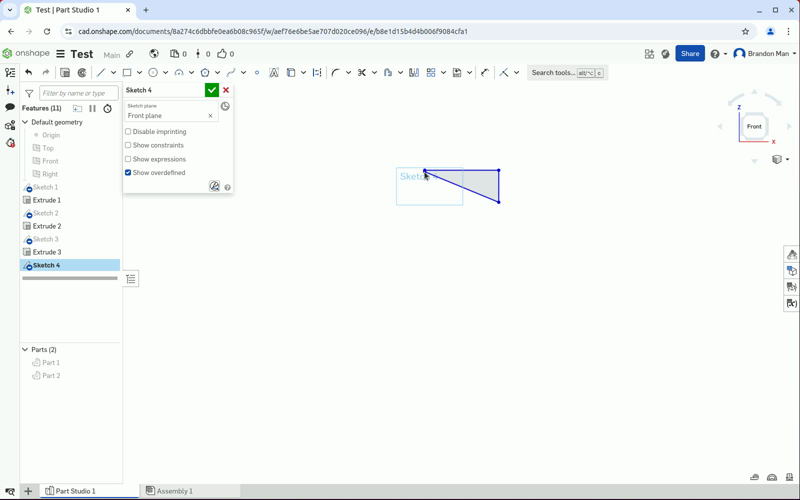
mouse_move(483, 179)
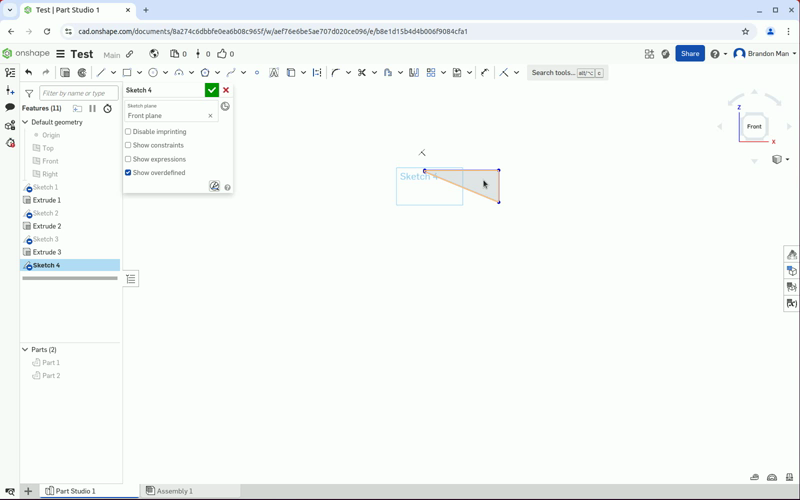
scroll(6)
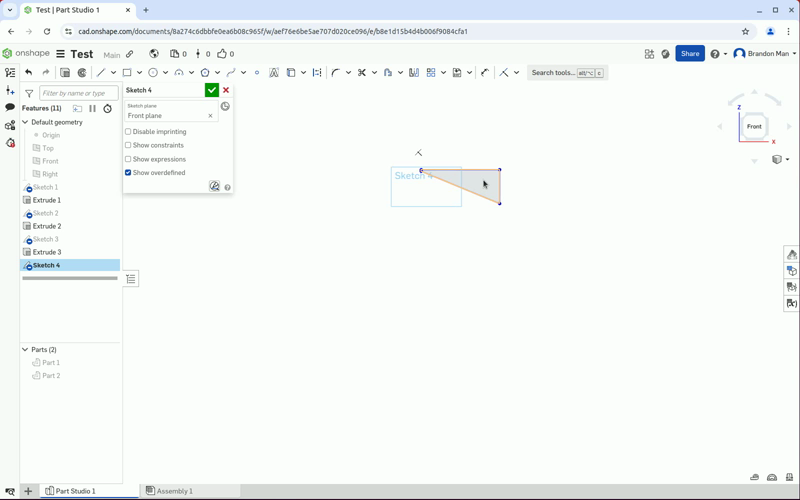
scroll(6)
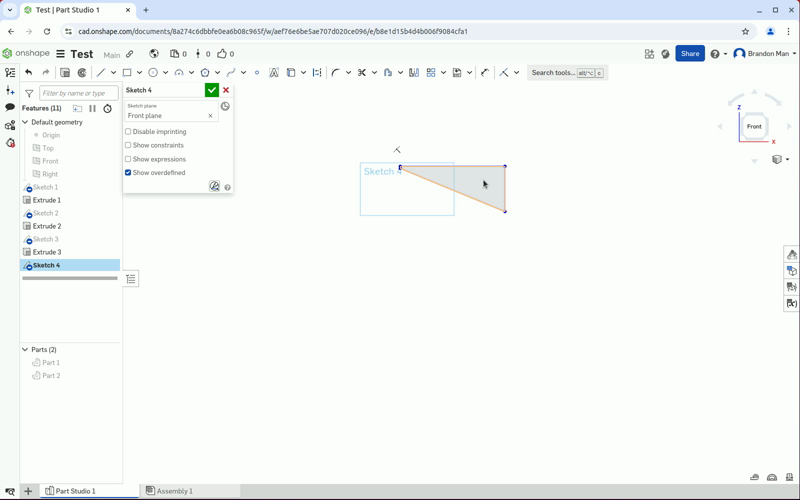
scroll(6)
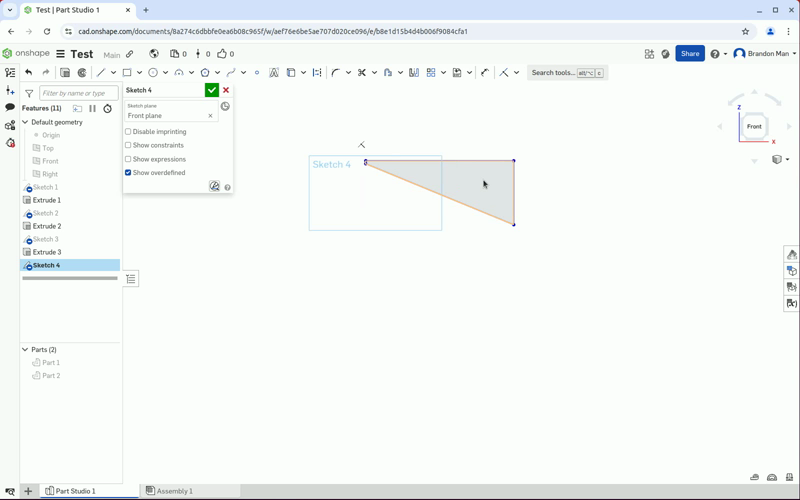
scroll(6)
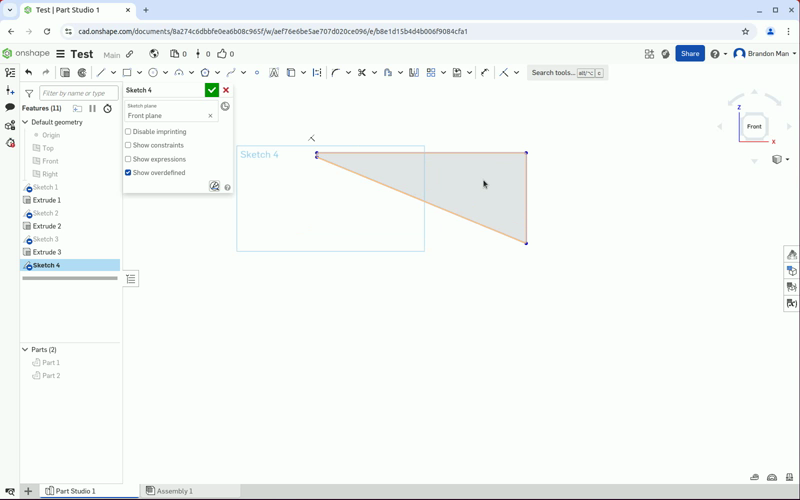
scroll(6)
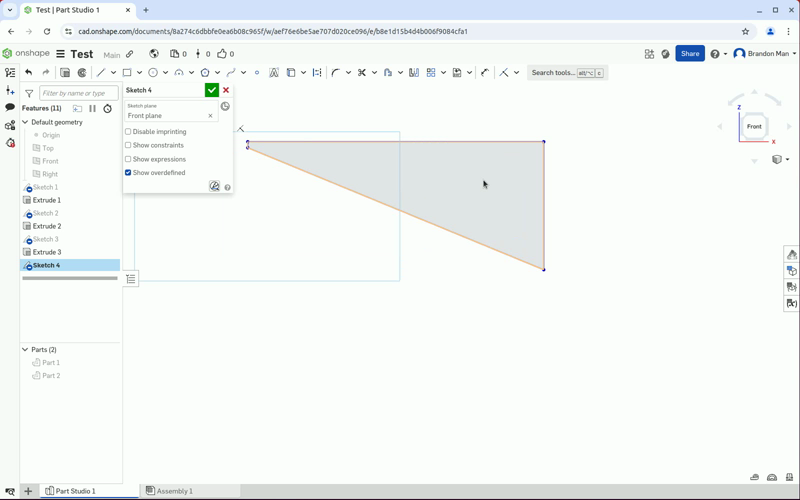
scroll(6)
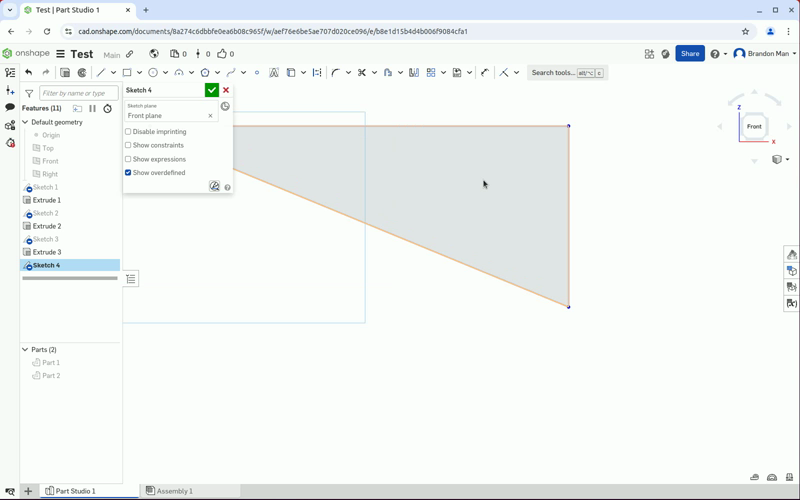
scroll(6)
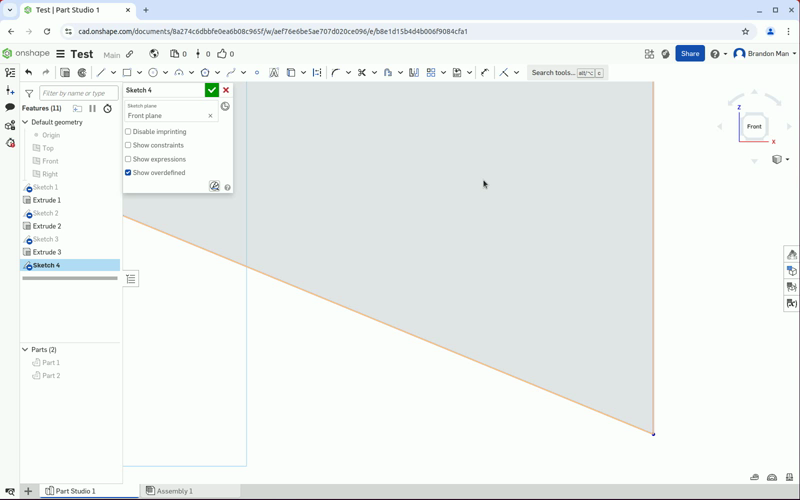
click(483, 179)
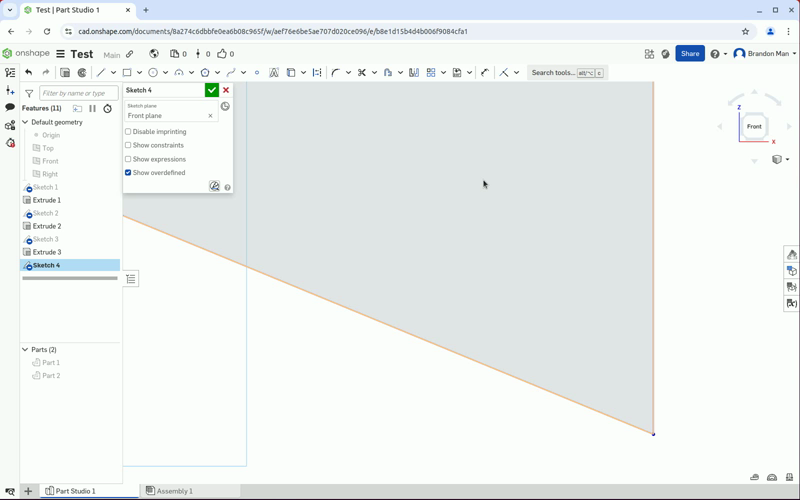
scroll(-6)
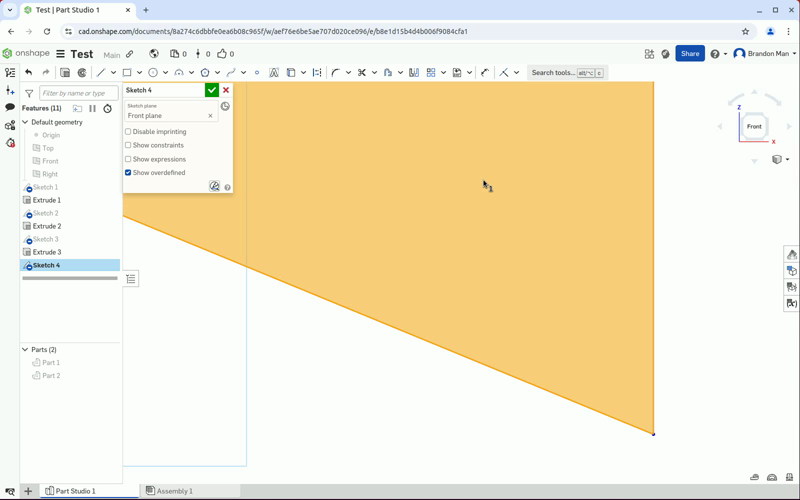
scroll(-6)
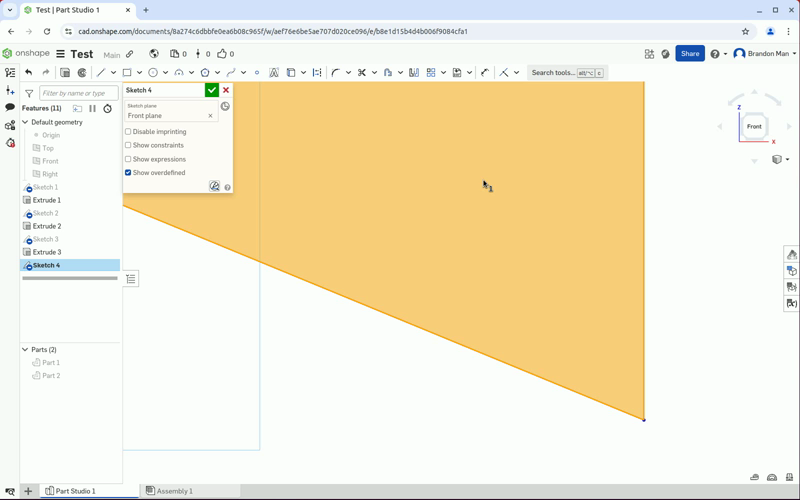
scroll(-6)
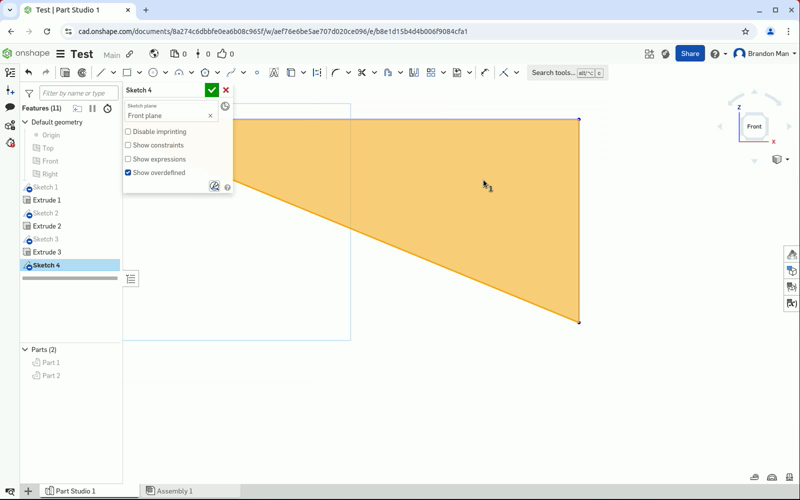
scroll(-6)
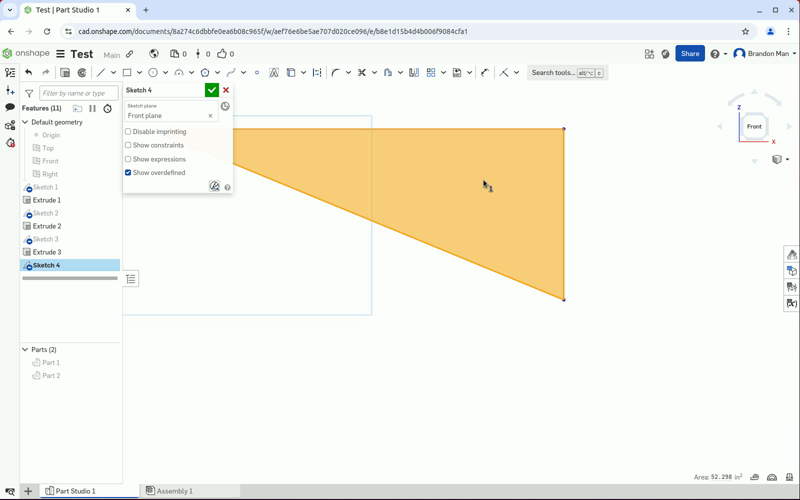
scroll(-6)
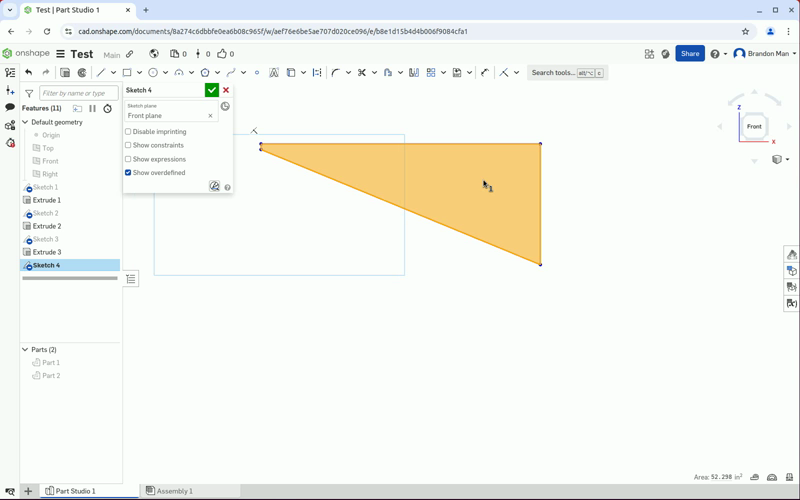
scroll(-6)
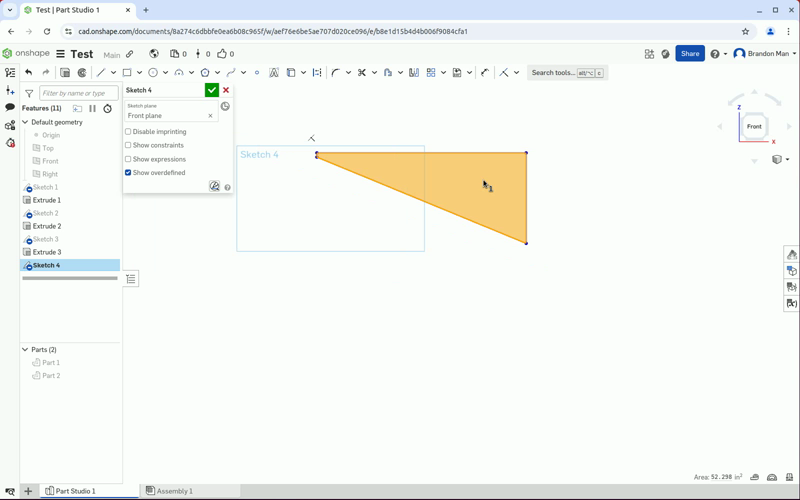
scroll(-6)
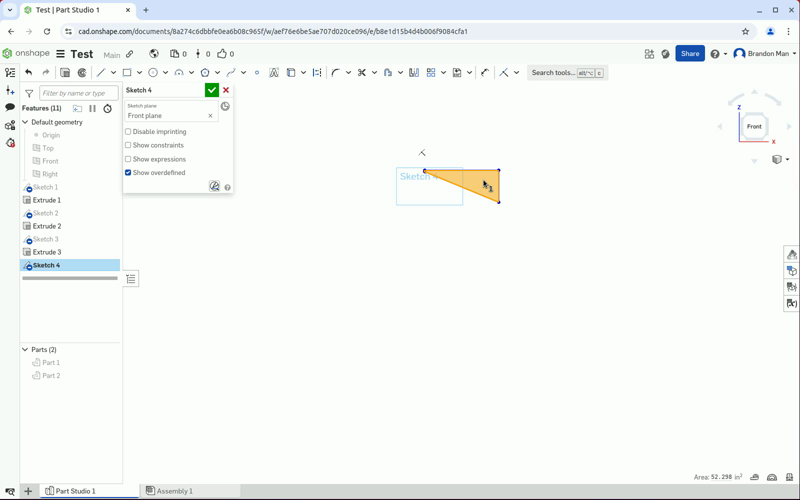
mouse_move(73, 352)
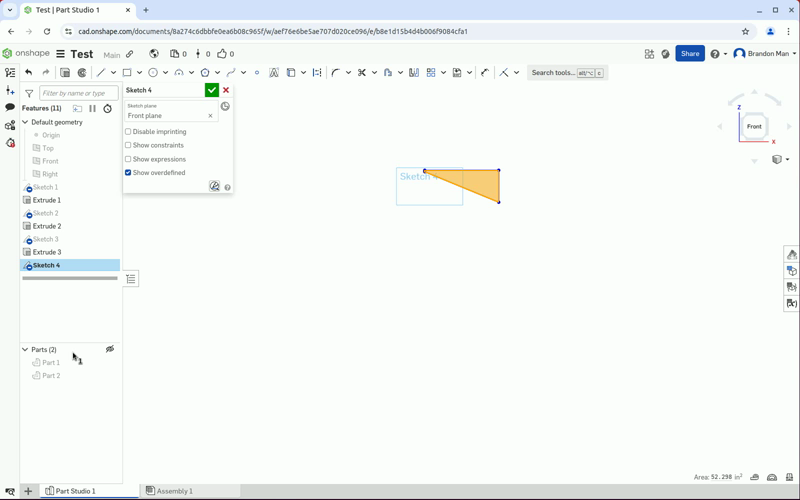
key(shift+y)
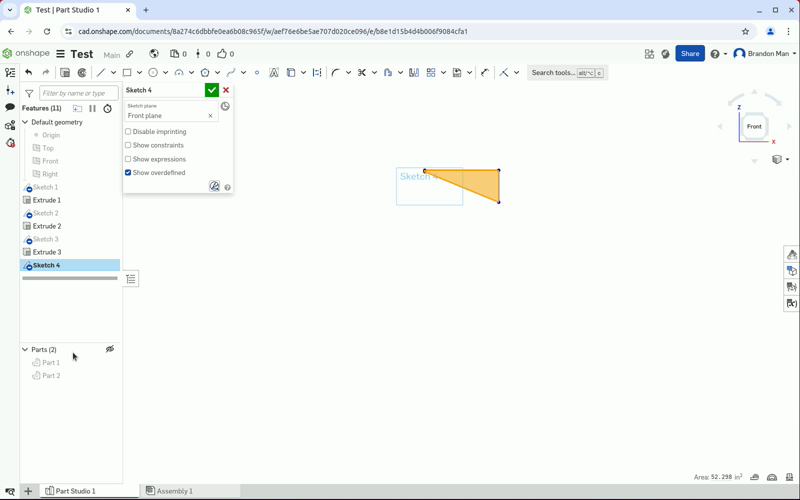
key(shift+e)
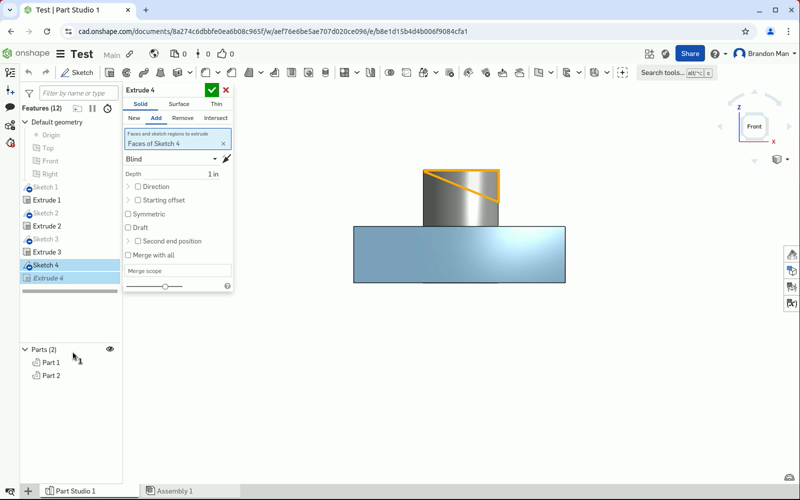
mouse_move(143, 106)
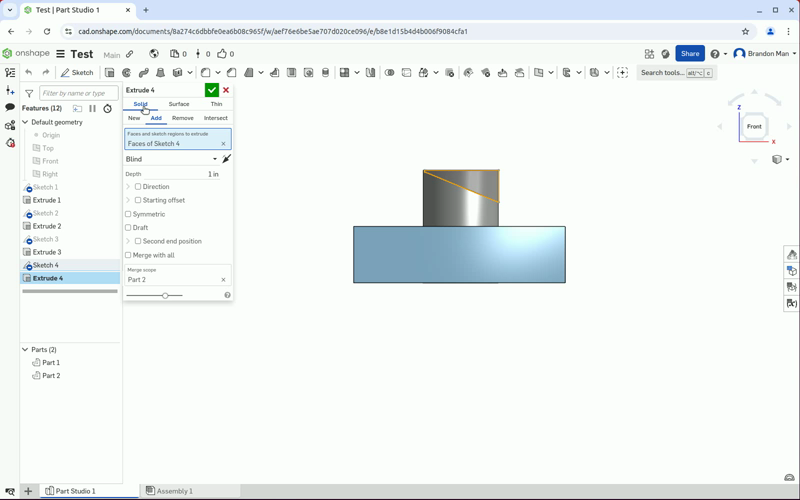
click(143, 106)
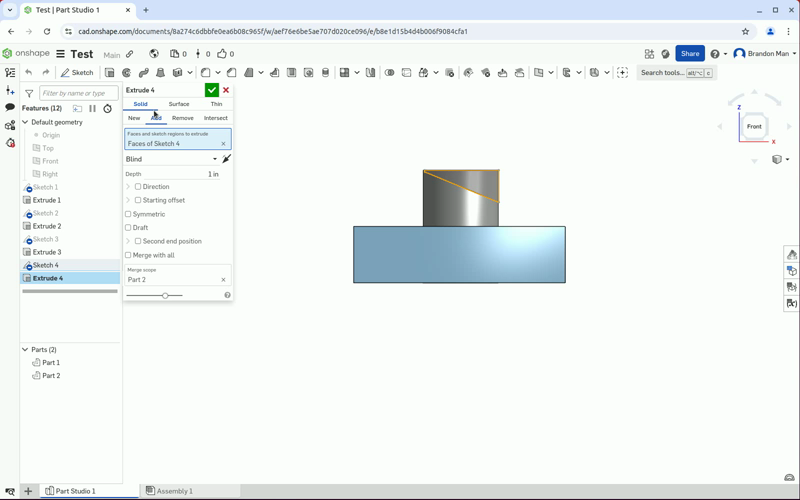
mouse_move(186, 120)
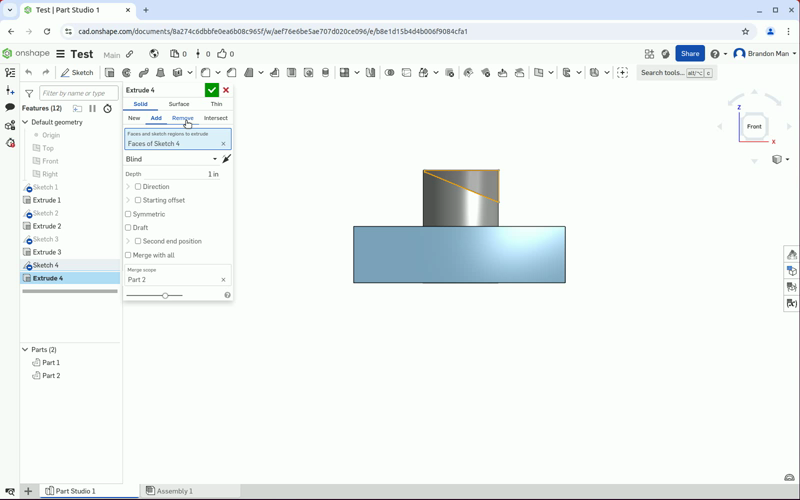
click(186, 120)
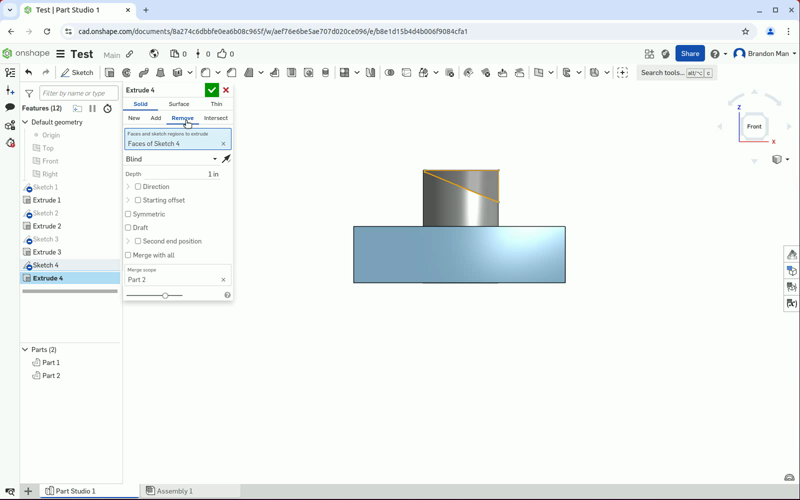
key(tab, 4)
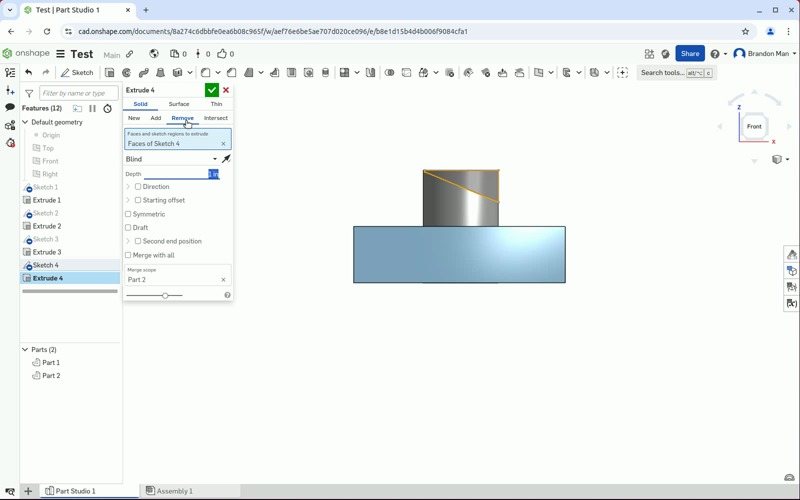
text(-11.554)
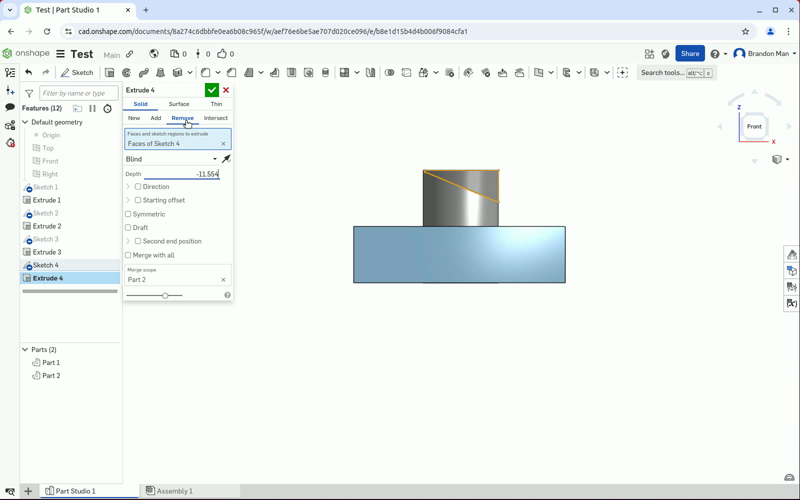
key(tab, 6)
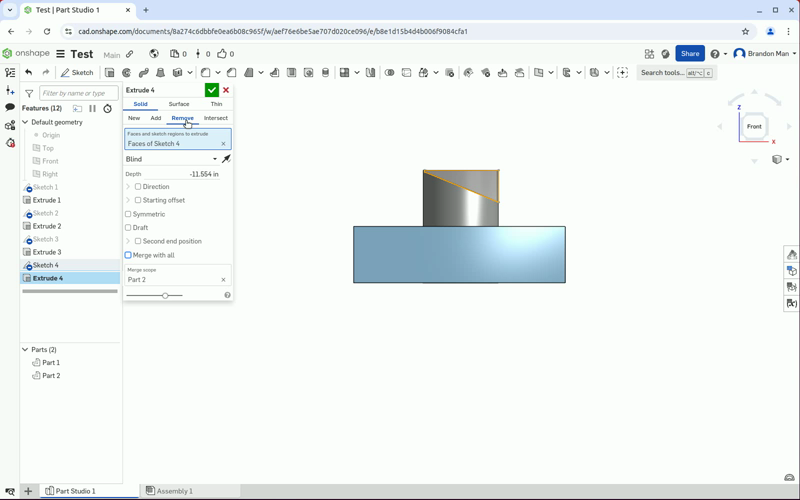
key(space)
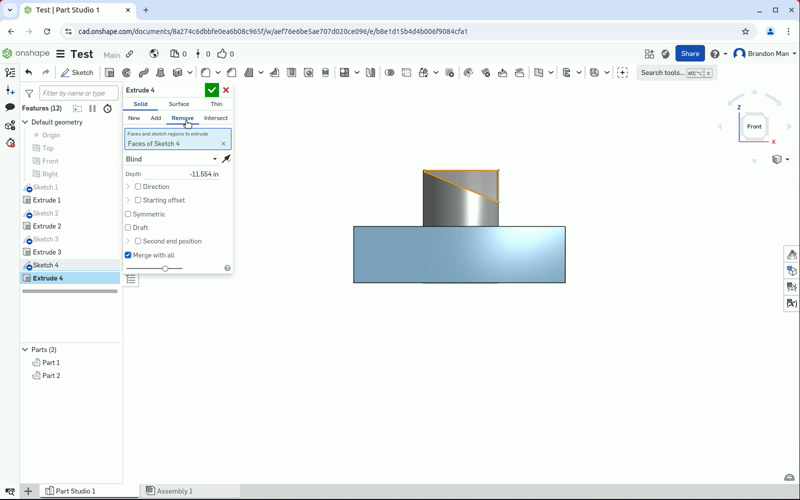
key(enter)
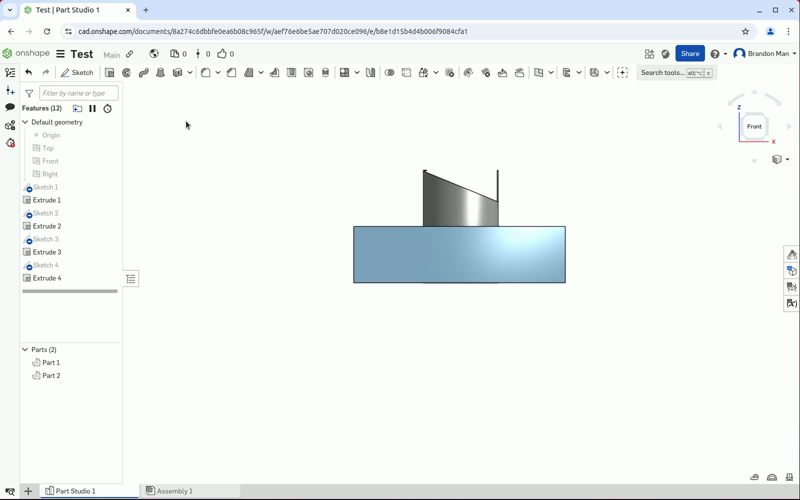
key(shift+h)
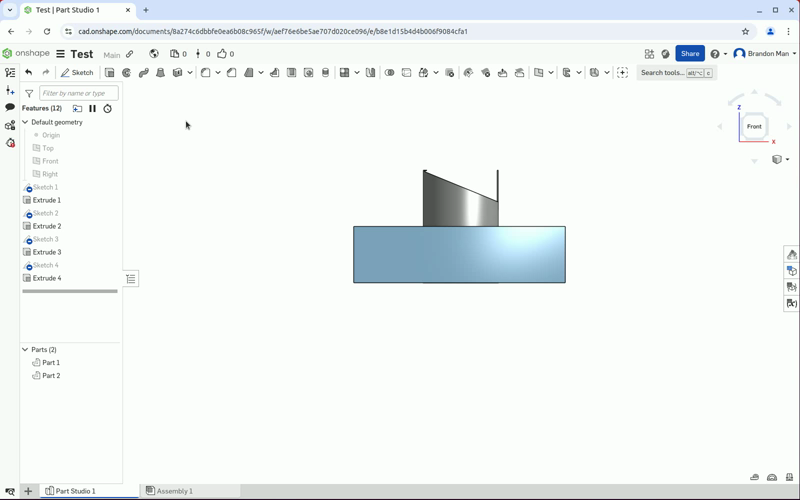
key(shift+h)
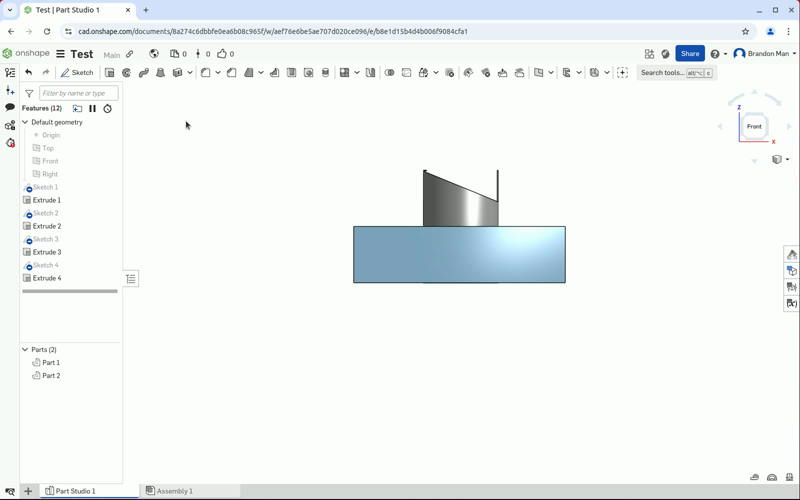
mouse_move(73, 189)
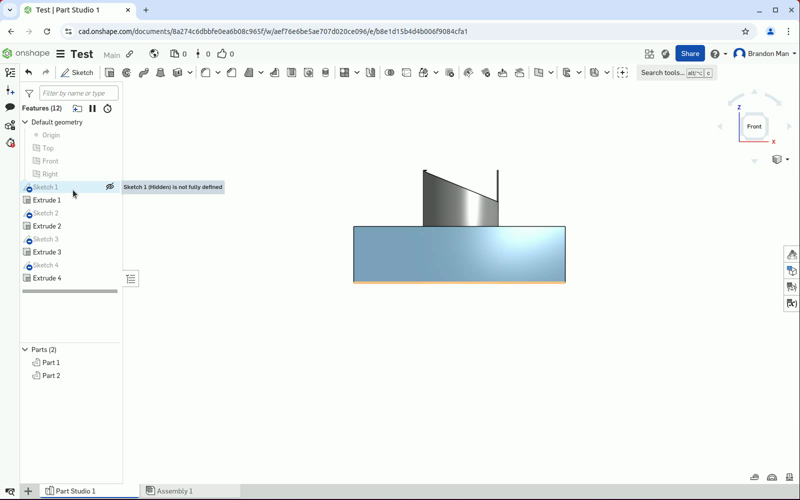
click(73, 189)
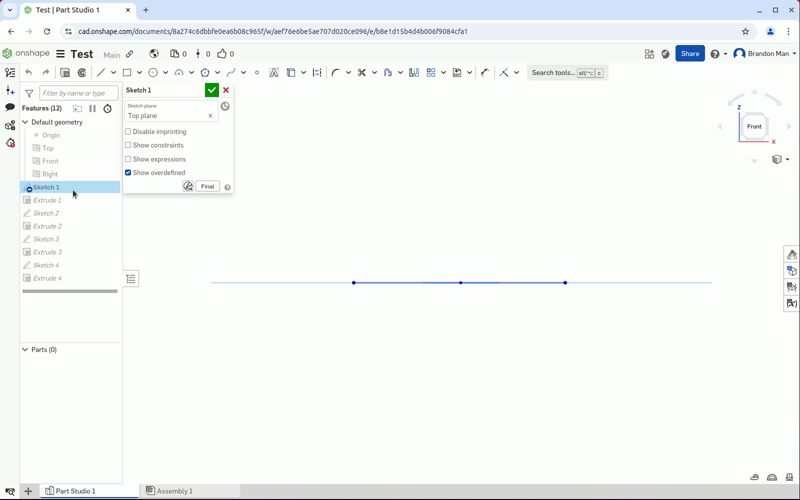
mouse_move(229, 92)
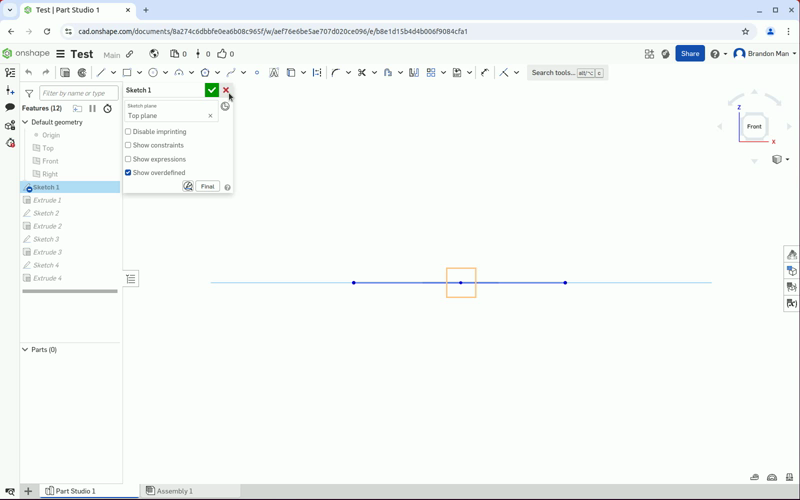
click(229, 92)
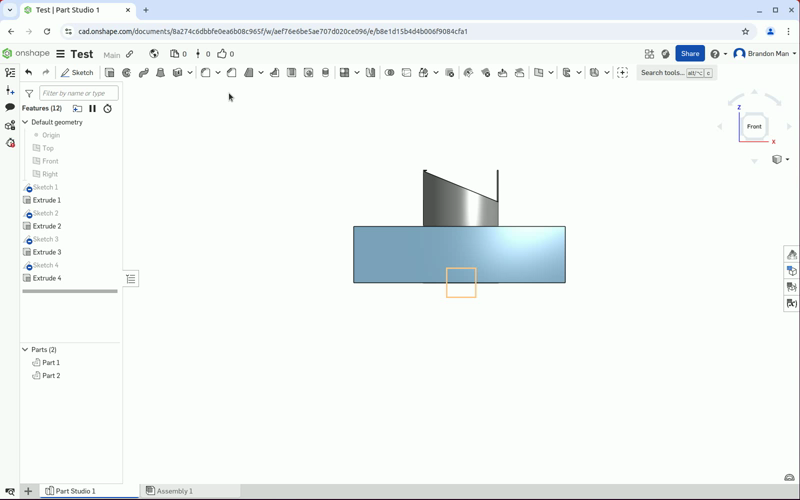
mouse_move(73, 352)
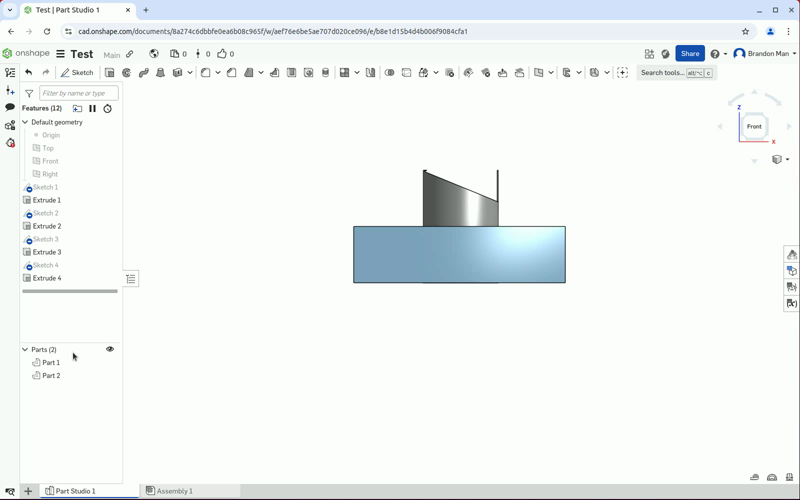
key(y)
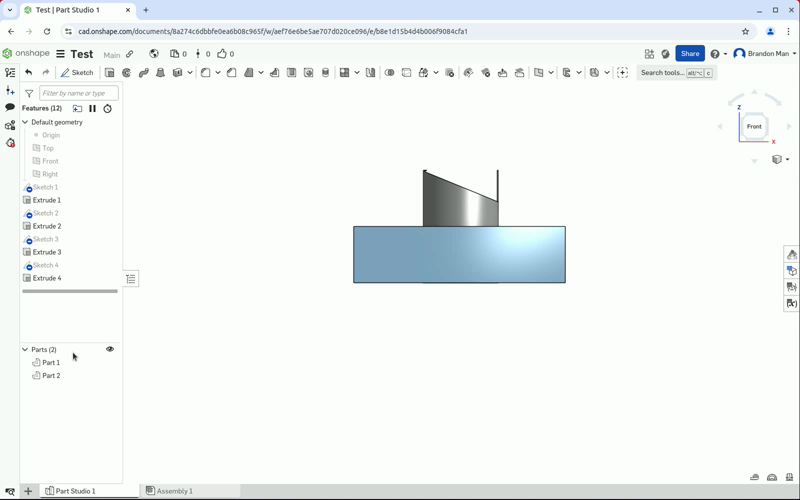
key(shift+p)
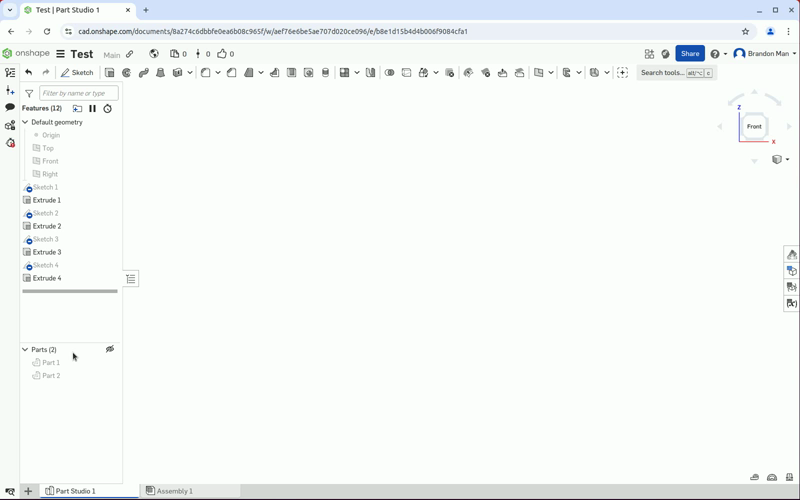
key(space)
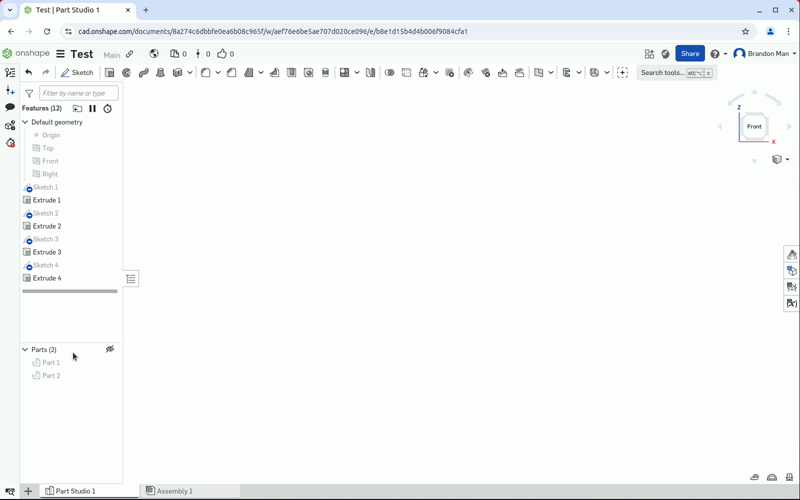
key_down(shift)
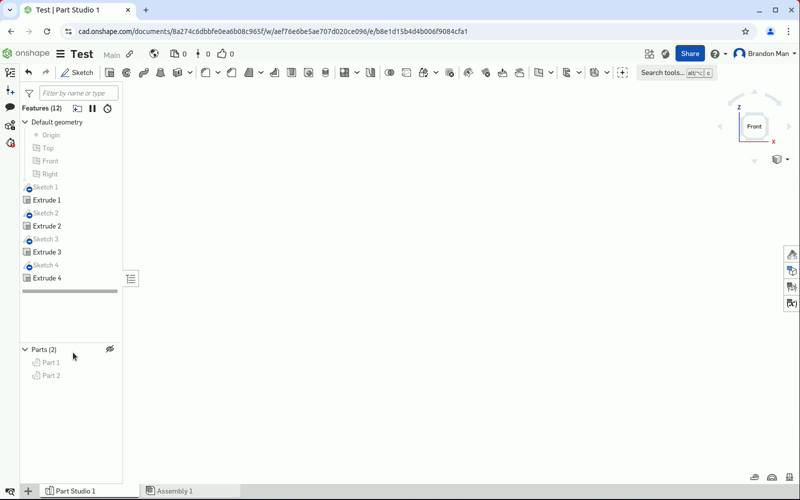
key(left)
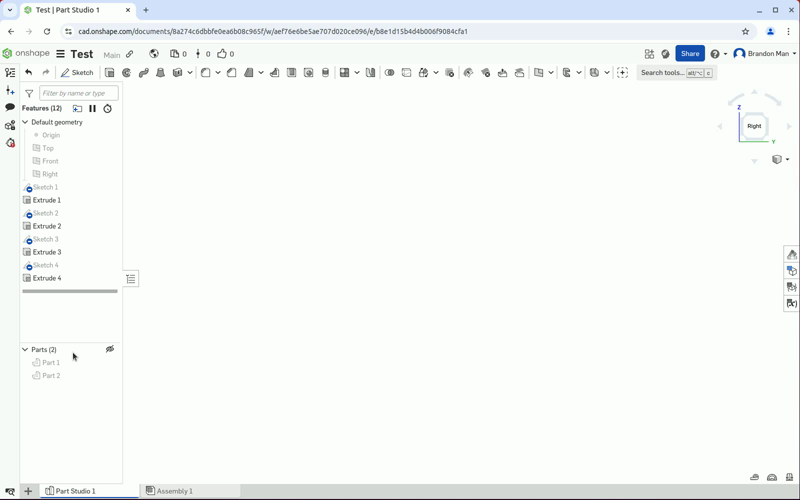
key_up(shift)
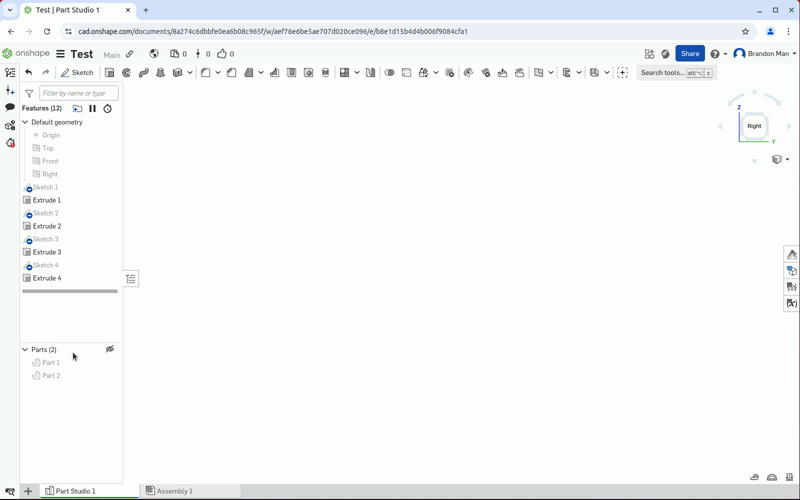
mouse_move(73, 352)
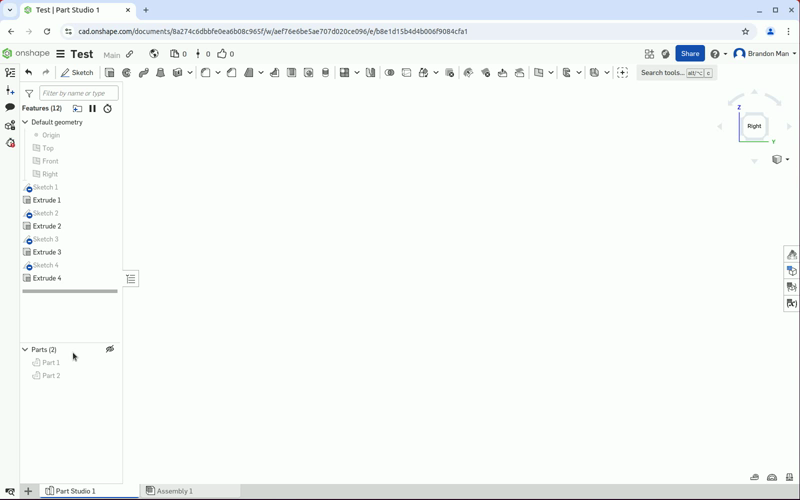
key(shift+y)
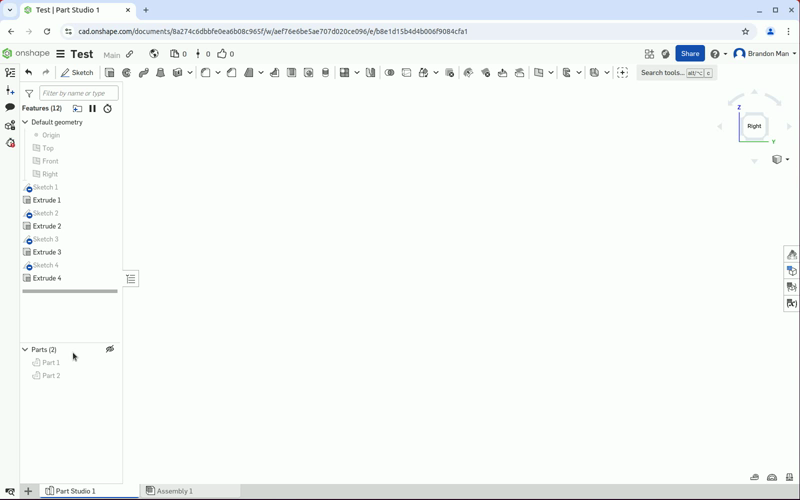
key(shift+s)
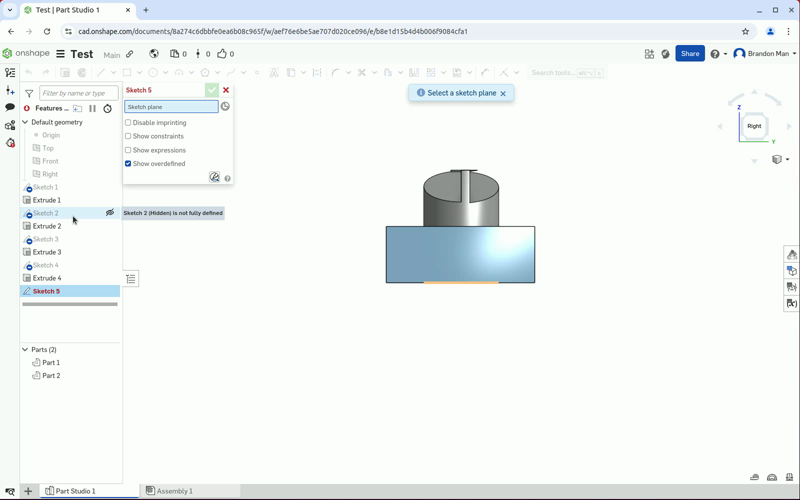
scroll(3)
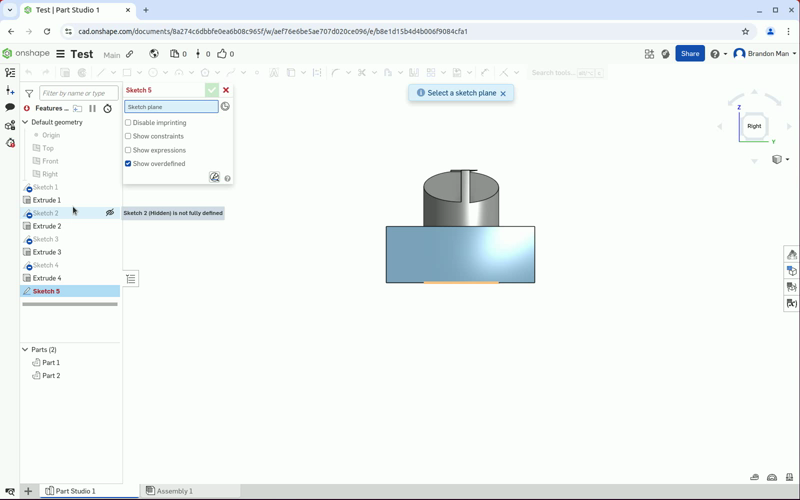
mouse_move(73, 176)
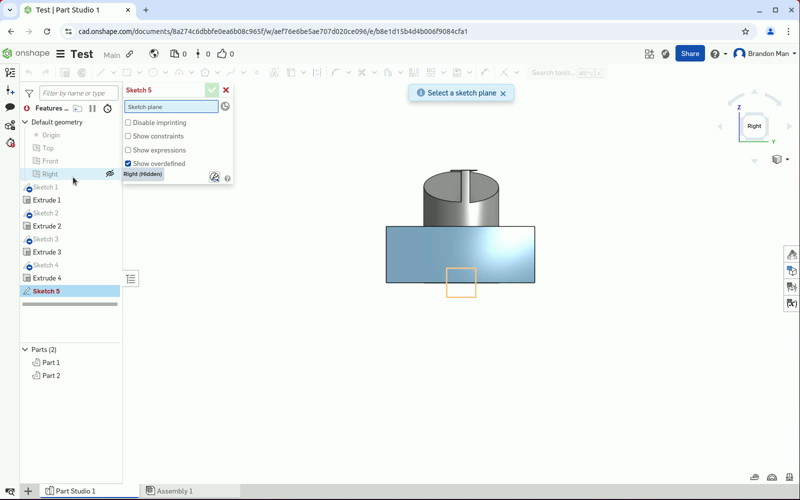
click(73, 176)
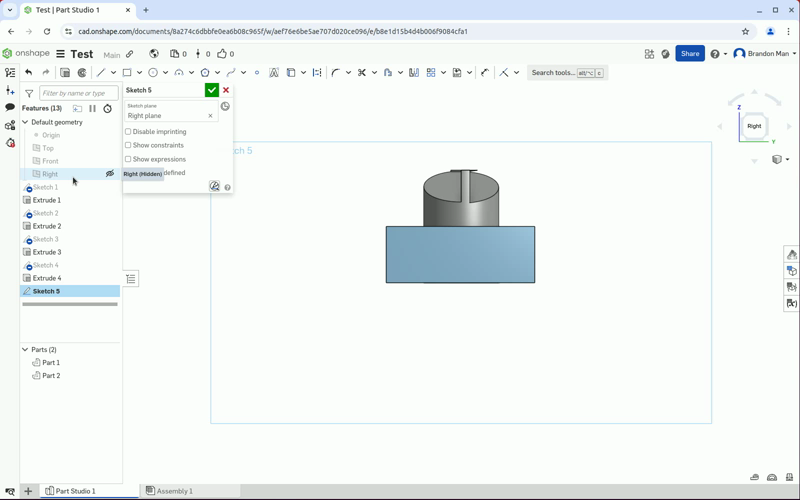
mouse_move(73, 352)
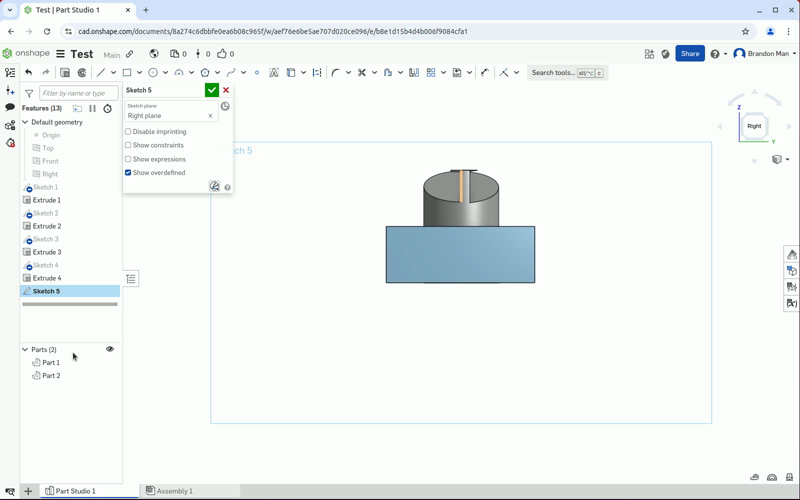
key(y)
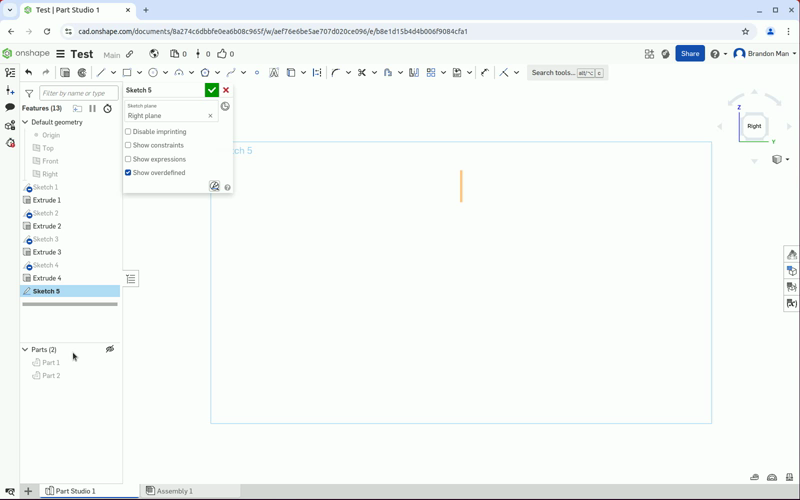
key(l)
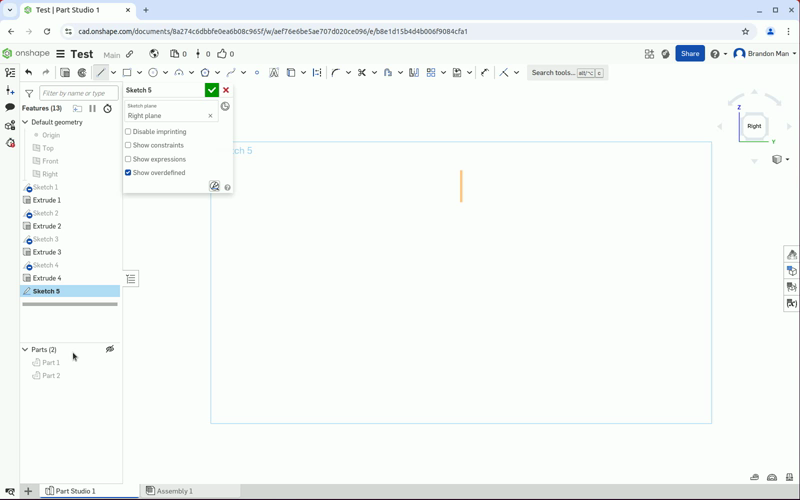
key_down(shift)
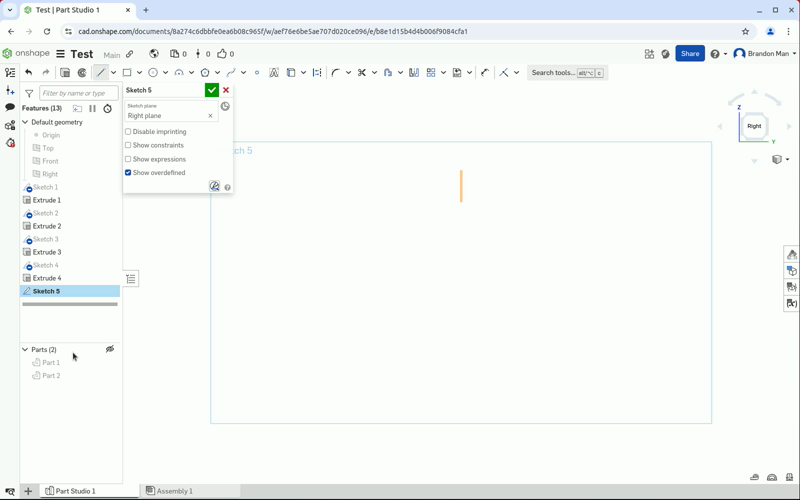
mouse_move(457, 201)
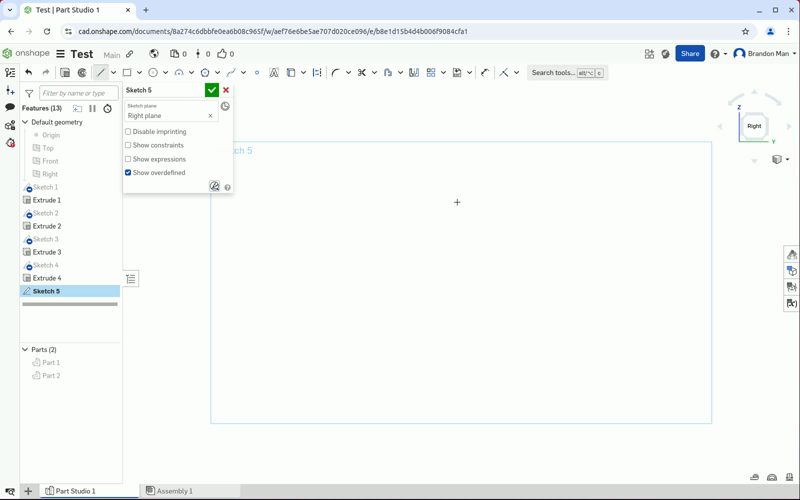
click(457, 201)
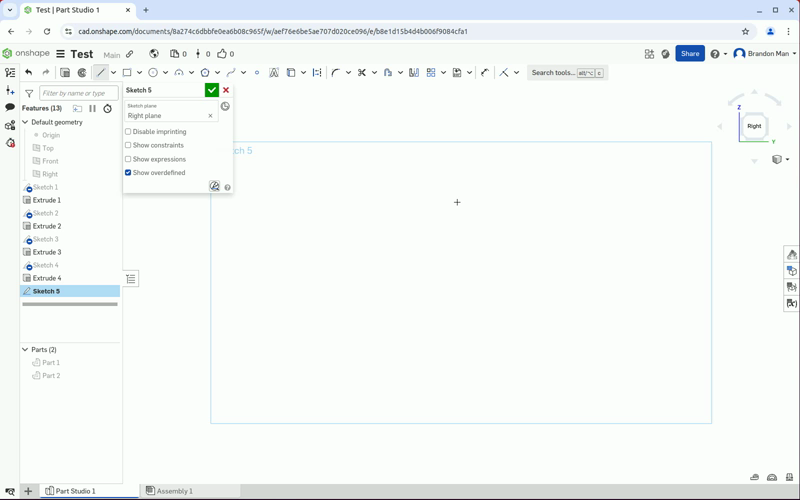
key_up(shift)
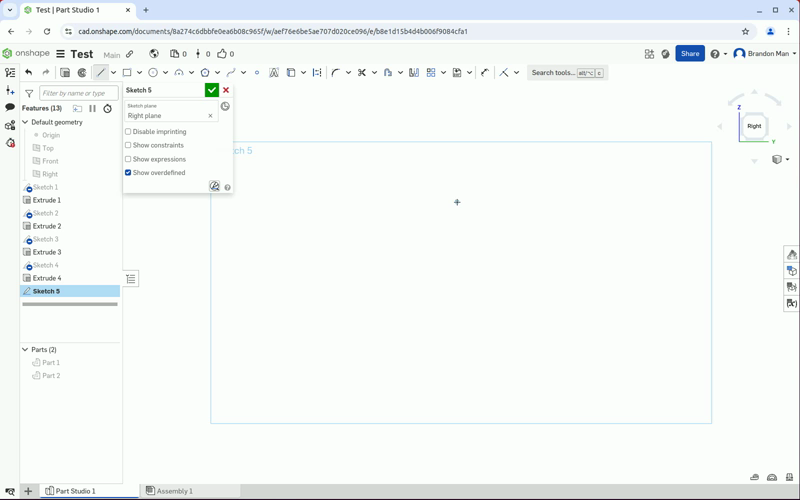
key_down(shift)
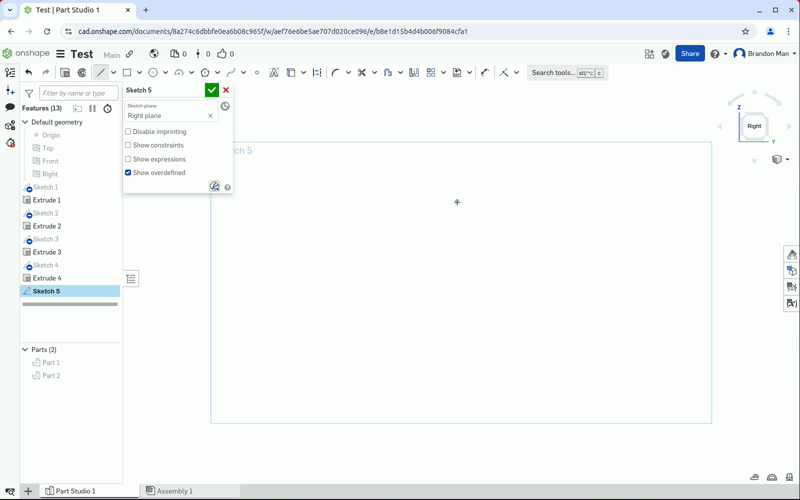
mouse_move(487, 201)
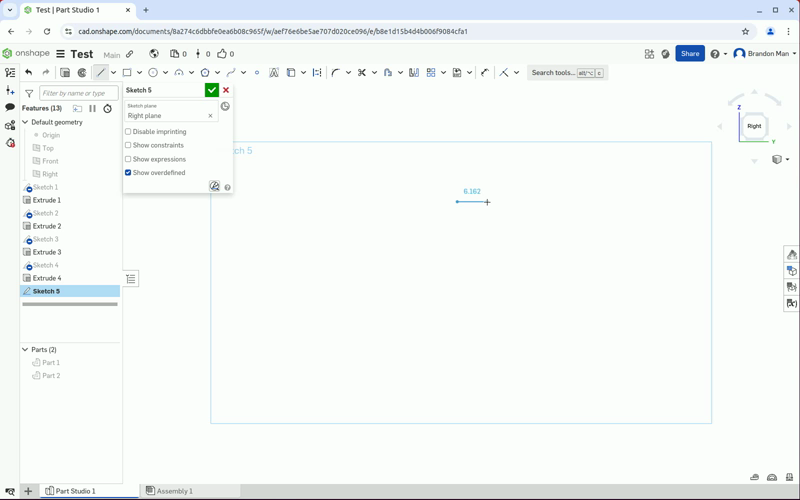
mouse_move(463, 201)
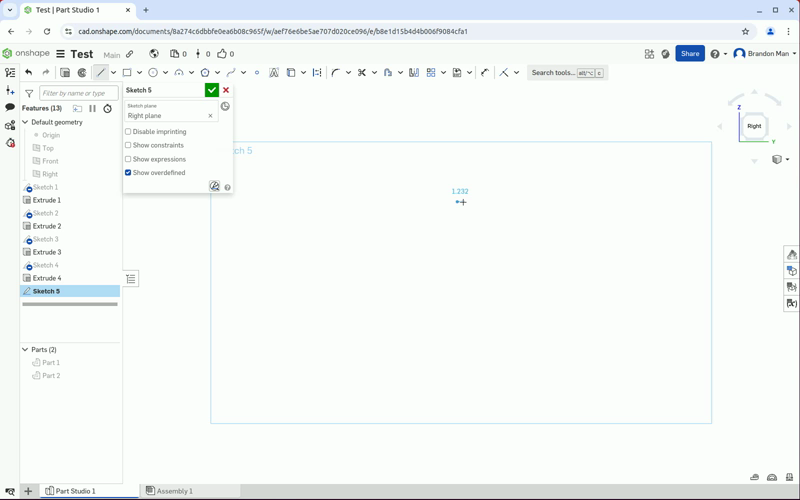
scroll(6)
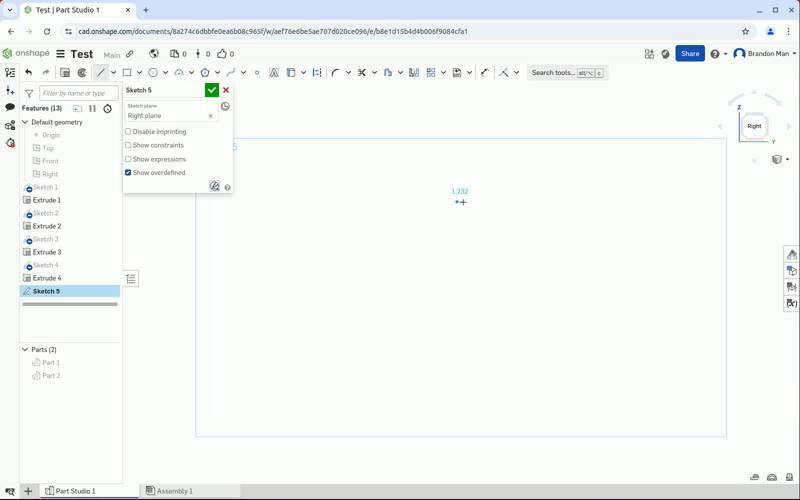
scroll(6)
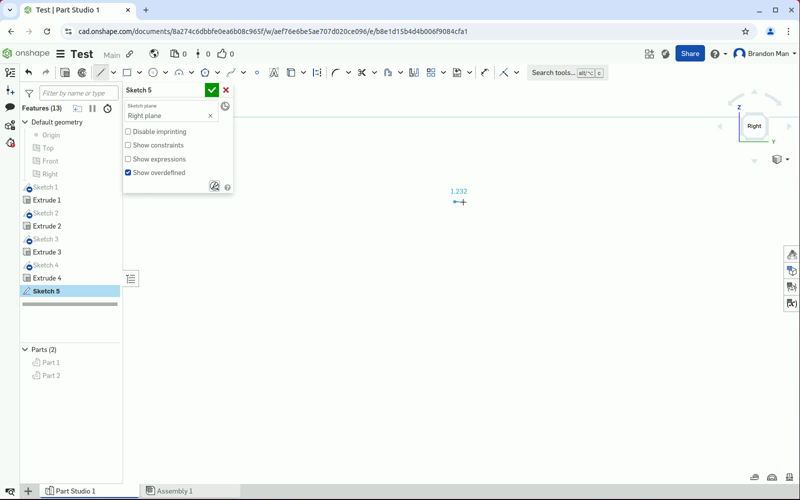
scroll(6)
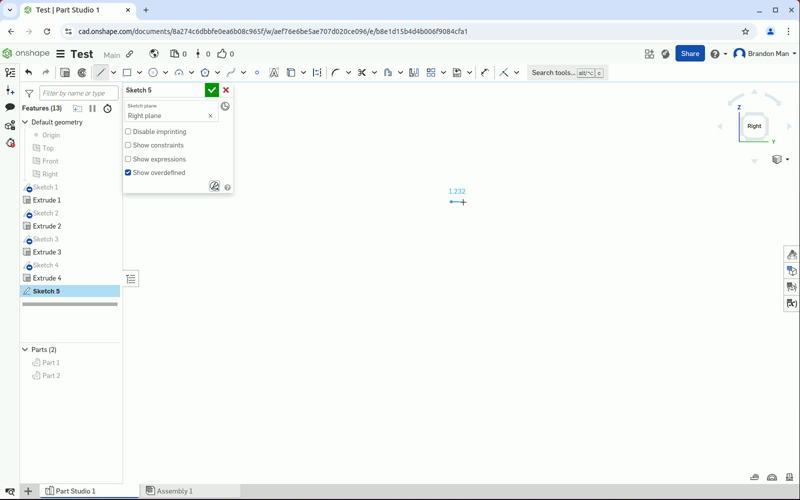
scroll(6)
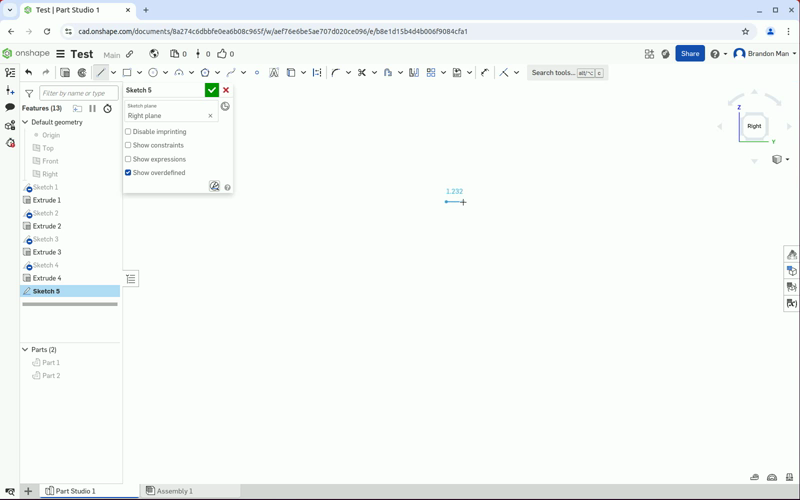
scroll(6)
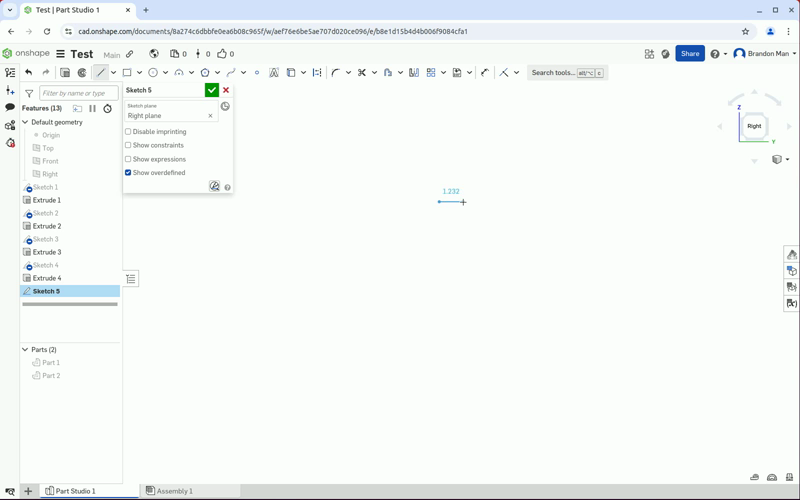
scroll(6)
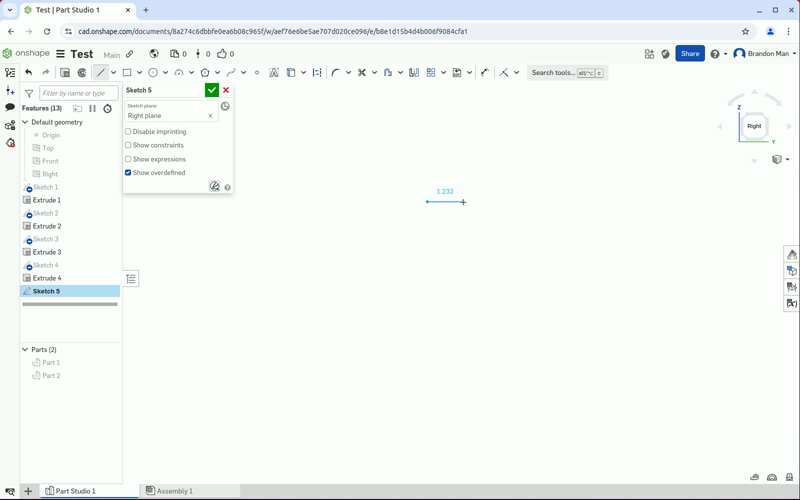
scroll(6)
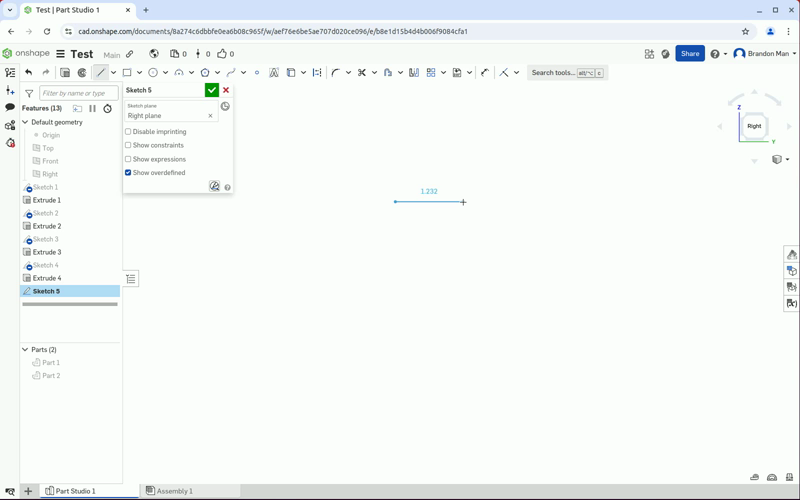
click(463, 201)
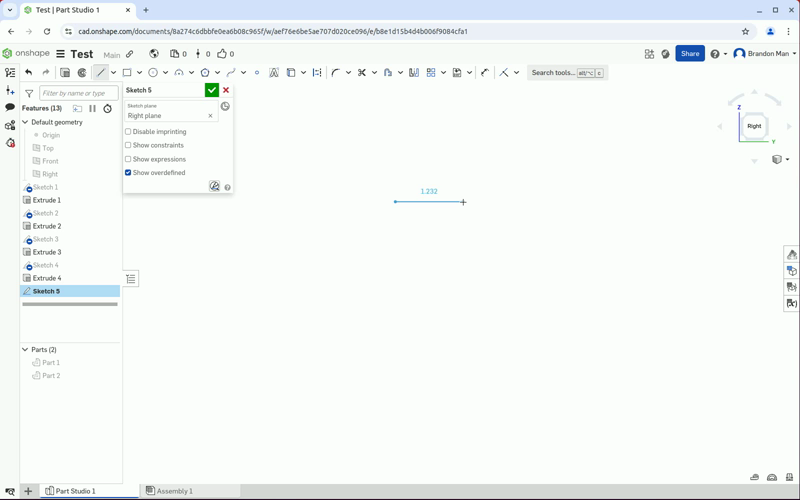
scroll(-6)
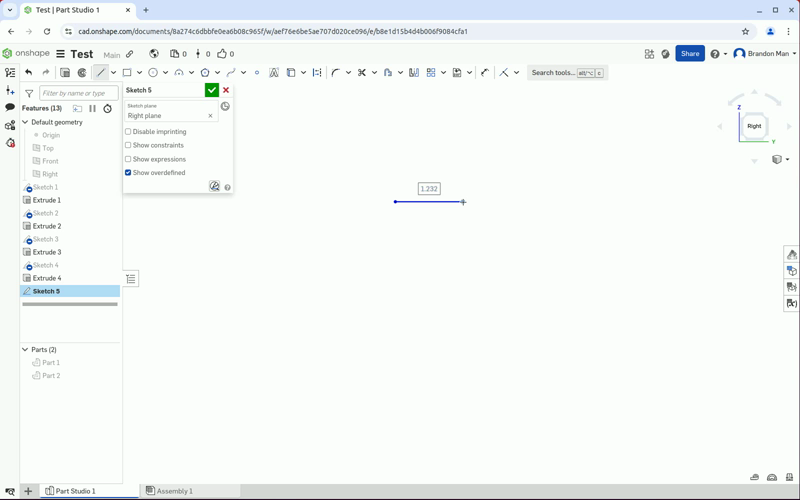
scroll(-6)
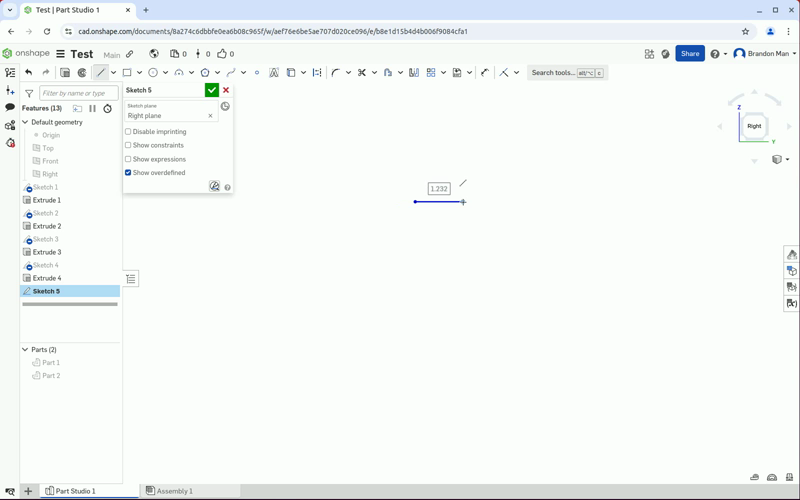
scroll(-6)
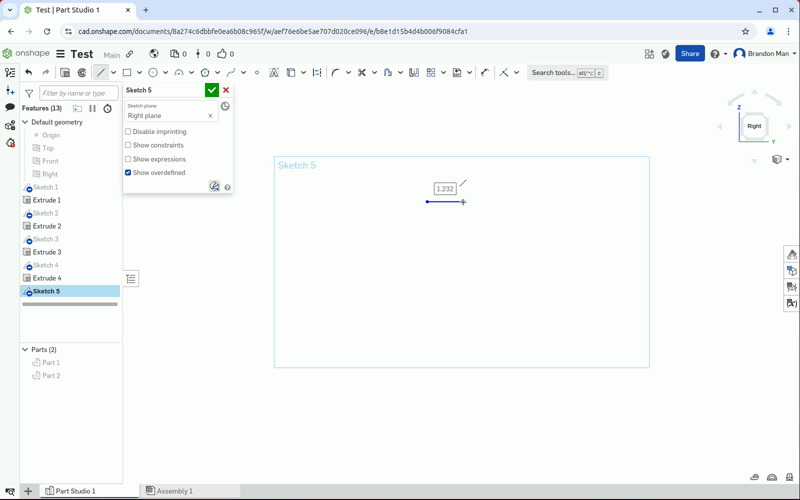
scroll(-6)
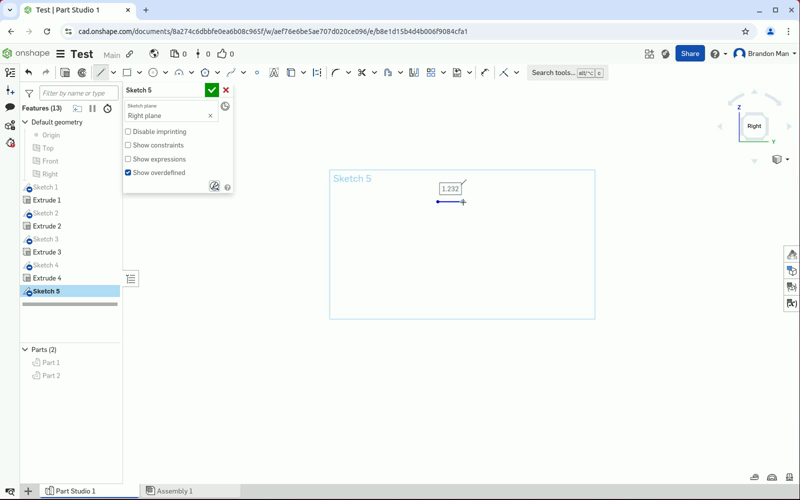
scroll(-6)
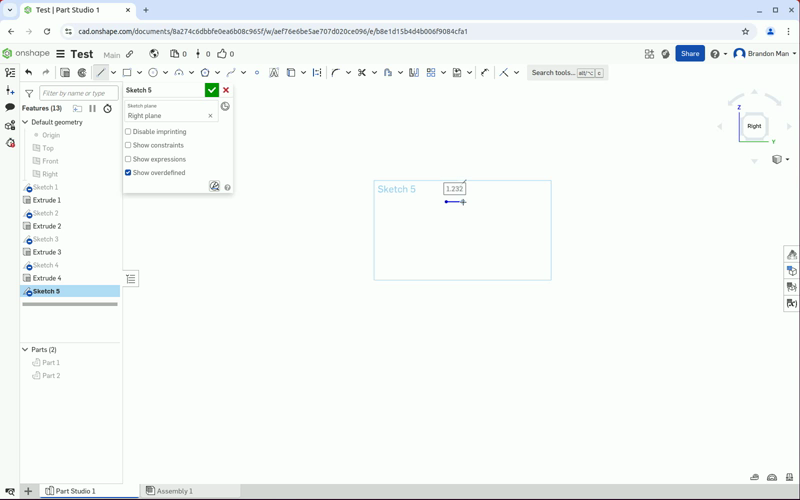
scroll(-6)
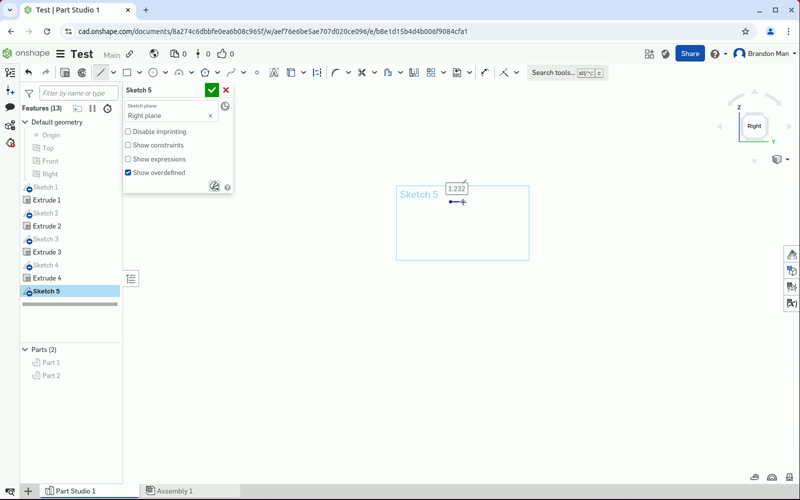
scroll(-6)
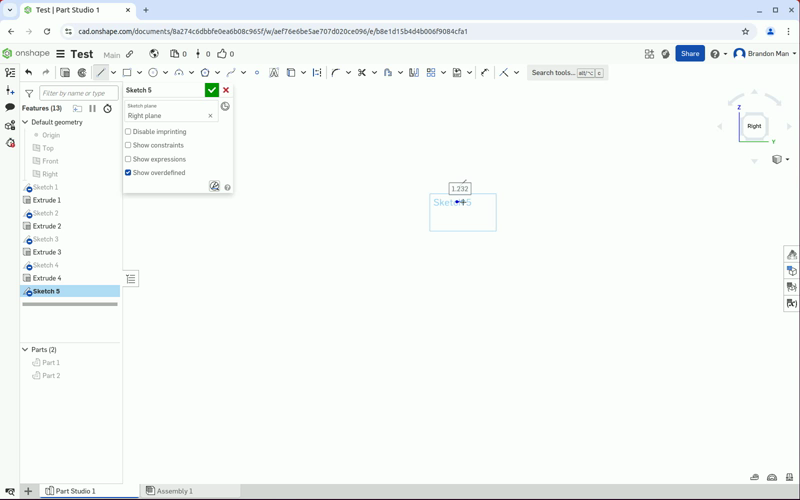
key_up(shift)
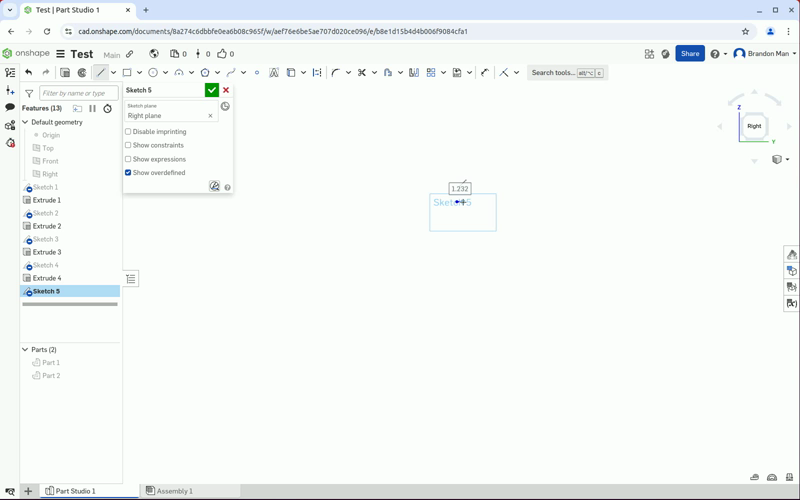
key_down(shift)
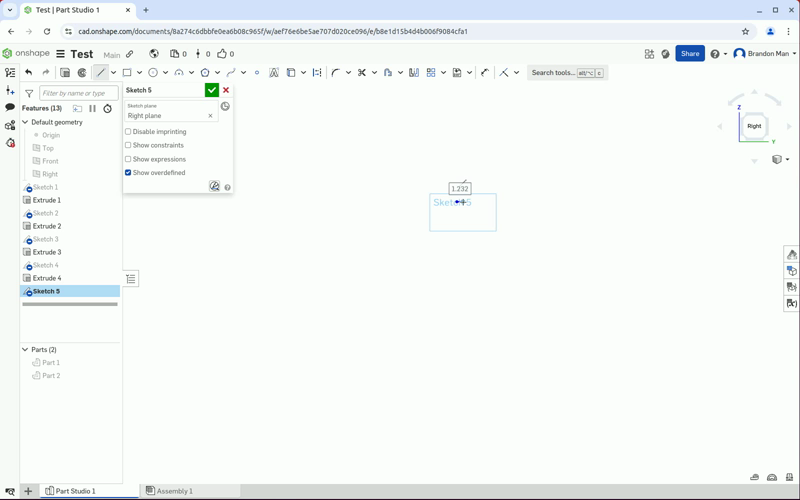
mouse_move(493, 201)
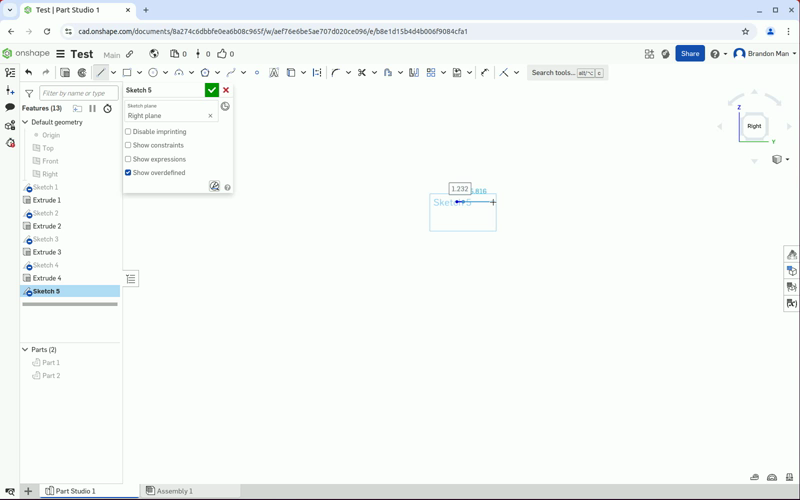
mouse_move(463, 169)
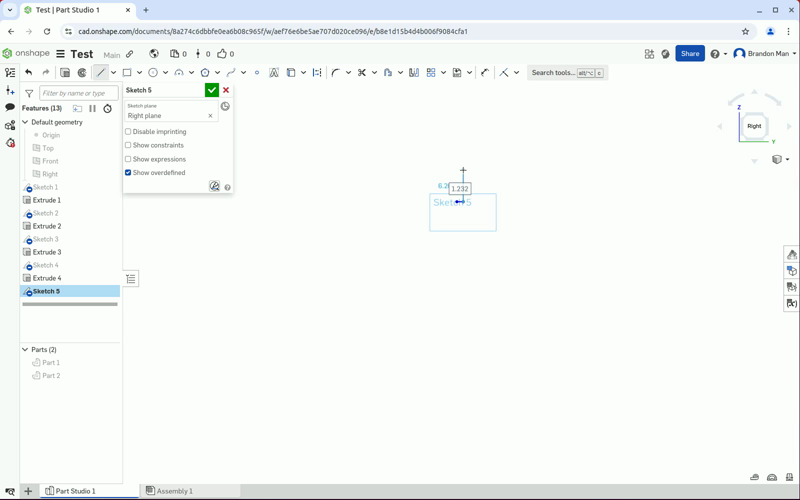
click(463, 169)
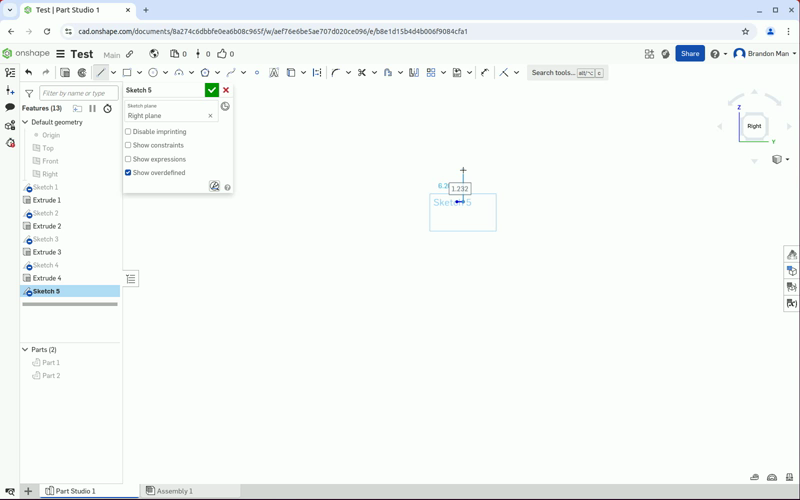
key_up(shift)
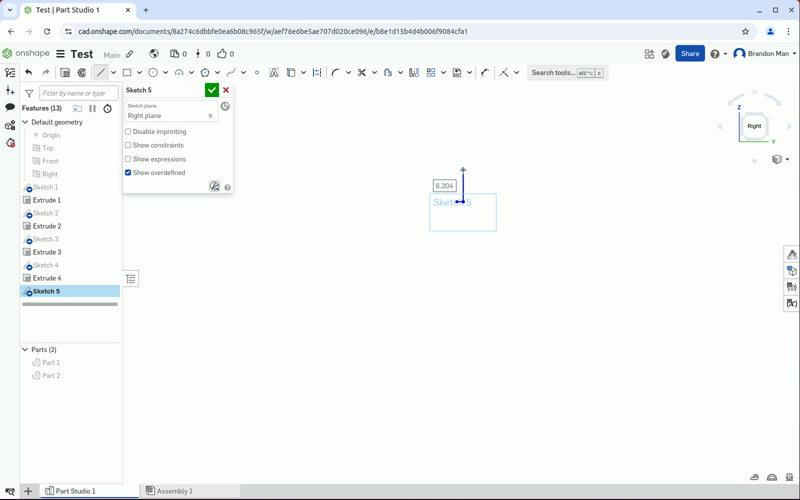
key_down(shift)
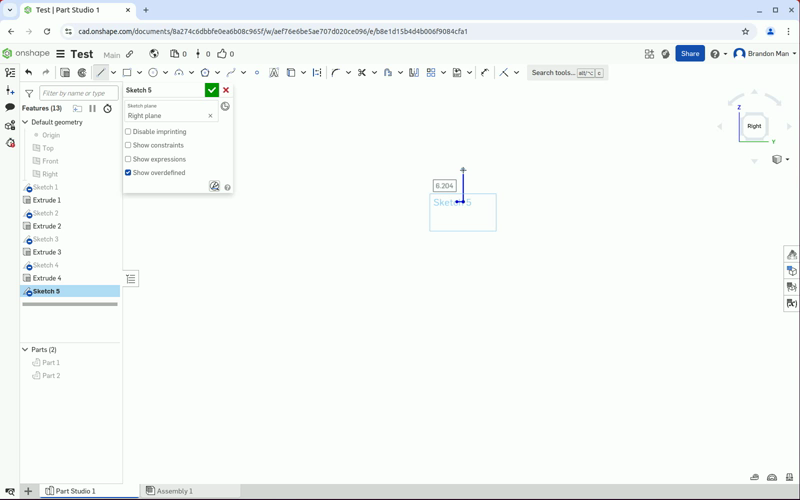
mouse_move(493, 169)
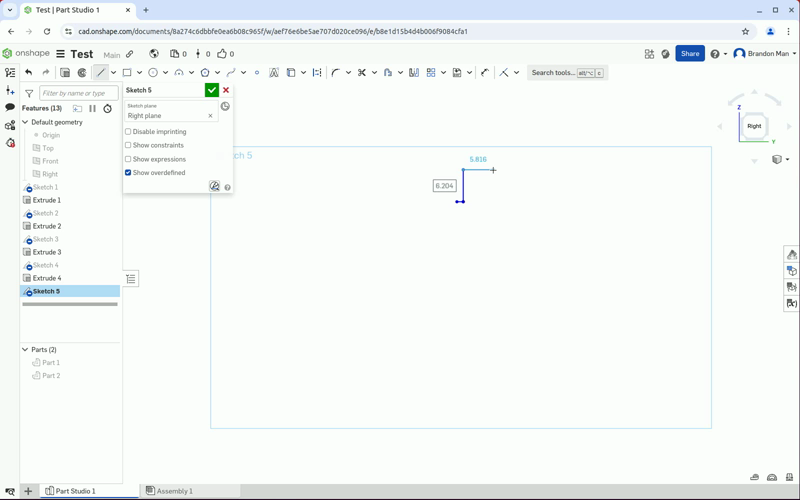
mouse_move(457, 169)
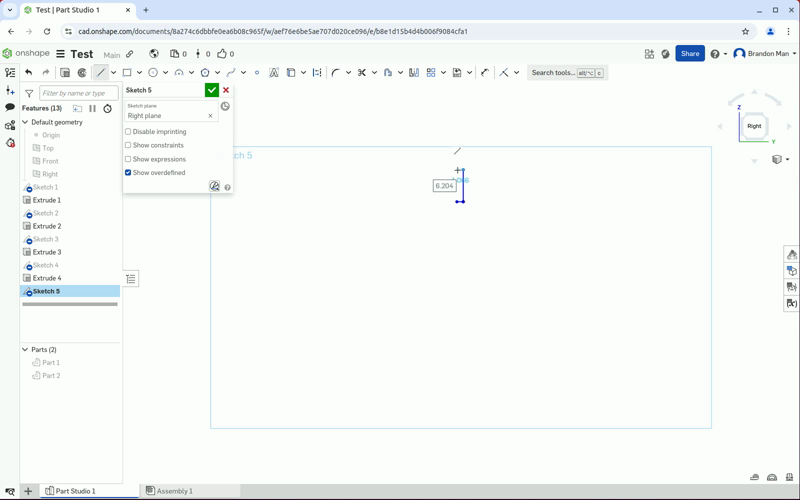
scroll(6)
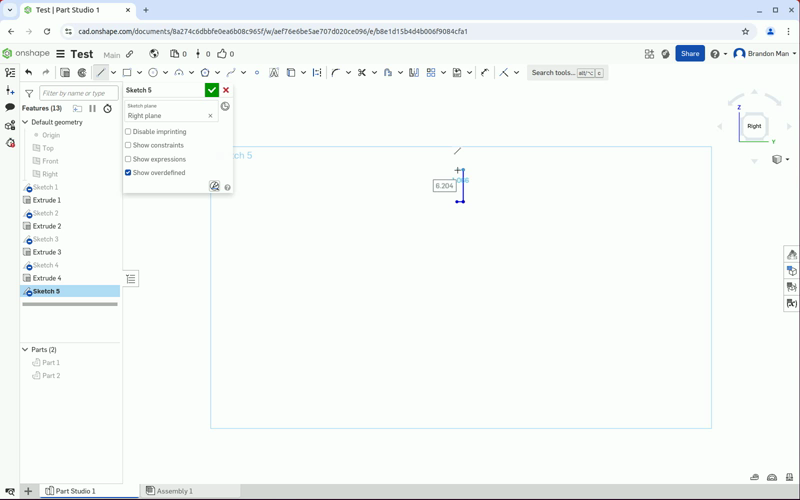
scroll(6)
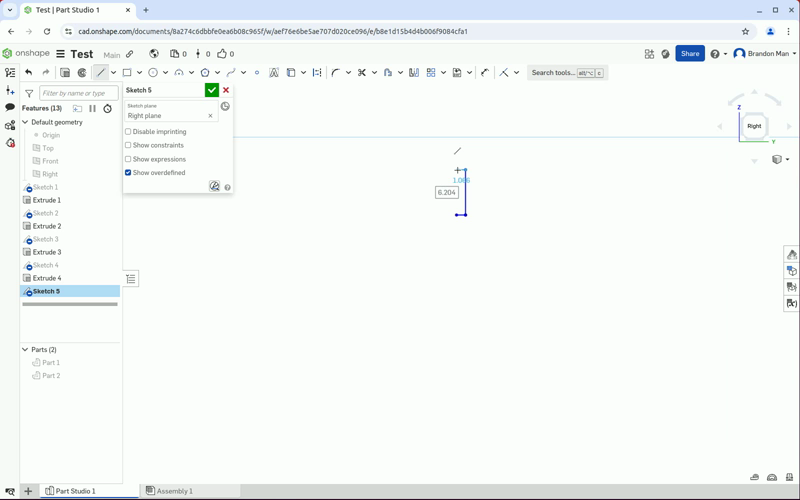
scroll(6)
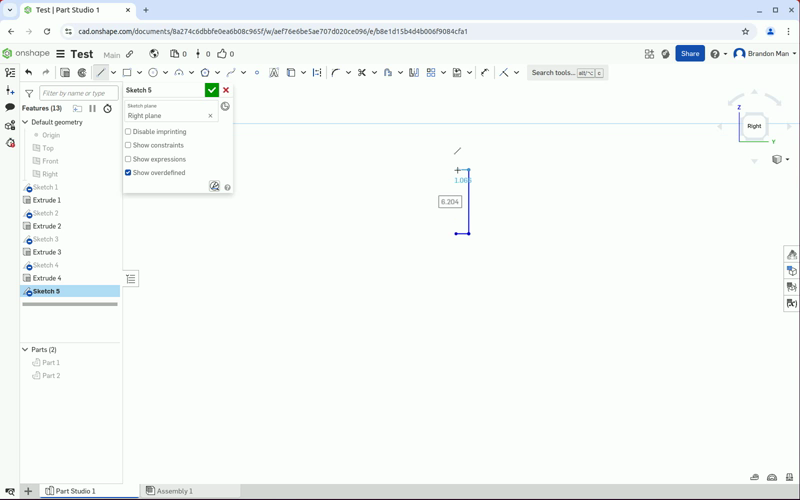
scroll(6)
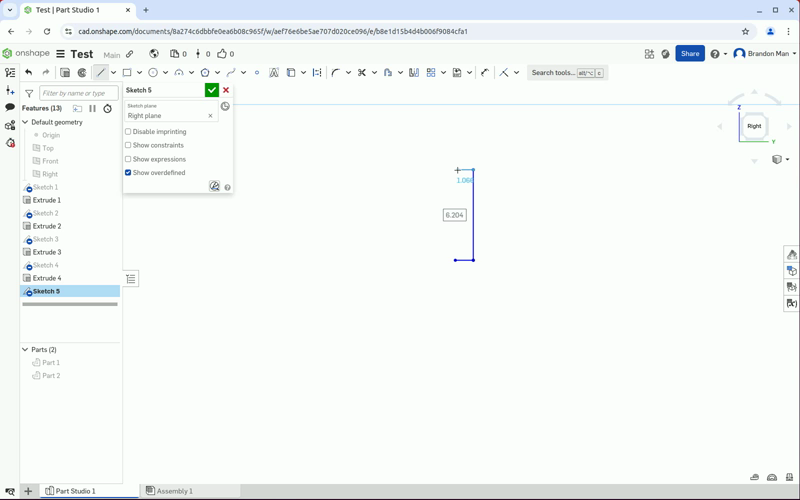
scroll(6)
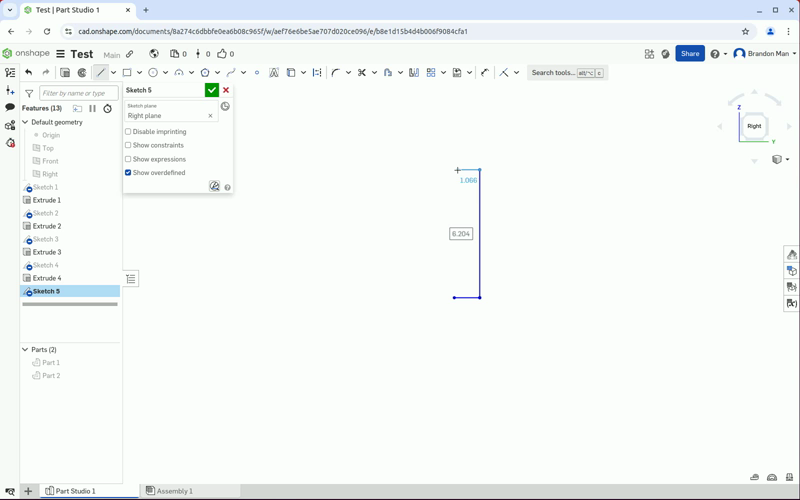
scroll(6)
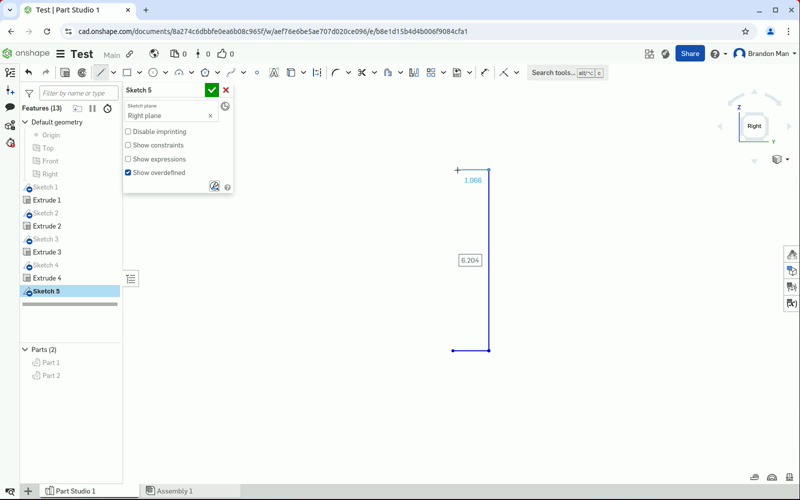
scroll(6)
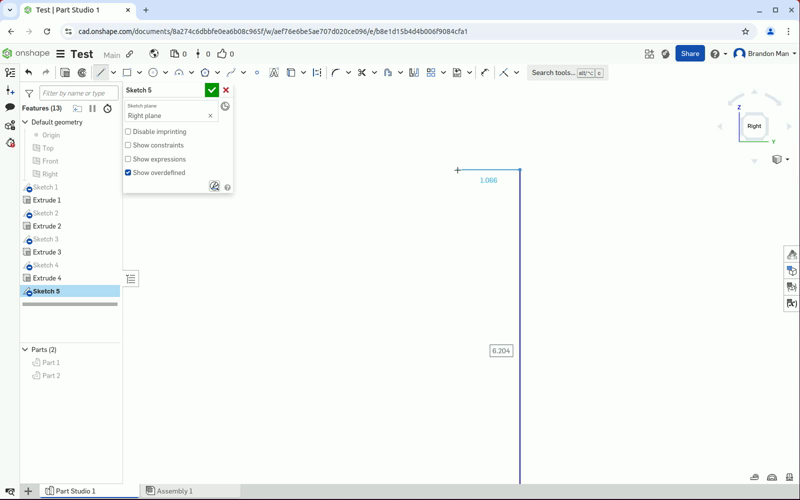
click(457, 169)
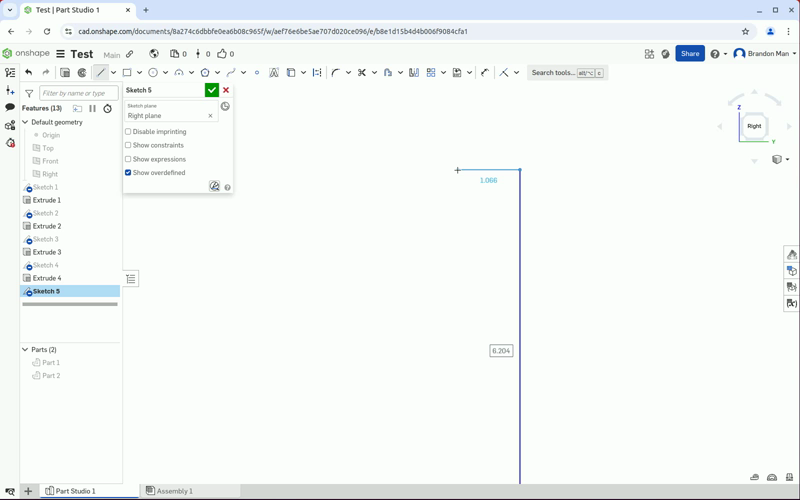
scroll(-6)
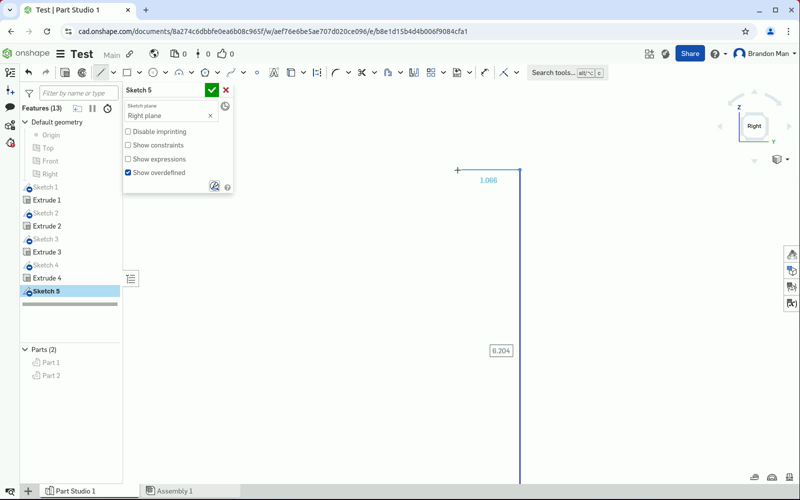
scroll(-6)
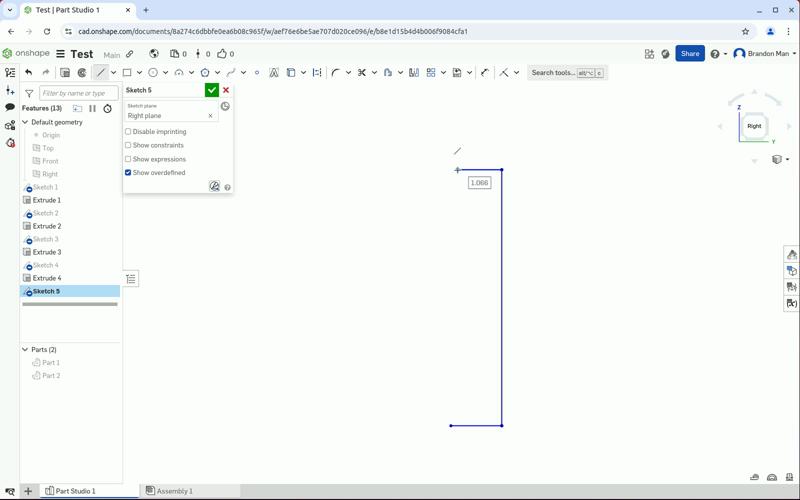
scroll(-6)
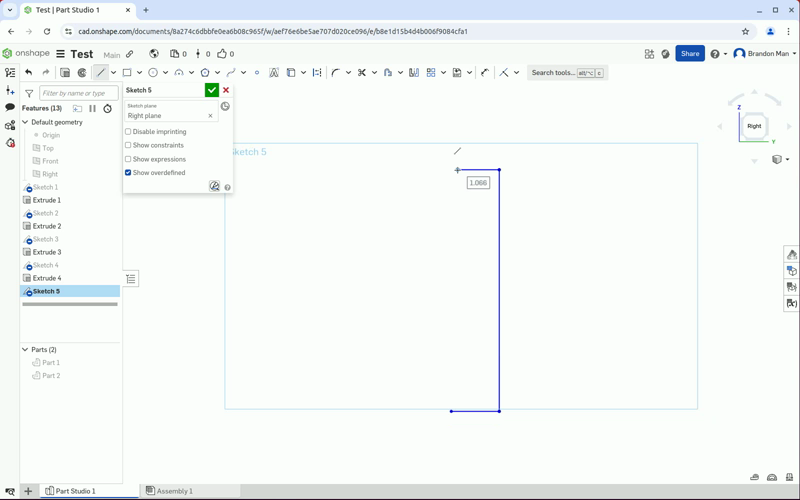
scroll(-6)
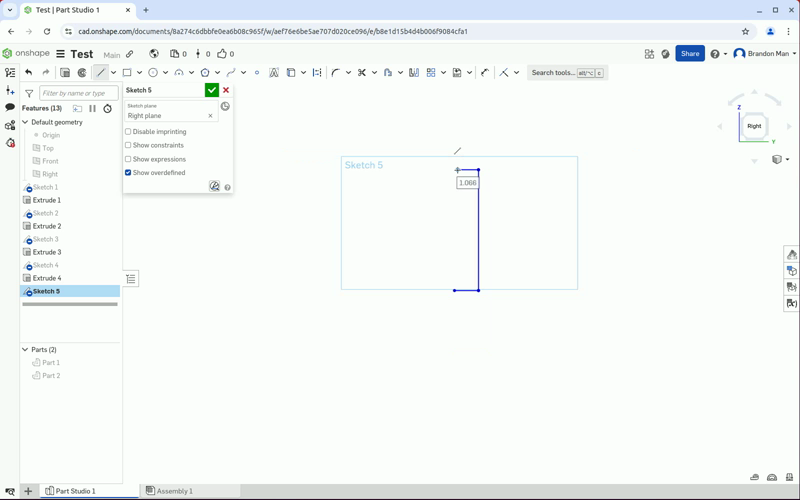
scroll(-6)
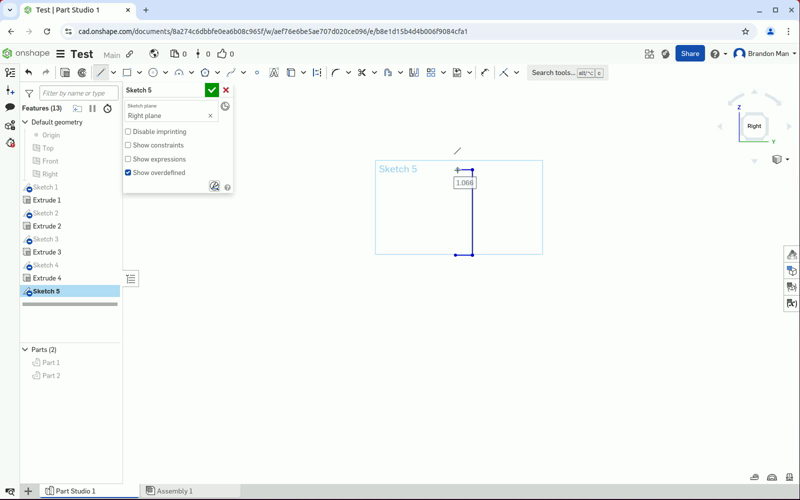
scroll(-6)
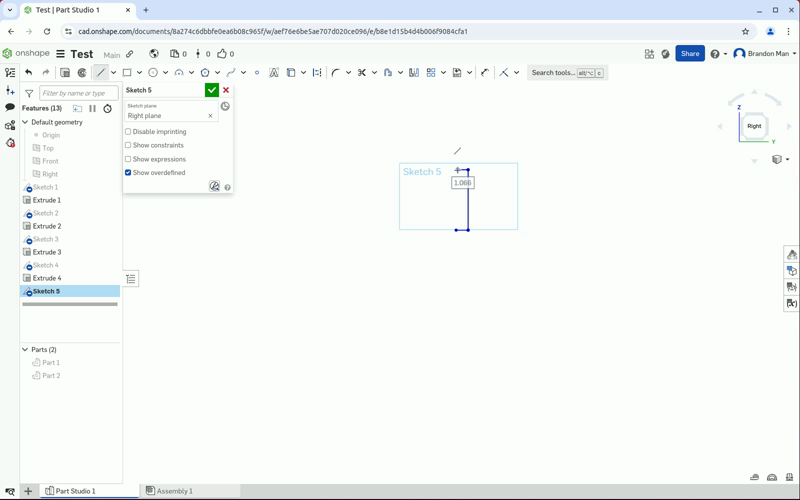
scroll(-6)
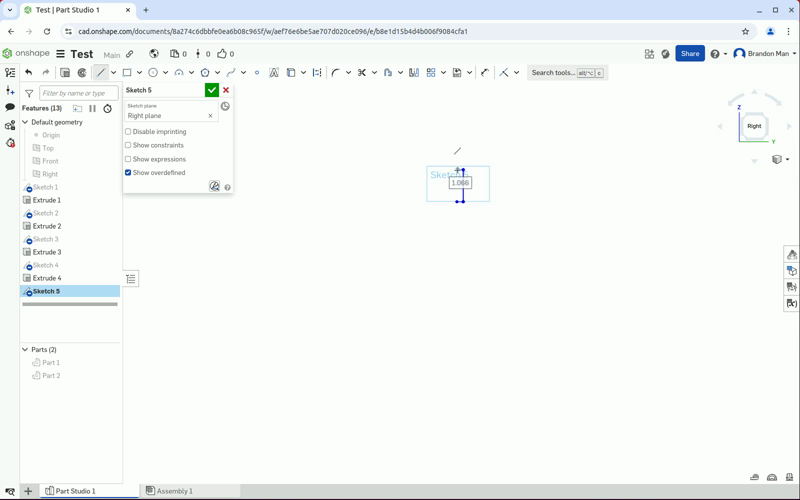
key_up(shift)
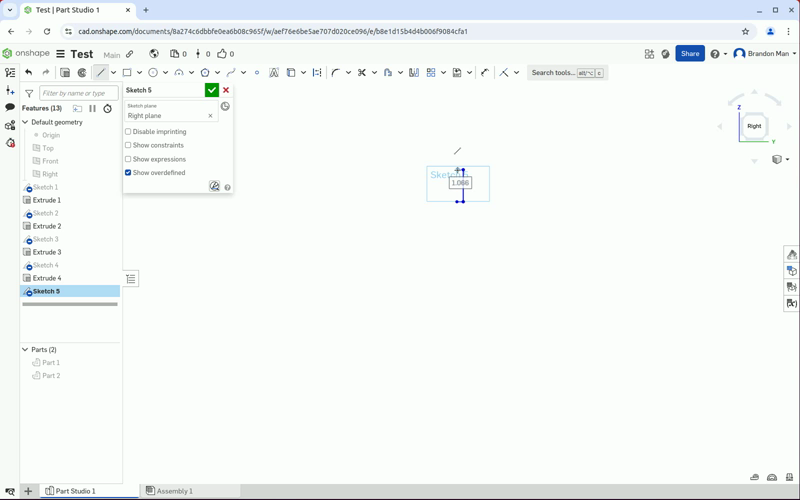
mouse_move(487, 169)
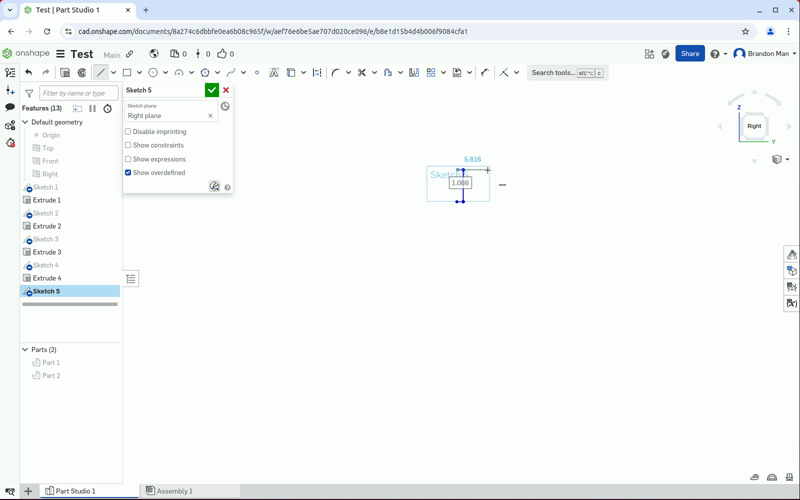
key_down(shift)
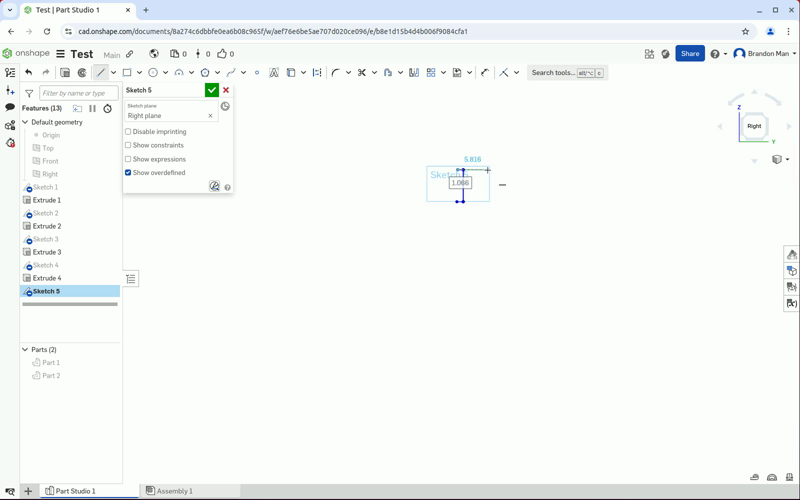
mouse_move(457, 201)
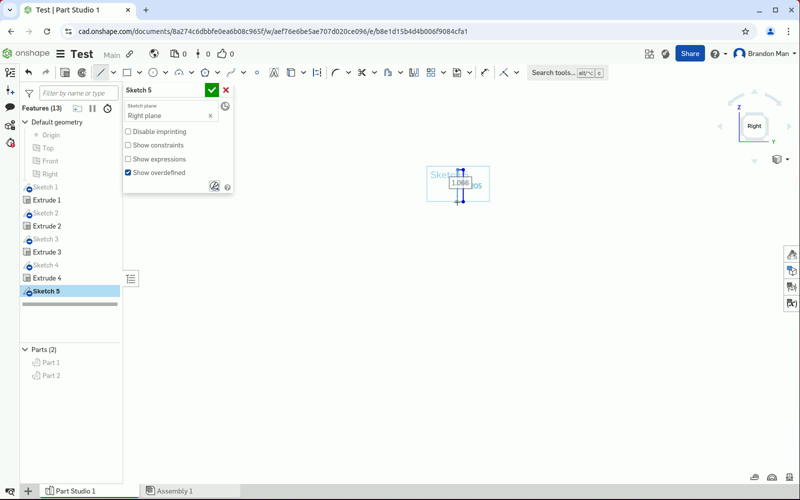
key_up(shift)
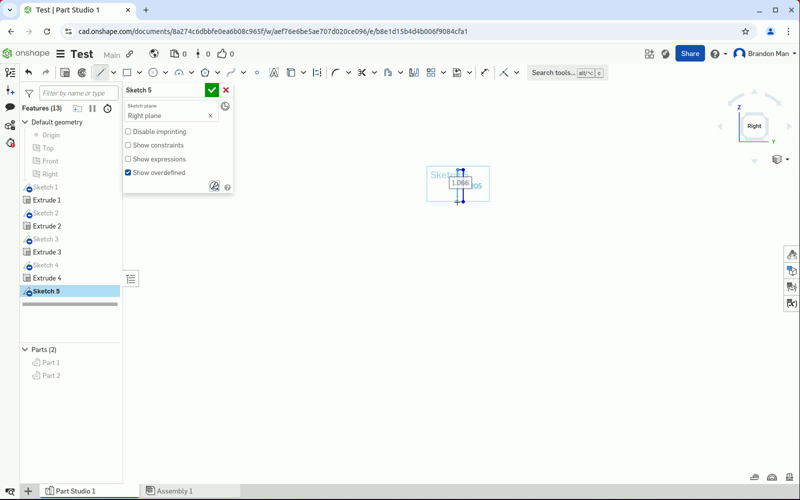
click(457, 201)
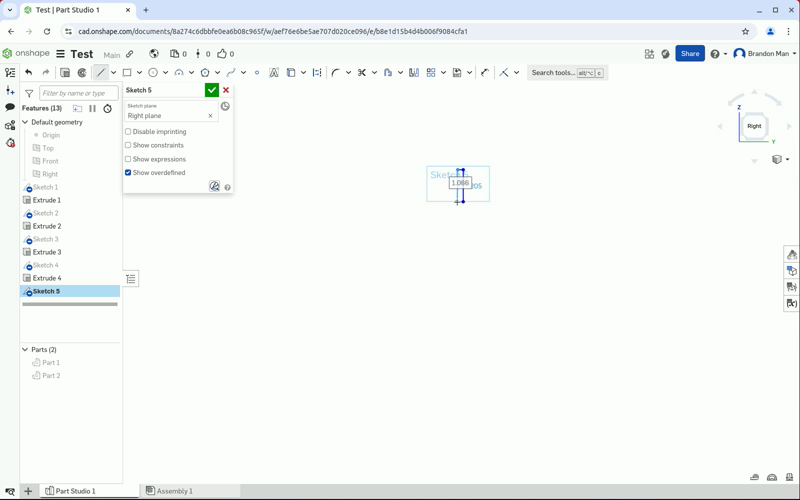
key(esc)
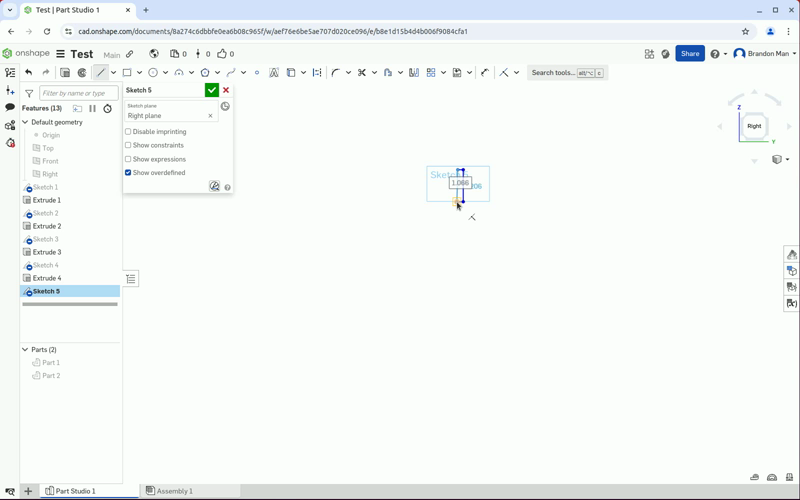
mouse_move(462, 190)
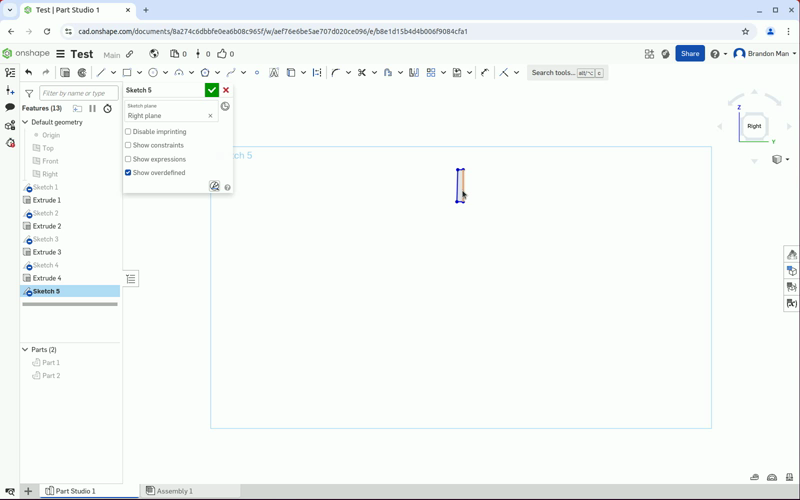
scroll(6)
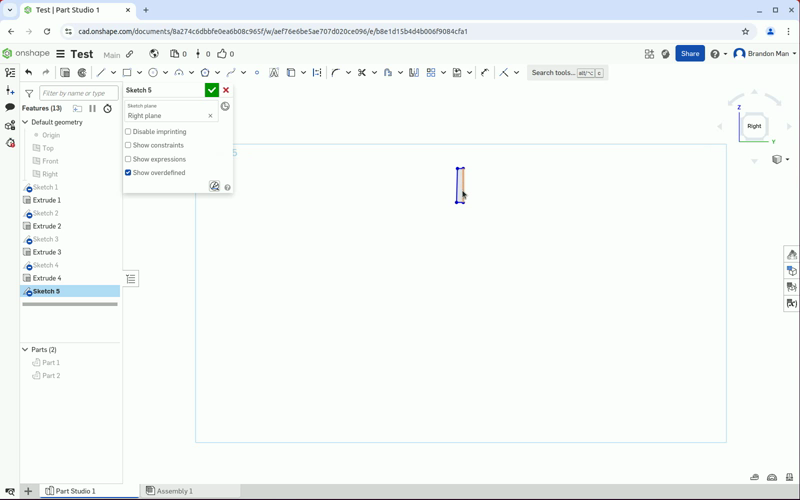
scroll(6)
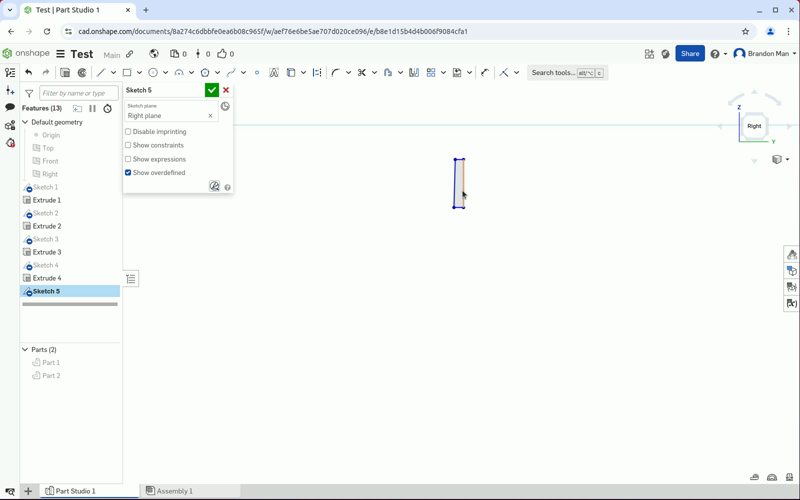
scroll(6)
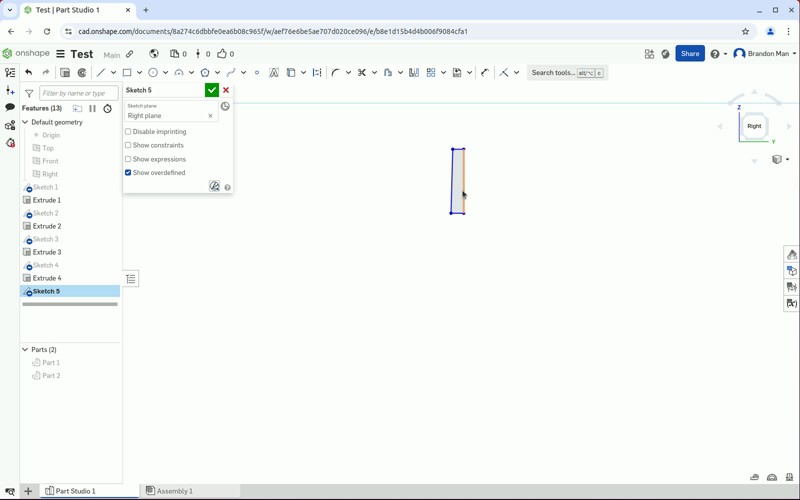
scroll(6)
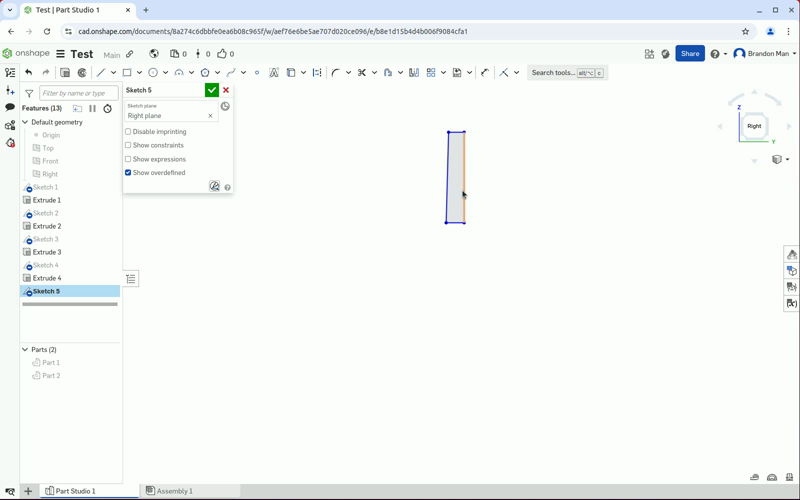
scroll(6)
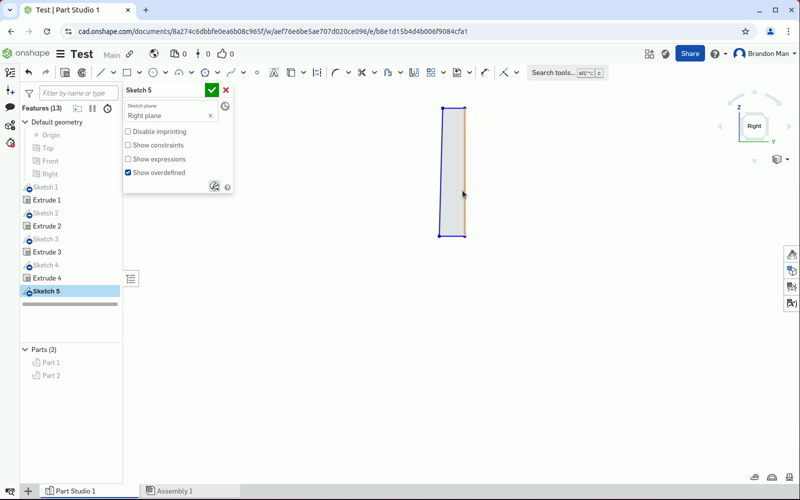
scroll(6)
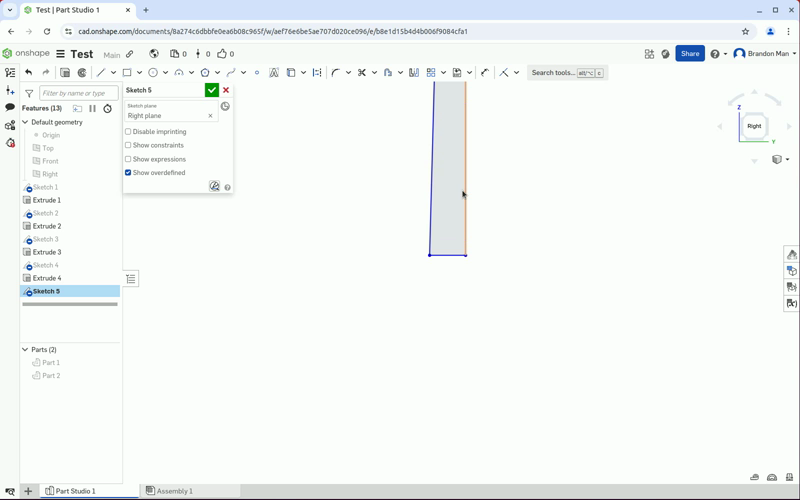
scroll(6)
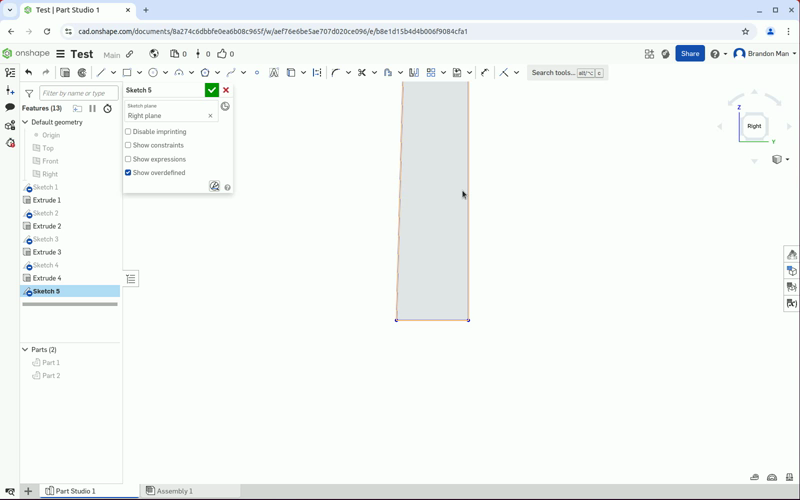
click(462, 190)
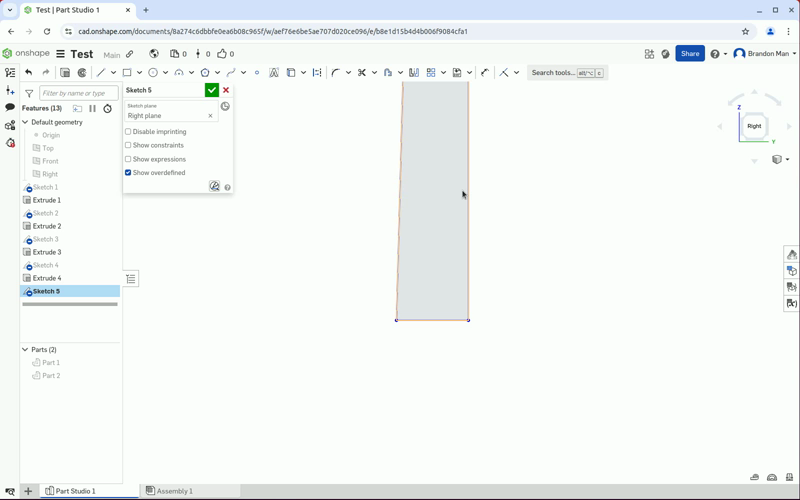
scroll(-6)
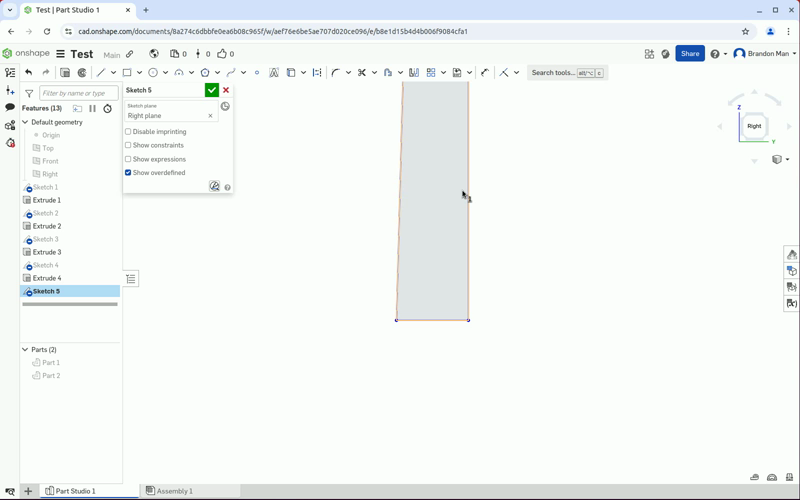
scroll(-6)
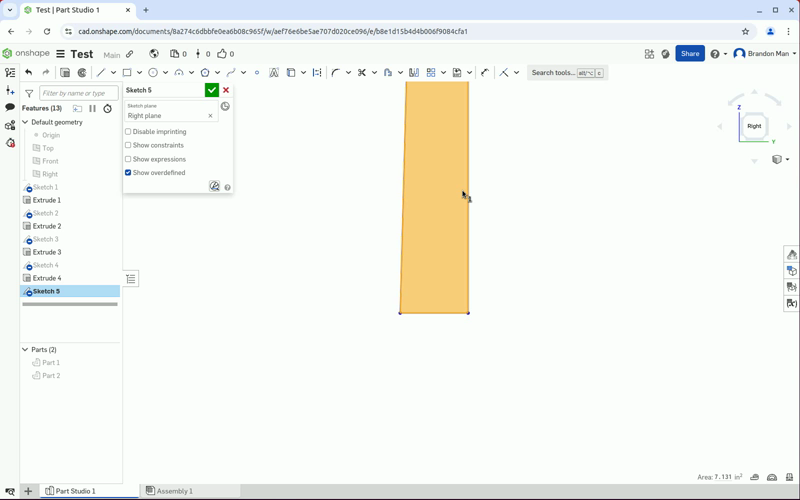
scroll(-6)
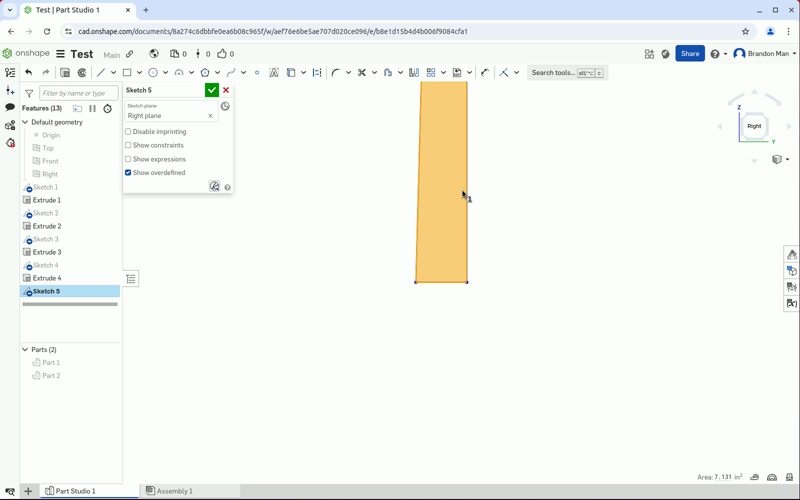
scroll(-6)
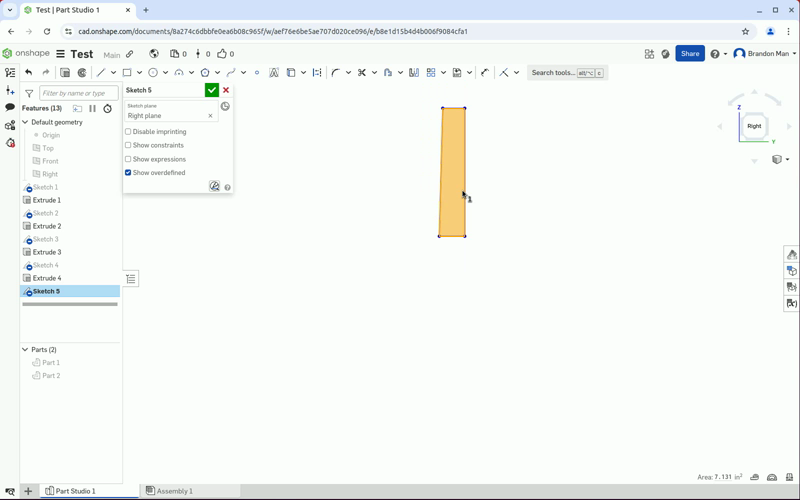
scroll(-6)
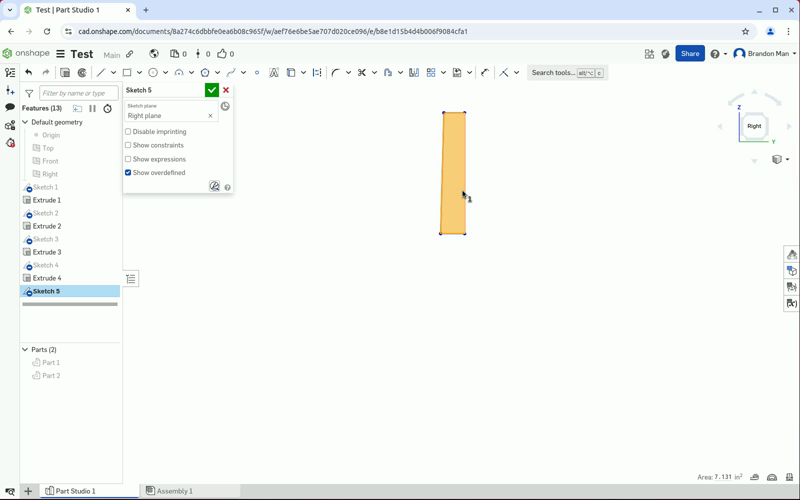
scroll(-6)
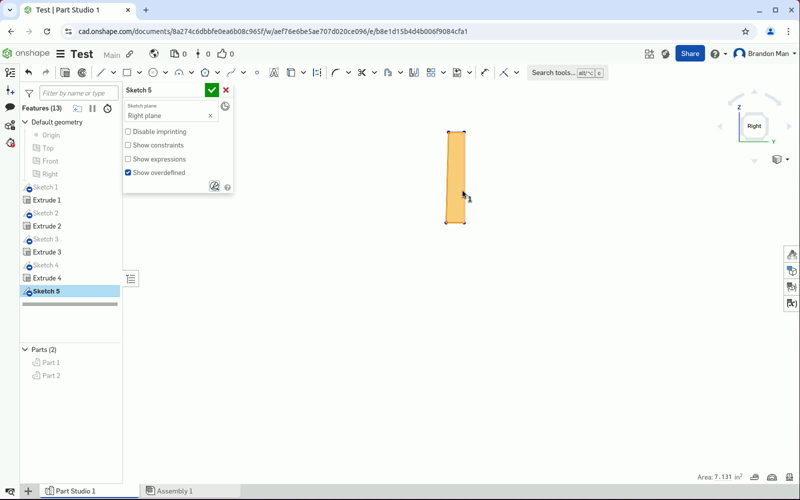
scroll(-6)
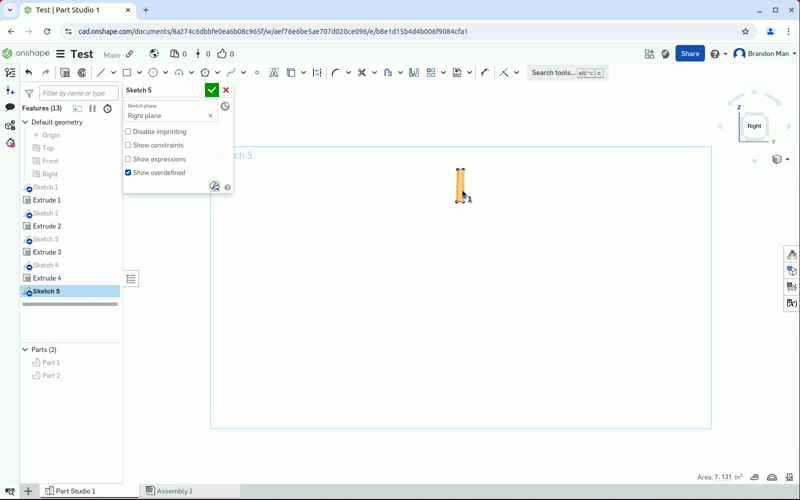
mouse_move(73, 352)
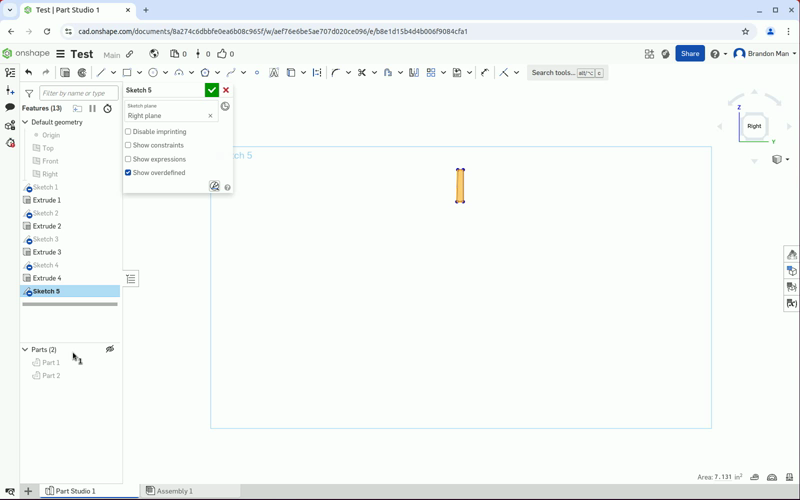
key(shift+y)
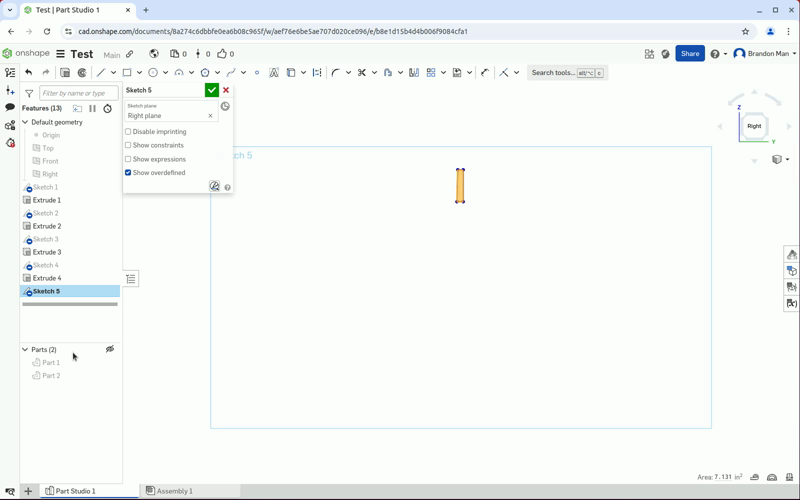
key(shift+e)
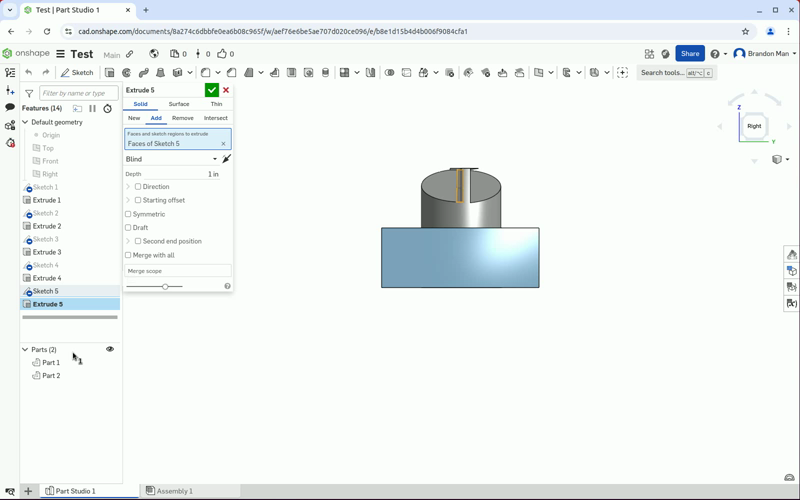
mouse_move(143, 106)
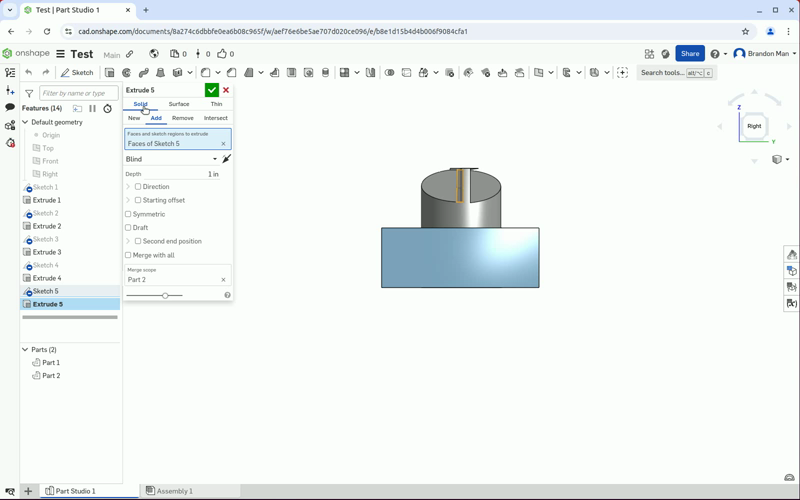
click(143, 106)
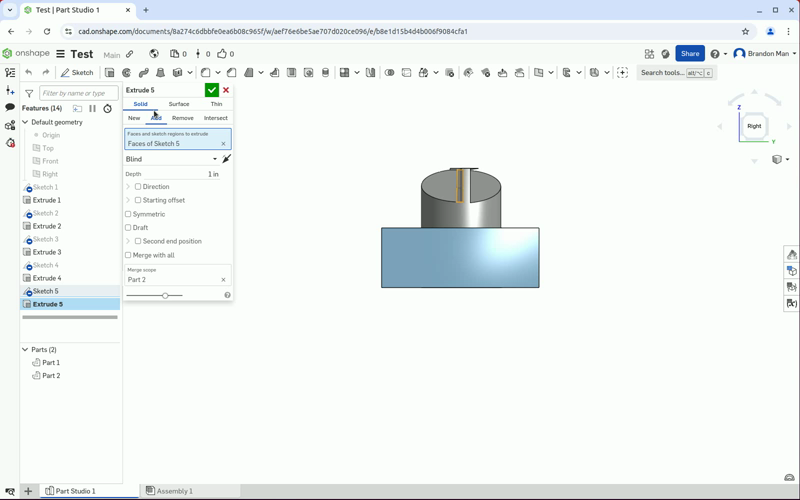
mouse_move(186, 120)
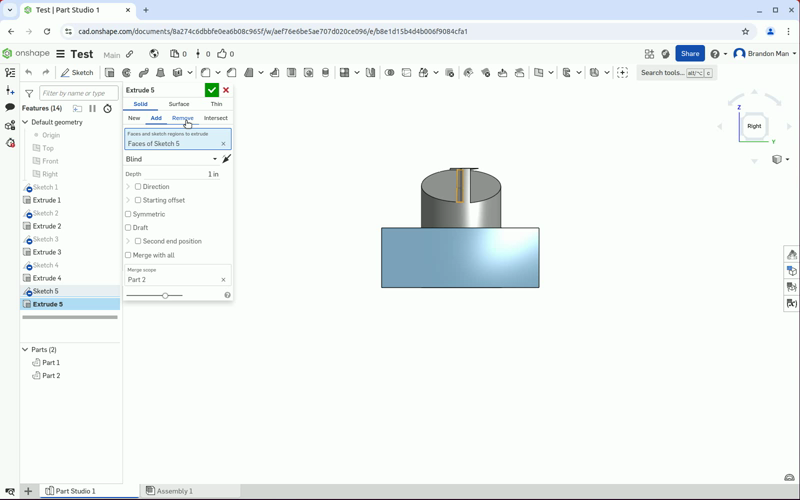
click(186, 120)
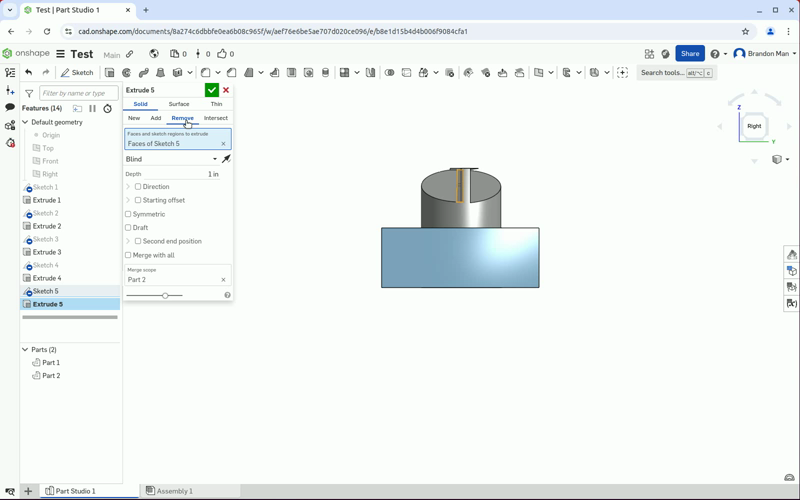
key(tab, 4)
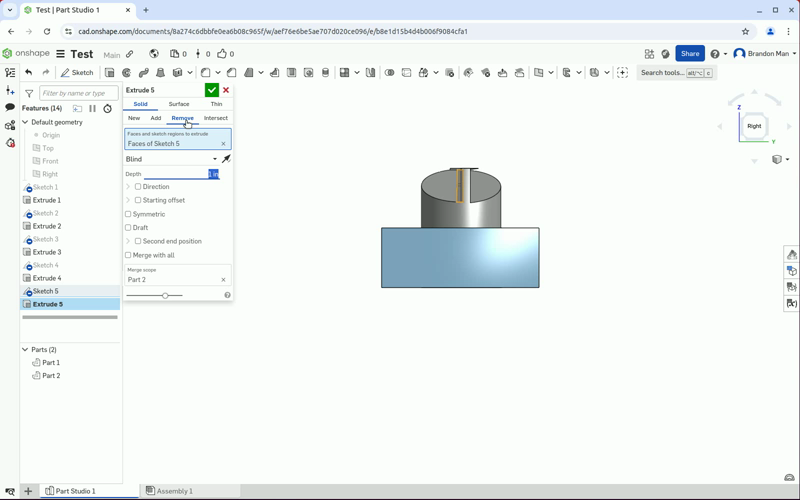
text(0.241)
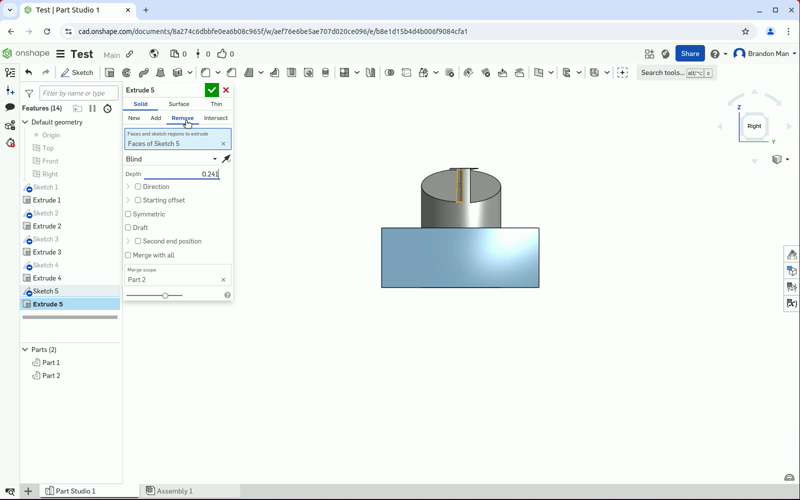
key(tab, 6)
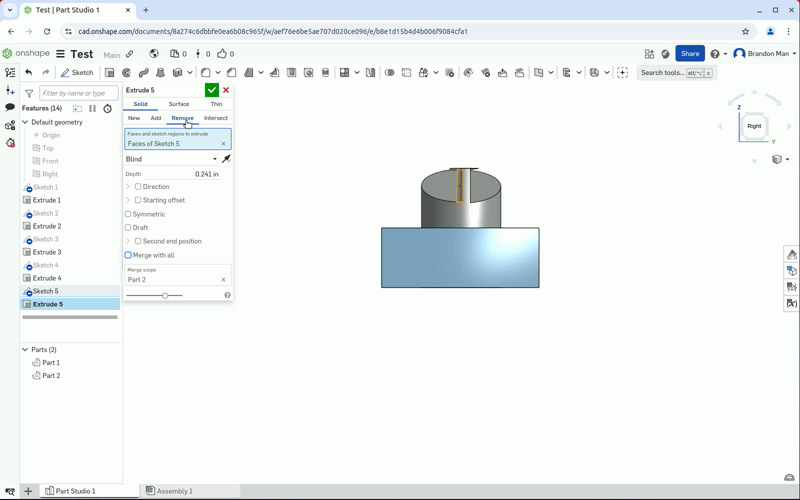
key(space)
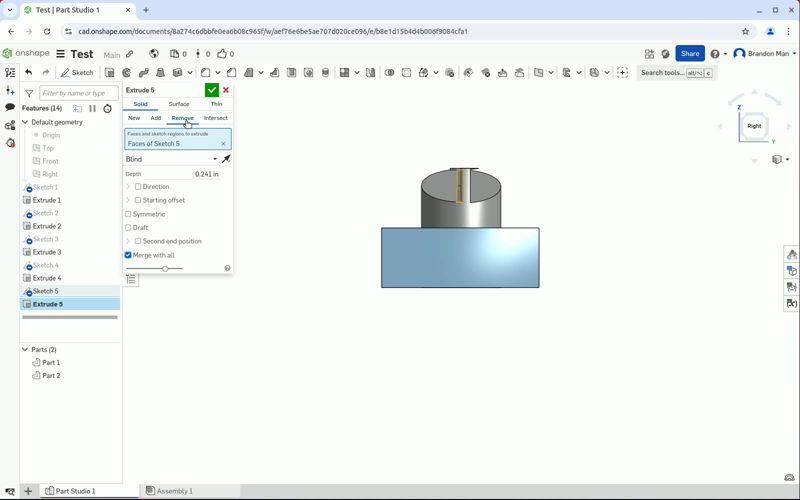
key(enter)
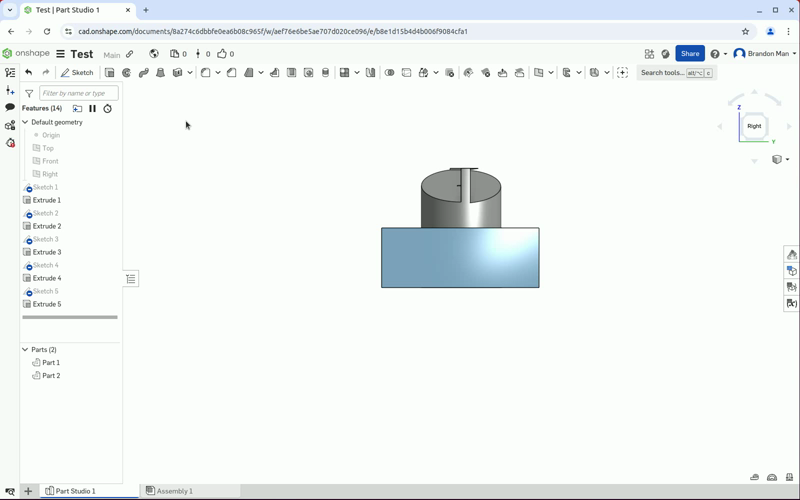
key(shift+h)
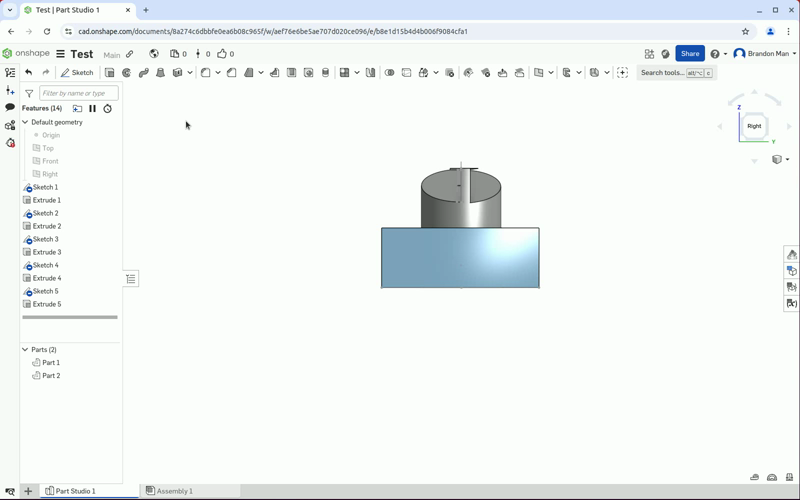
key(shift+h)
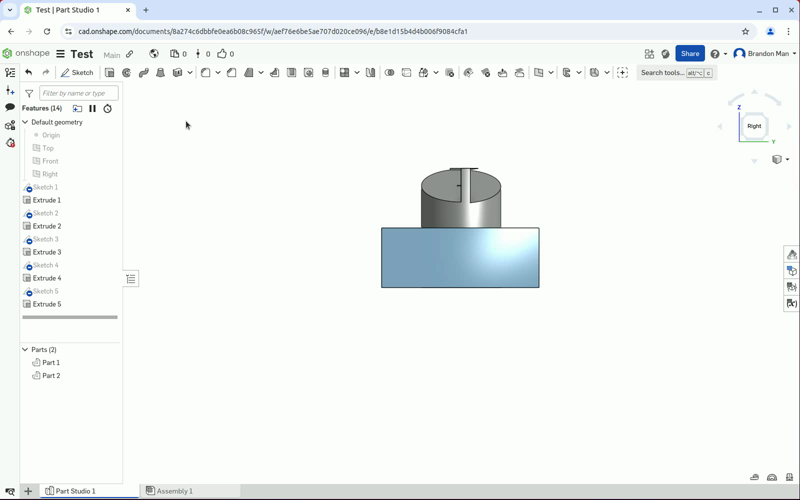
mouse_move(73, 189)
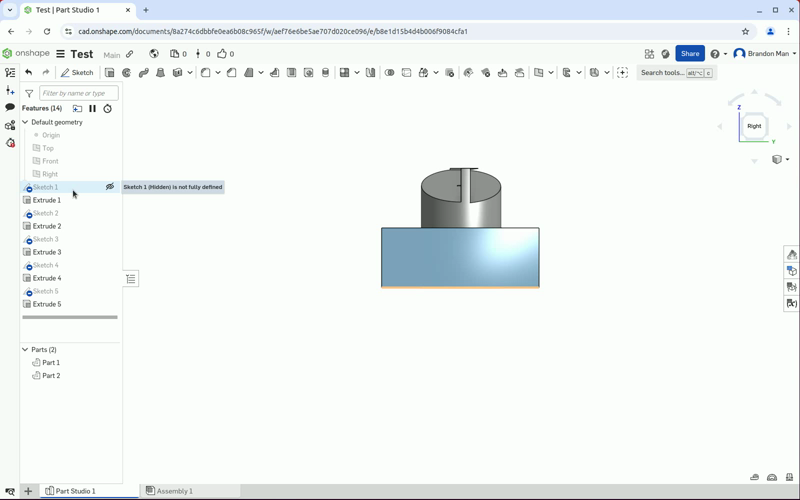
click(73, 189)
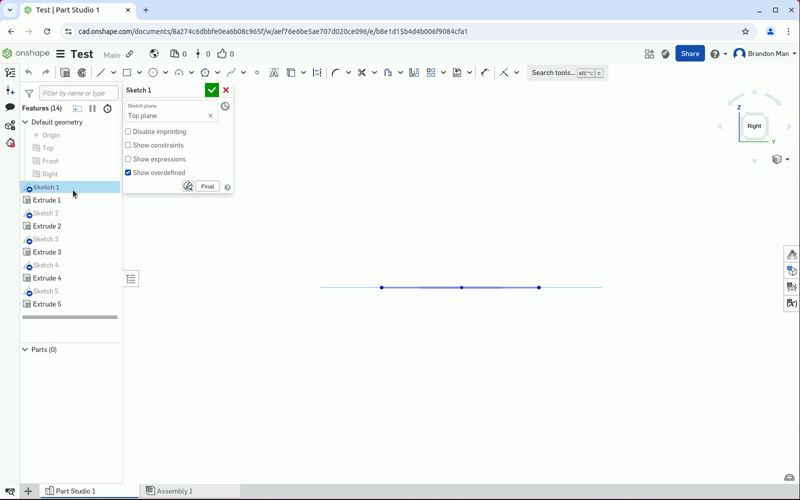
mouse_move(229, 92)
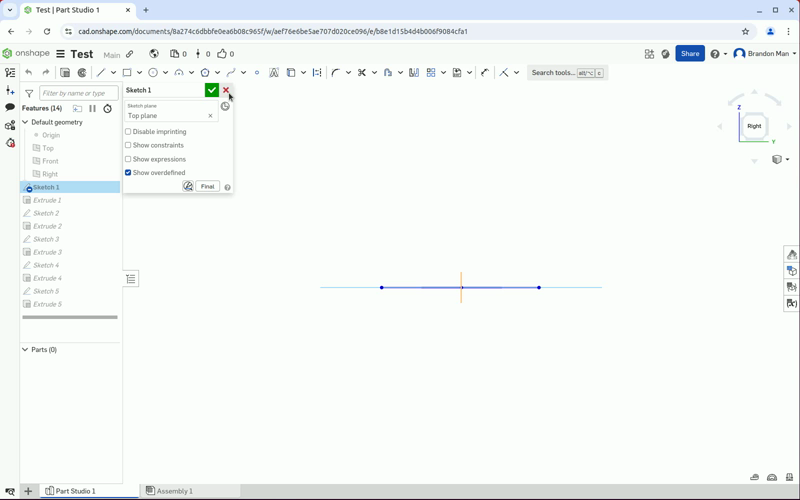
click(229, 92)
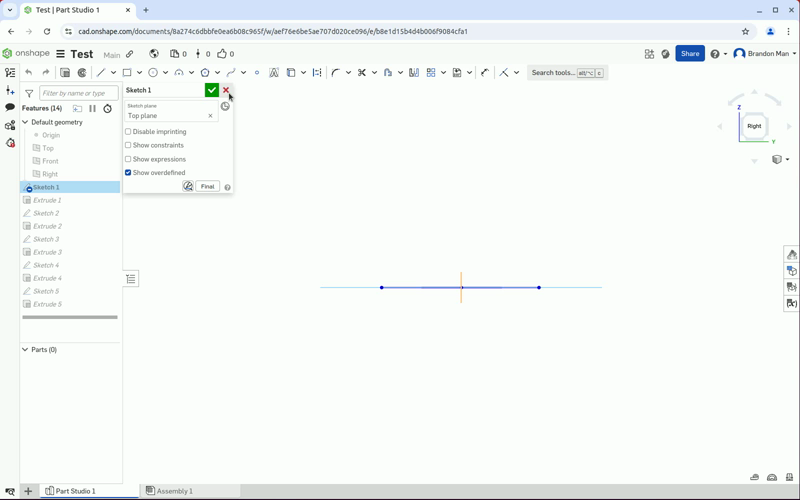
key(shift+s)
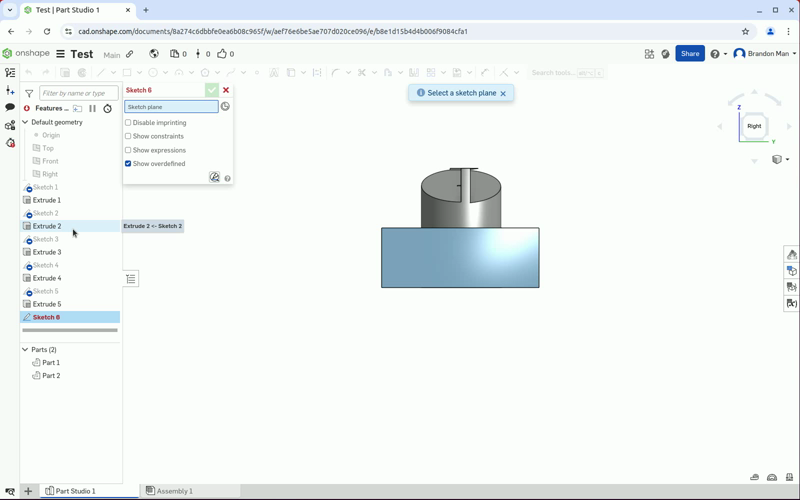
scroll(3)
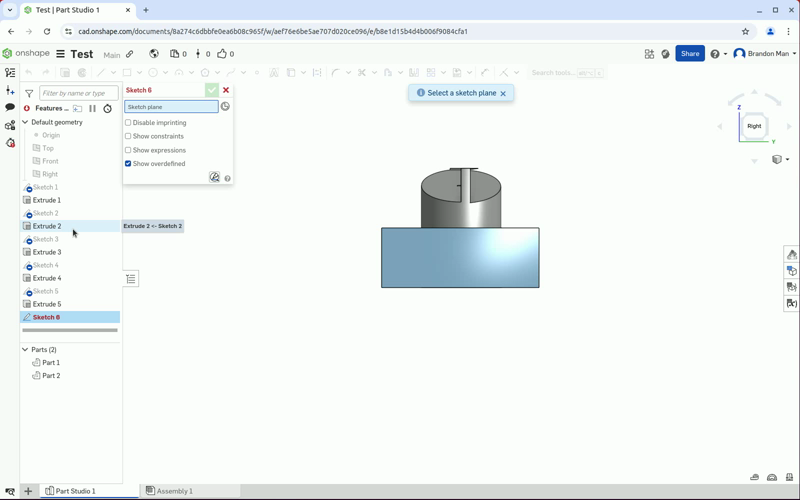
mouse_move(73, 176)
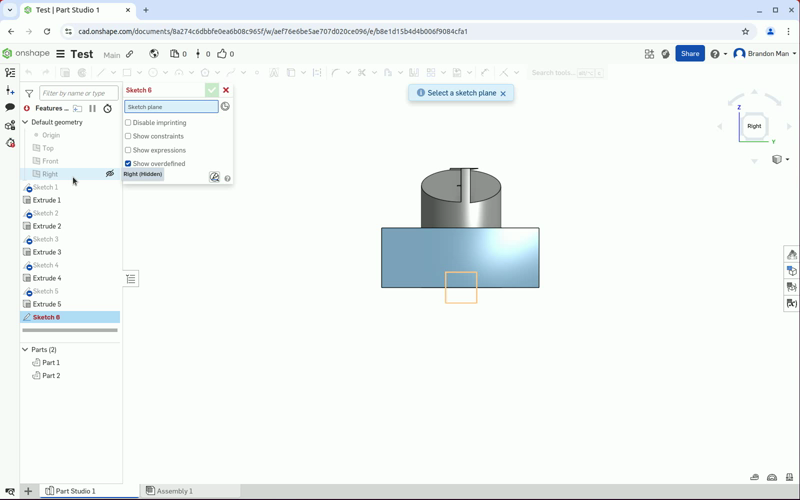
click(73, 176)
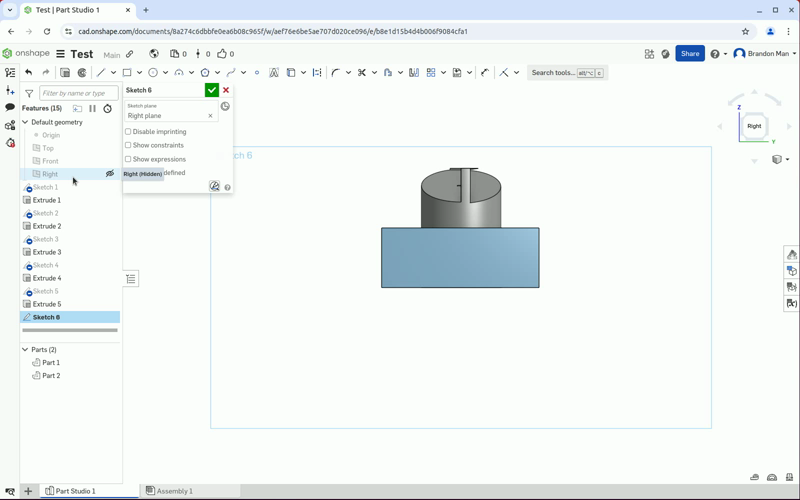
mouse_move(73, 352)
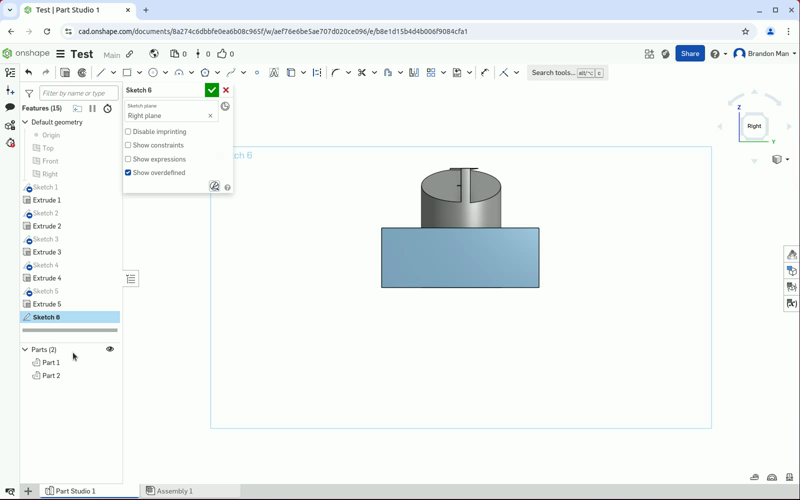
key(y)
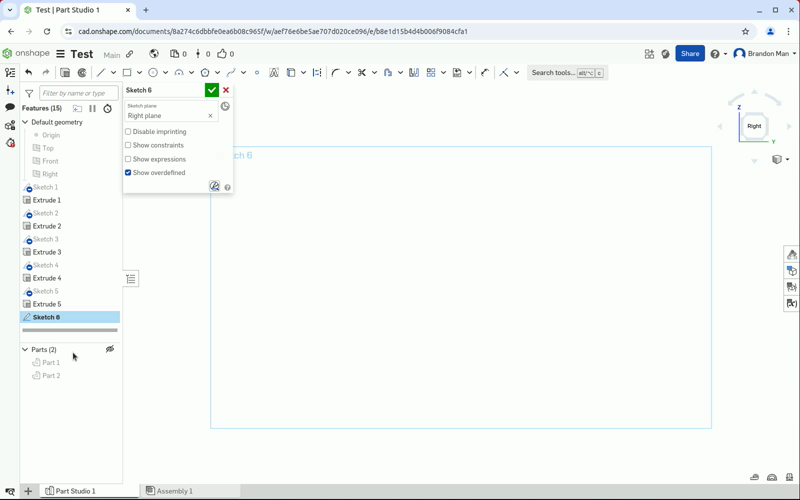
key(l)
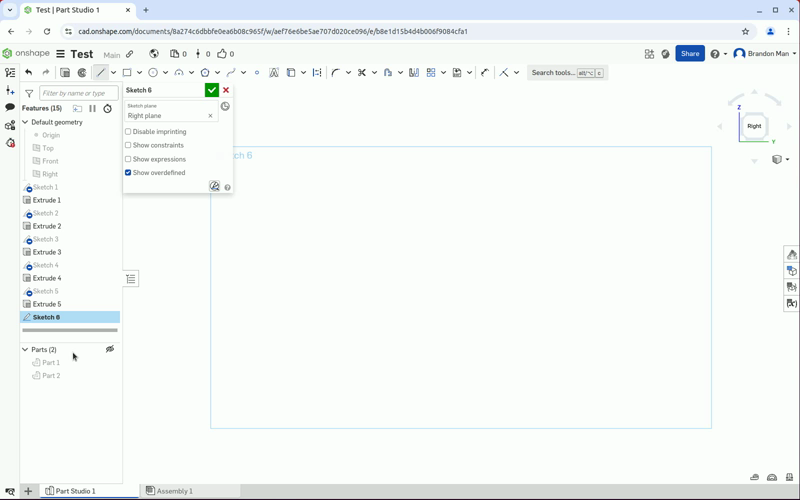
key_down(shift)
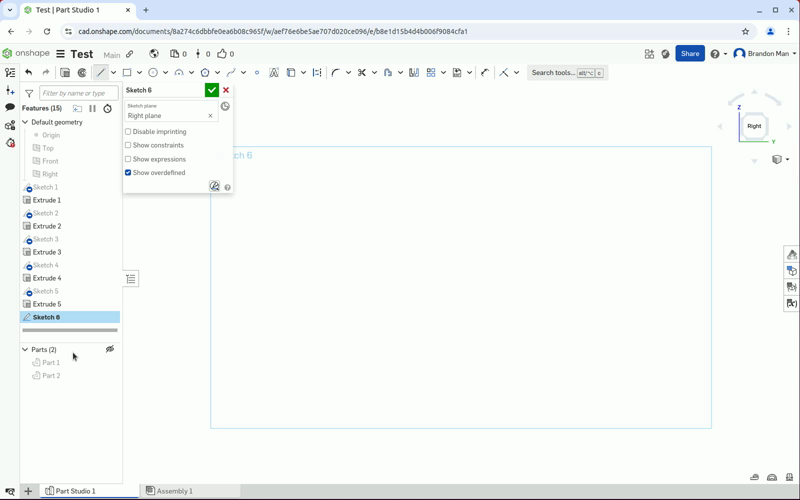
mouse_move(457, 201)
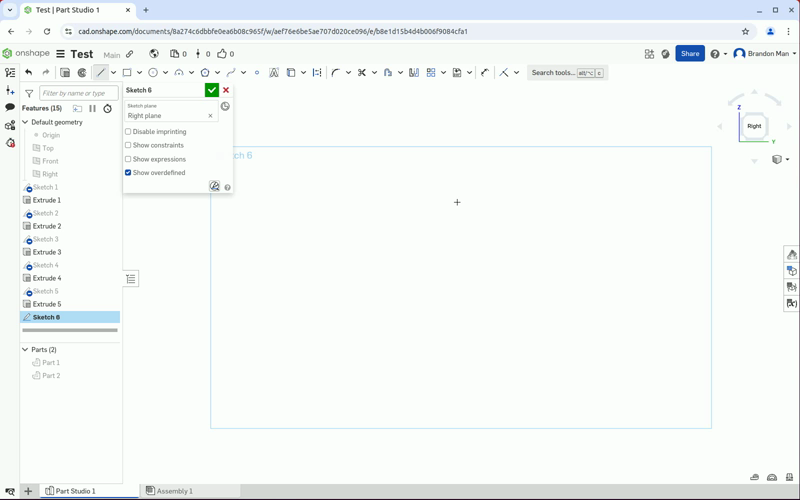
click(457, 201)
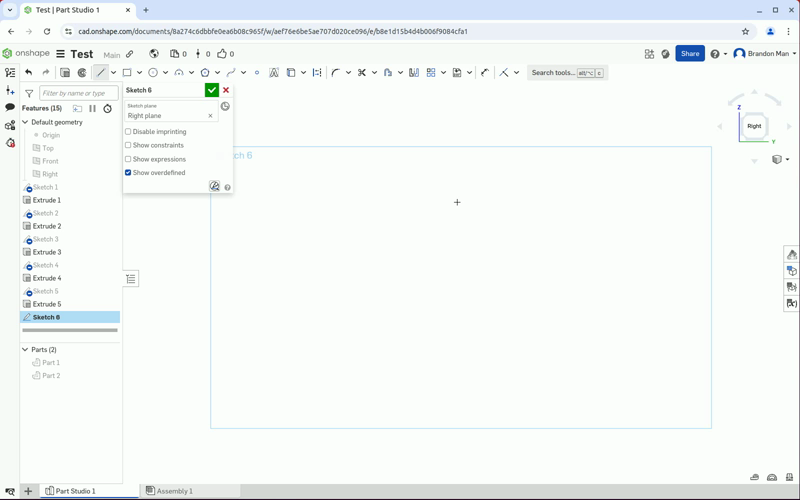
key_up(shift)
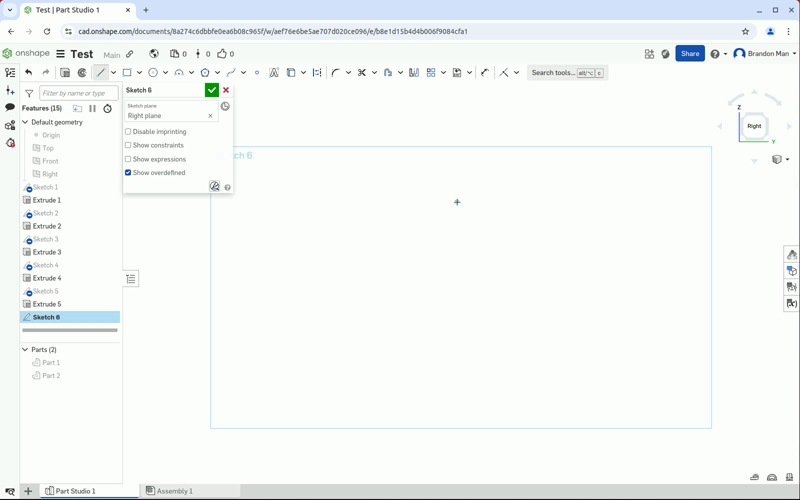
key_down(shift)
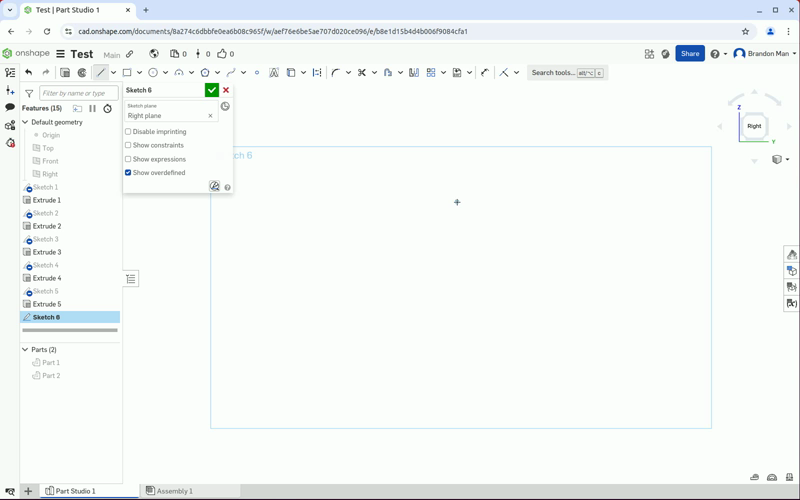
mouse_move(487, 201)
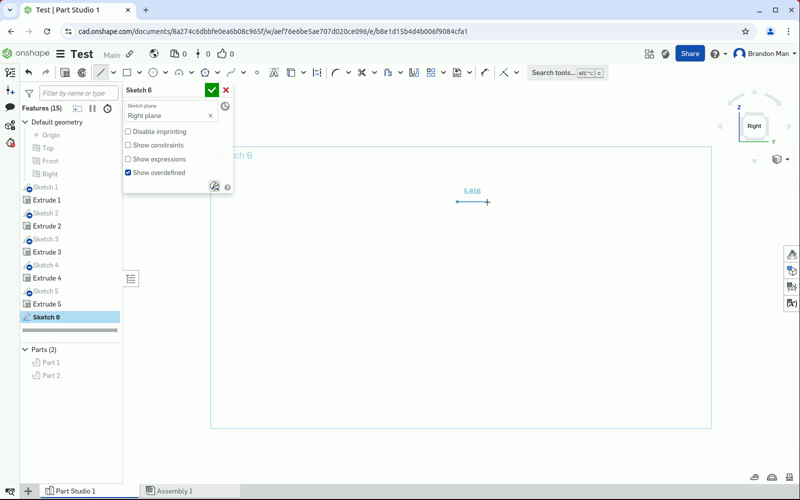
mouse_move(463, 201)
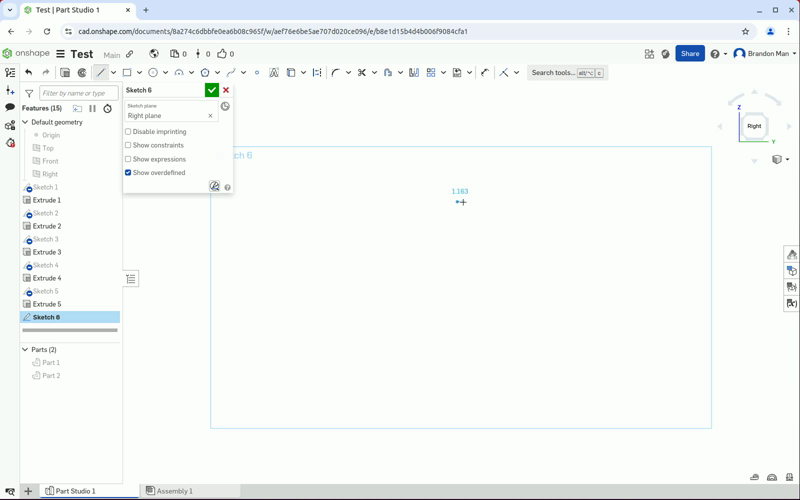
scroll(6)
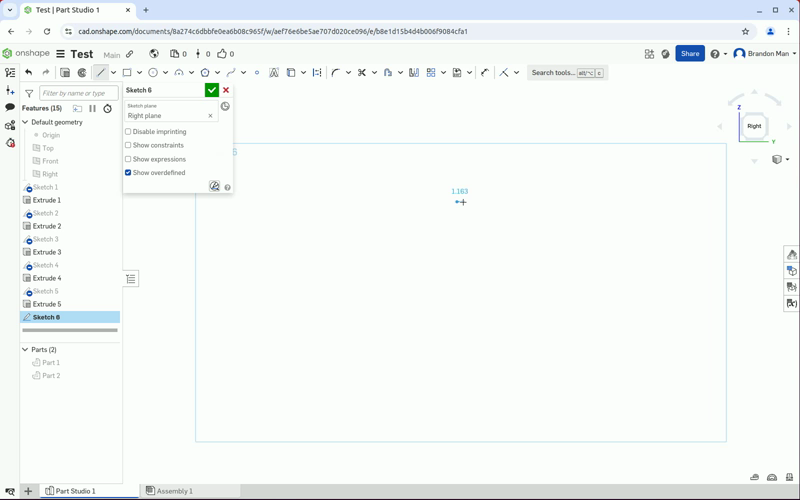
scroll(6)
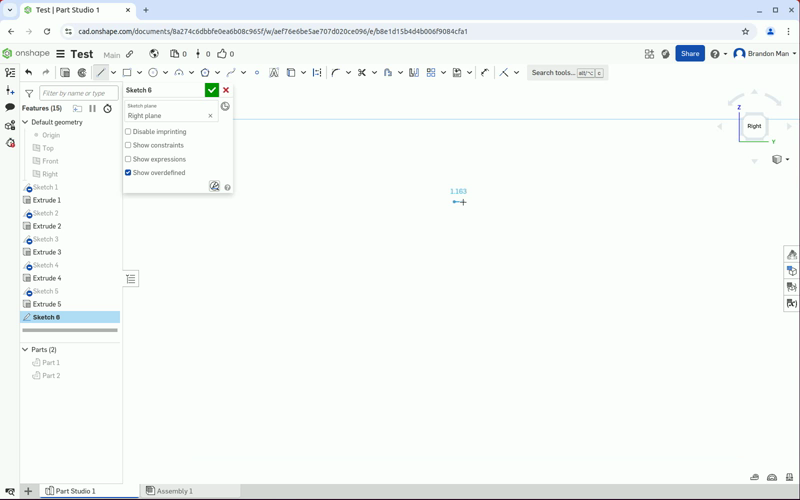
scroll(6)
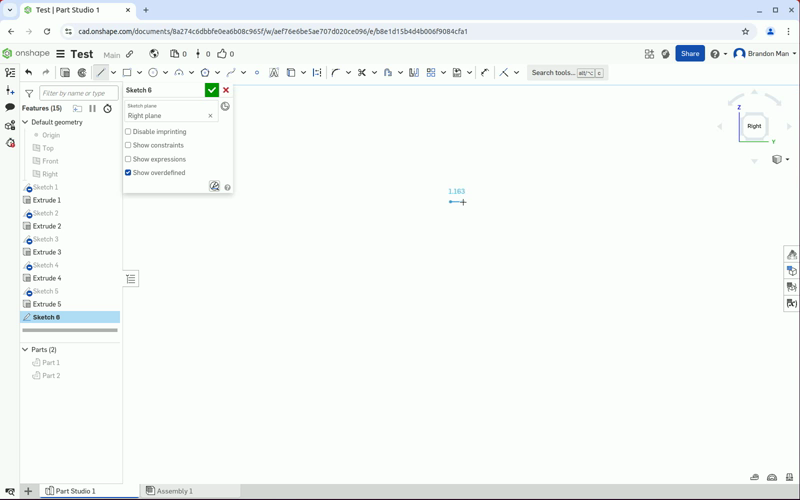
scroll(6)
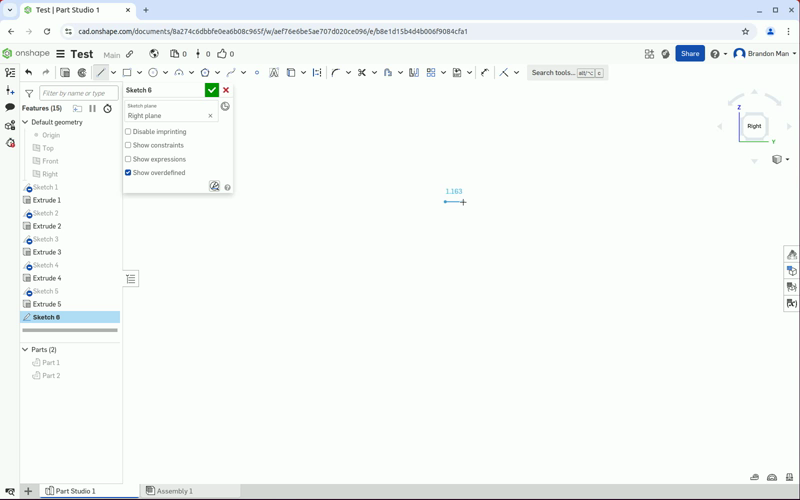
scroll(6)
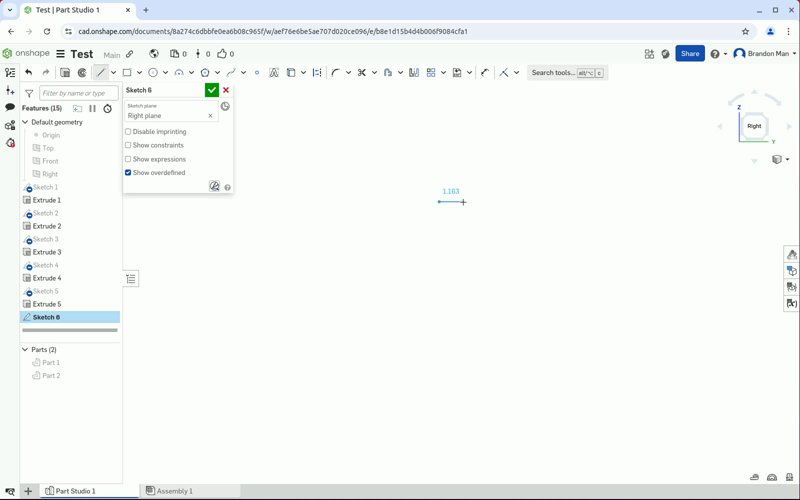
scroll(6)
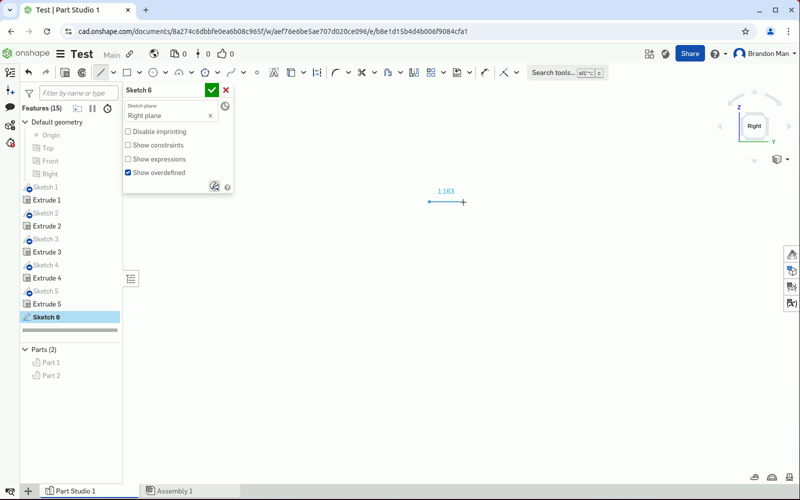
scroll(6)
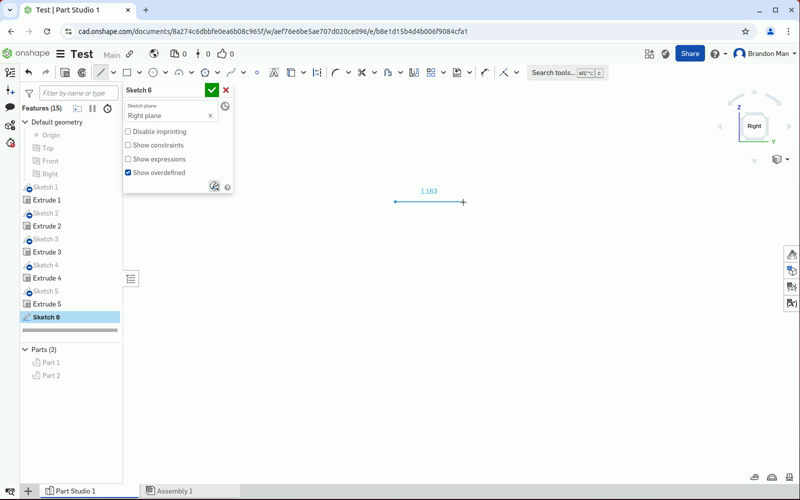
click(463, 201)
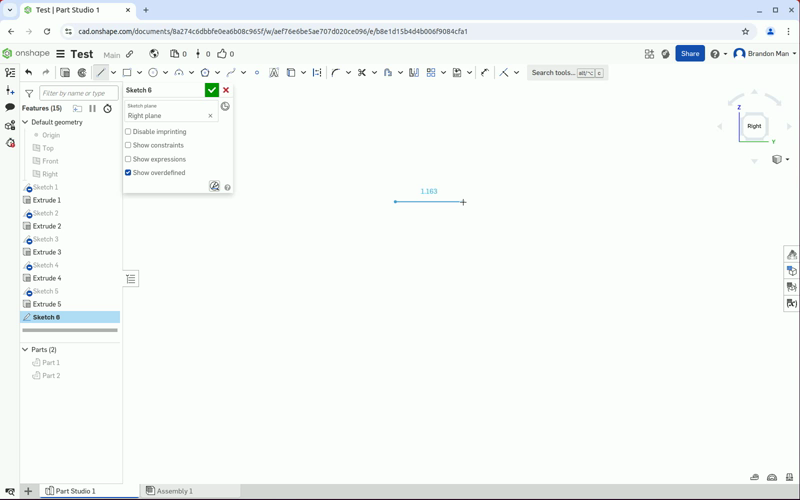
scroll(-6)
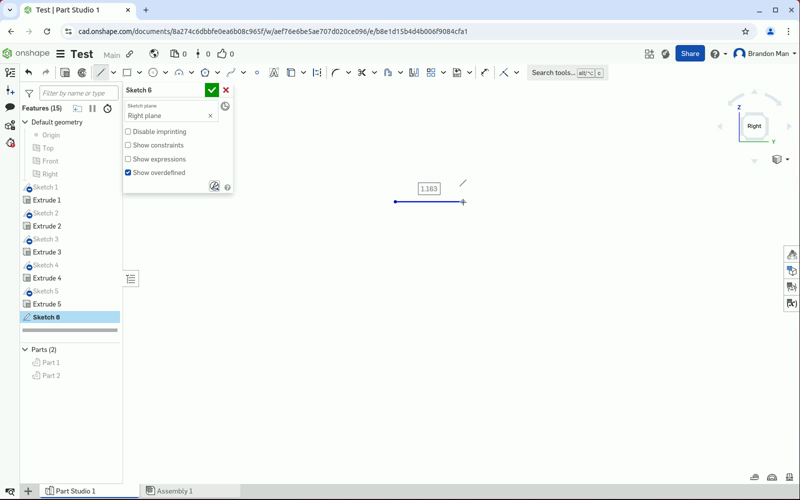
scroll(-6)
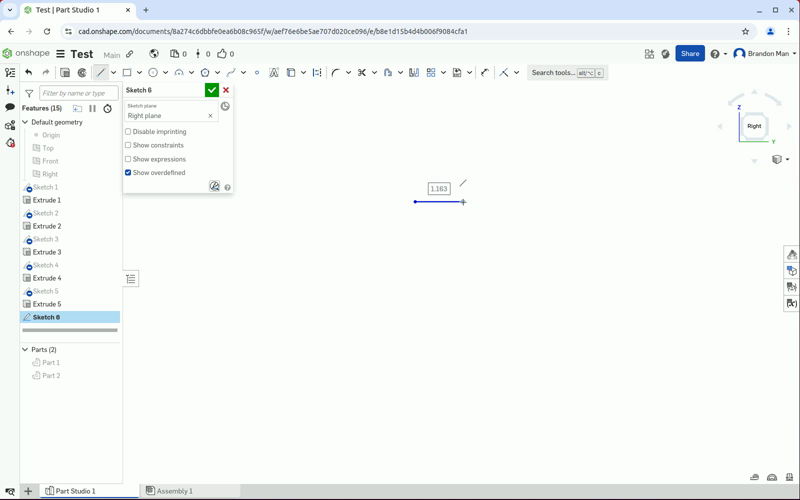
scroll(-6)
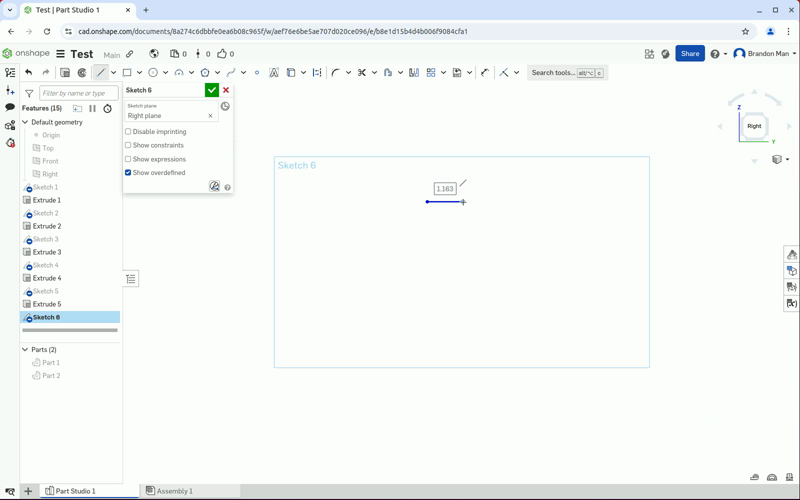
scroll(-6)
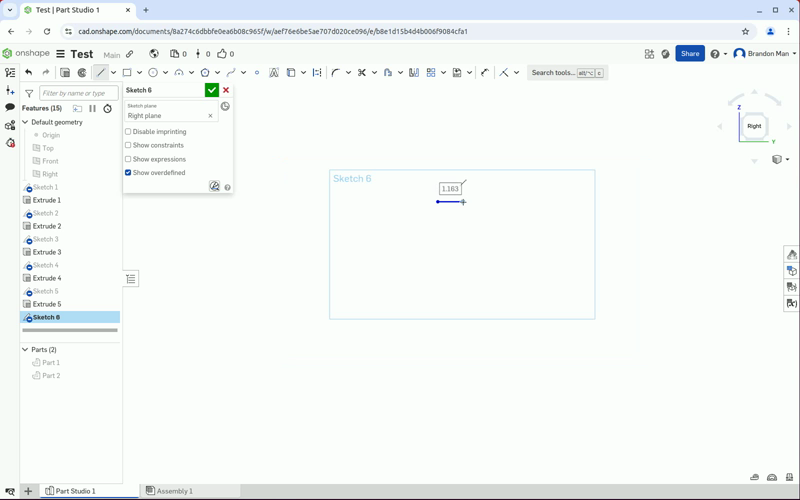
scroll(-6)
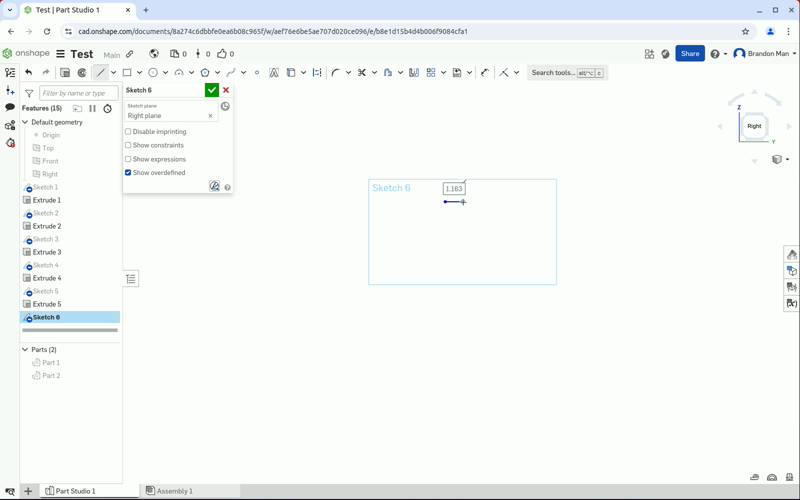
scroll(-6)
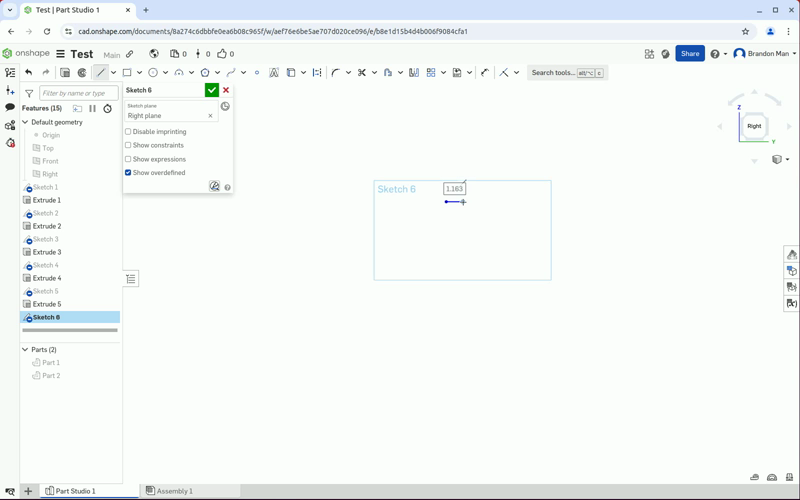
scroll(-6)
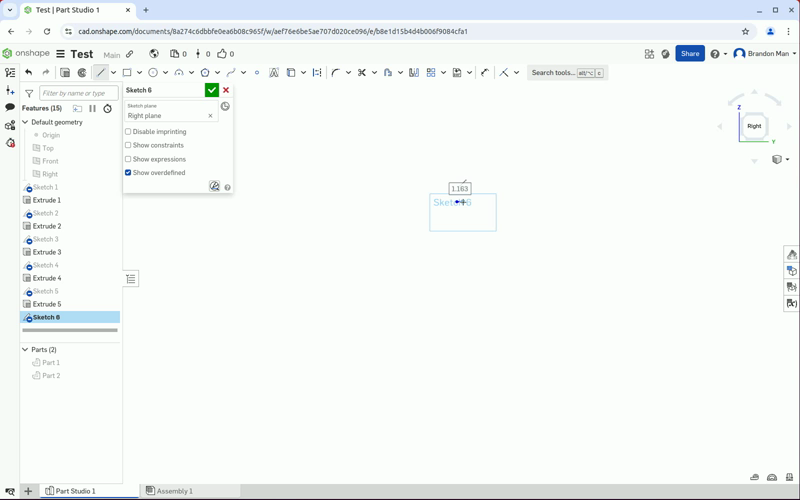
key_up(shift)
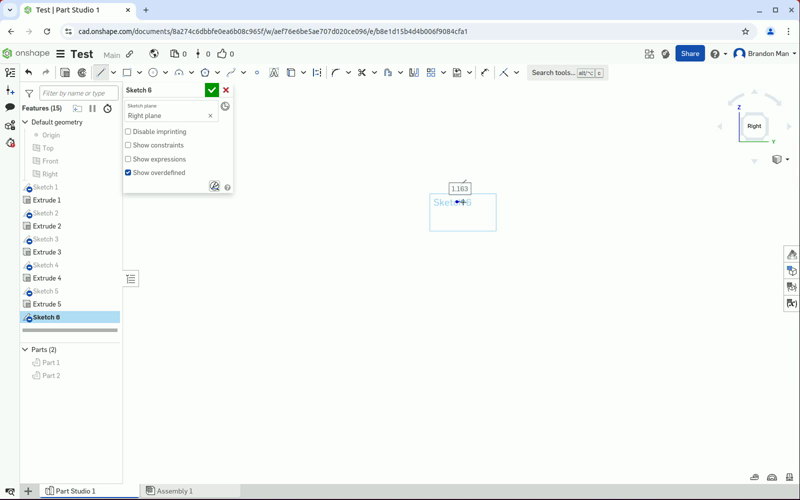
key_down(shift)
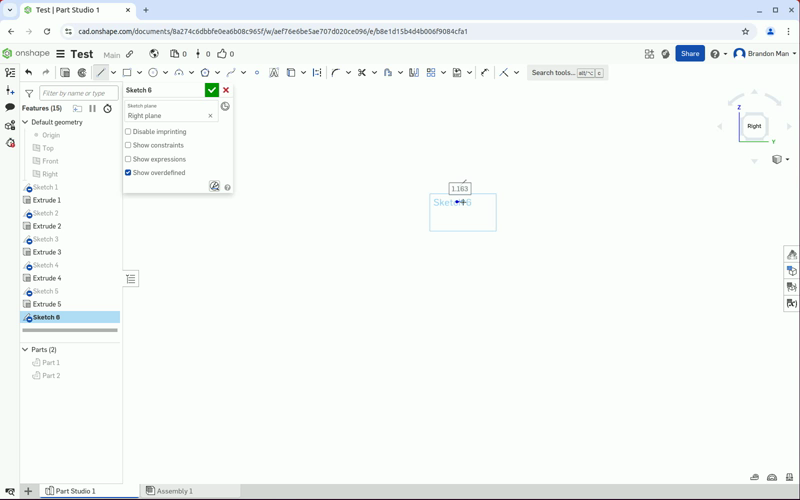
mouse_move(493, 201)
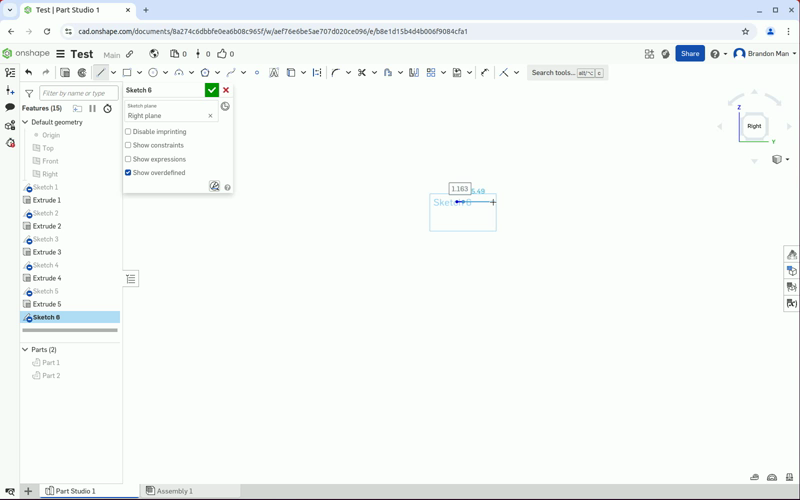
mouse_move(463, 169)
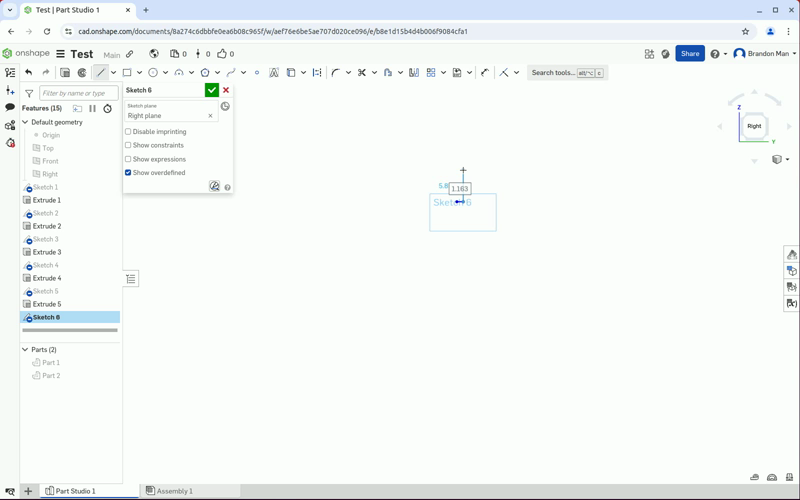
click(463, 169)
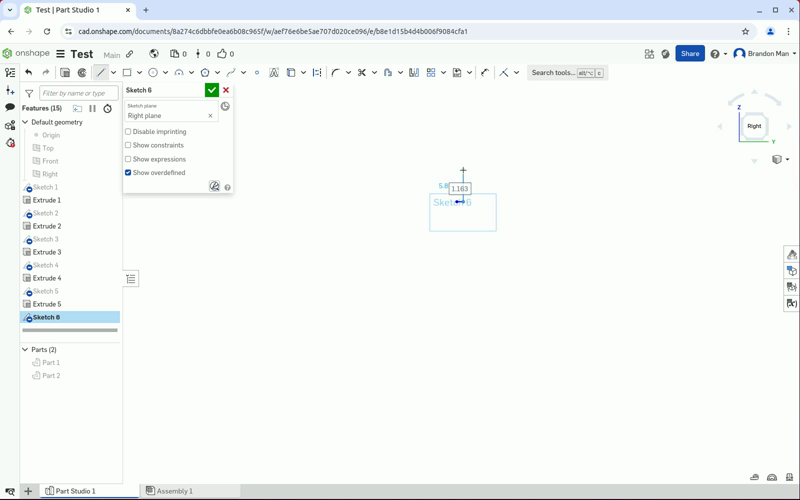
key_up(shift)
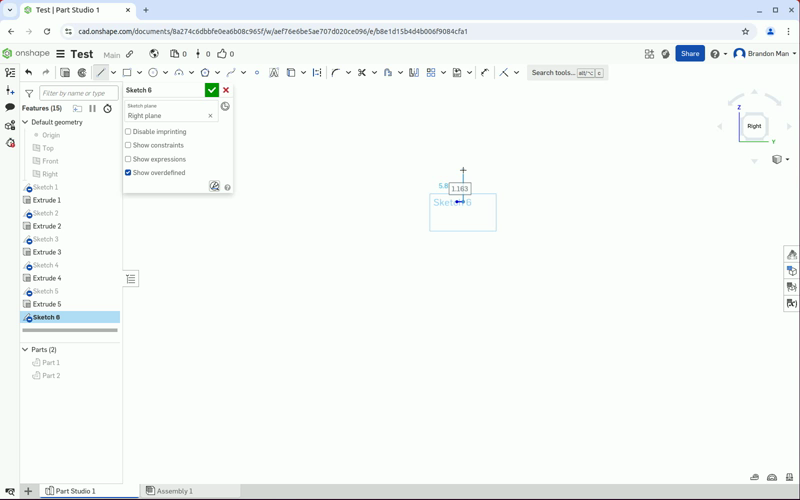
key_down(shift)
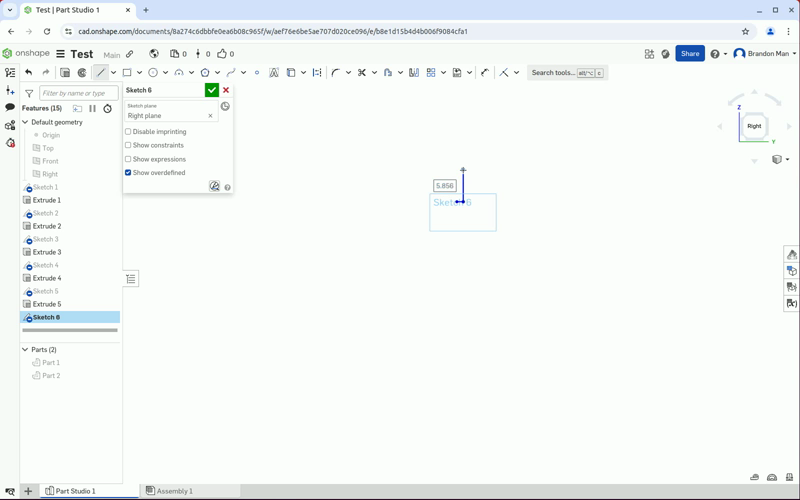
mouse_move(493, 169)
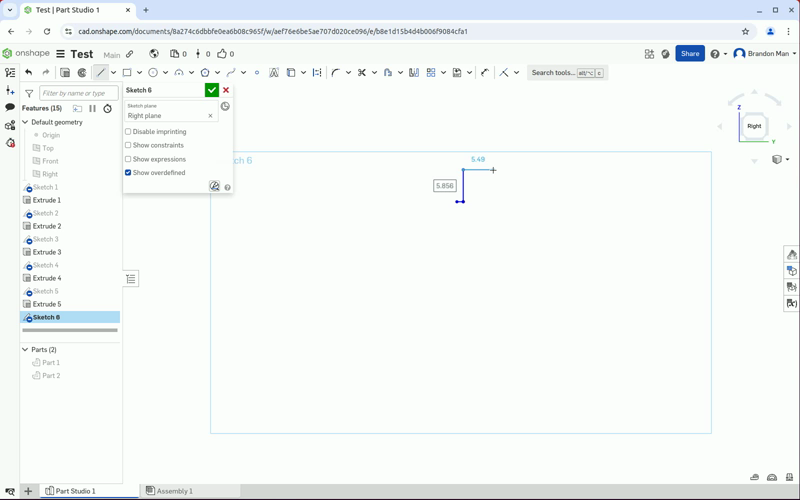
mouse_move(457, 169)
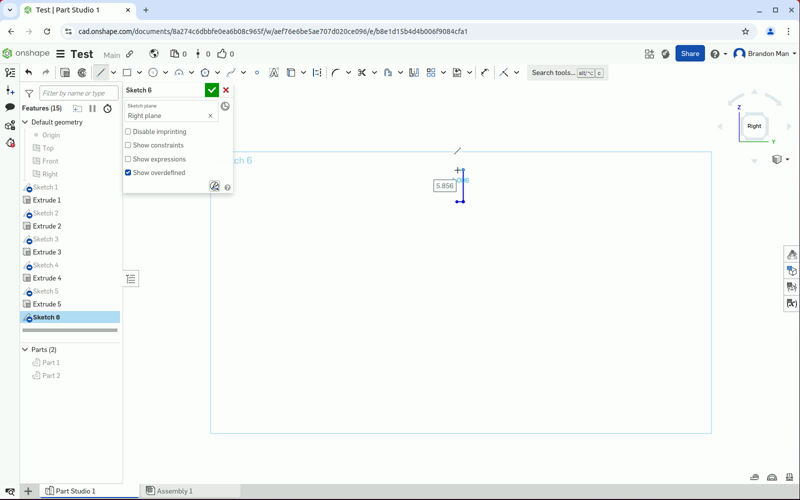
scroll(6)
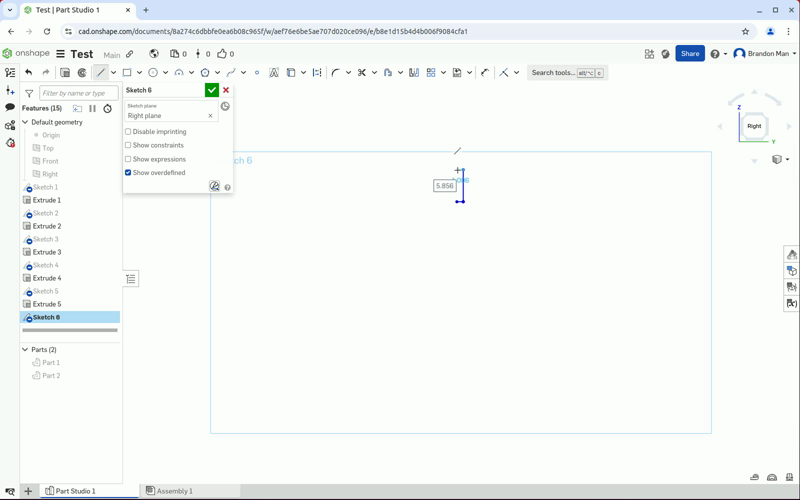
scroll(6)
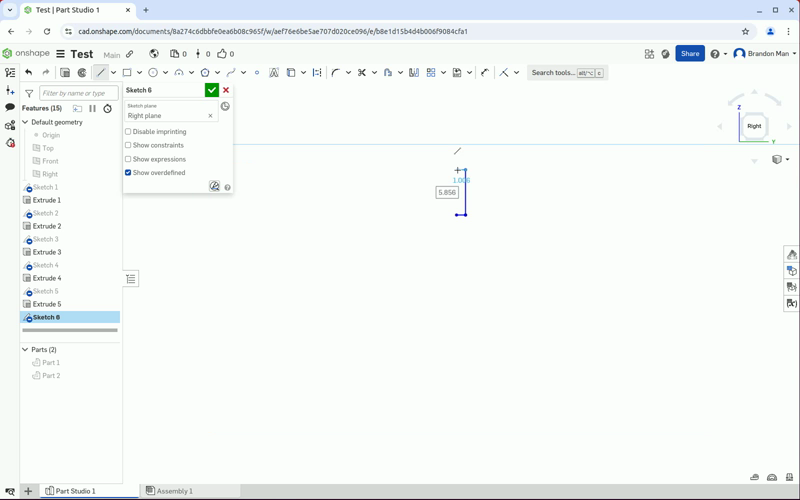
scroll(6)
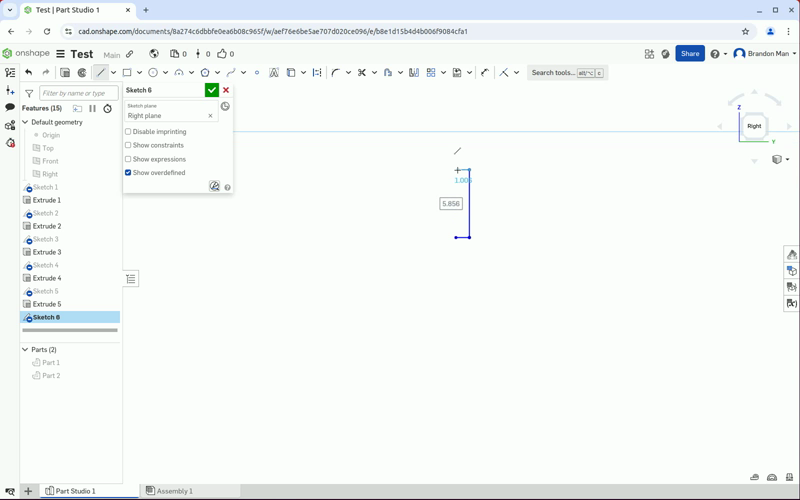
scroll(6)
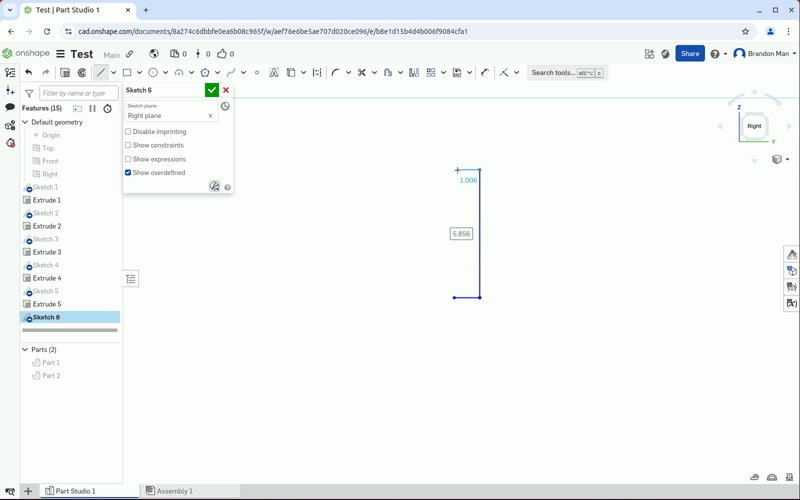
scroll(6)
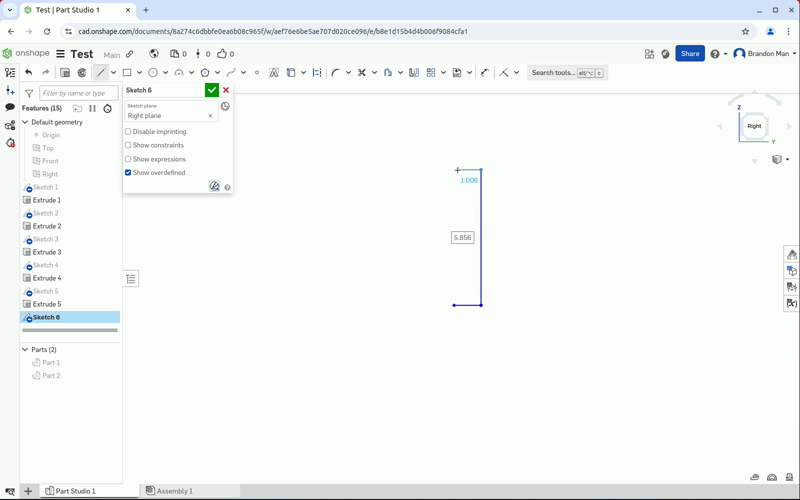
scroll(6)
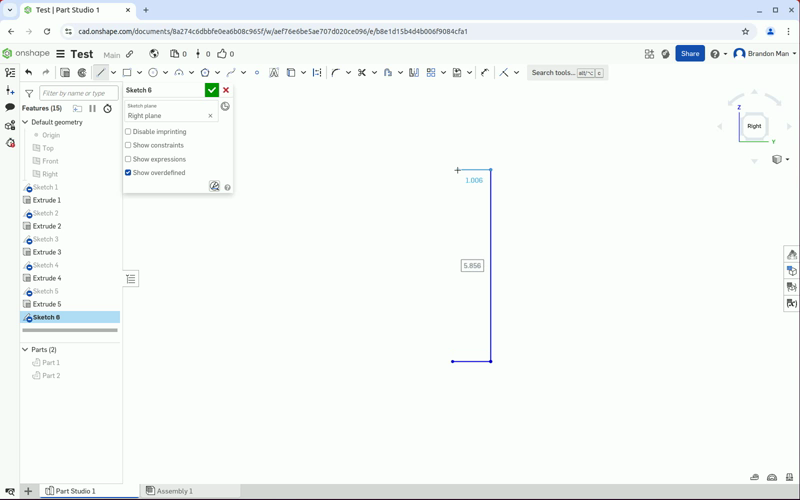
scroll(6)
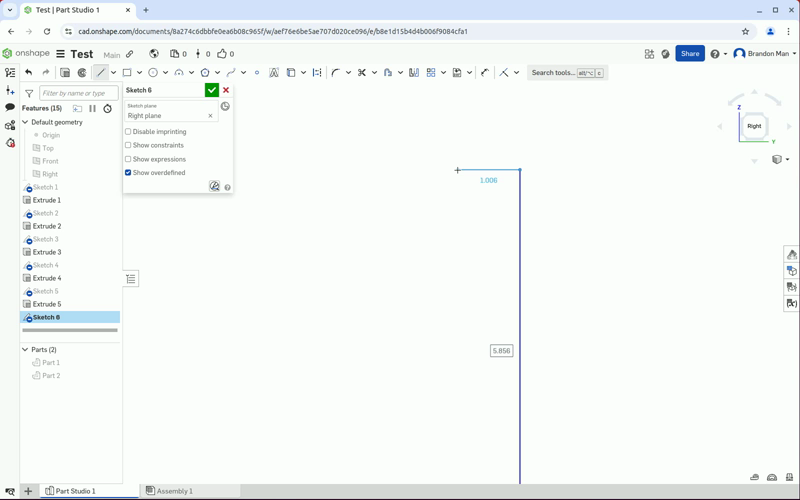
click(457, 169)
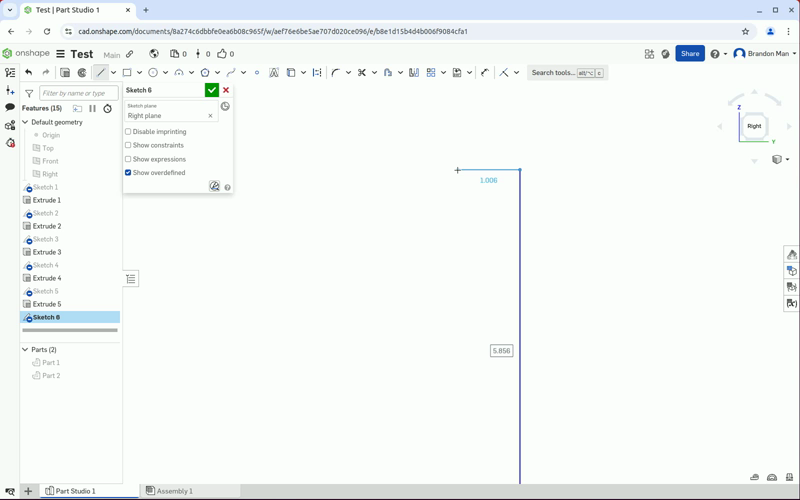
scroll(-6)
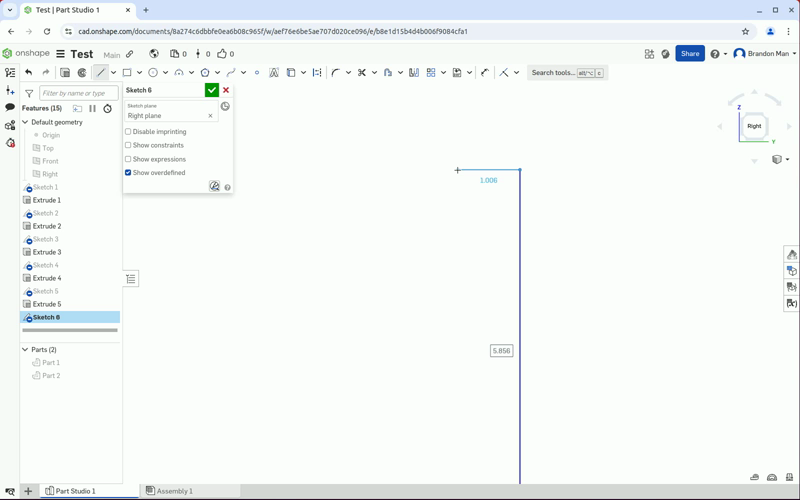
scroll(-6)
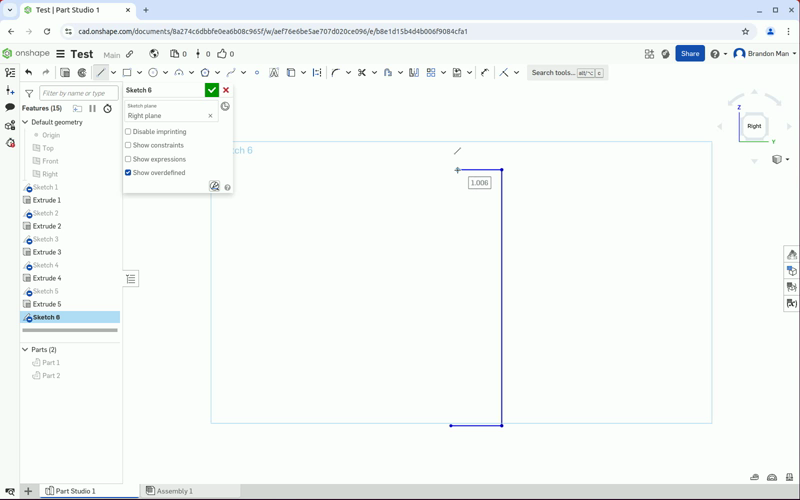
scroll(-6)
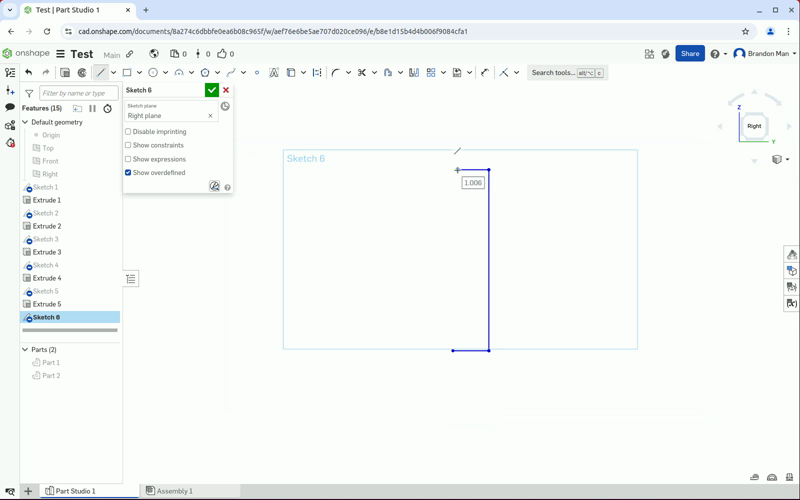
scroll(-6)
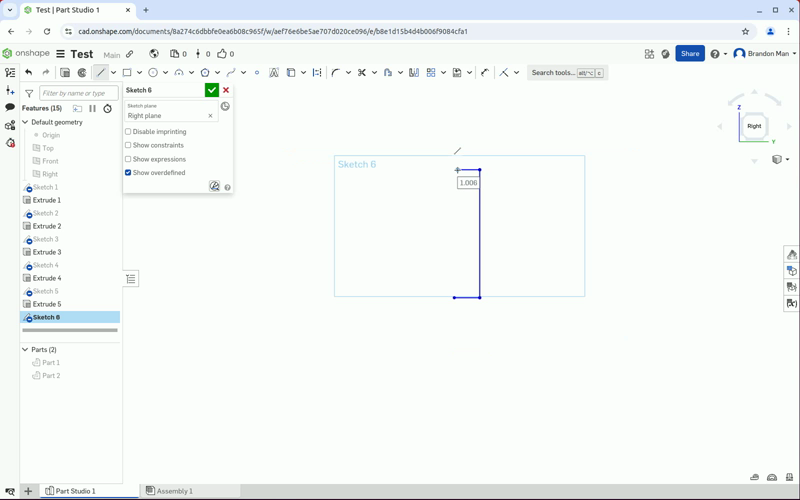
scroll(-6)
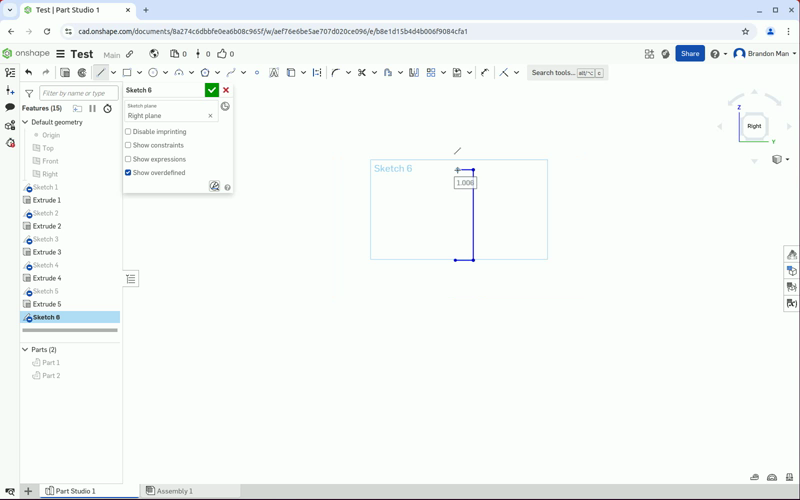
scroll(-6)
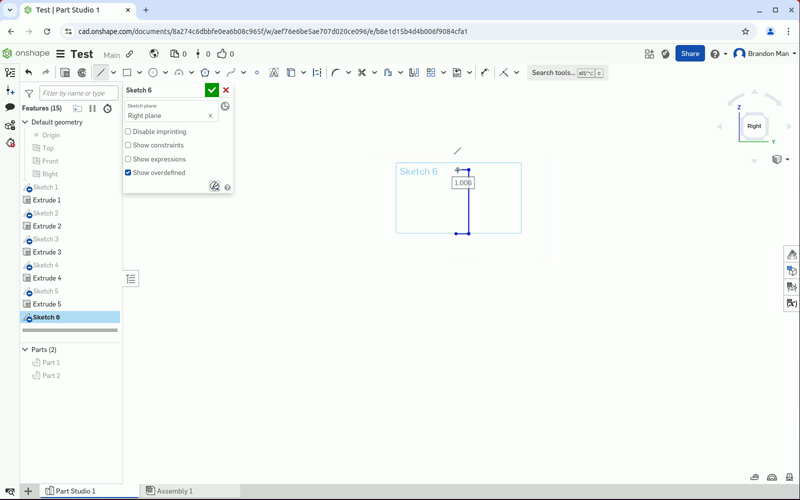
scroll(-6)
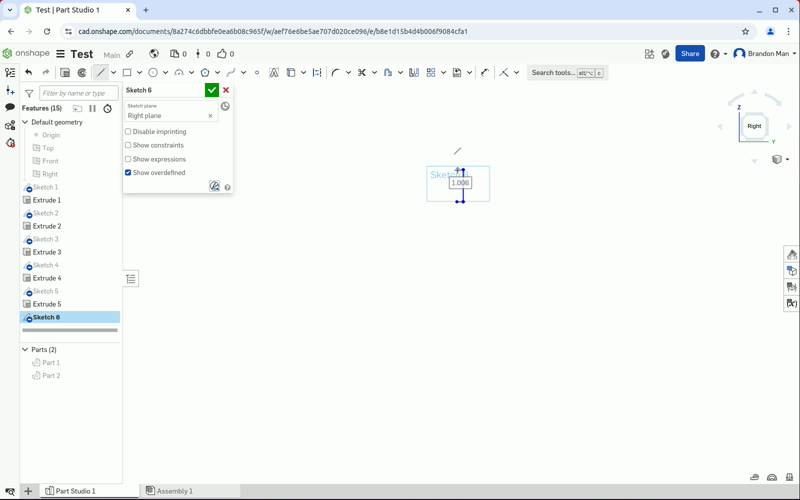
key_up(shift)
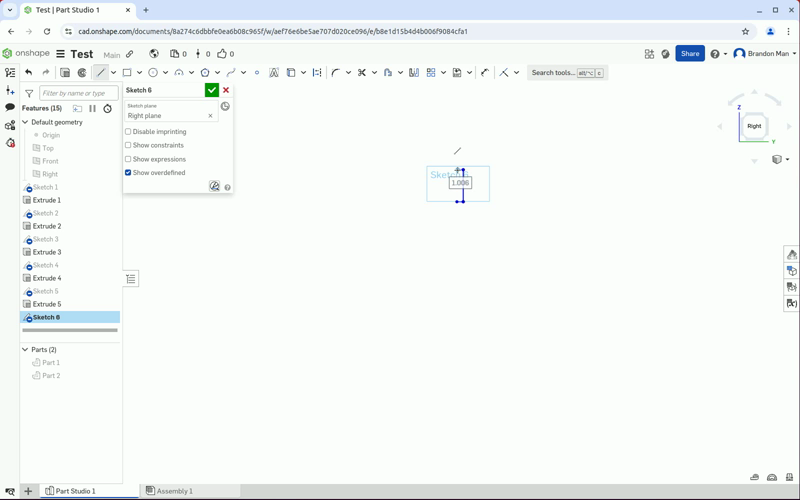
mouse_move(487, 169)
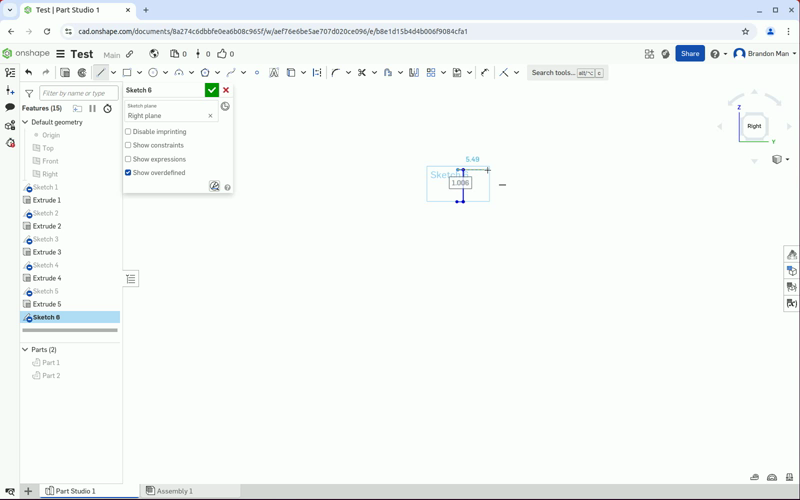
key_down(shift)
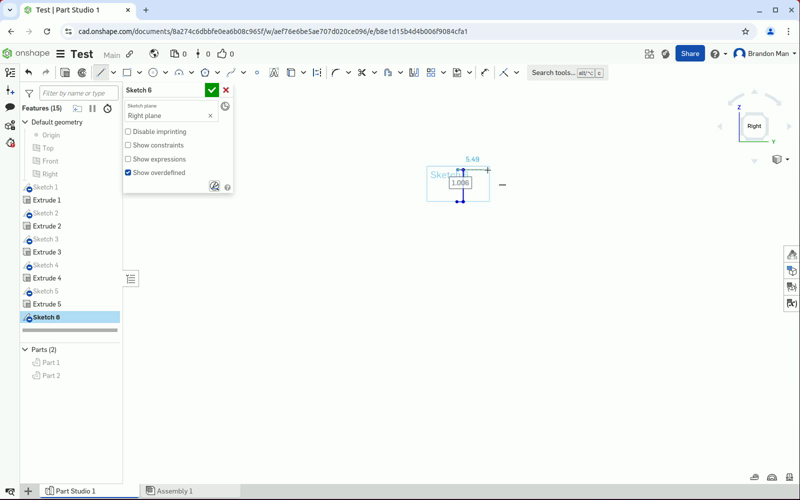
mouse_move(457, 201)
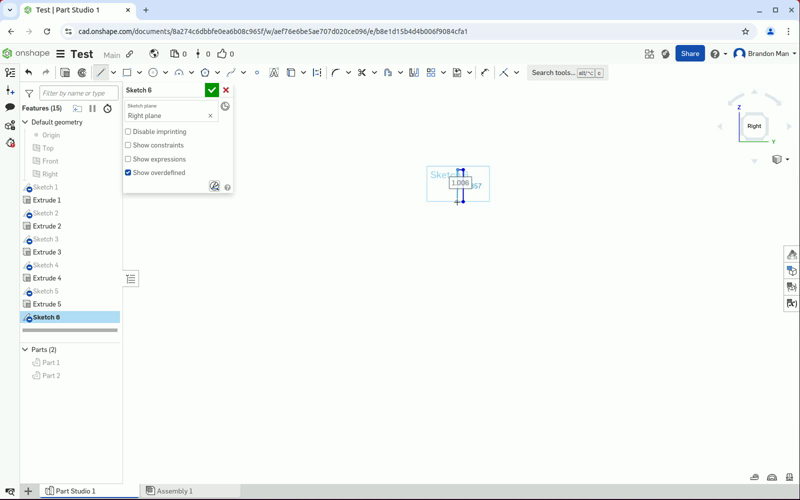
key_up(shift)
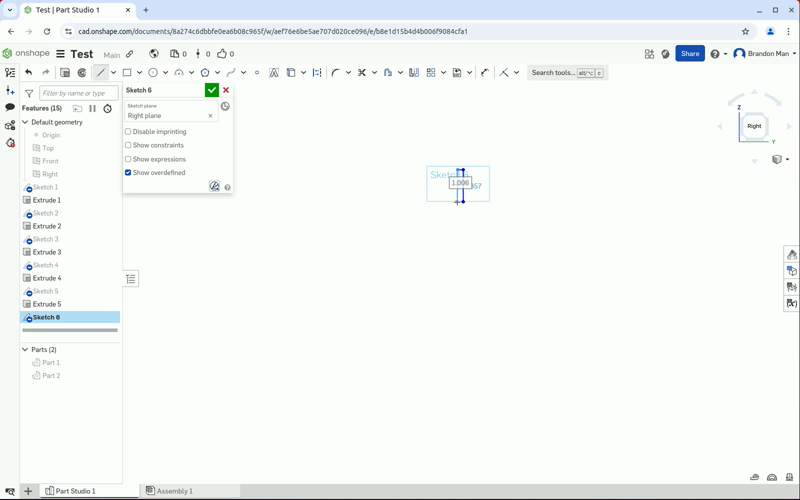
click(457, 201)
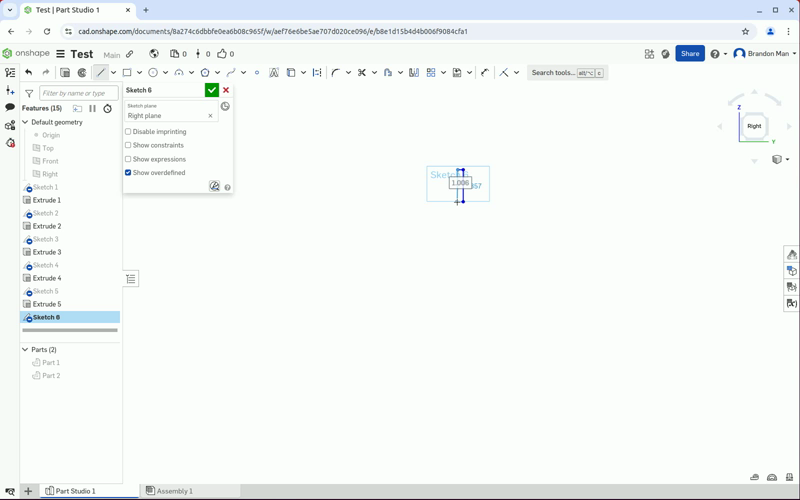
key(esc)
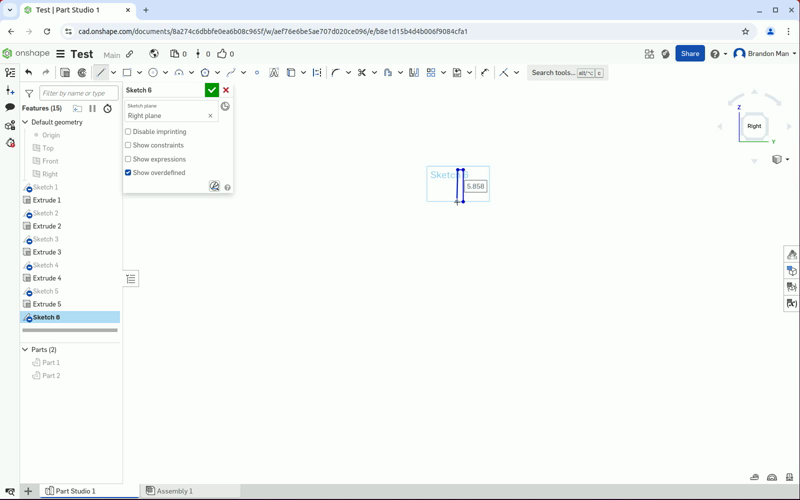
mouse_move(460, 189)
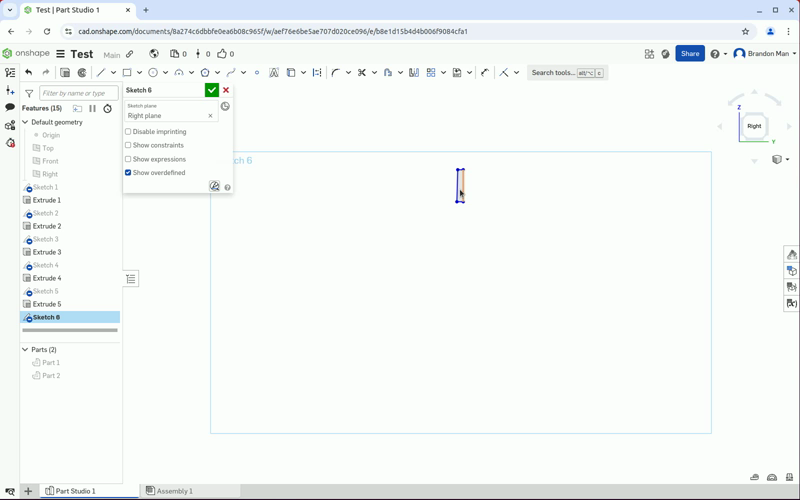
scroll(6)
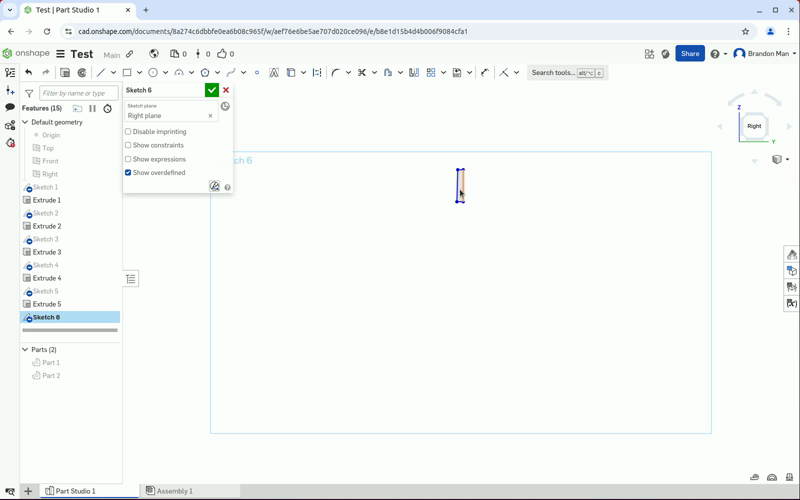
scroll(6)
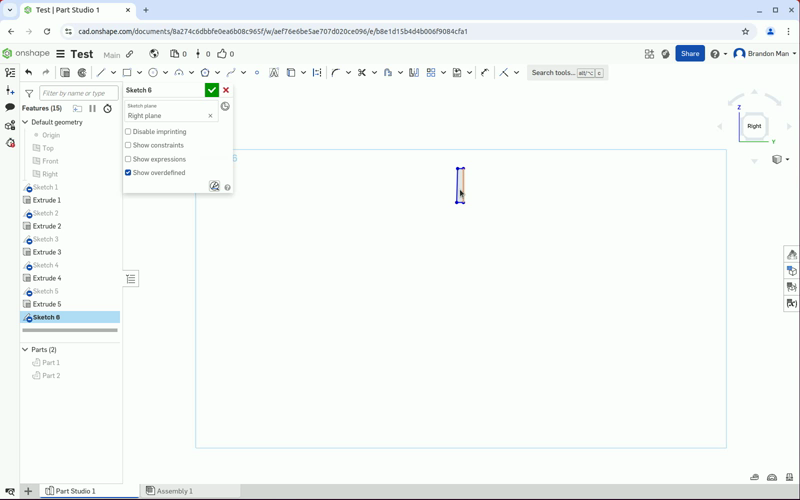
scroll(6)
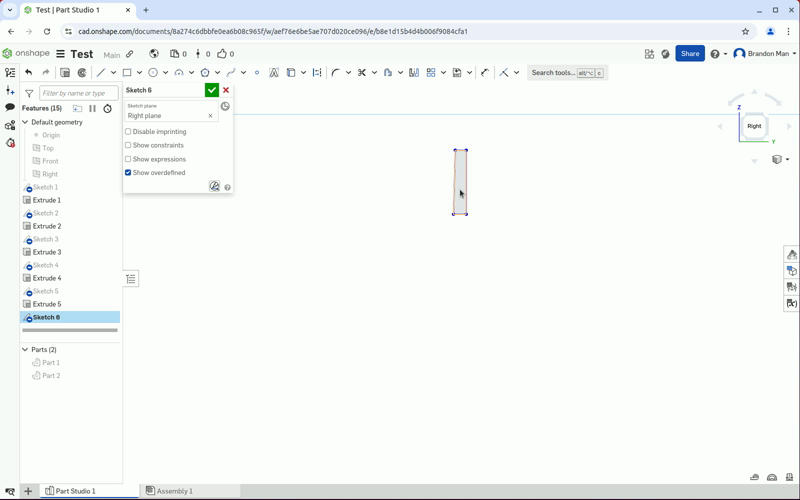
scroll(6)
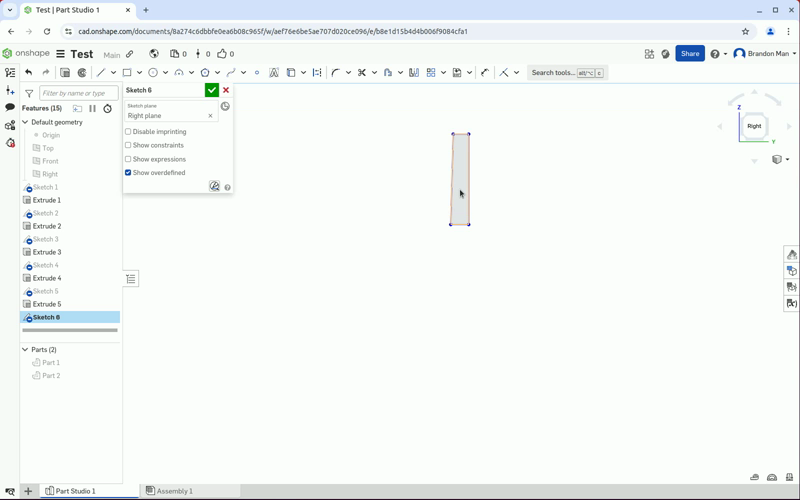
scroll(6)
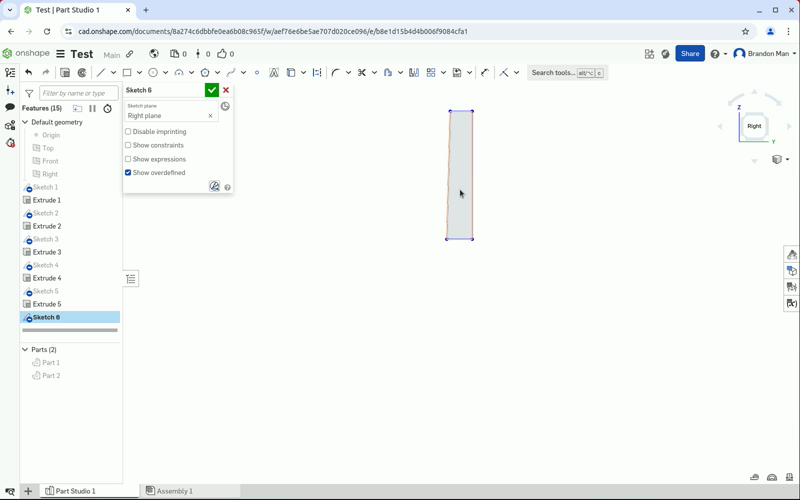
scroll(6)
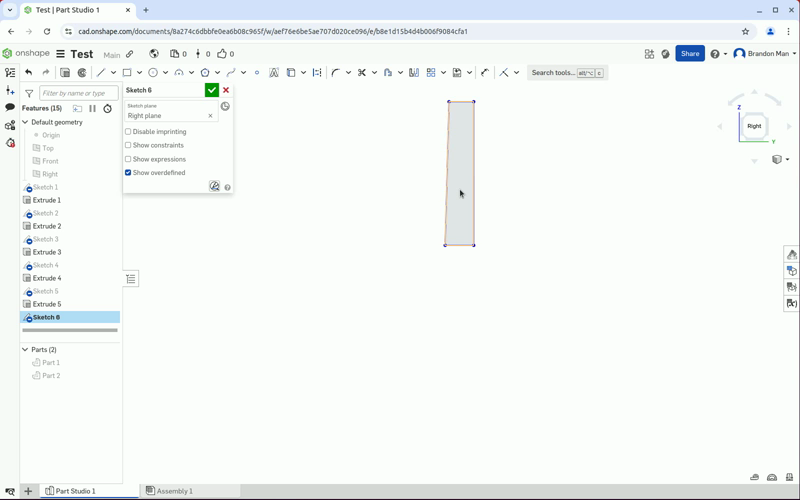
scroll(6)
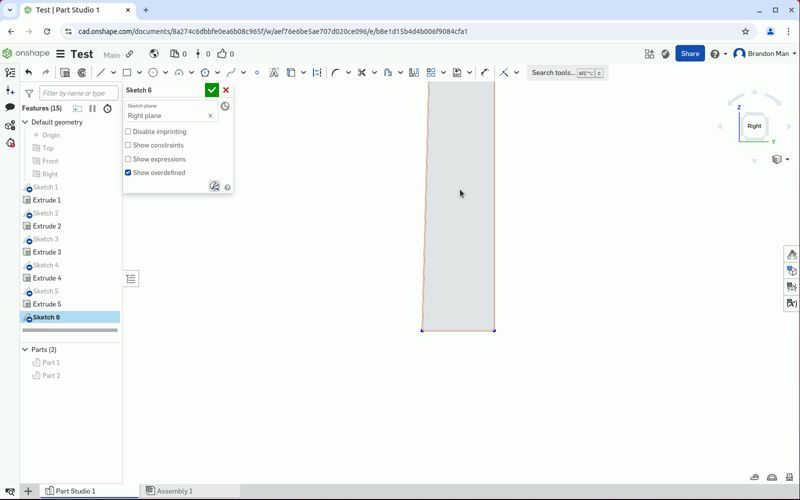
click(460, 189)
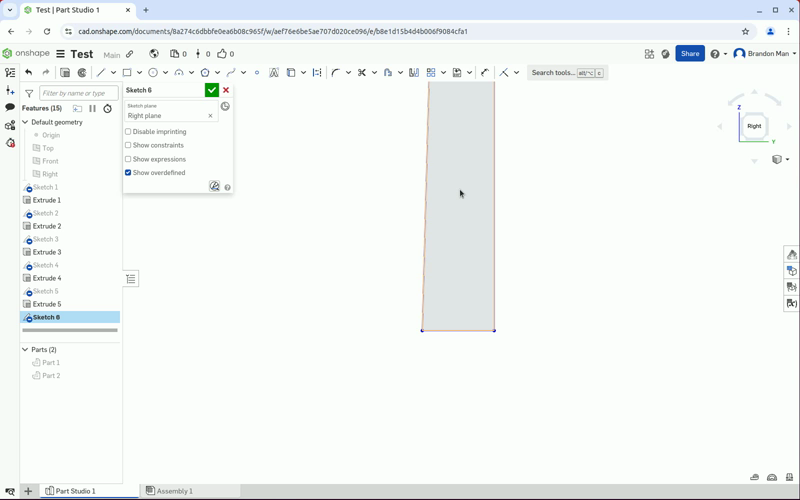
scroll(-6)
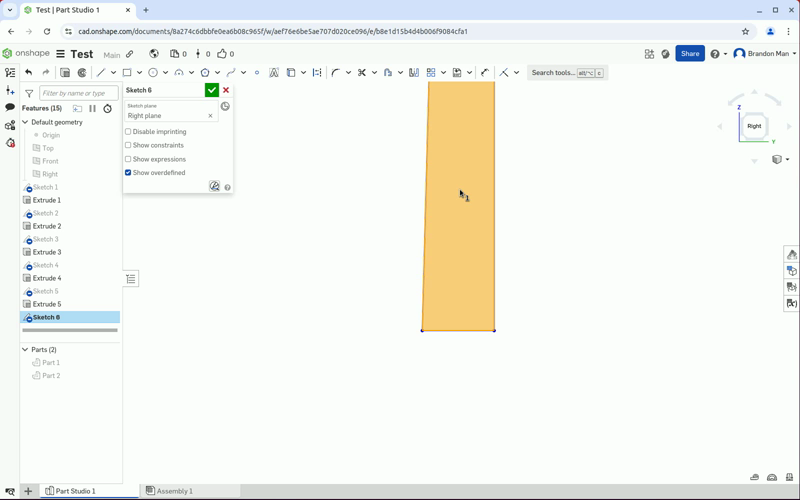
scroll(-6)
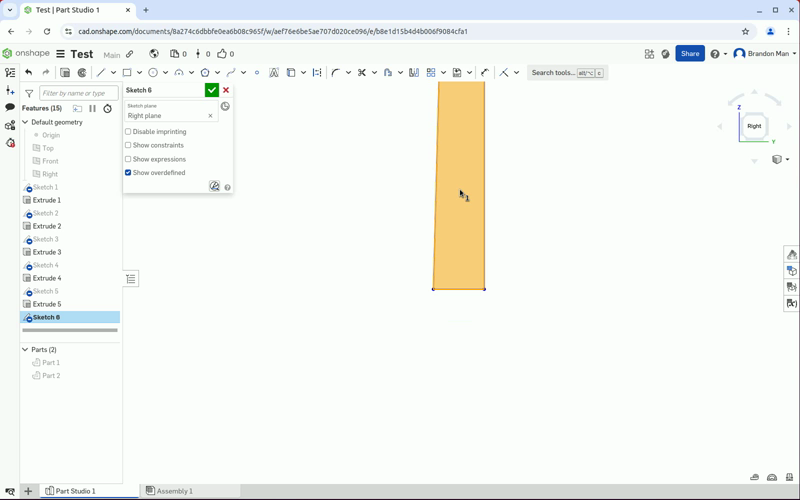
scroll(-6)
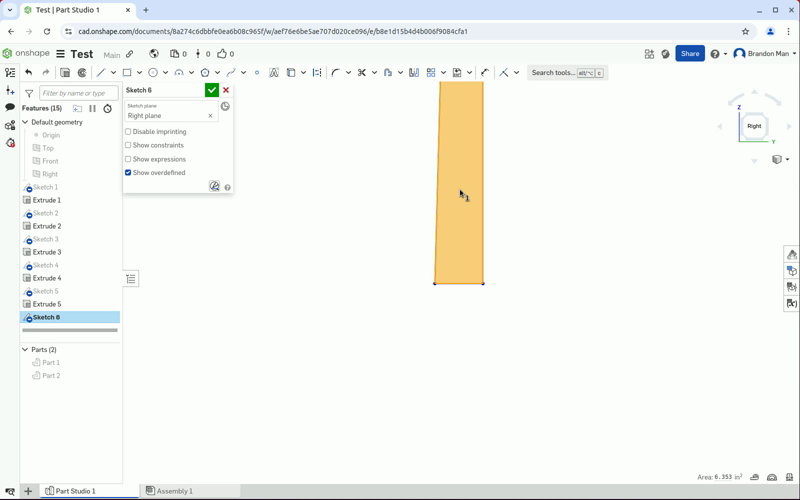
scroll(-6)
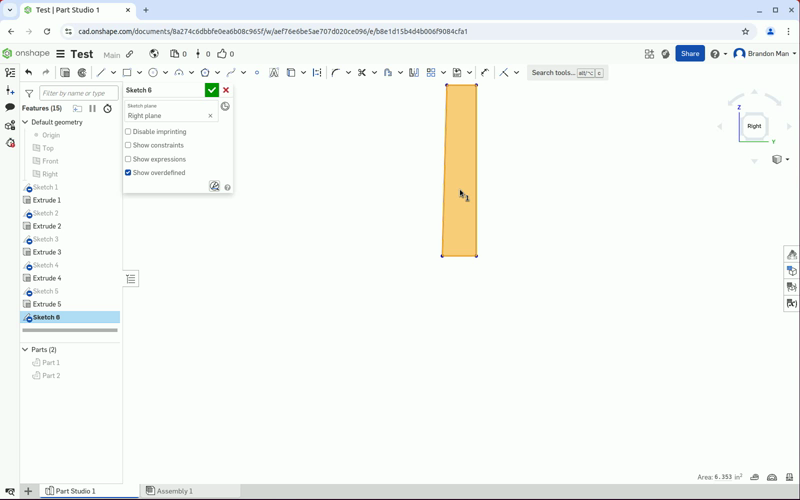
scroll(-6)
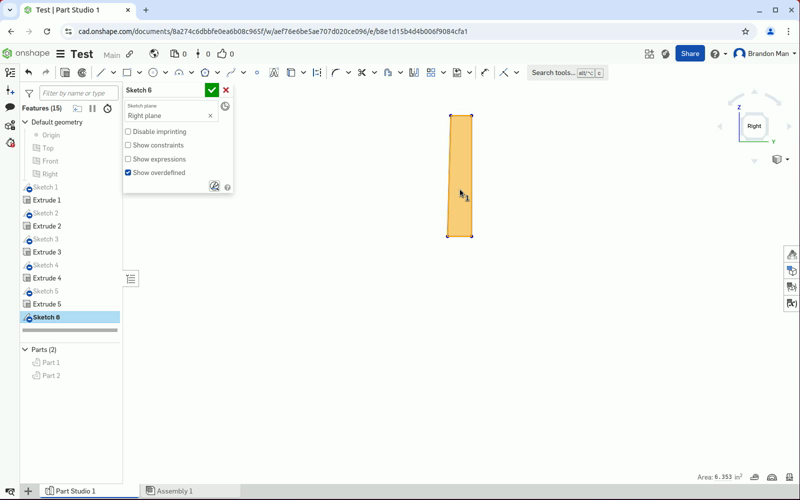
scroll(-6)
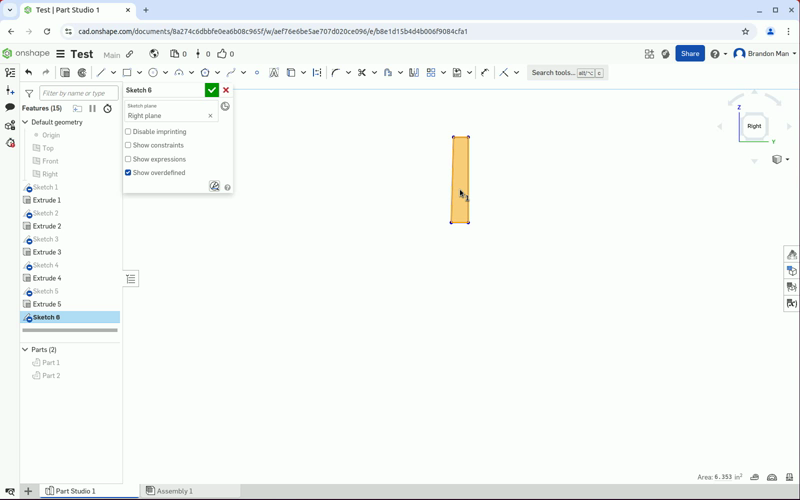
scroll(-6)
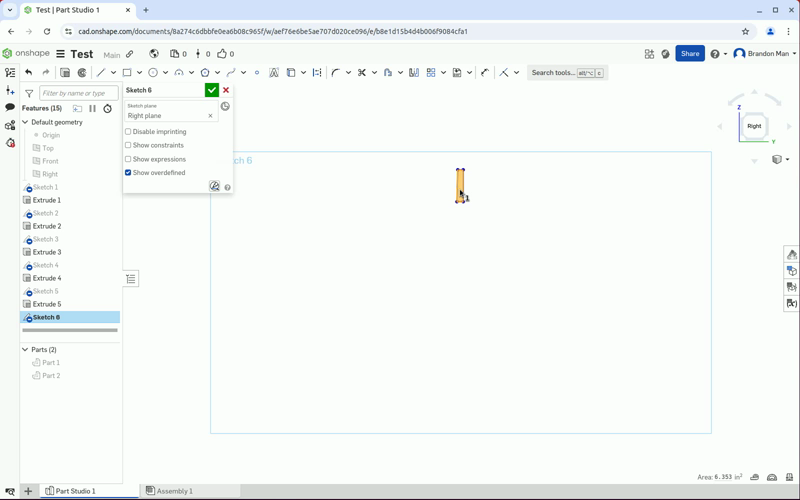
mouse_move(73, 352)
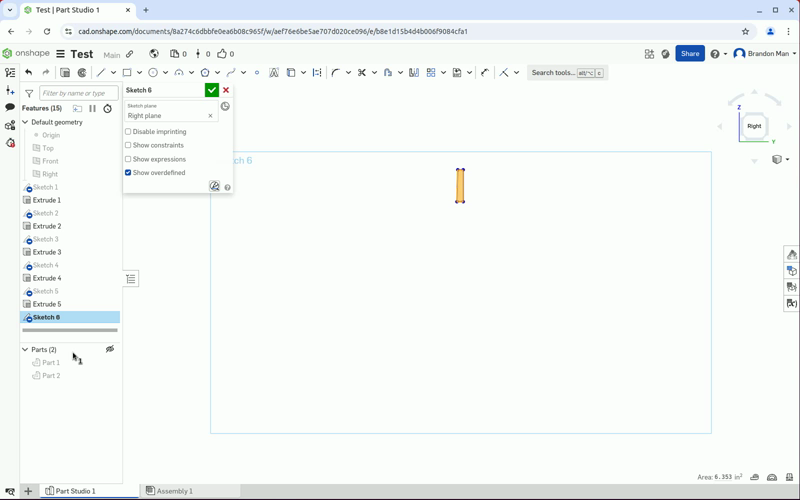
key(shift+y)
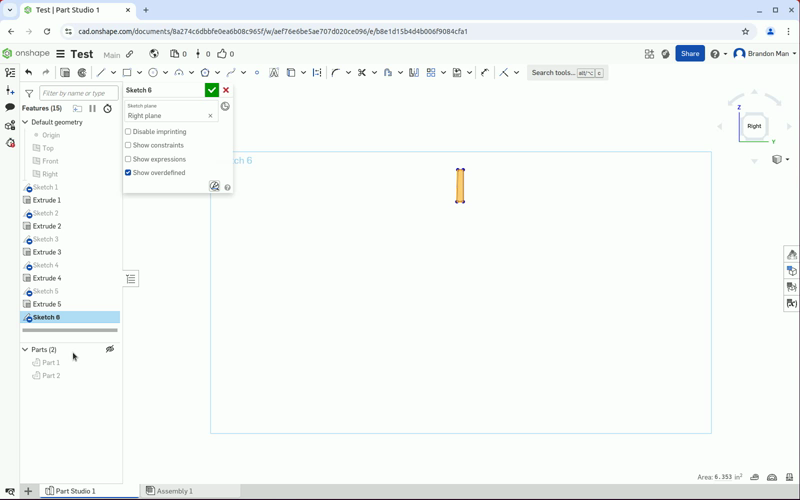
key(shift+e)
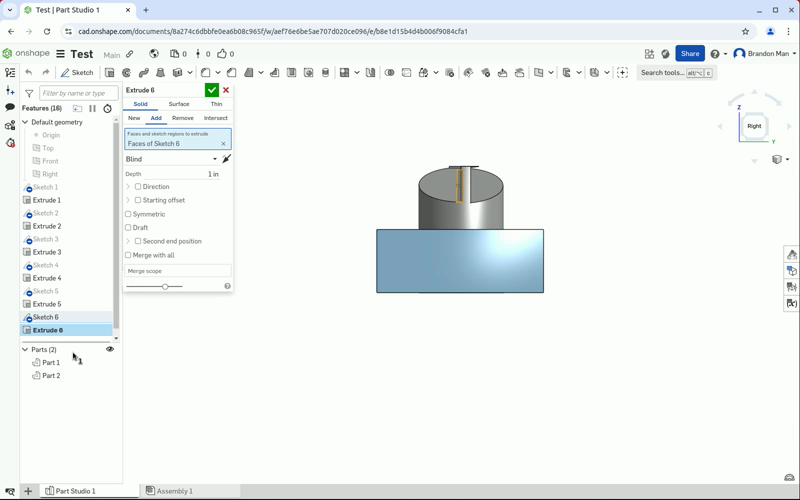
mouse_move(143, 106)
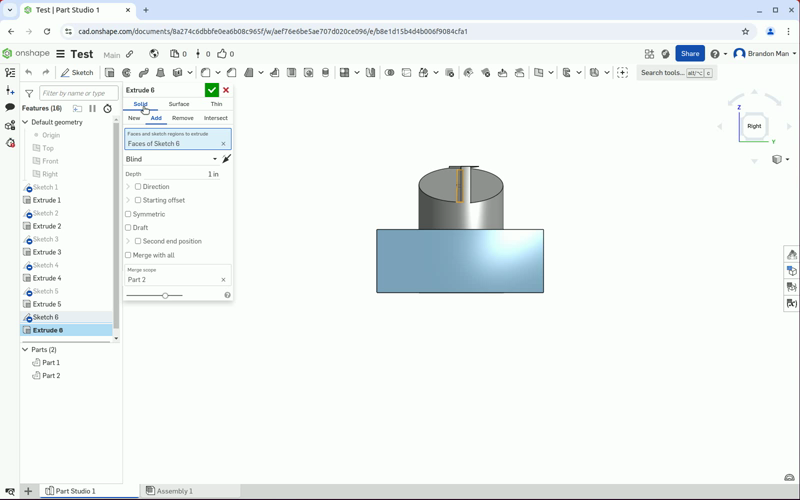
click(143, 106)
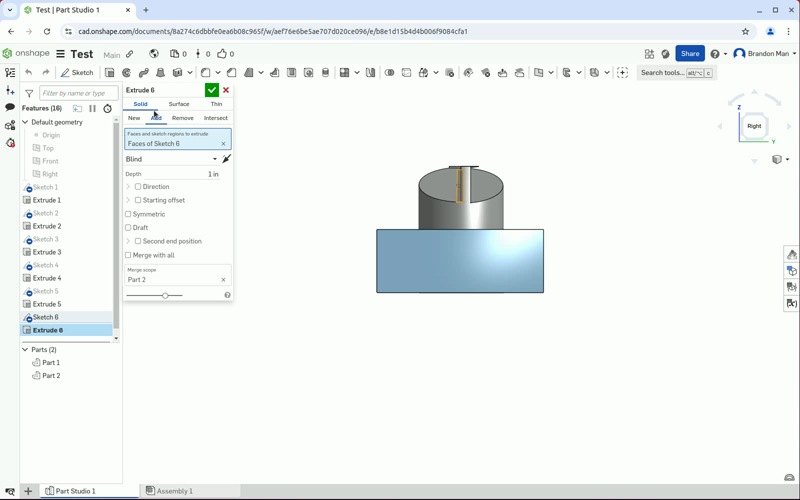
mouse_move(186, 120)
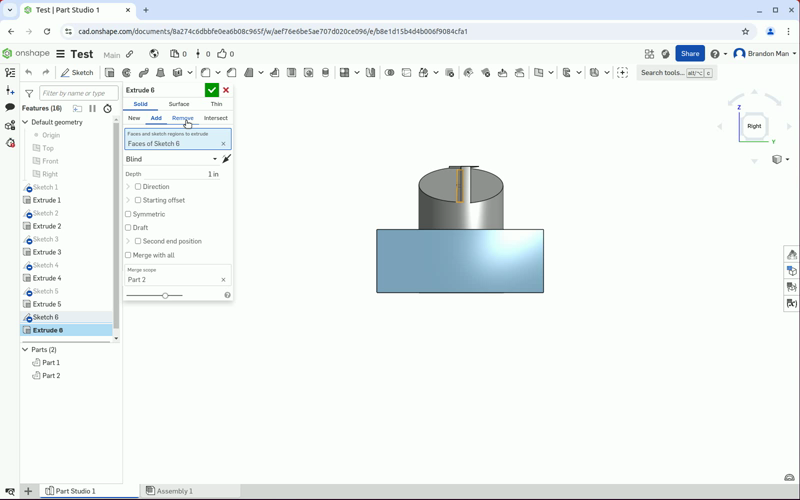
click(186, 120)
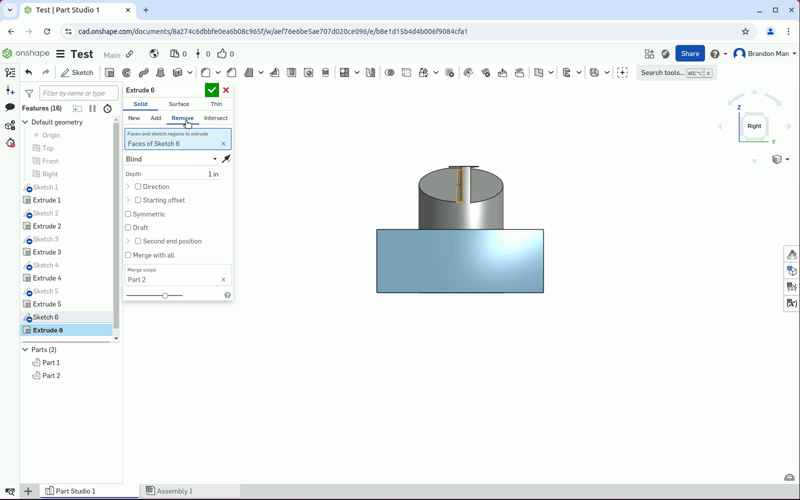
key(tab, 4)
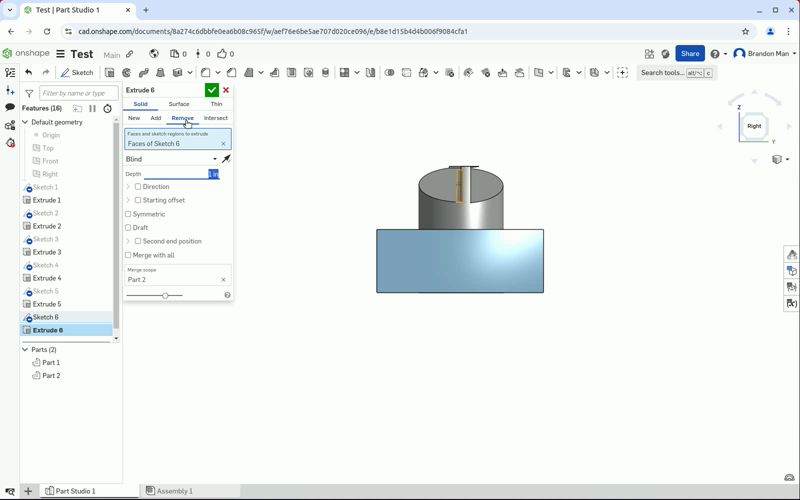
text(0.241)
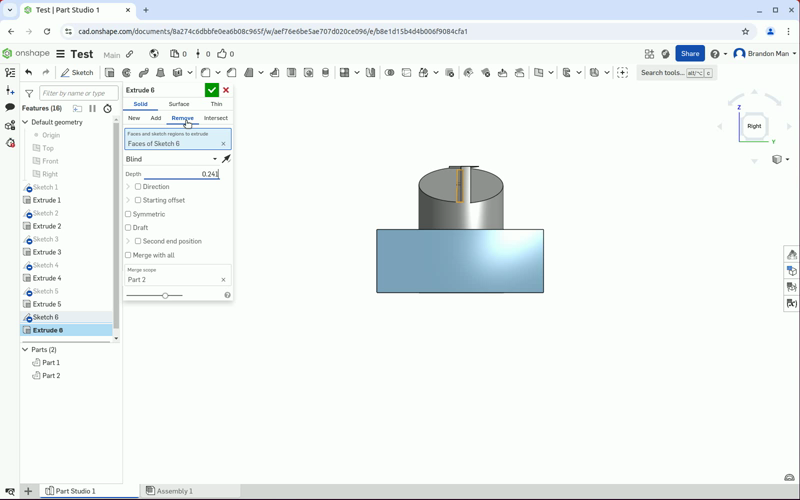
key(tab, 6)
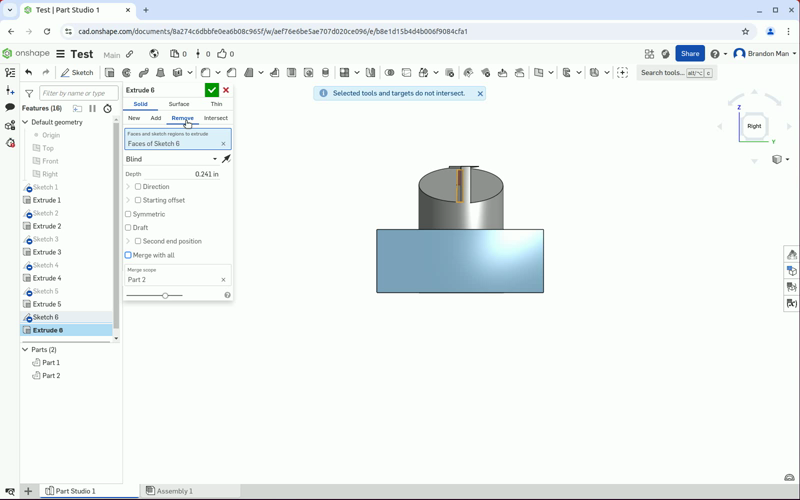
key(space)
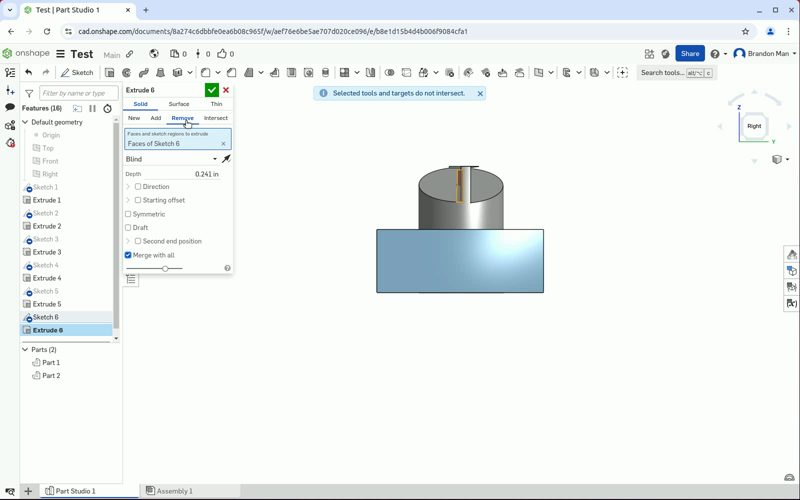
key(enter)
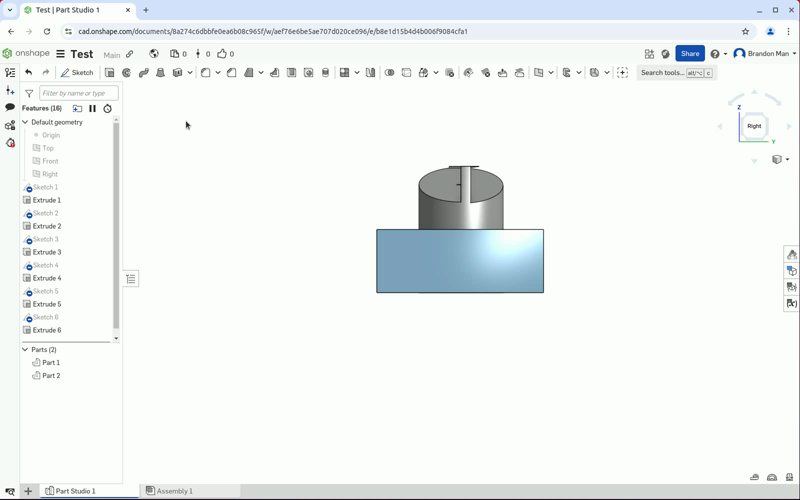
key(shift+h)
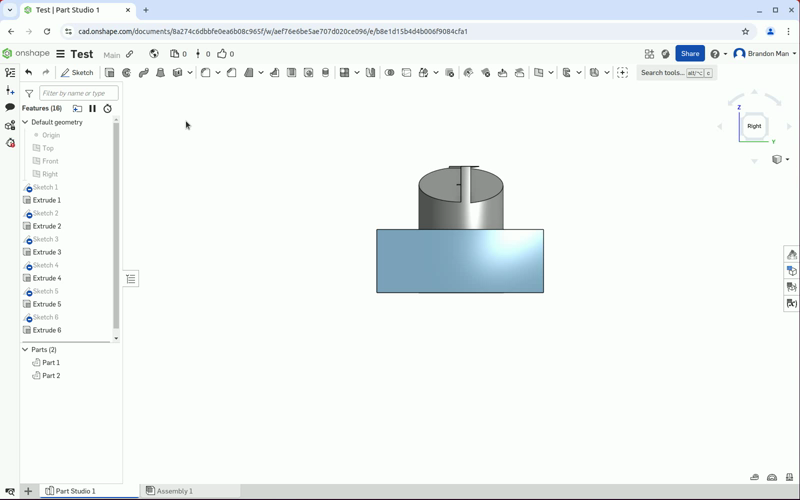
key(shift+h)
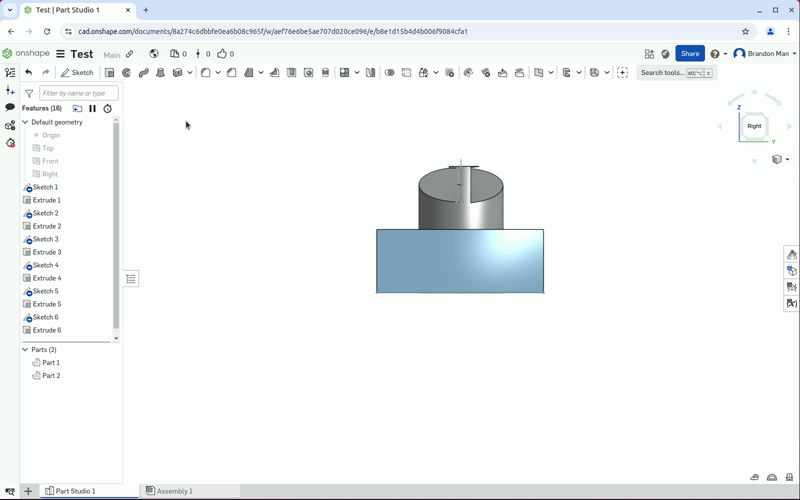
key(shift+7)
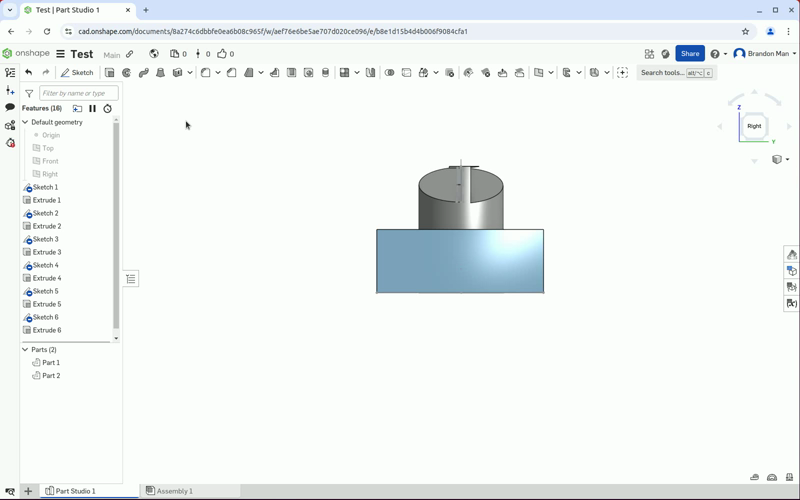
key(right, 2)
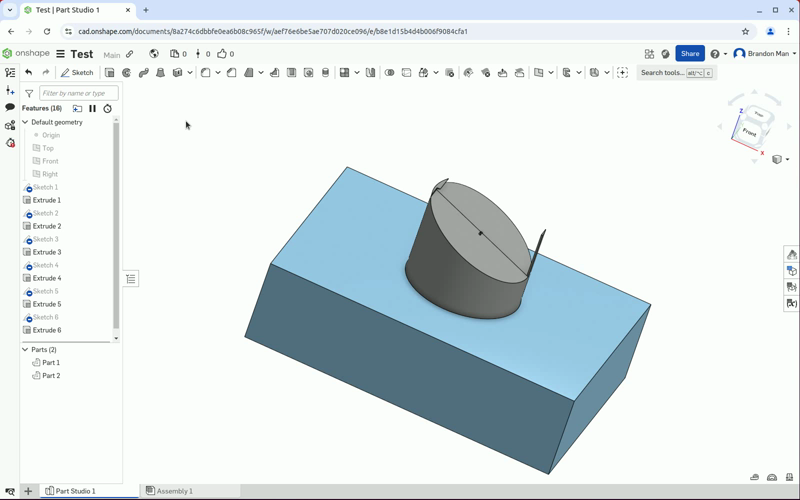
key(down, 2)
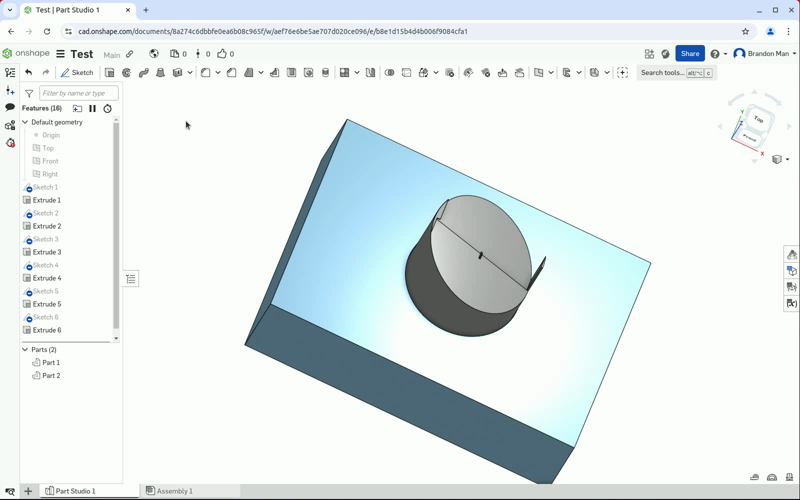
key(up, 2)
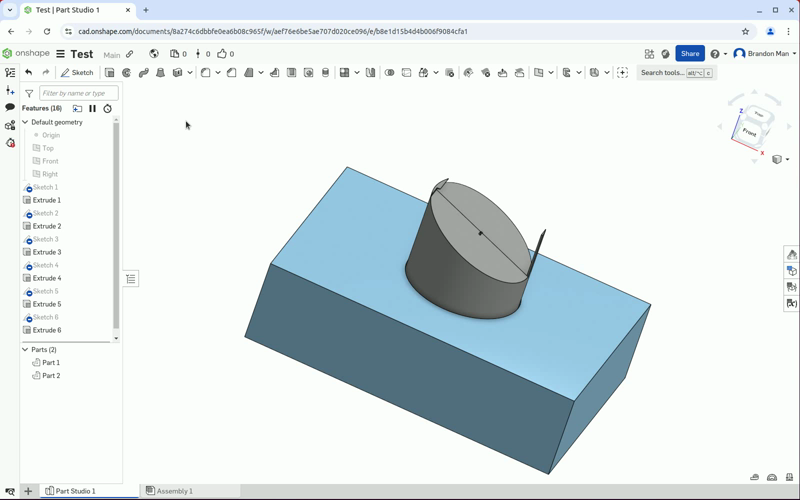
key(left, 2)
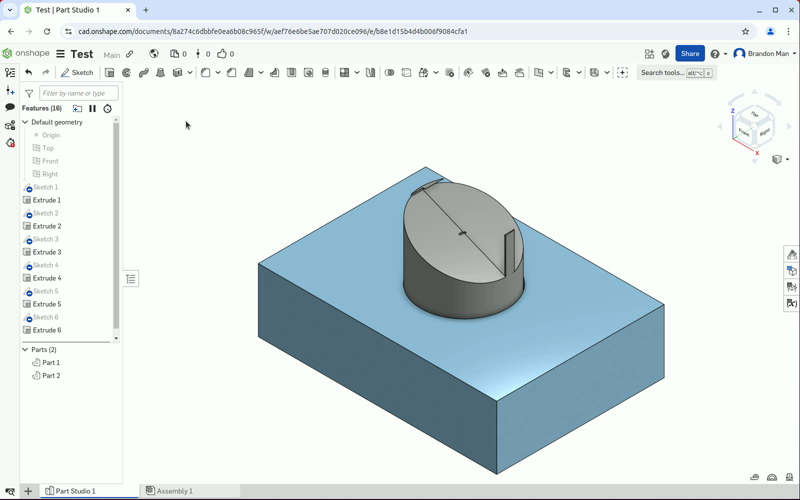
mouse_move(69, 189)
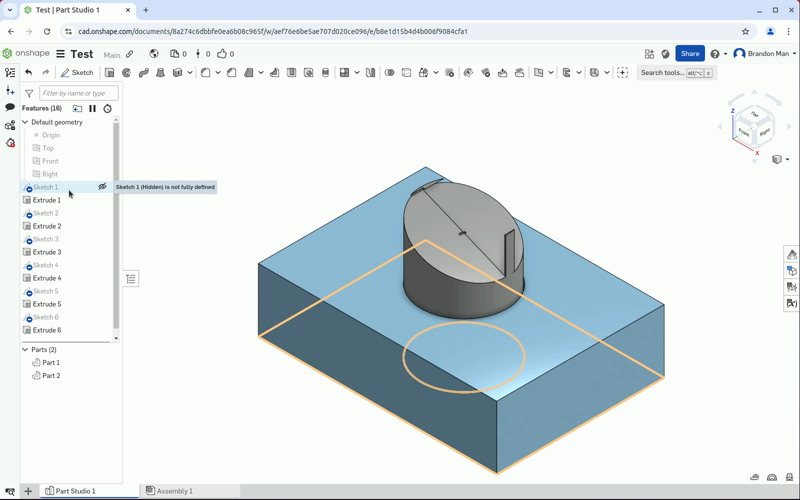
click(69, 189)